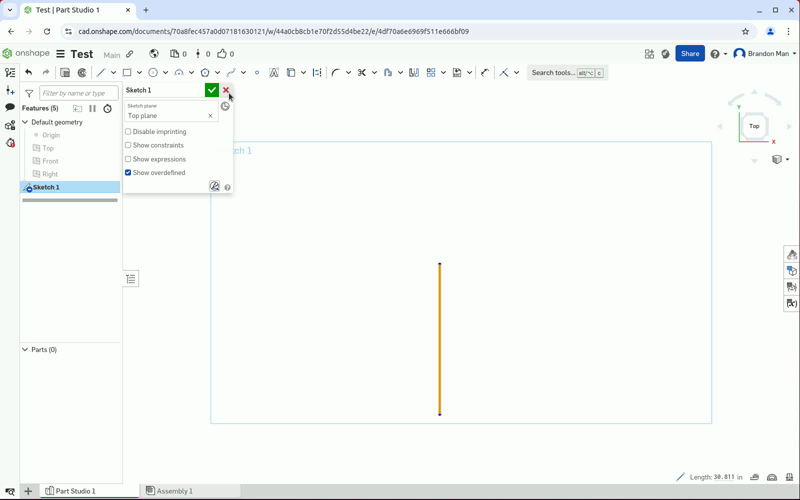
key(shift+h)
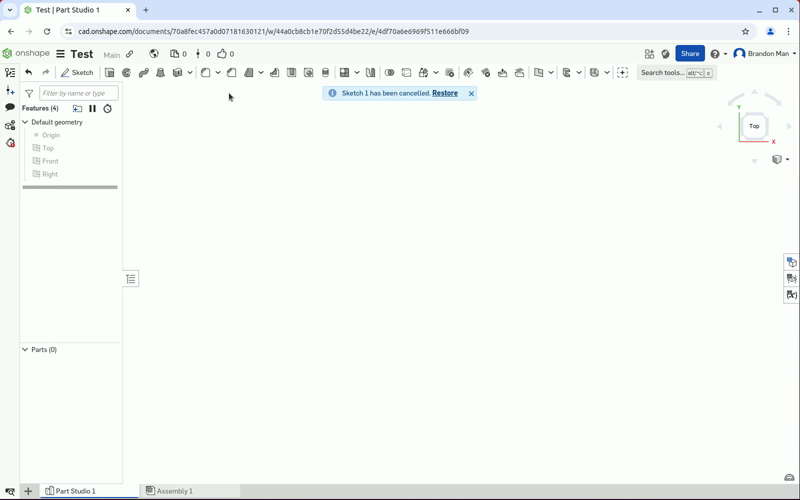
mouse_move(73, 352)
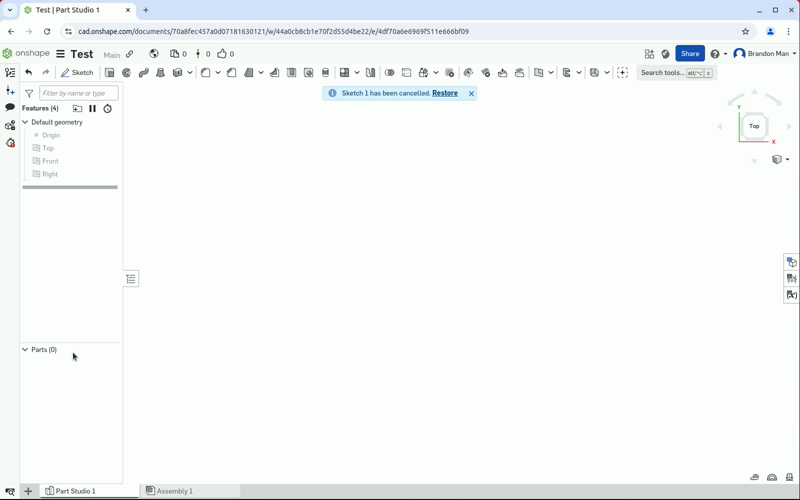
key(y)
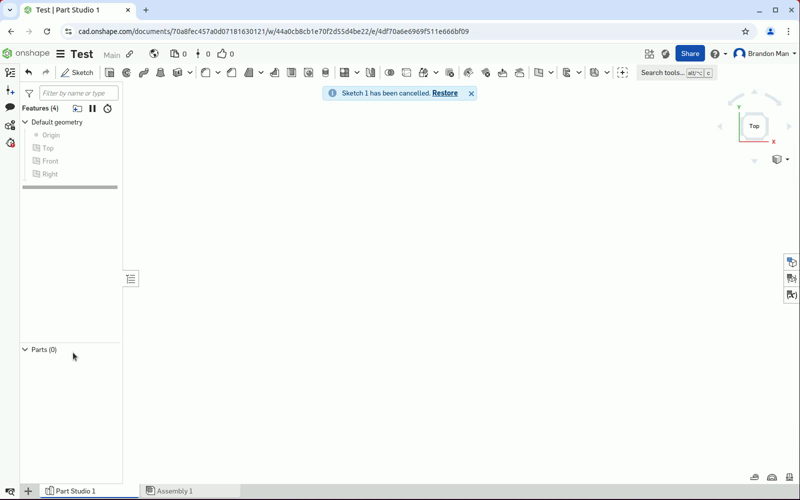
key(shift+p)
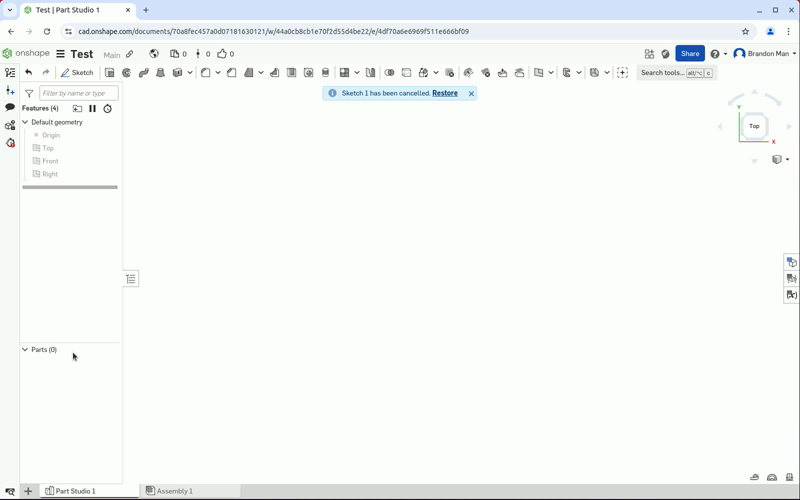
key(space)
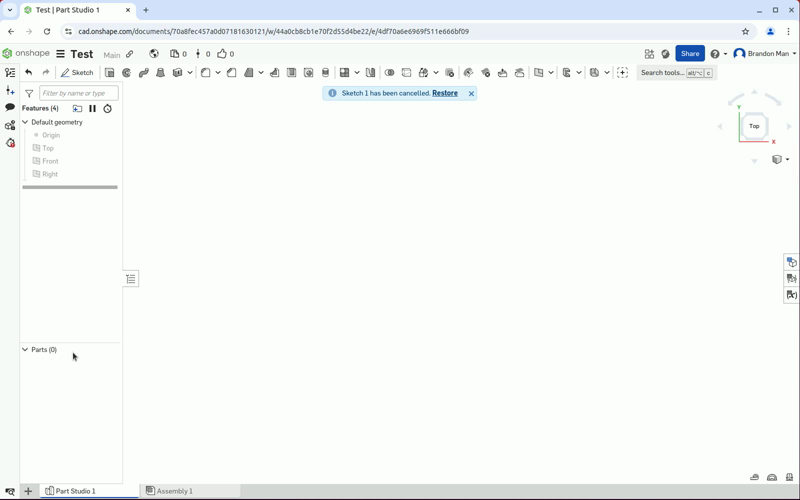
key_down(shift)
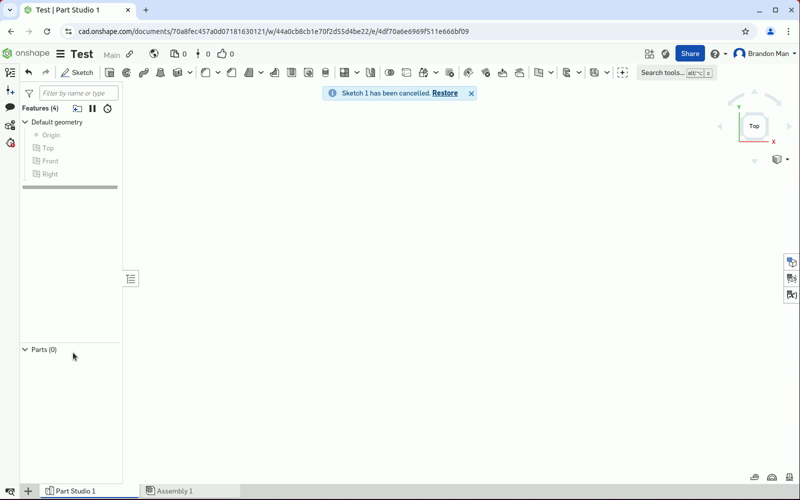
key(up)
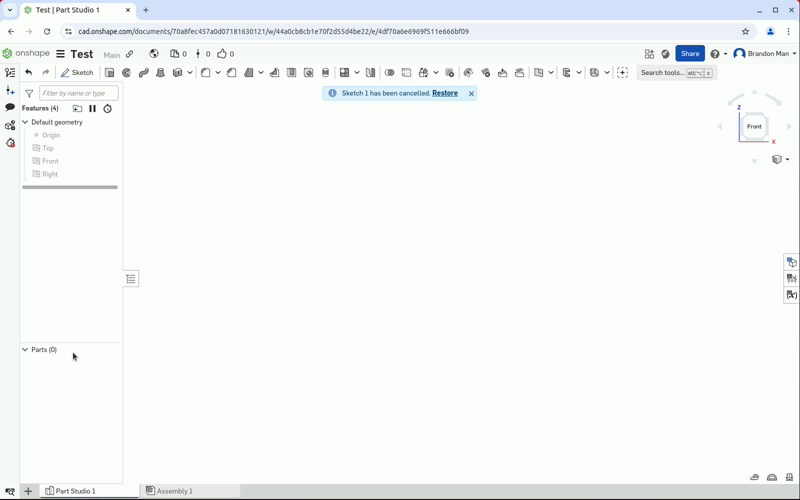
key_up(shift)
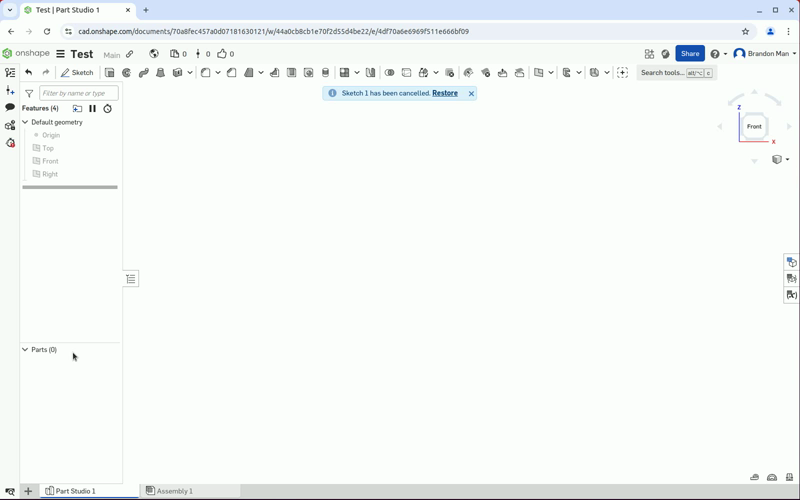
mouse_move(73, 352)
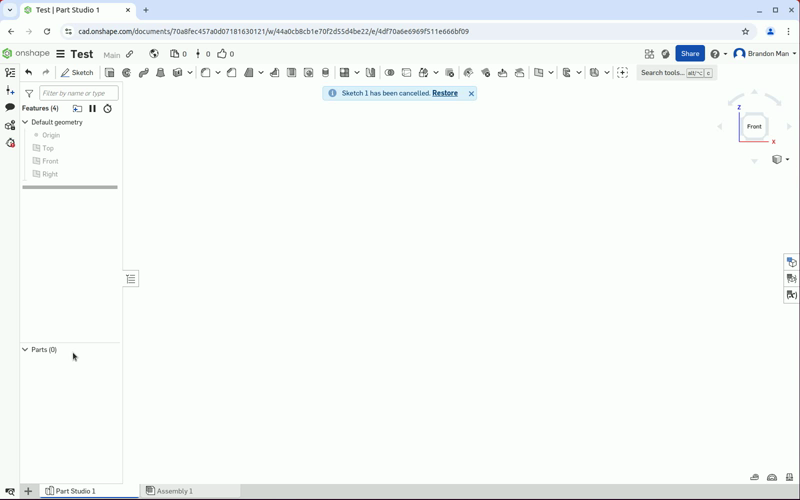
key(shift+y)
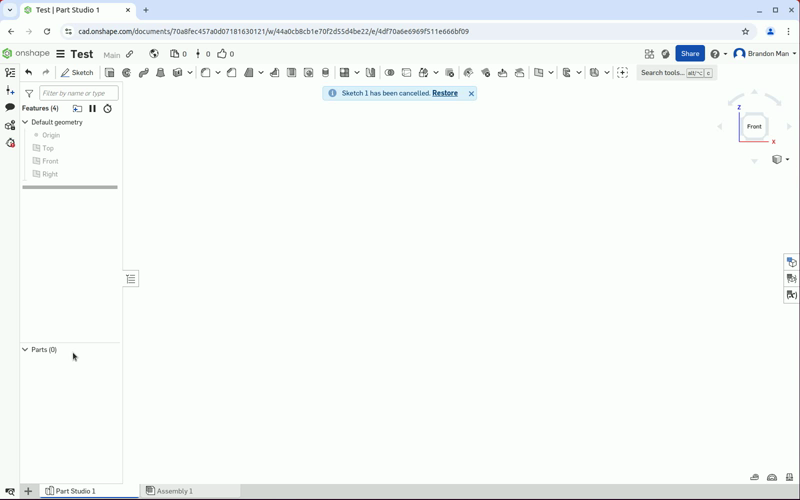
key(shift+s)
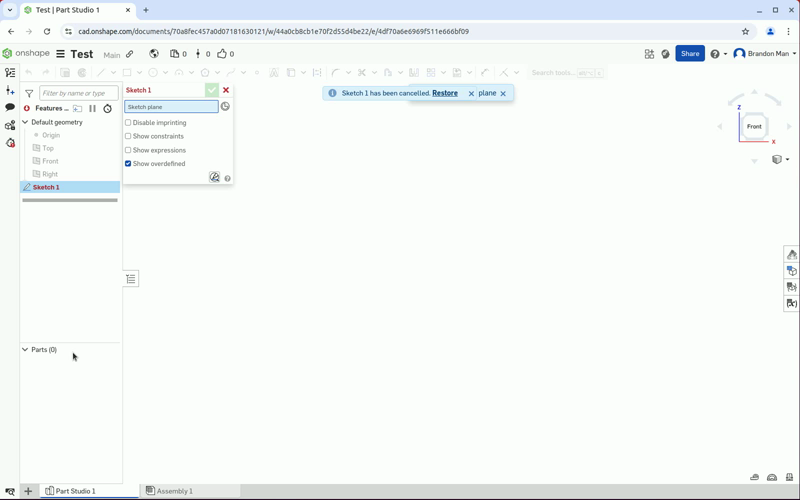
mouse_move(73, 163)
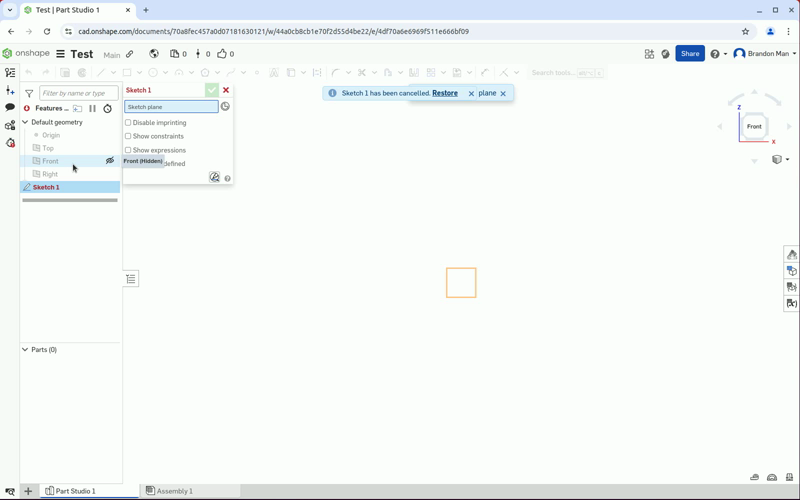
click(73, 163)
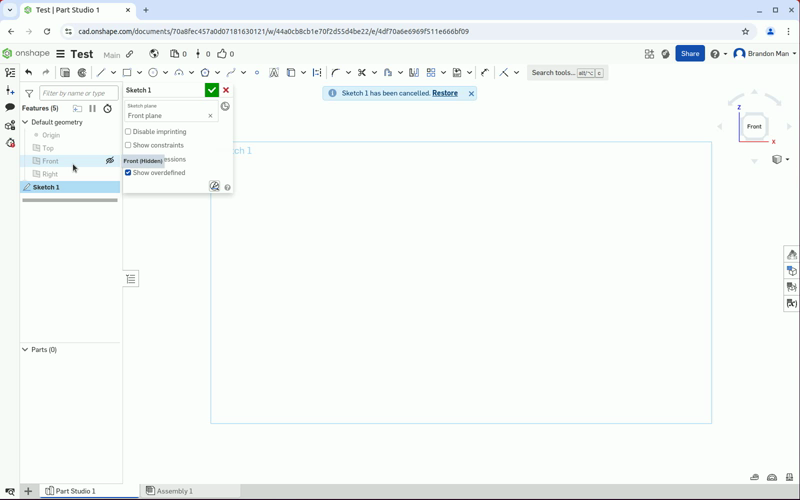
mouse_move(73, 352)
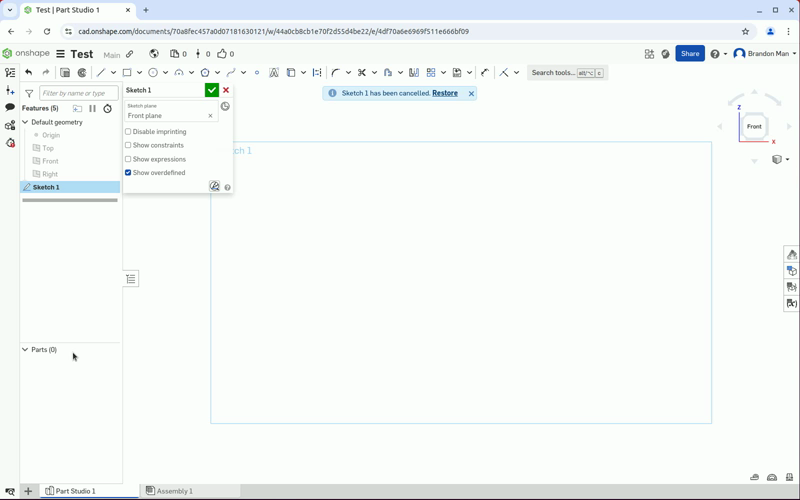
key(y)
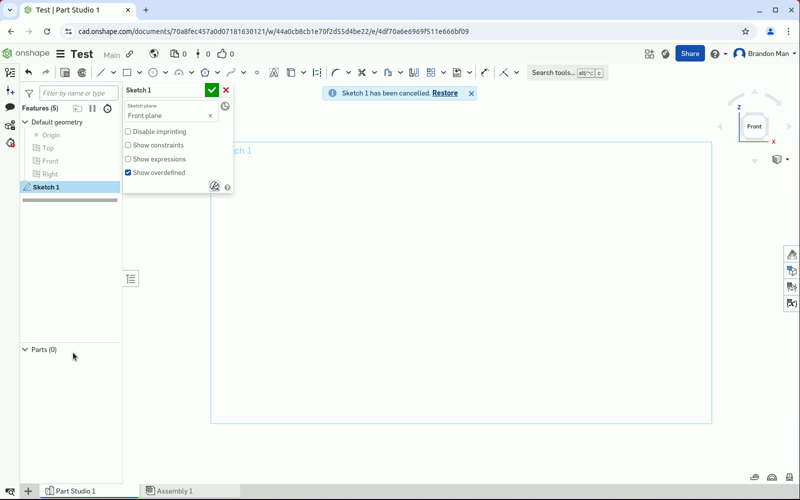
key(l)
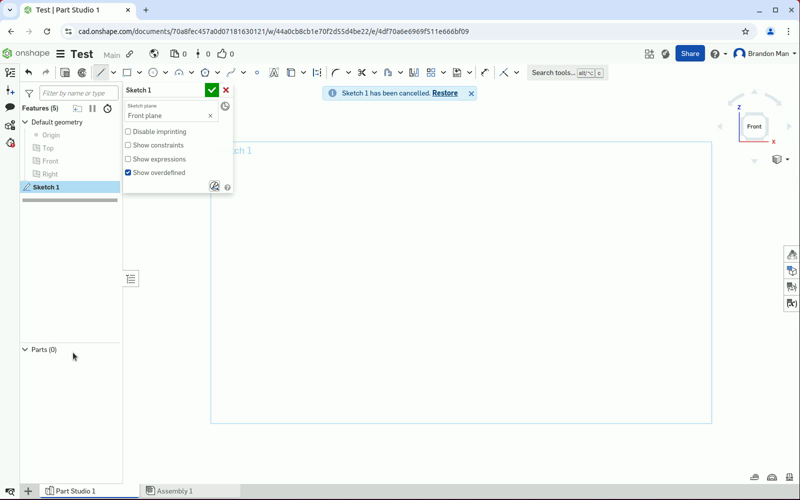
key_down(shift)
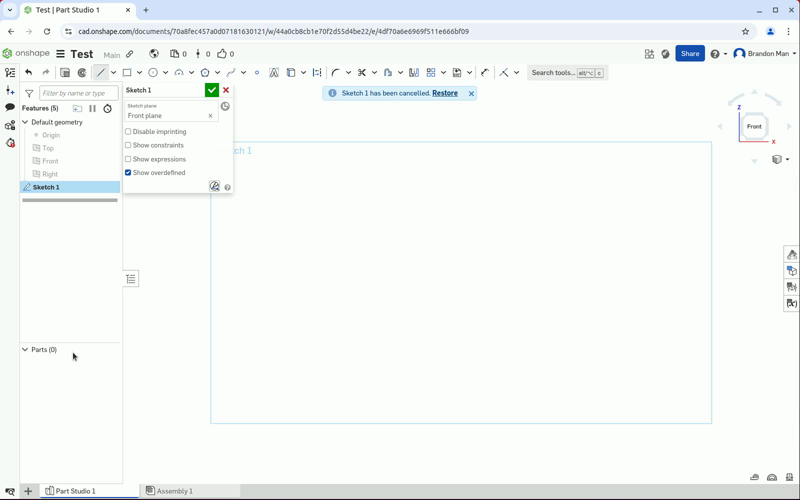
mouse_move(403, 342)
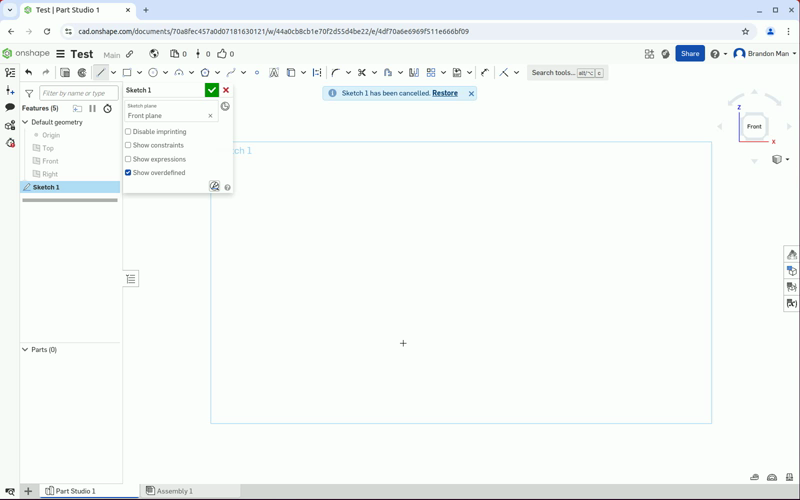
click(403, 342)
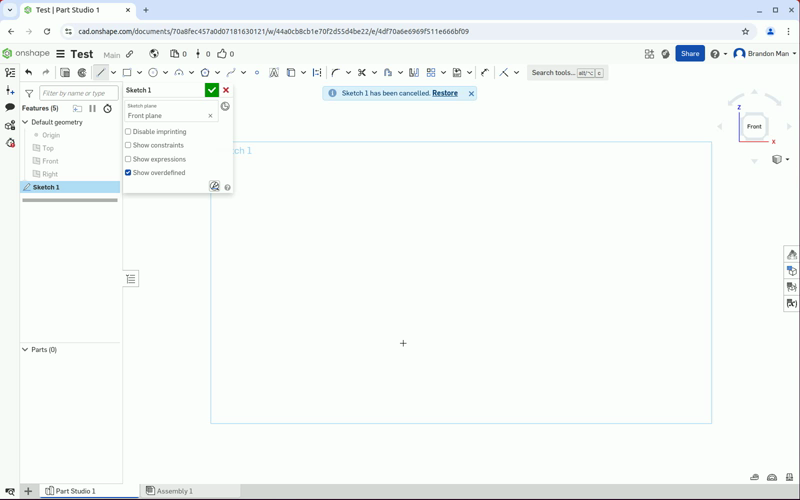
key_up(shift)
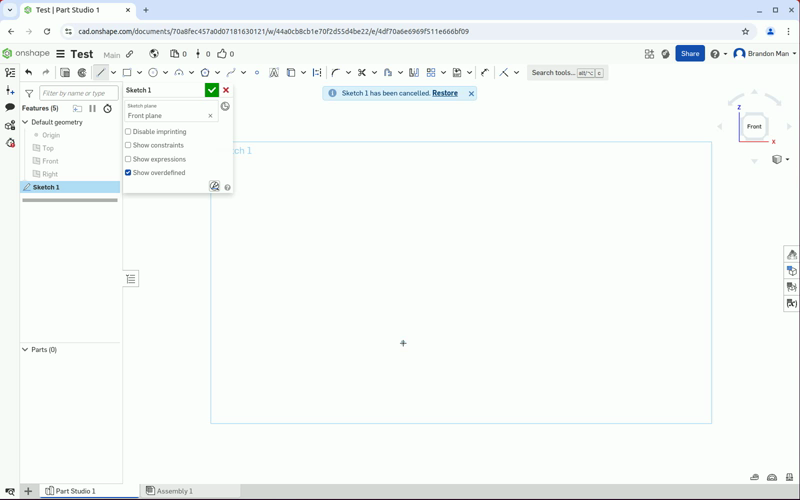
key_down(shift)
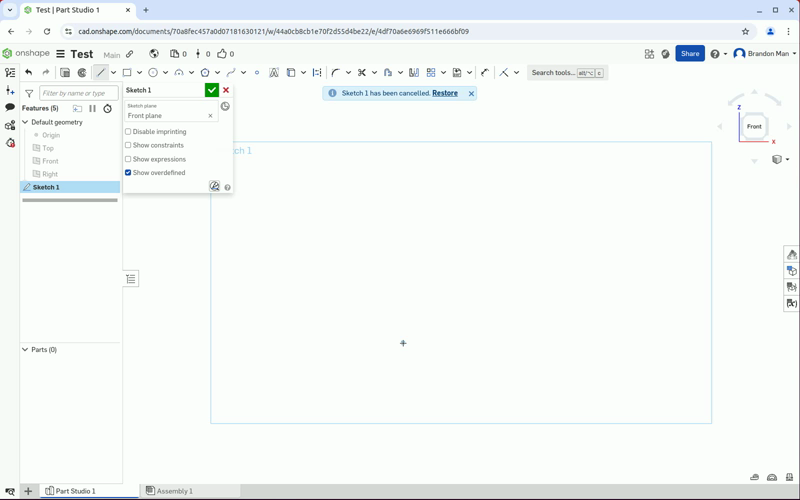
mouse_move(515, 342)
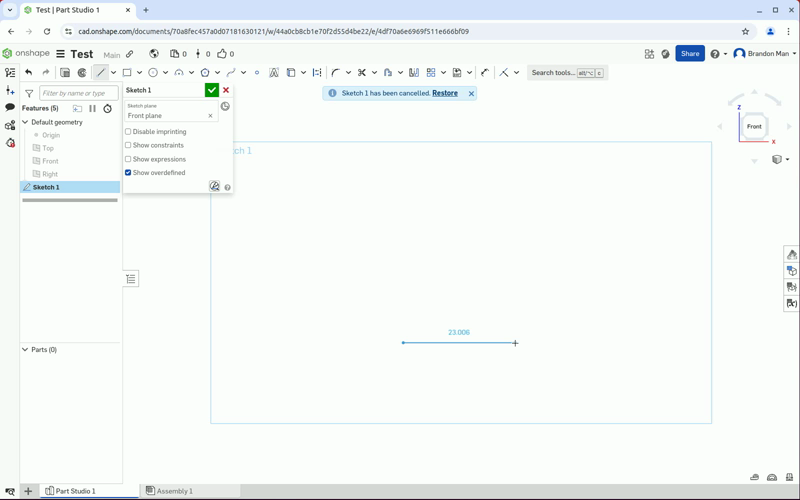
click(515, 342)
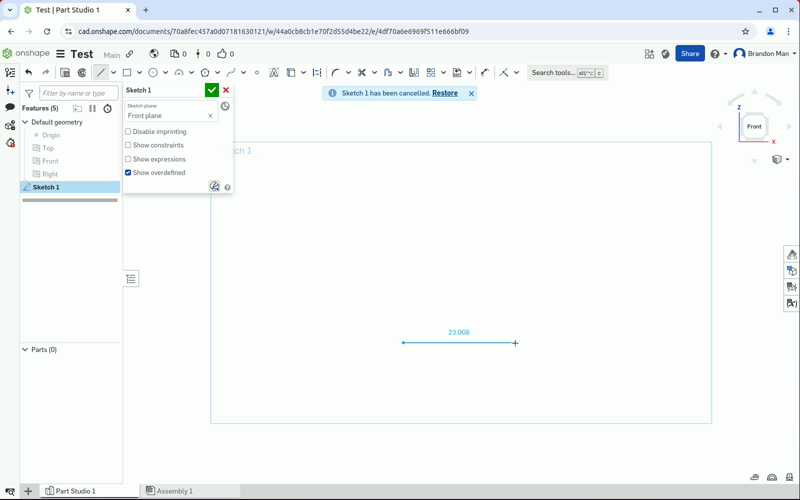
key_up(shift)
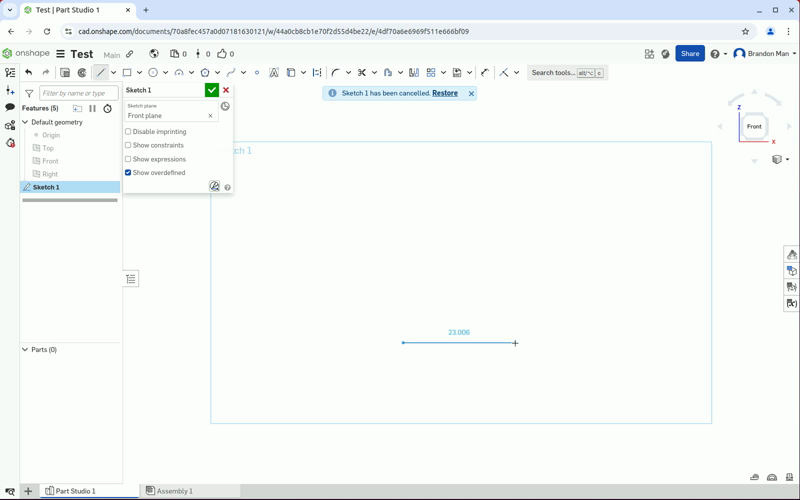
key_down(shift)
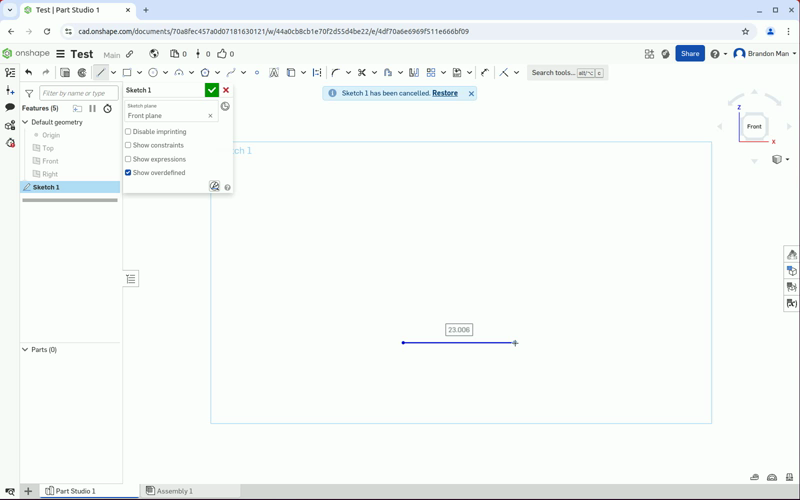
mouse_move(515, 208)
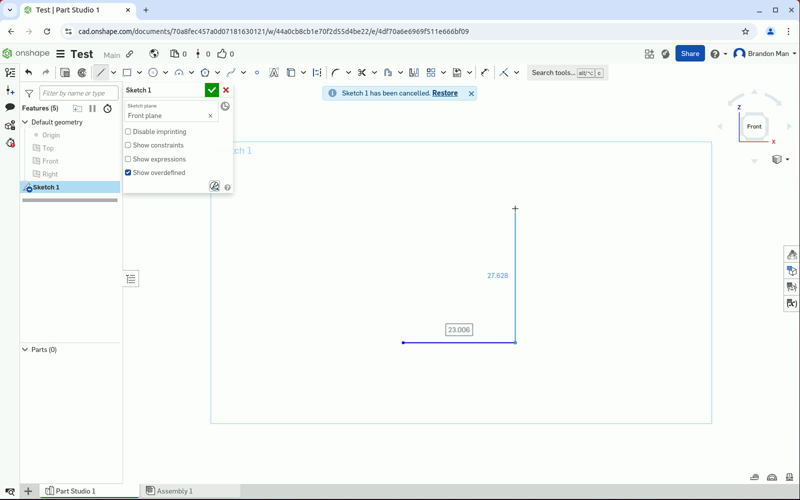
click(515, 208)
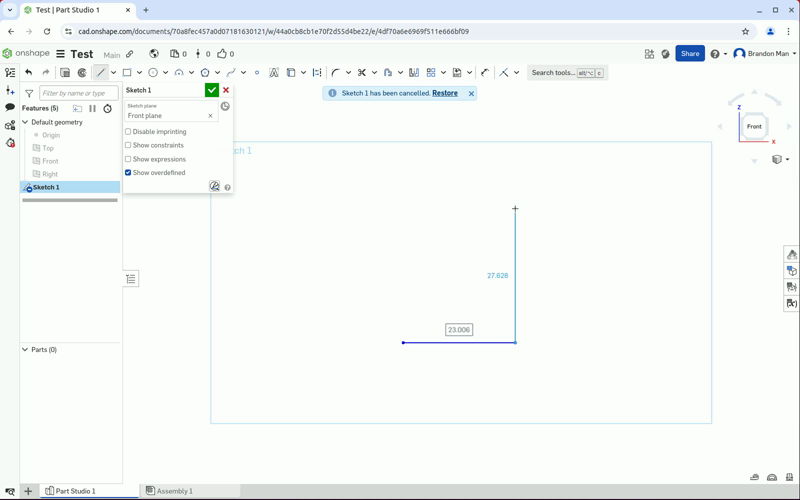
key_up(shift)
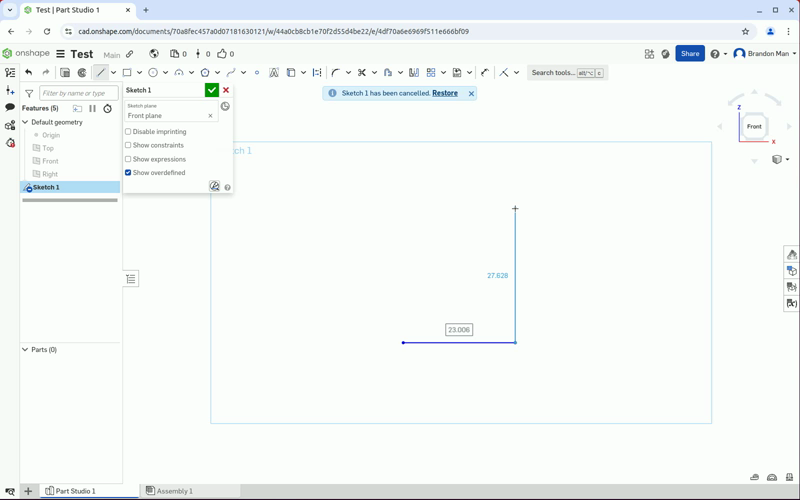
key_down(shift)
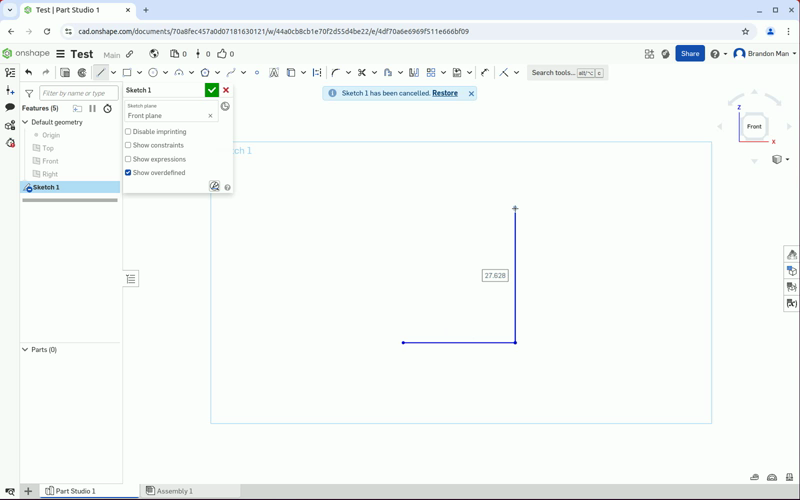
mouse_move(403, 208)
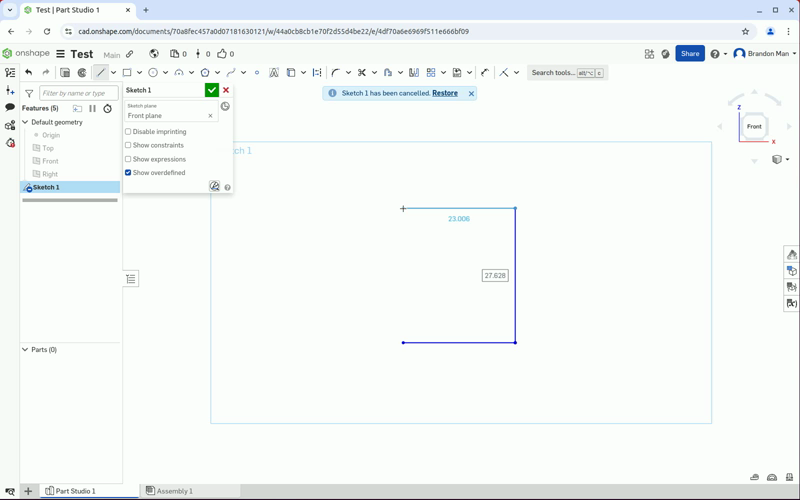
click(403, 208)
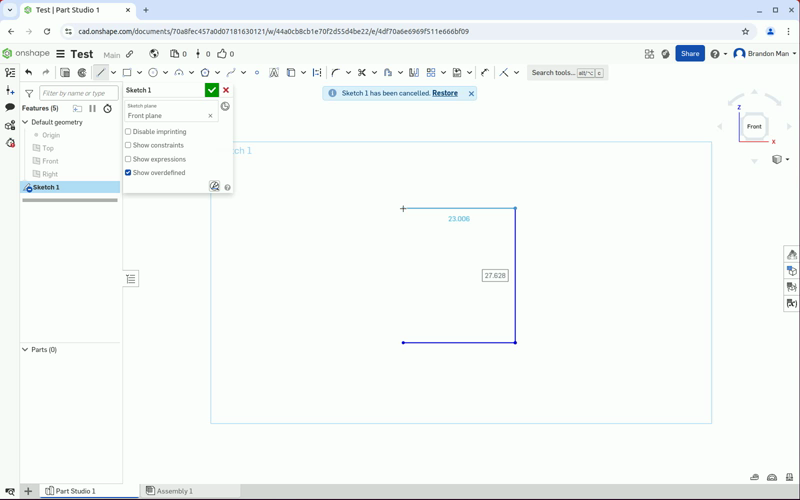
key_up(shift)
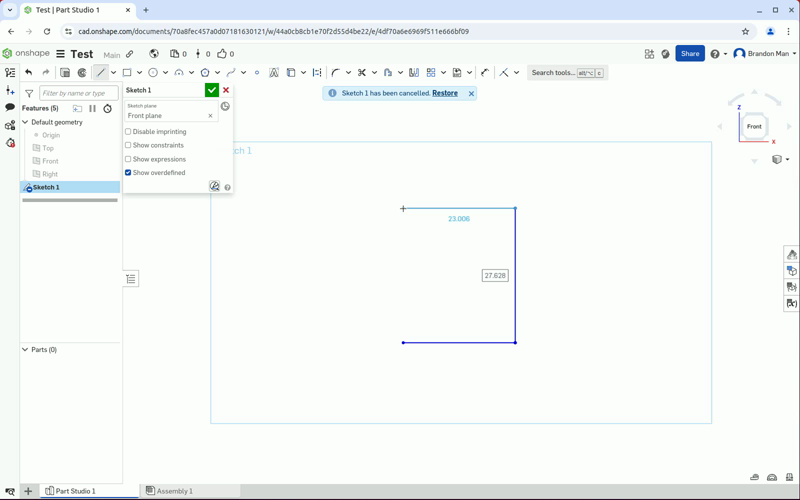
key_down(shift)
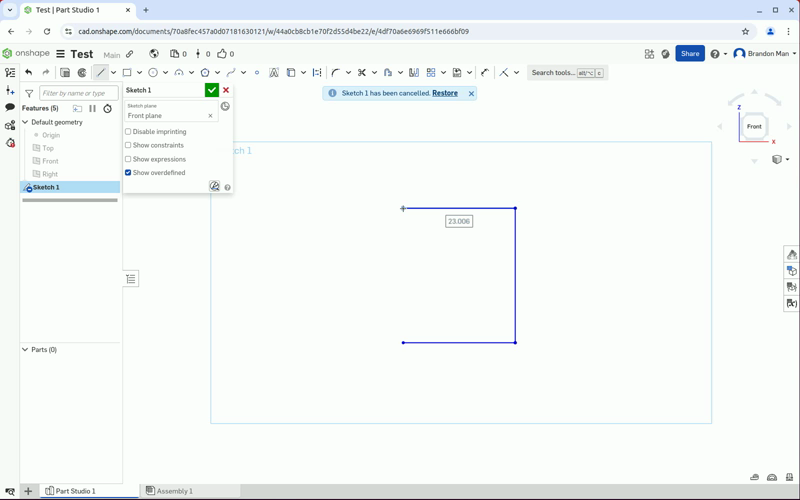
mouse_move(403, 342)
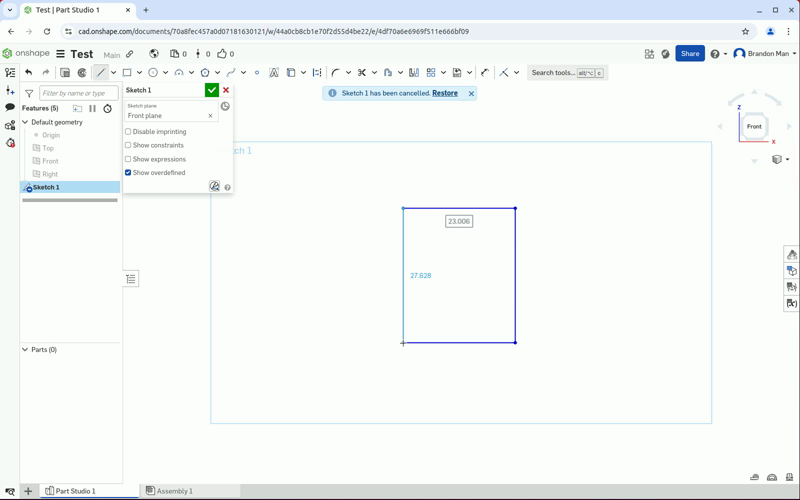
key_up(shift)
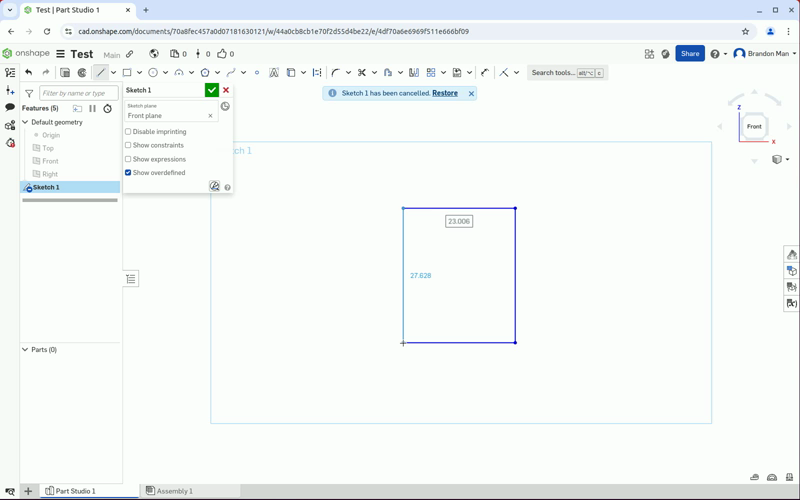
click(403, 342)
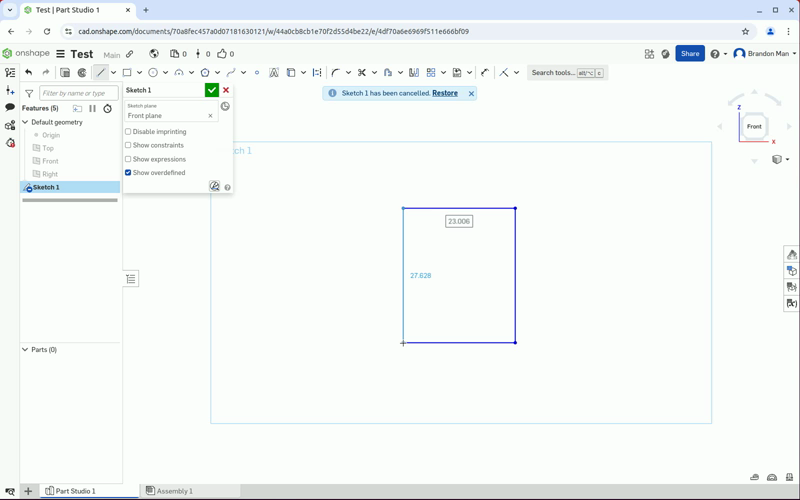
key(esc)
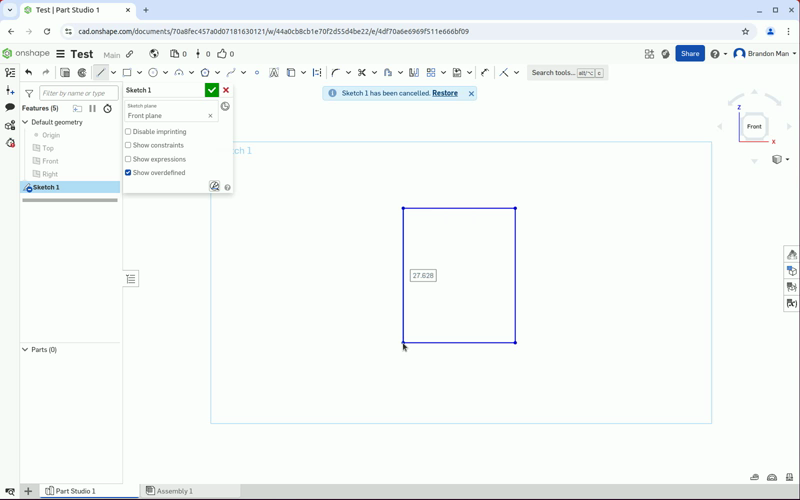
mouse_move(440, 307)
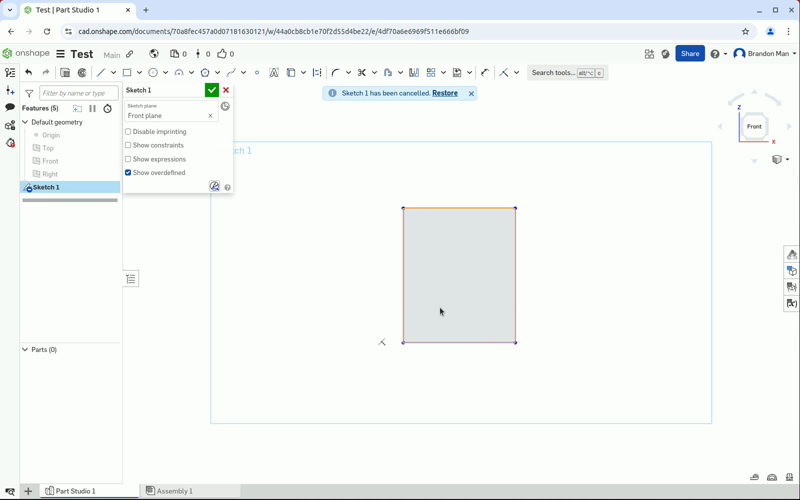
click(440, 307)
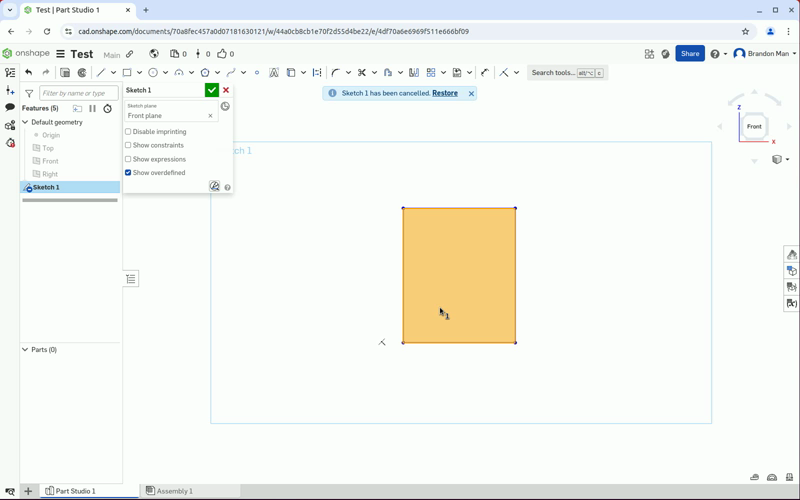
mouse_move(73, 352)
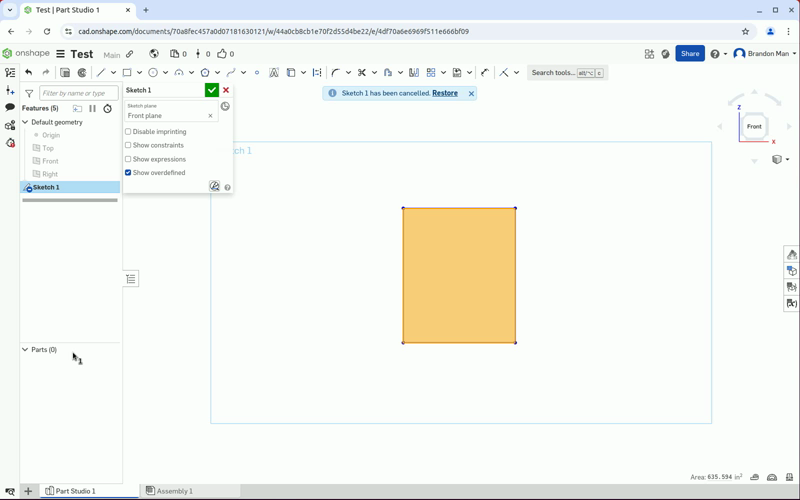
key(shift+y)
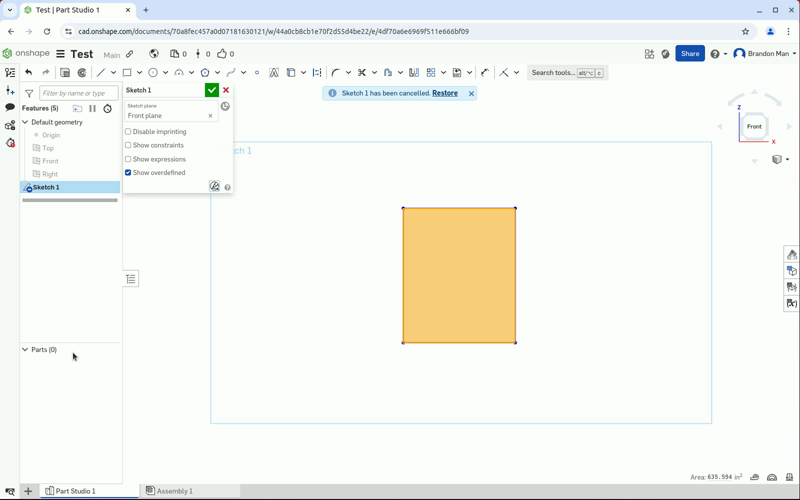
key(shift+e)
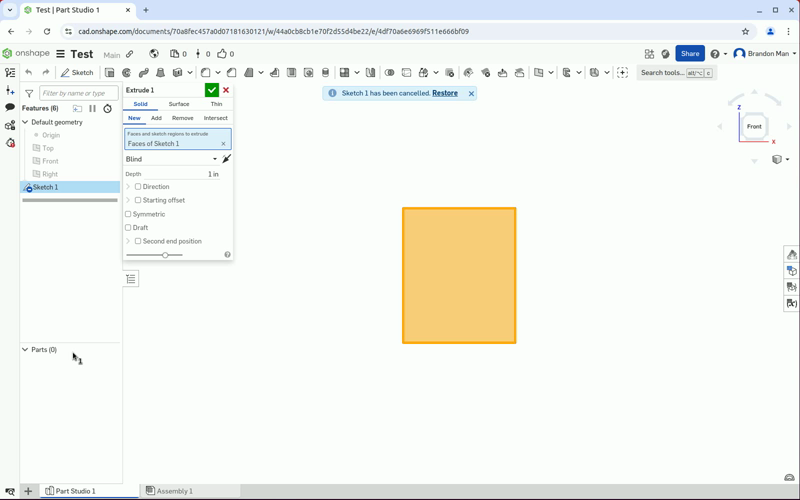
mouse_move(143, 106)
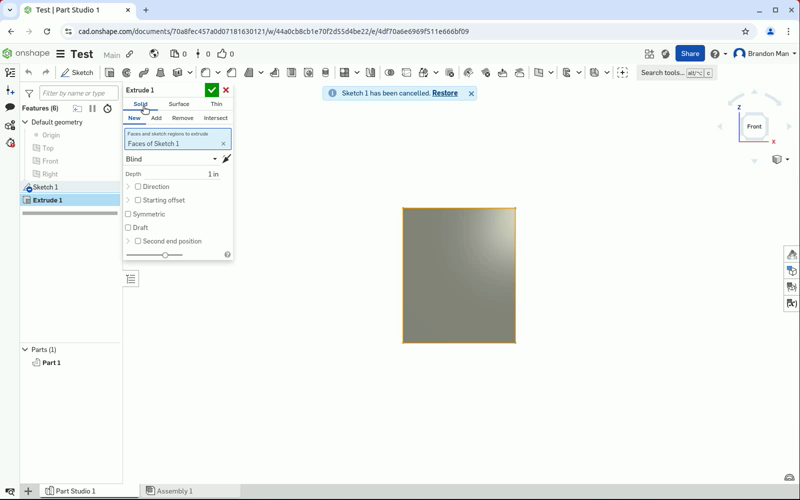
click(143, 106)
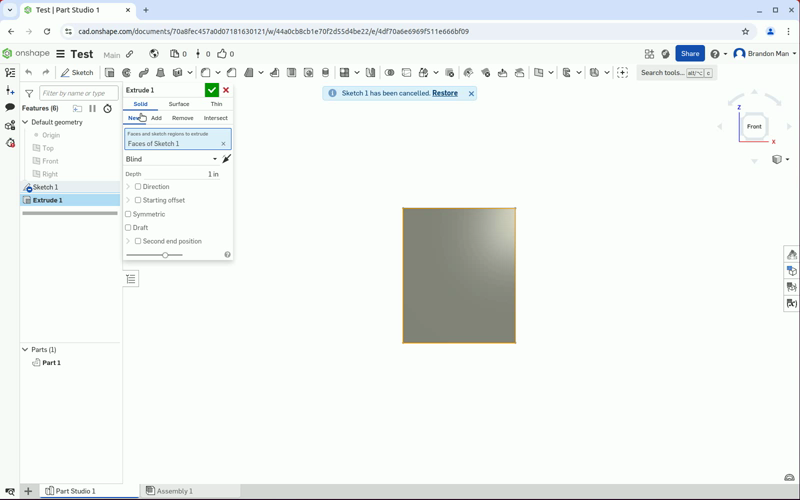
mouse_move(137, 120)
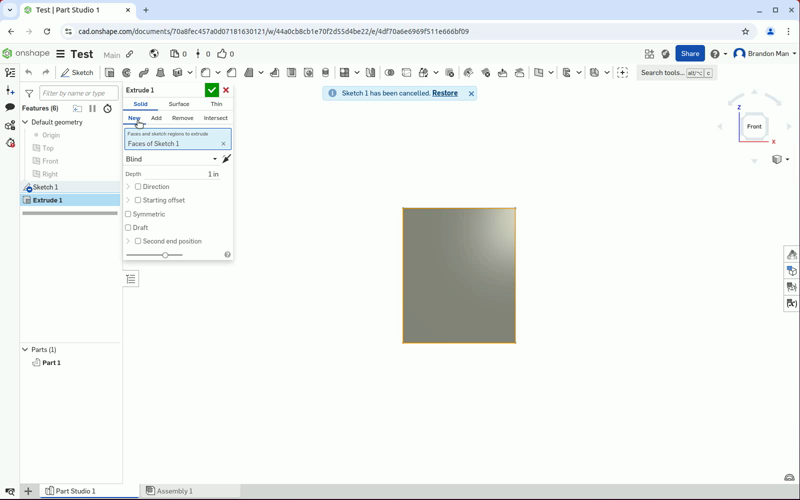
click(137, 120)
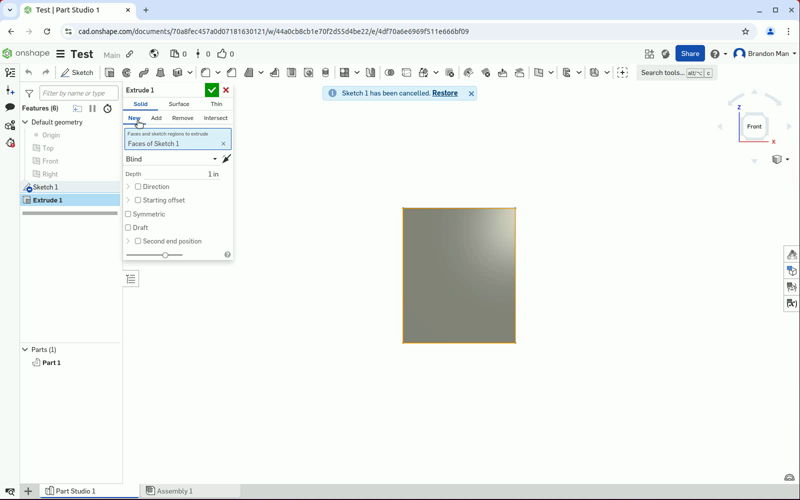
key(tab, 4)
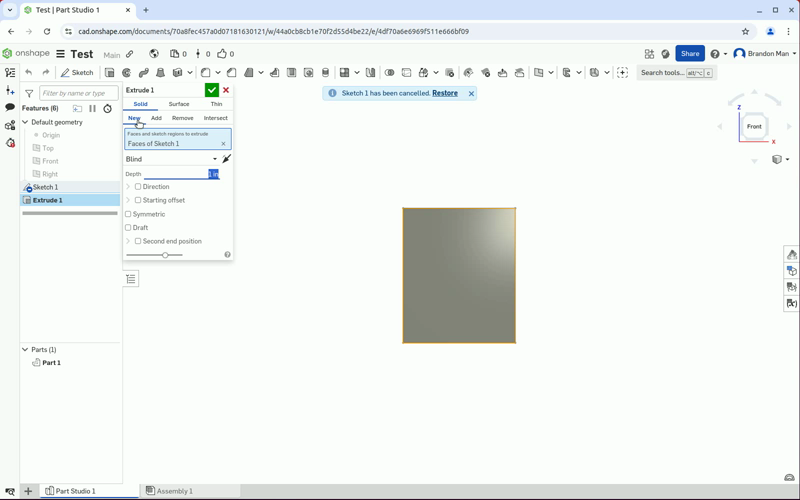
text(4.574)
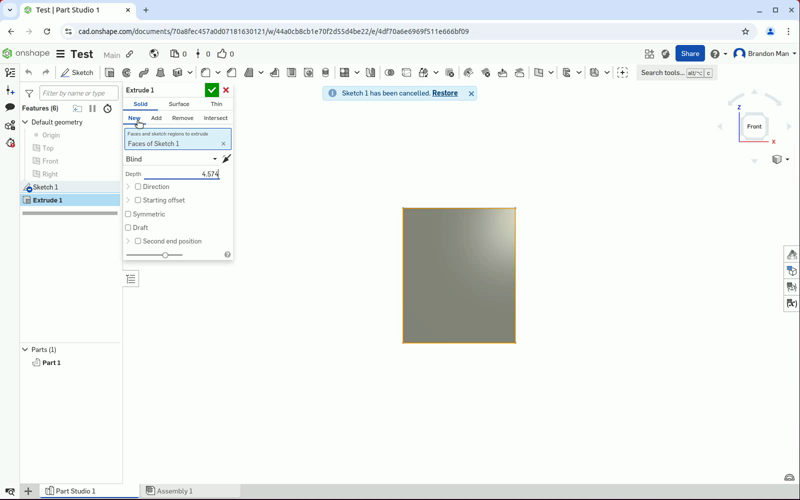
key(enter)
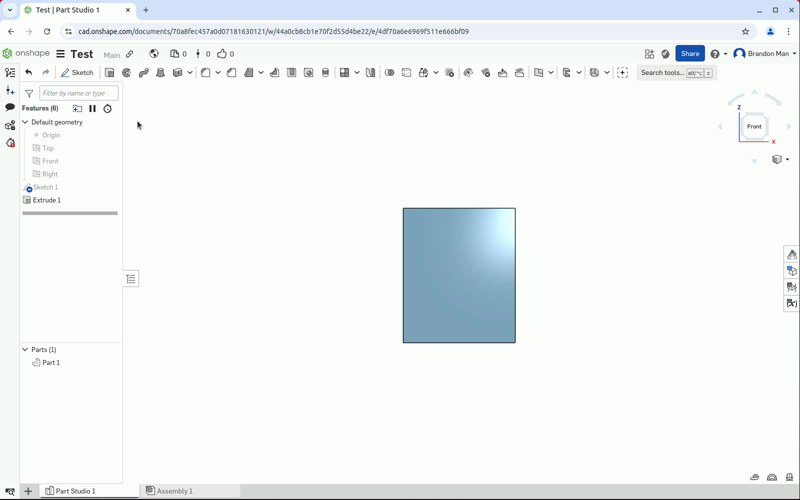
key(shift+h)
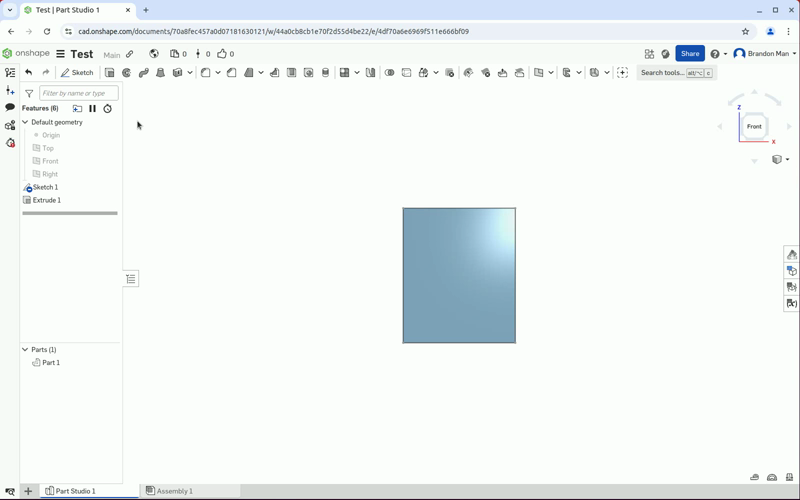
key(shift+h)
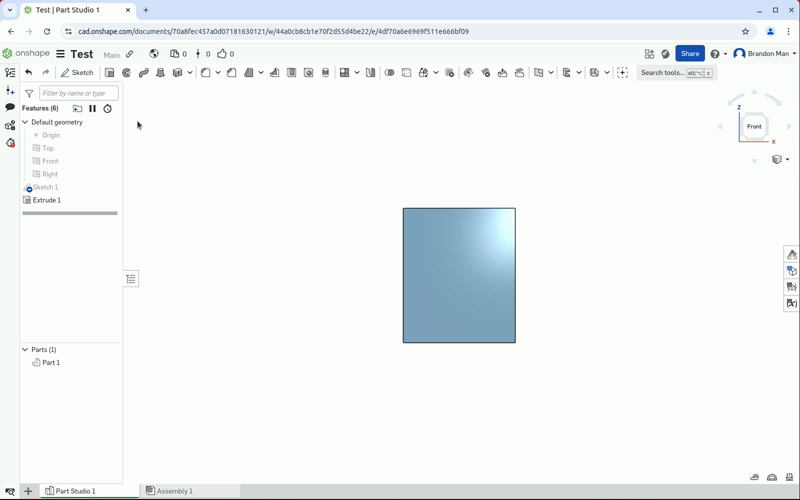
mouse_move(73, 189)
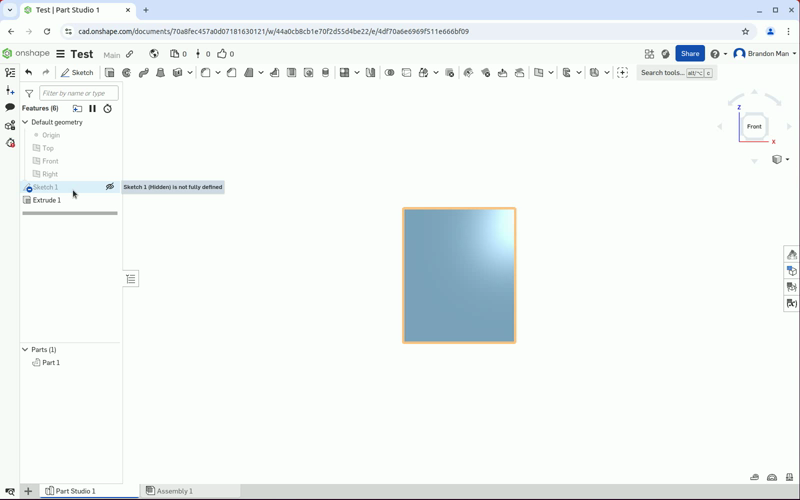
click(73, 189)
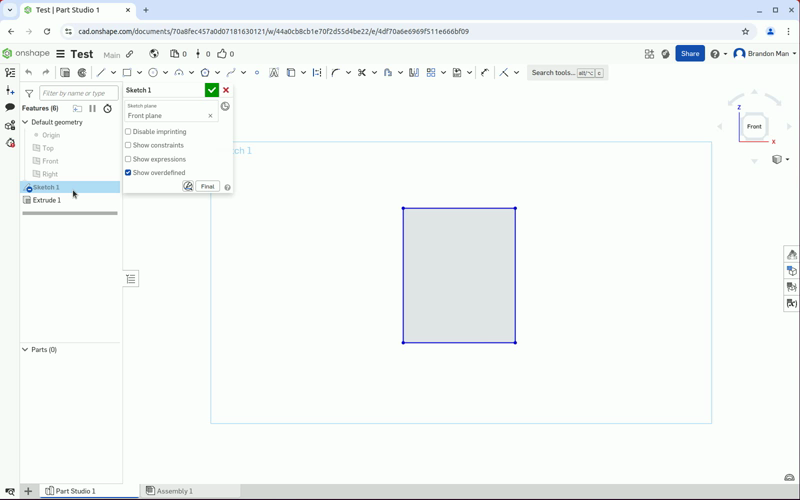
mouse_move(229, 92)
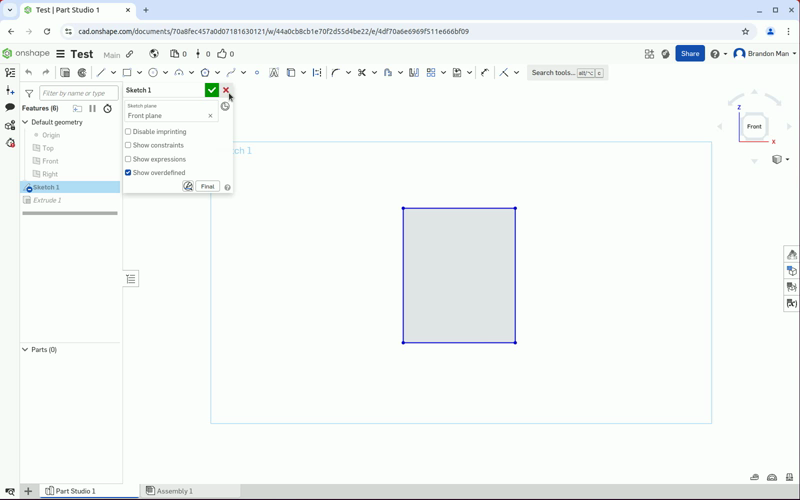
click(229, 92)
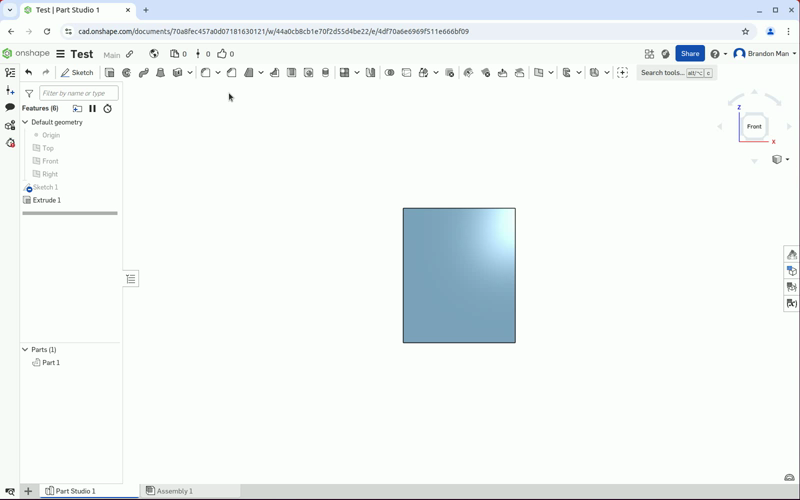
mouse_move(541, 75)
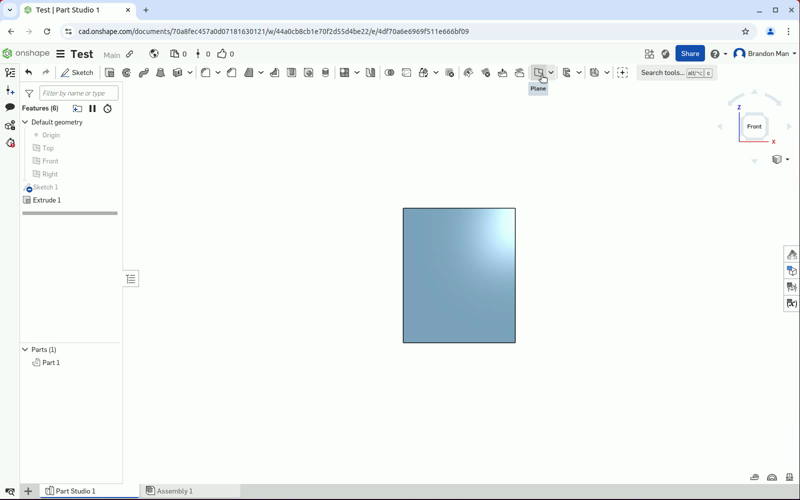
click(541, 75)
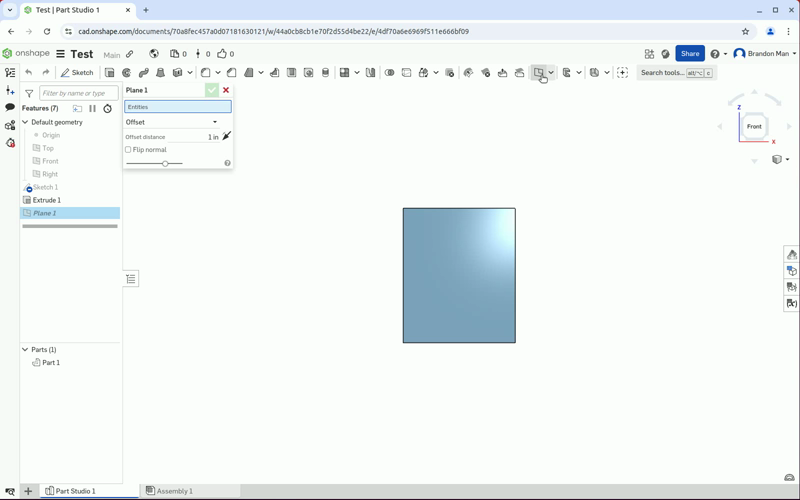
mouse_move(73, 163)
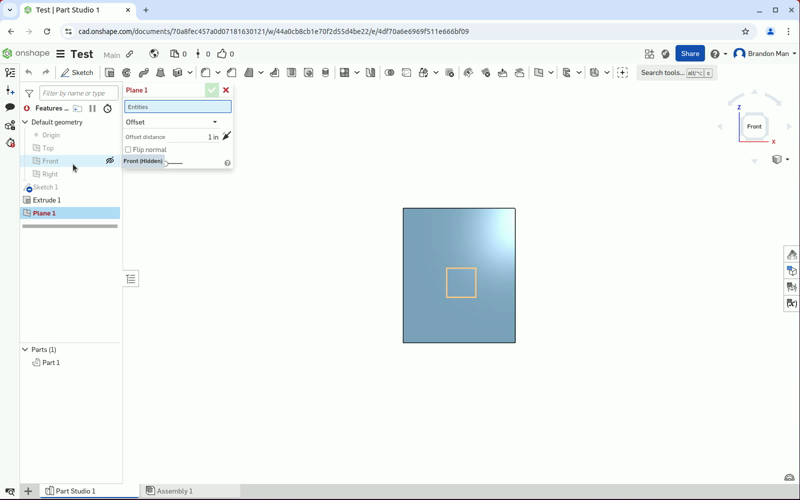
click(73, 163)
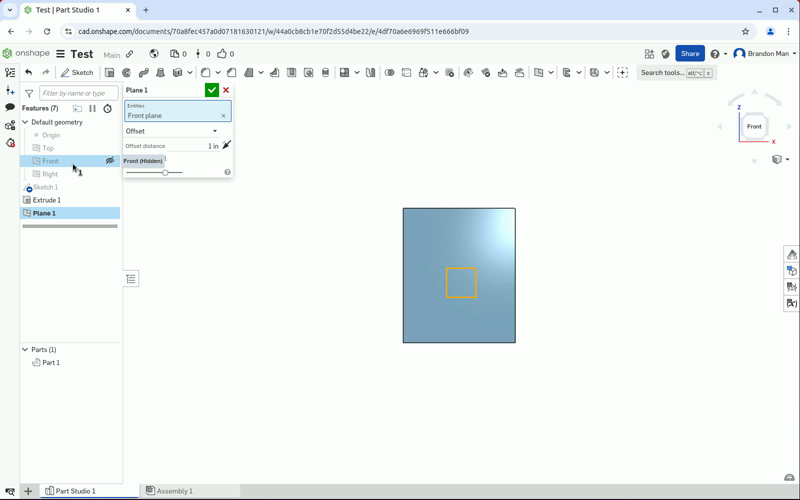
key(tab, 2)
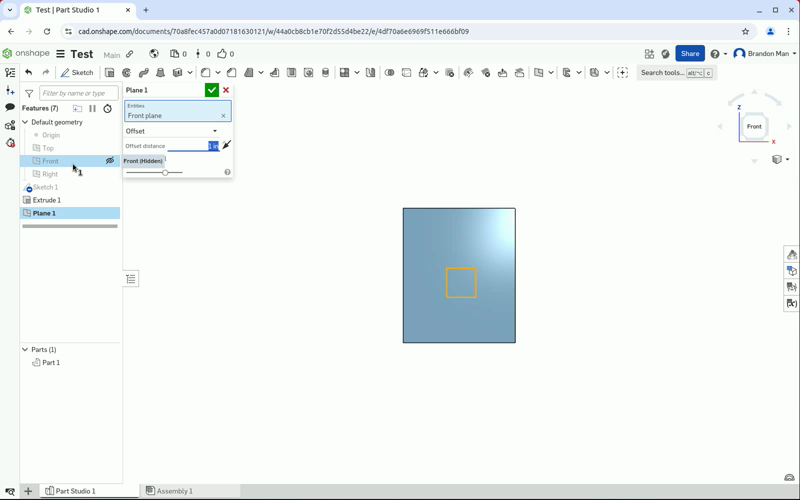
text(4.56)
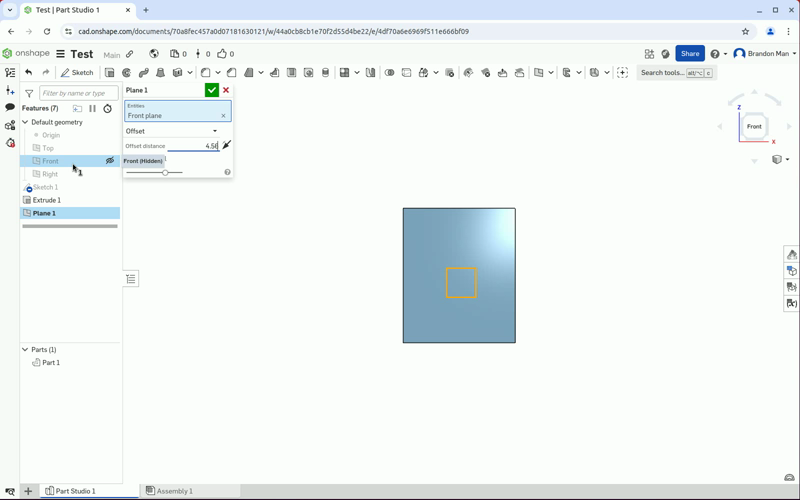
key(enter, 2)
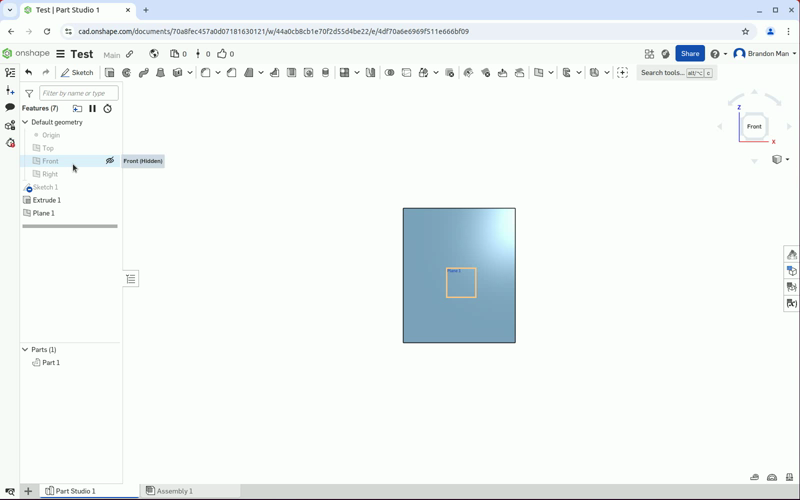
key(shift+s)
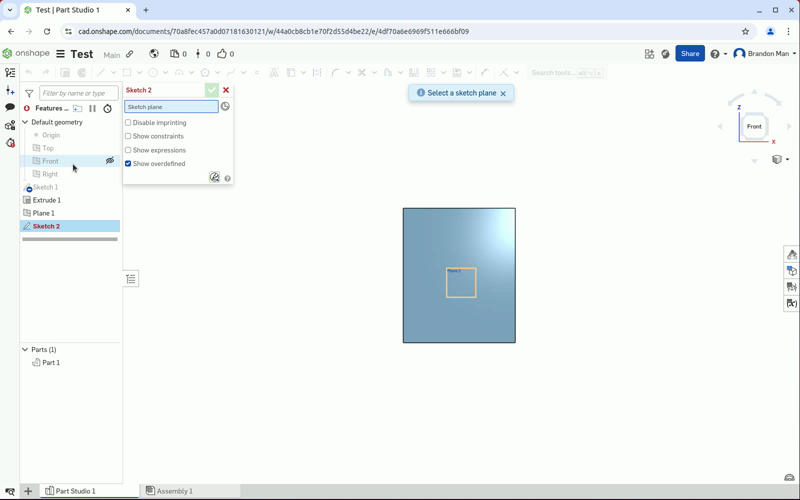
mouse_move(73, 215)
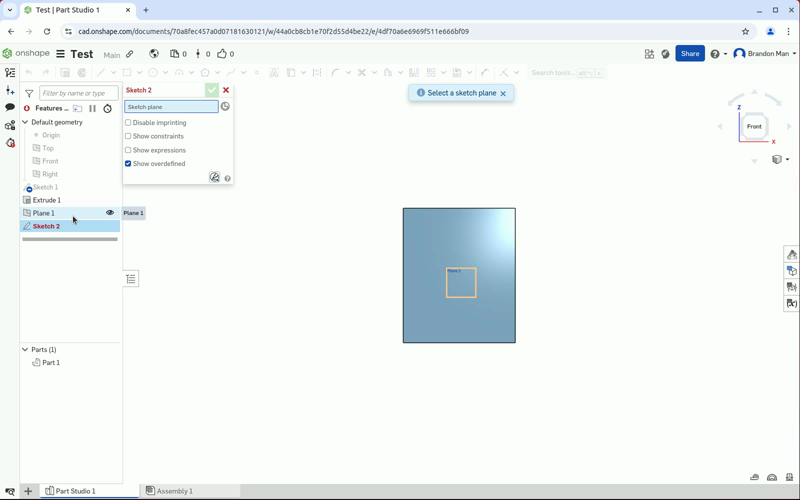
click(73, 215)
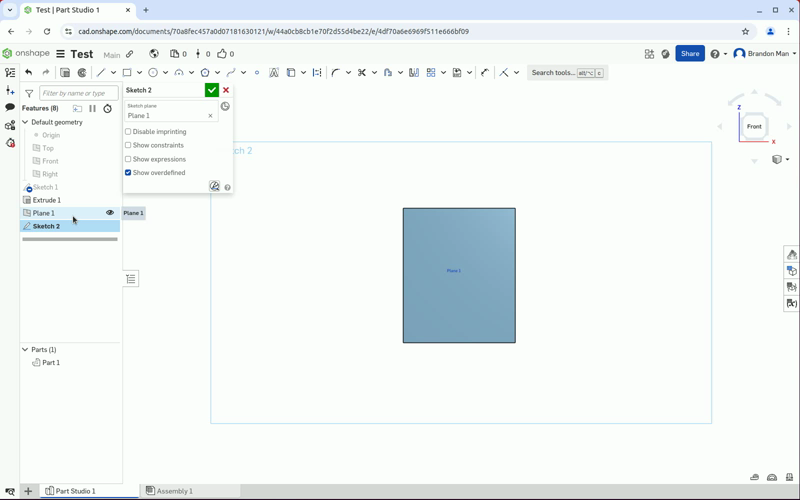
mouse_move(73, 352)
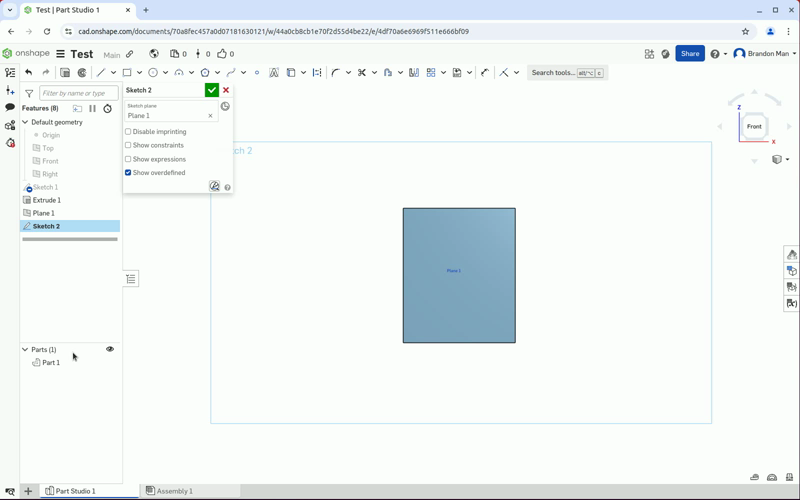
key(y)
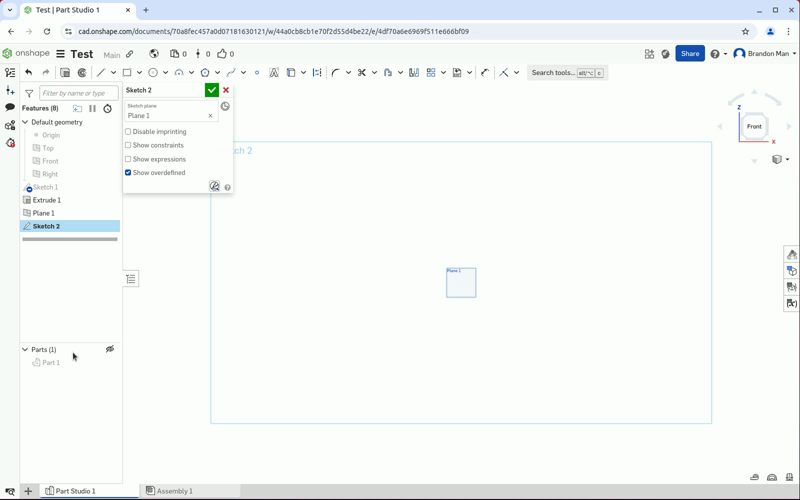
key(l)
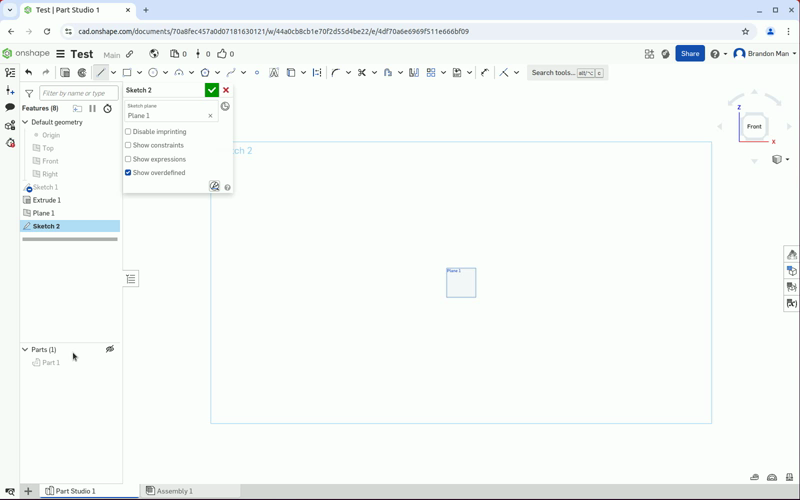
key_down(shift)
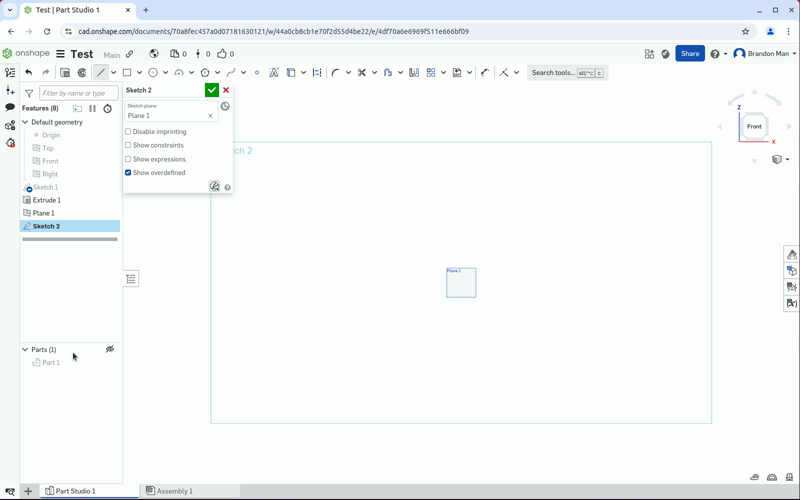
mouse_move(403, 342)
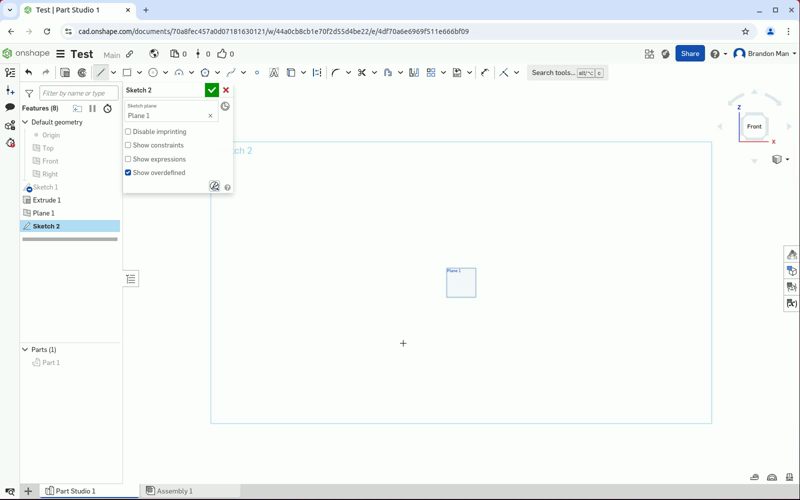
click(403, 342)
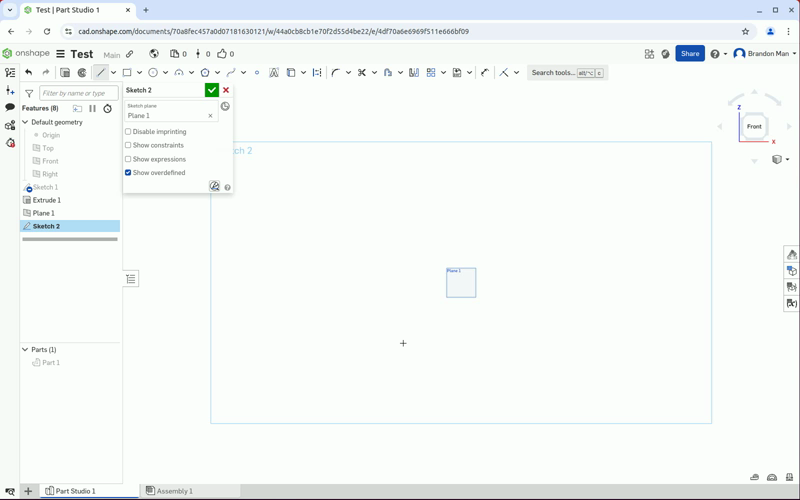
key_up(shift)
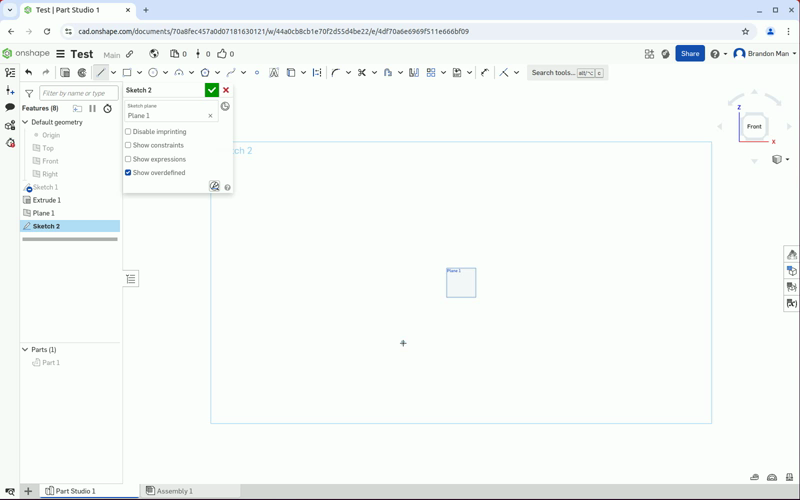
key_down(shift)
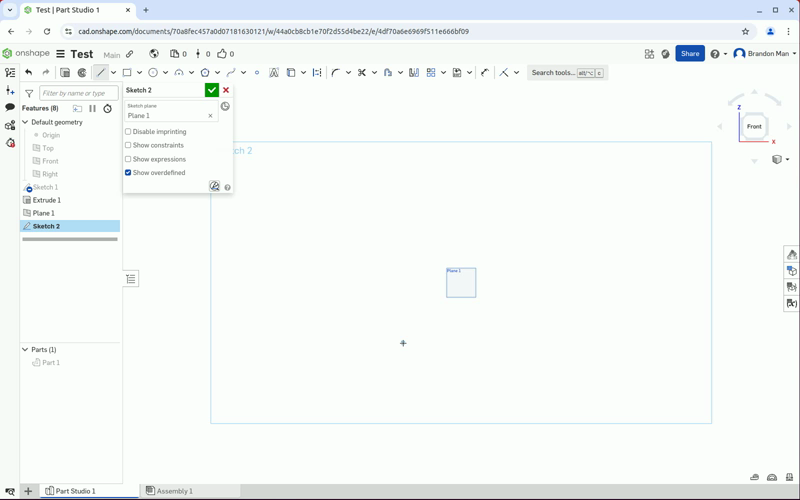
mouse_move(433, 342)
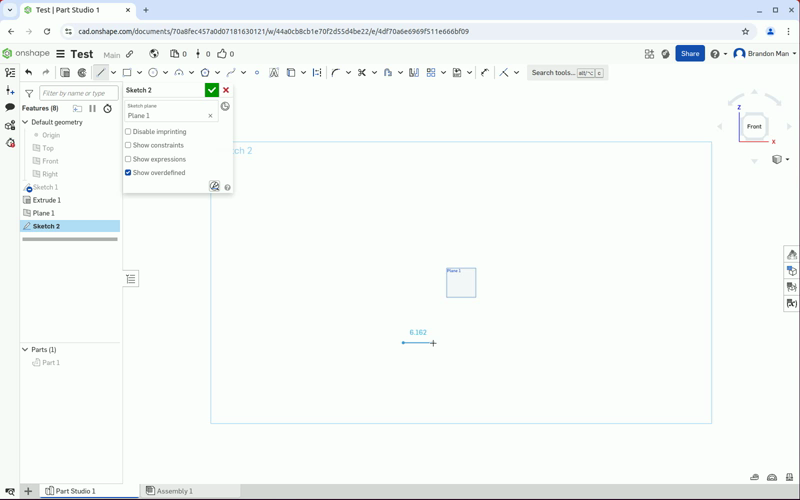
mouse_move(426, 342)
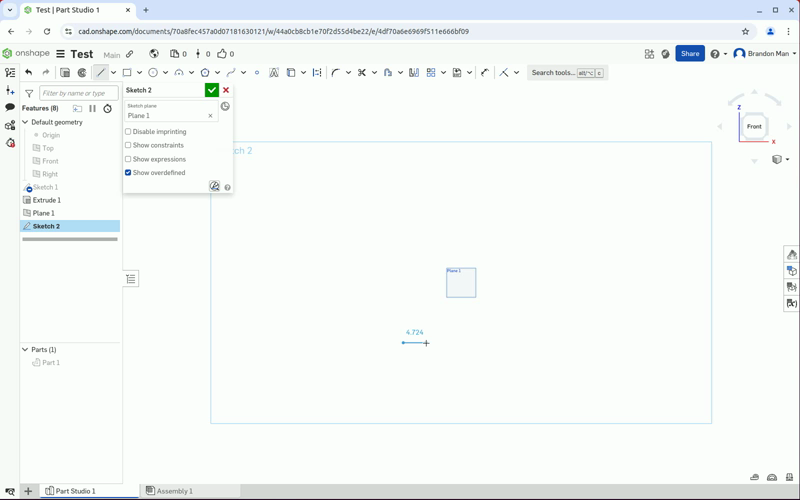
click(426, 342)
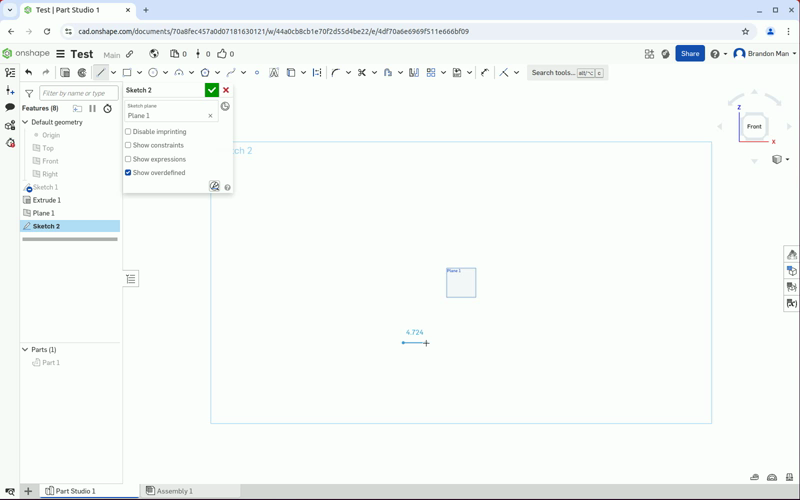
key_up(shift)
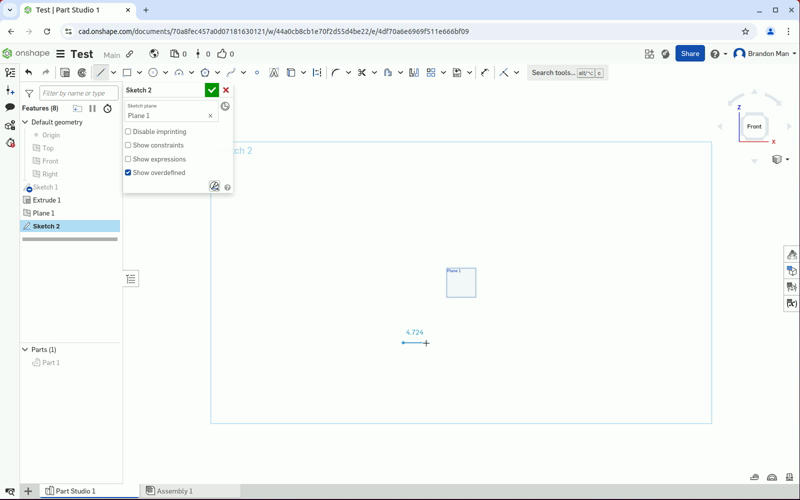
key_down(shift)
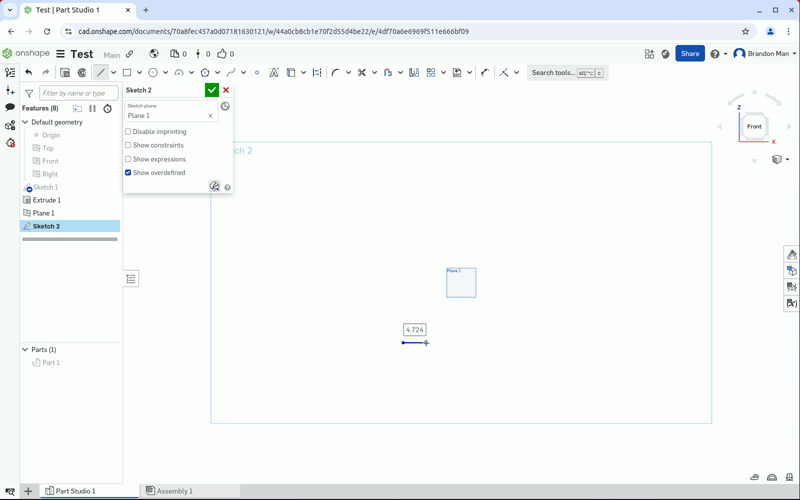
mouse_move(426, 208)
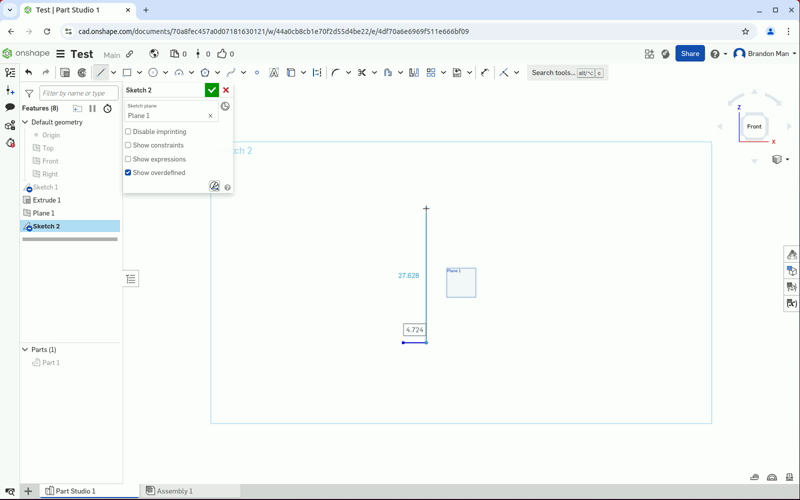
click(426, 208)
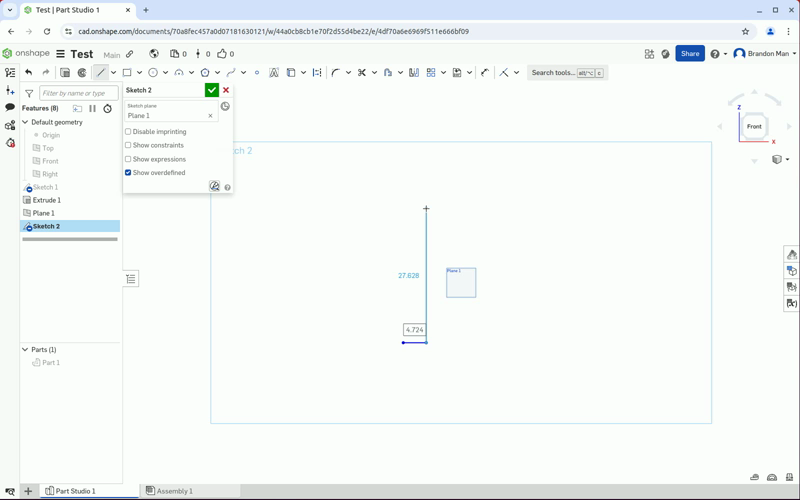
key_up(shift)
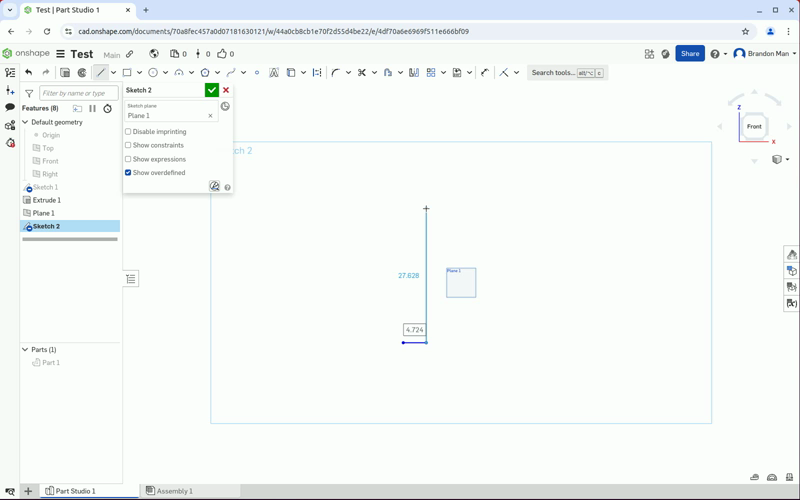
key_down(shift)
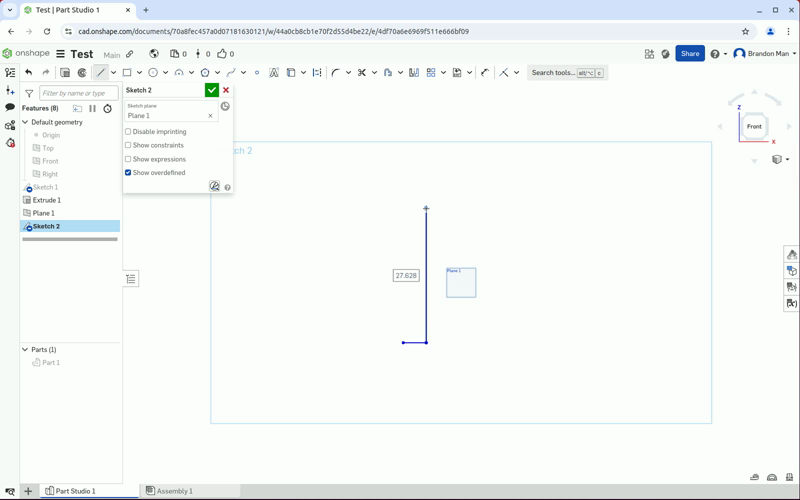
mouse_move(456, 208)
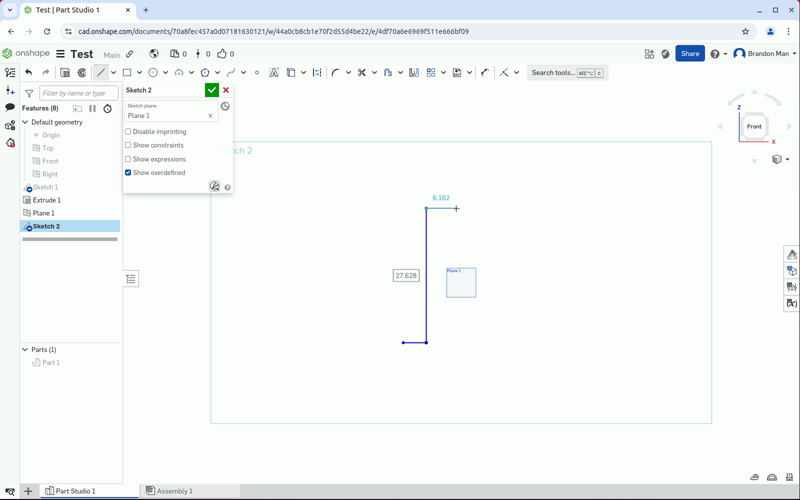
mouse_move(403, 208)
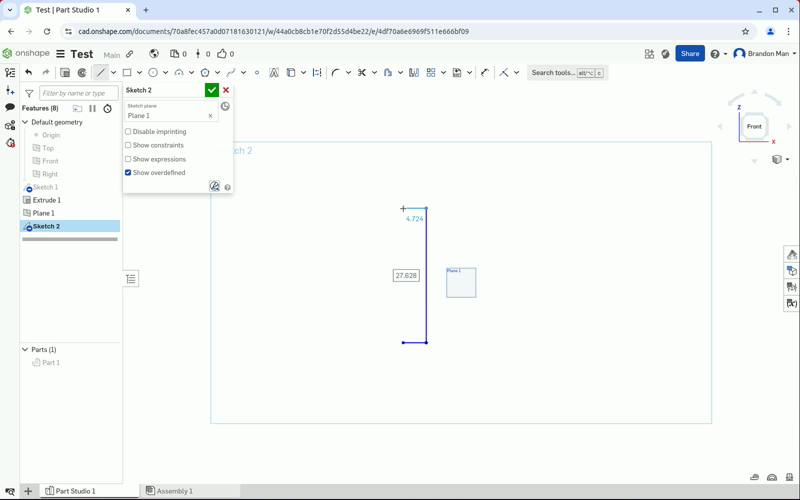
click(403, 208)
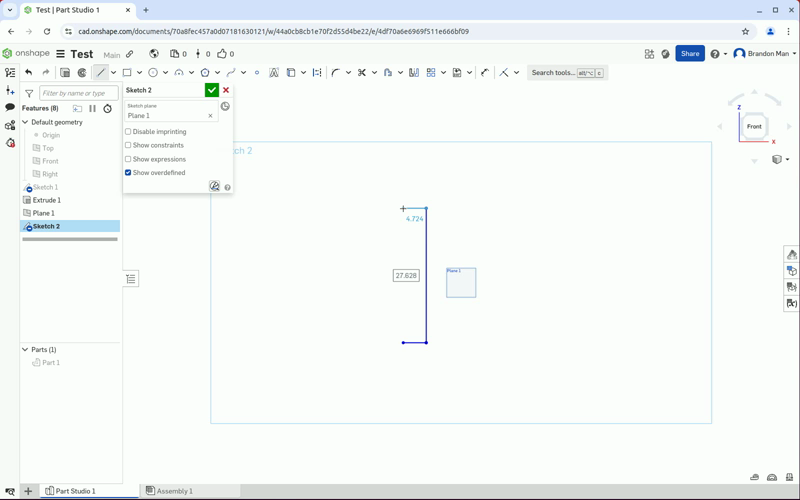
key_up(shift)
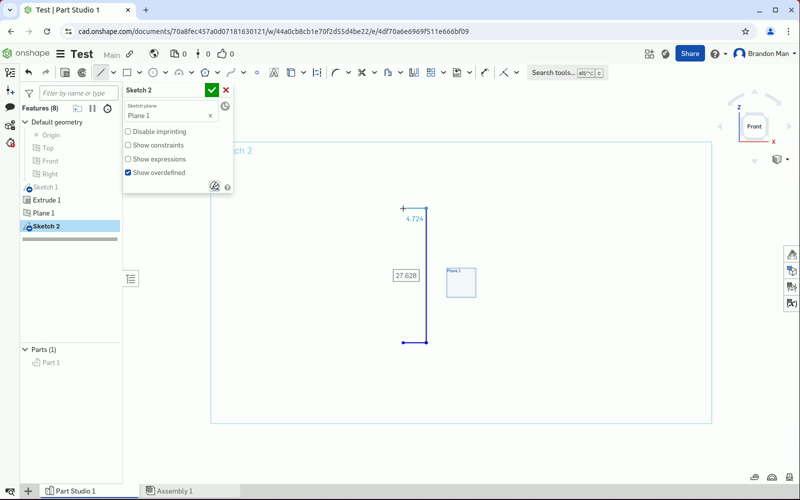
key_down(shift)
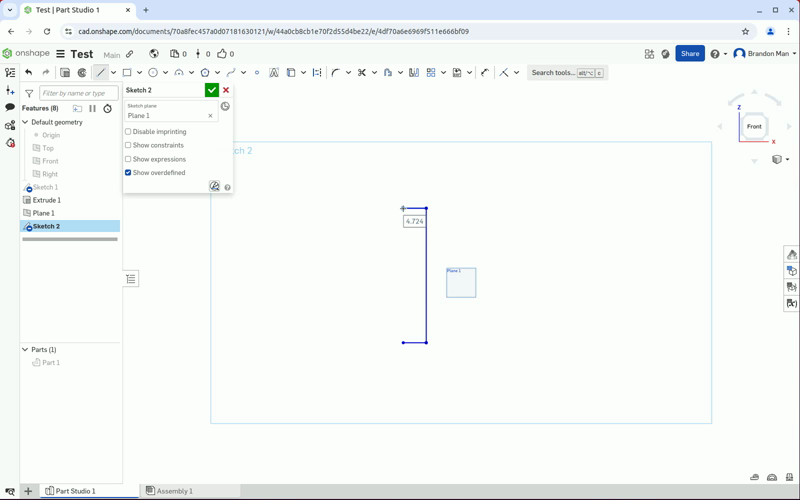
mouse_move(403, 342)
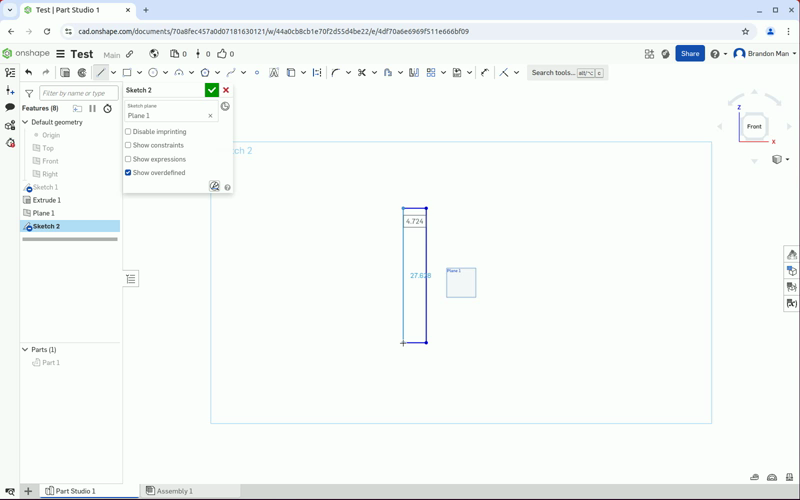
key_up(shift)
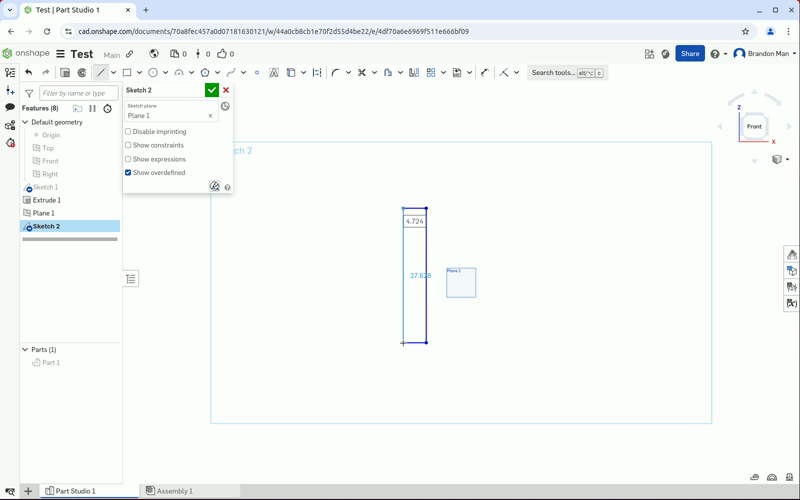
click(403, 342)
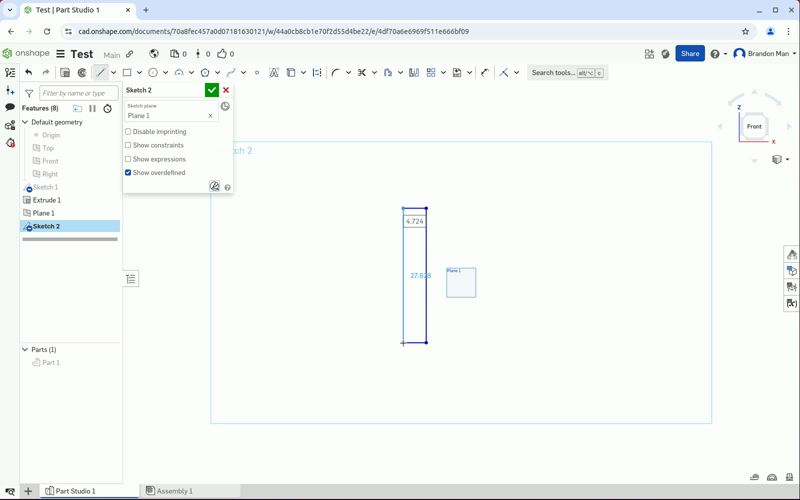
key(esc)
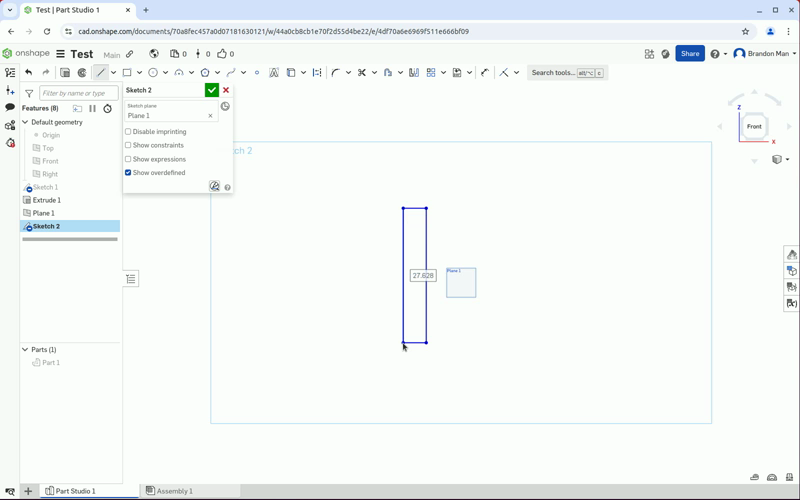
mouse_move(416, 273)
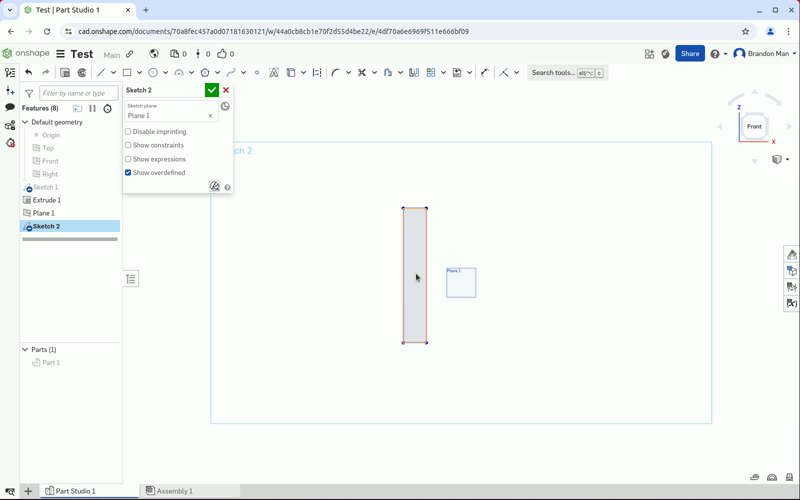
click(416, 273)
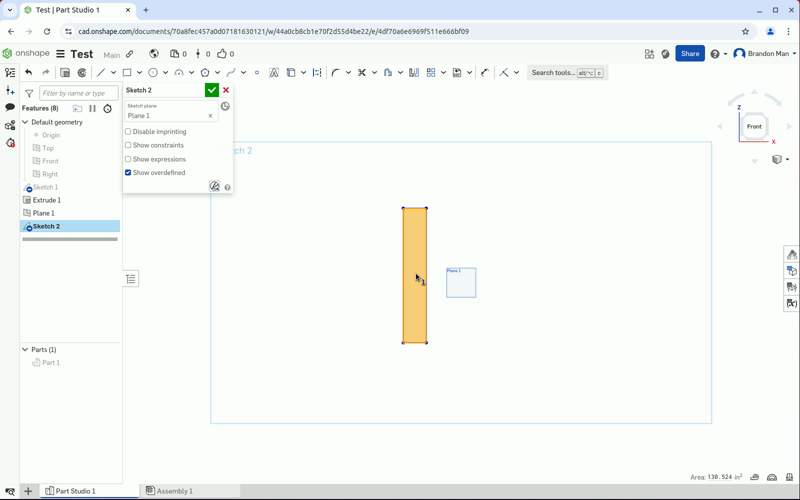
mouse_move(73, 352)
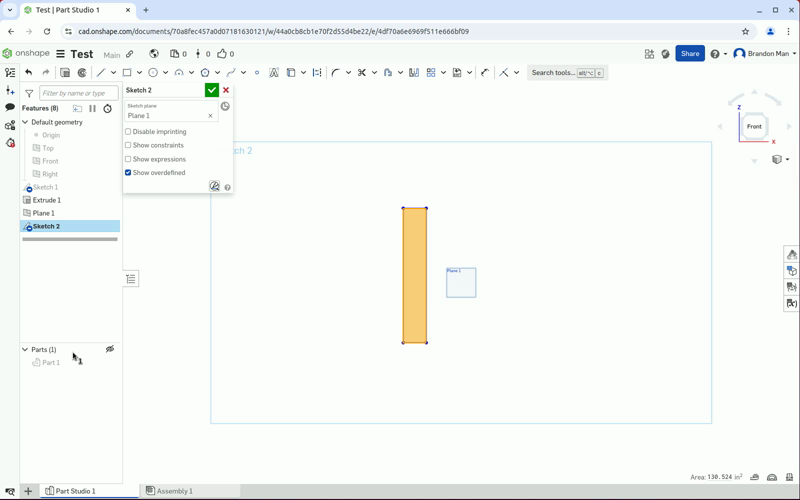
key(shift+y)
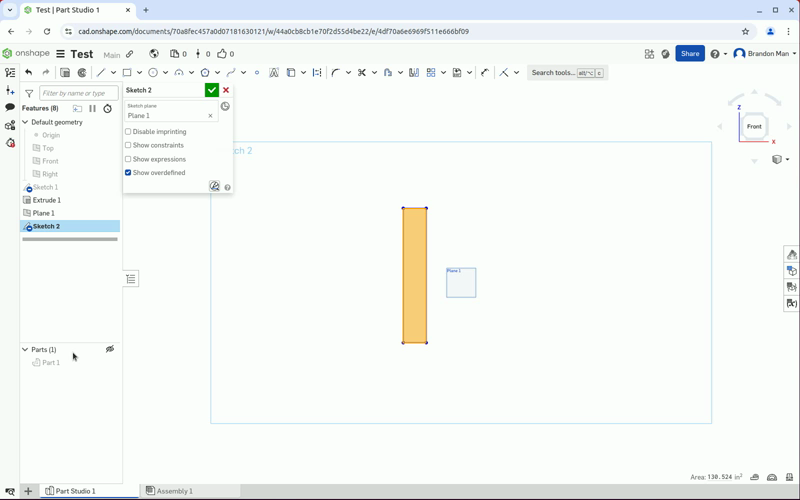
key(shift+e)
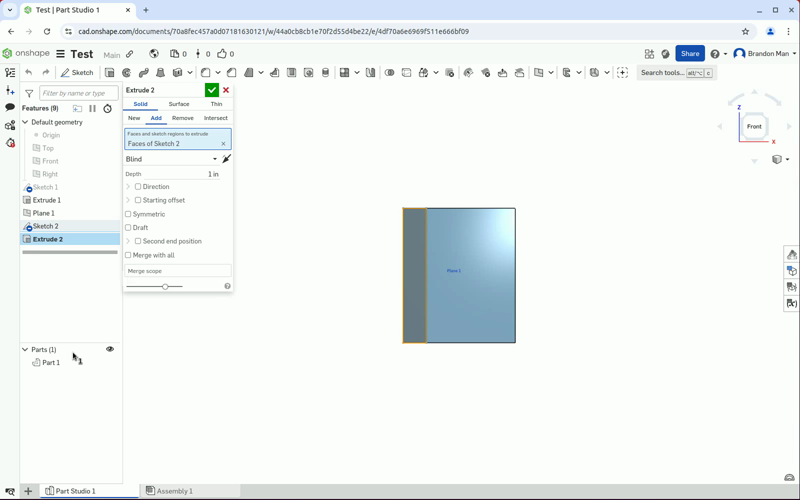
mouse_move(143, 106)
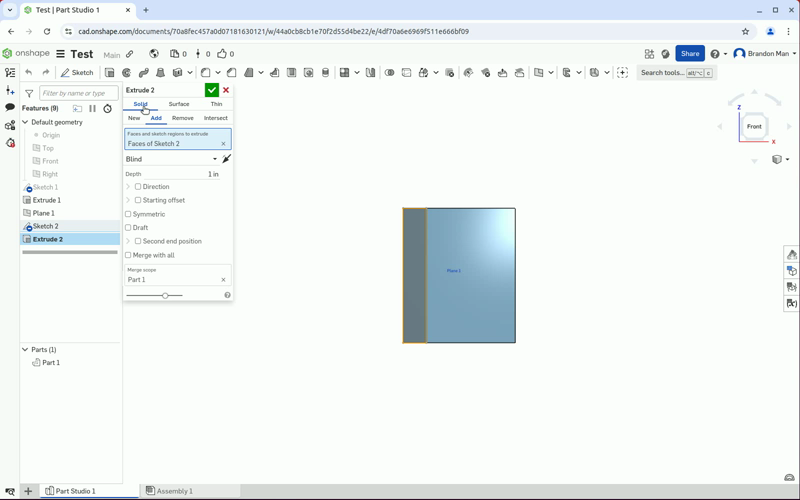
click(143, 106)
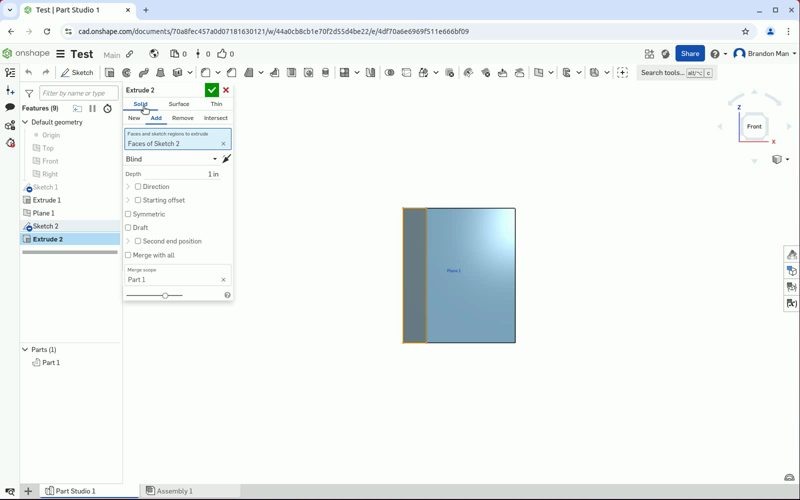
mouse_move(137, 120)
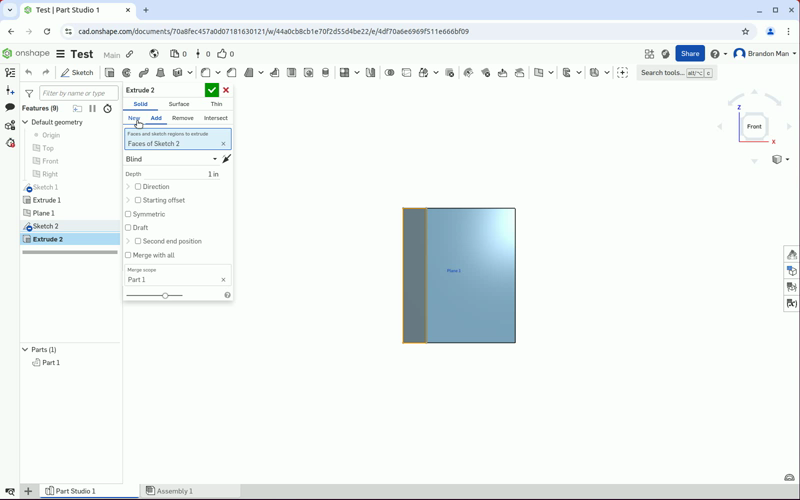
click(137, 120)
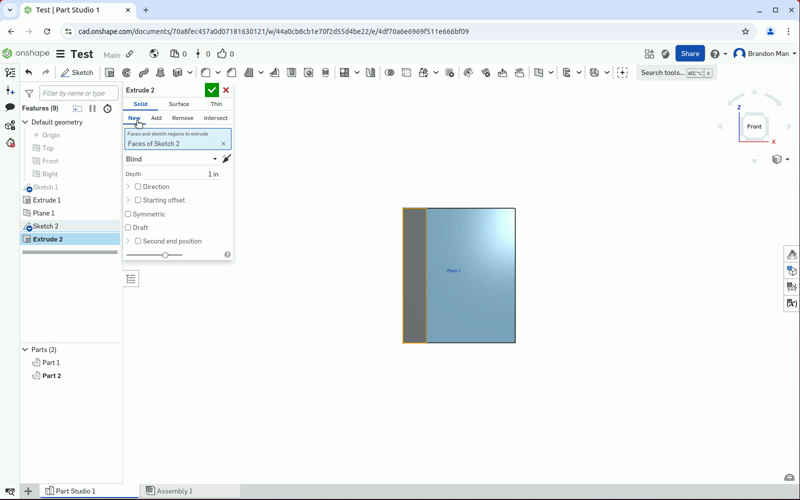
key(tab, 4)
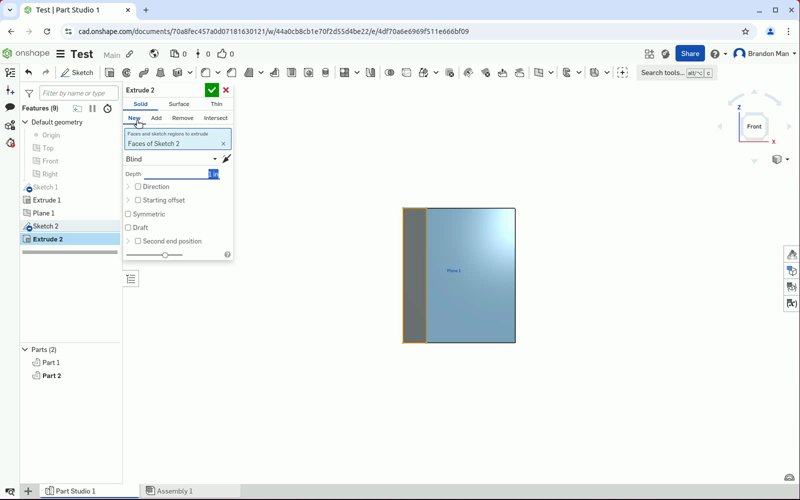
text(18.535)
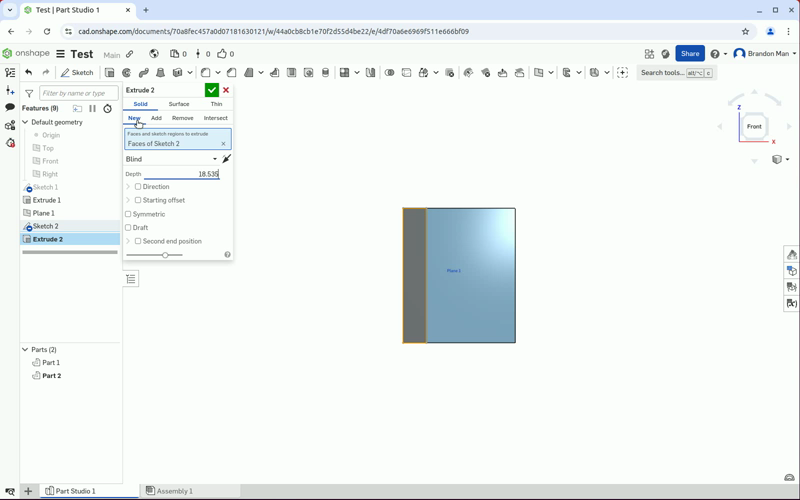
key(enter)
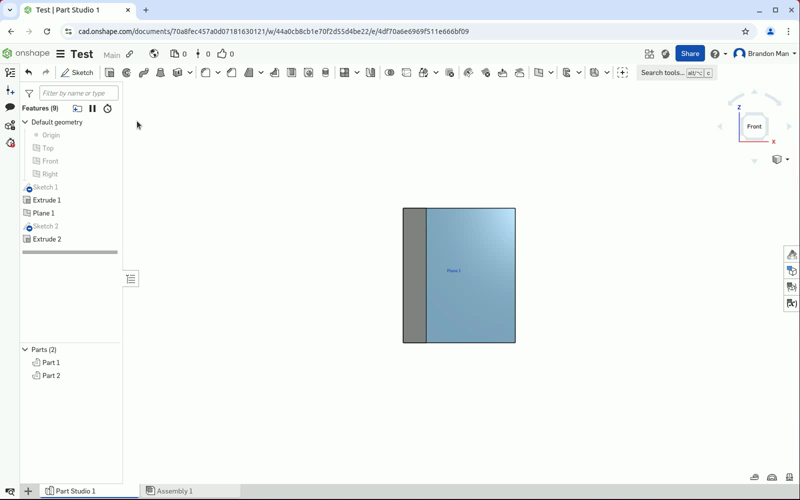
key(shift+h)
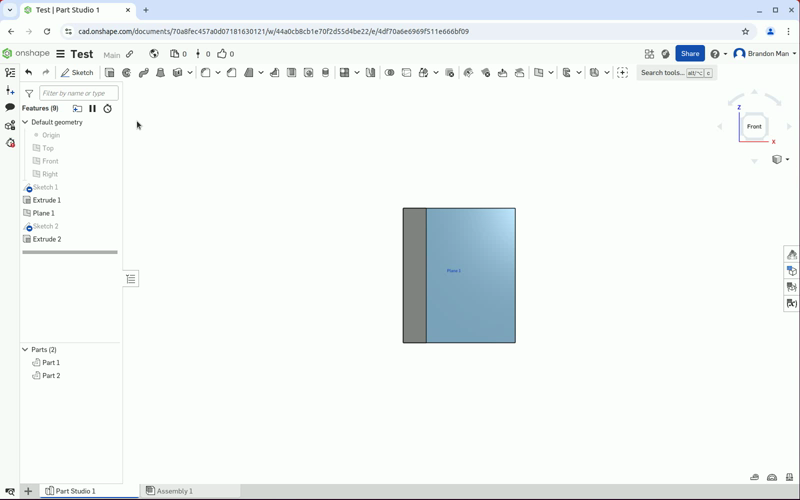
key(shift+h)
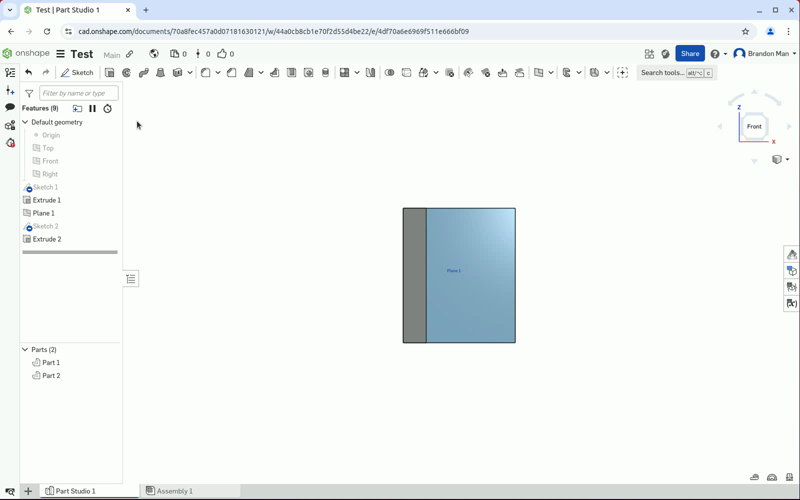
mouse_move(73, 189)
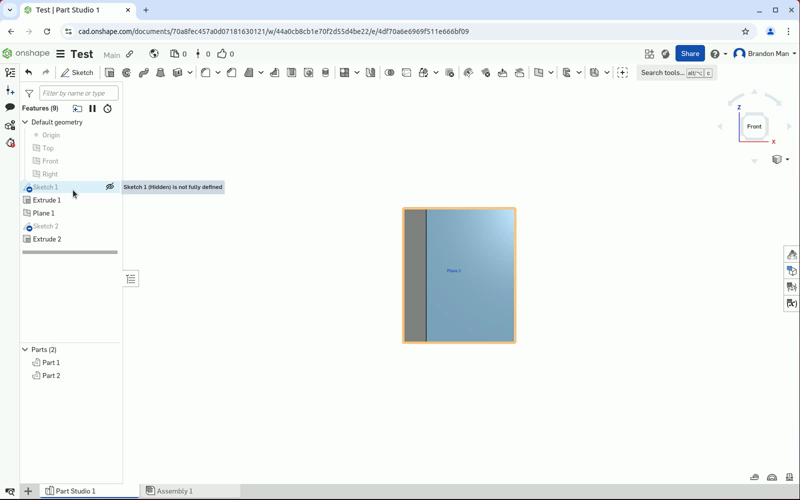
click(73, 189)
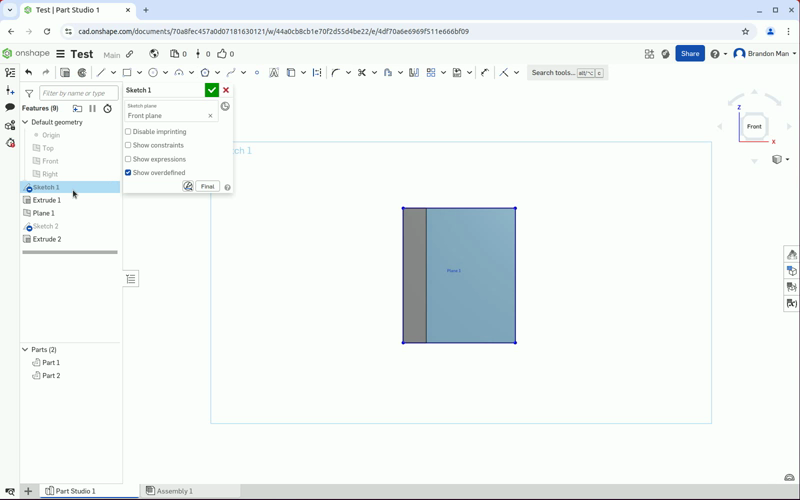
mouse_move(229, 92)
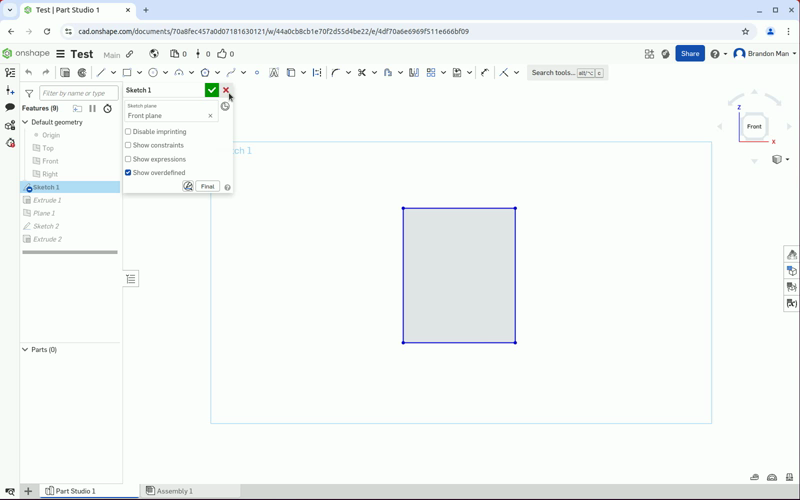
click(229, 92)
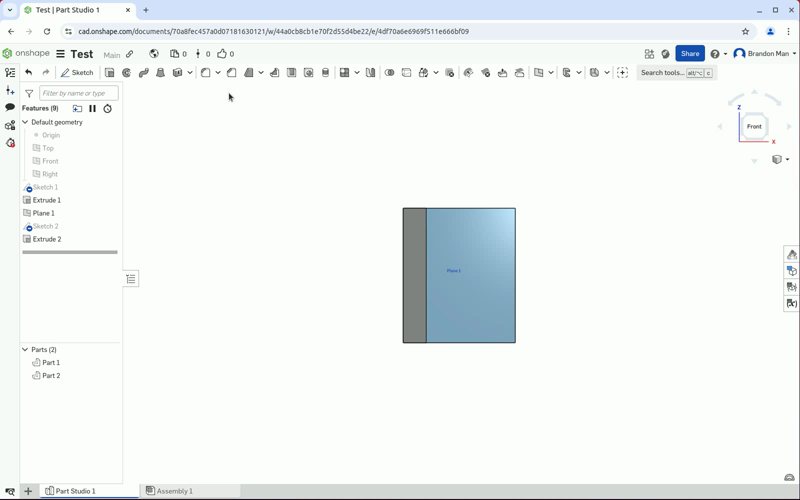
mouse_move(73, 352)
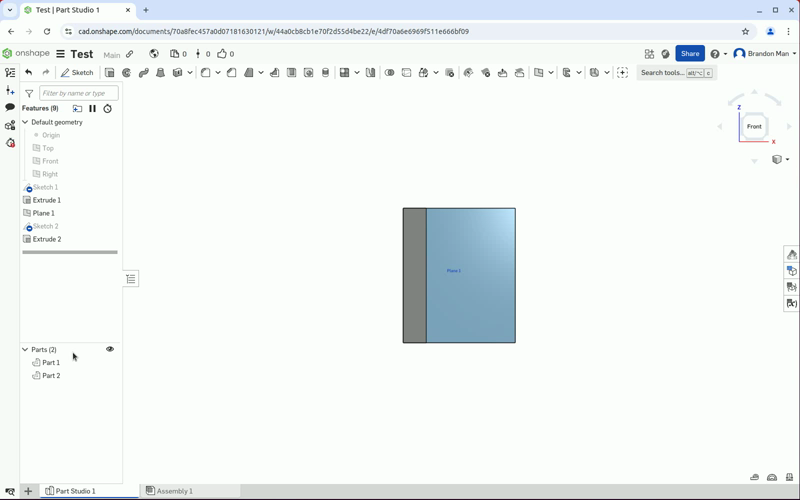
key(y)
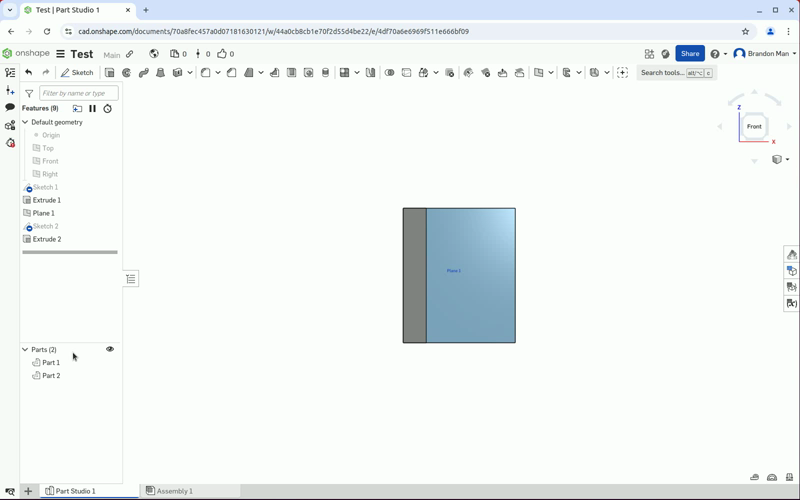
key(shift+p)
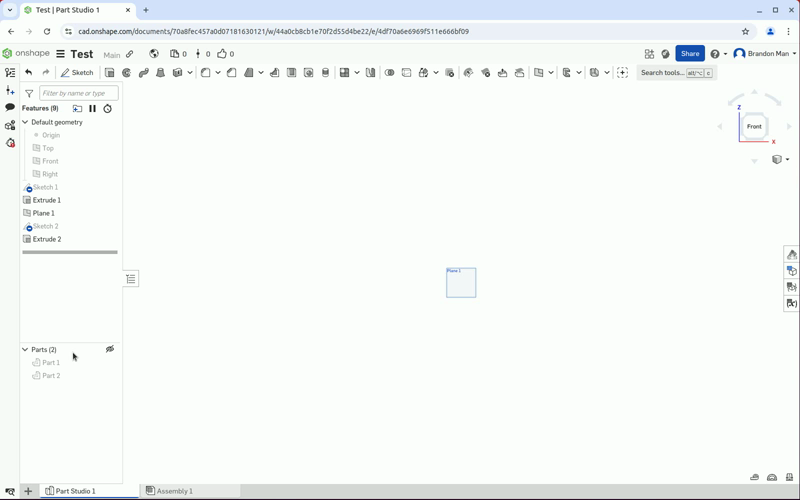
key(space)
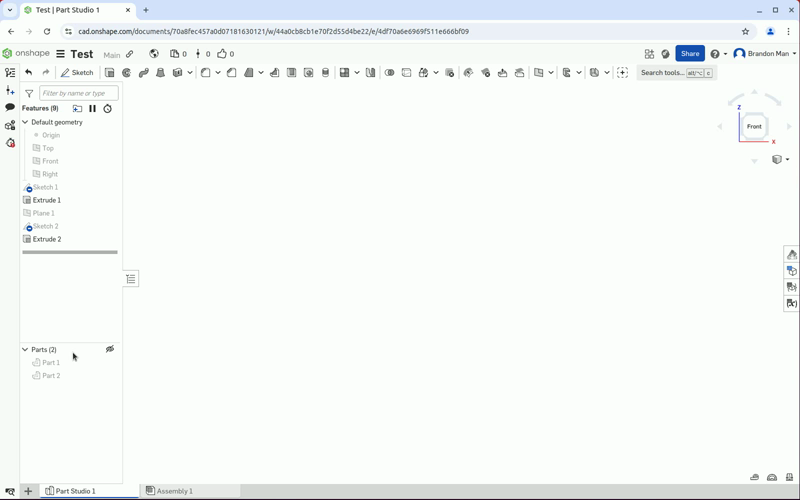
key_down(shift)
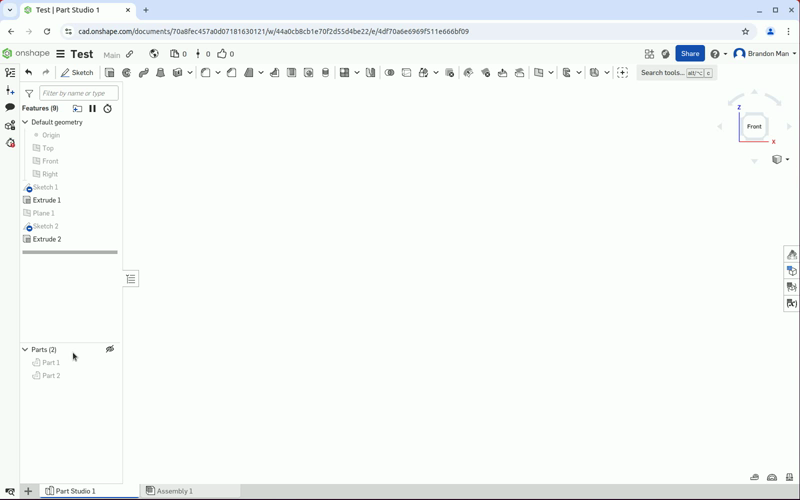
key(left)
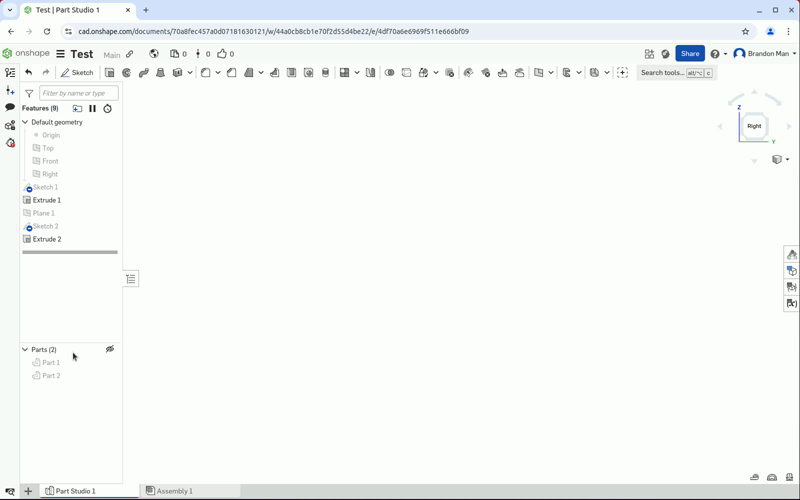
key_up(shift)
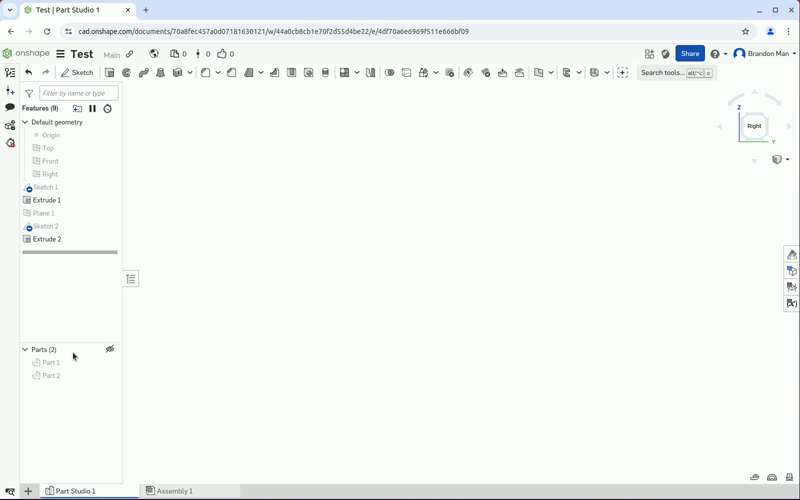
mouse_move(73, 352)
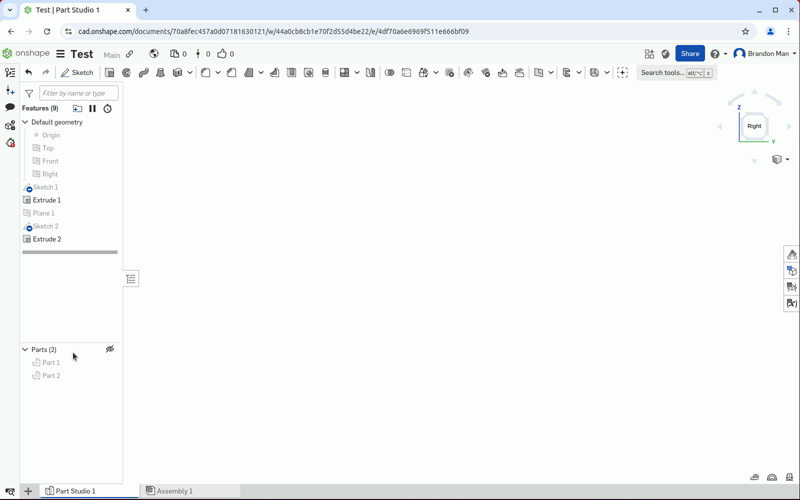
key(shift+y)
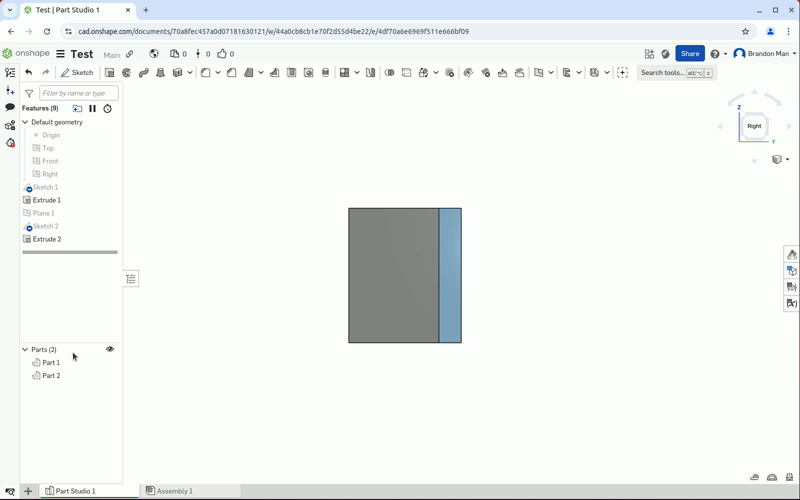
mouse_move(541, 75)
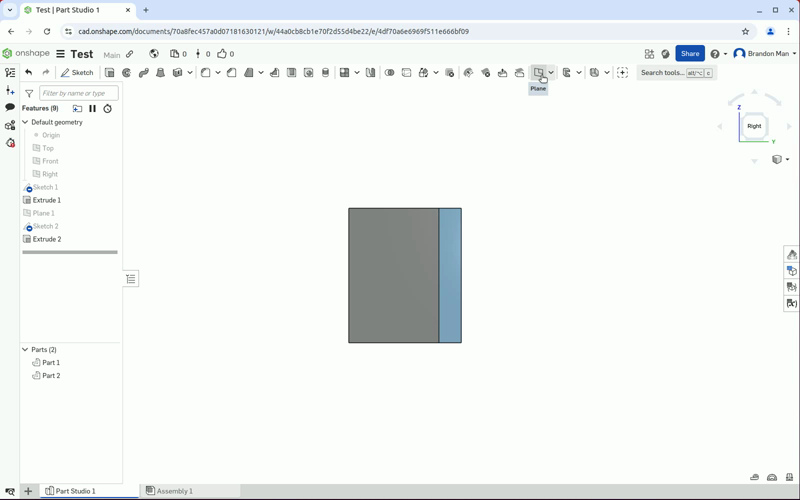
click(541, 75)
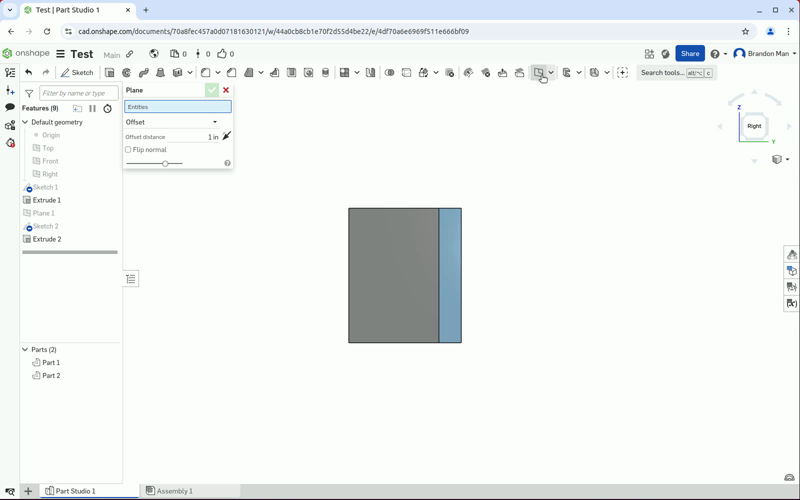
mouse_move(73, 176)
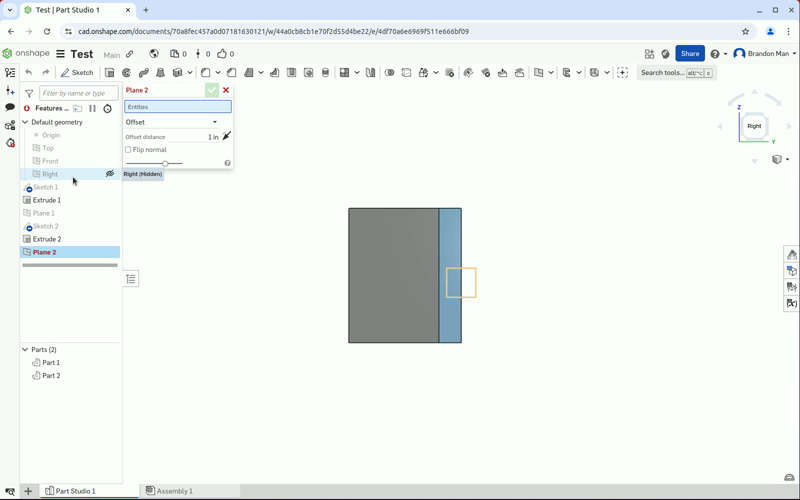
click(73, 176)
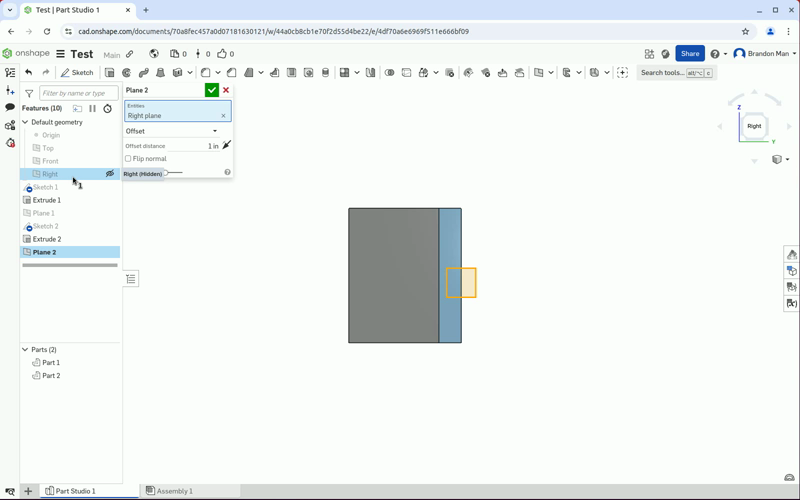
key(tab, 2)
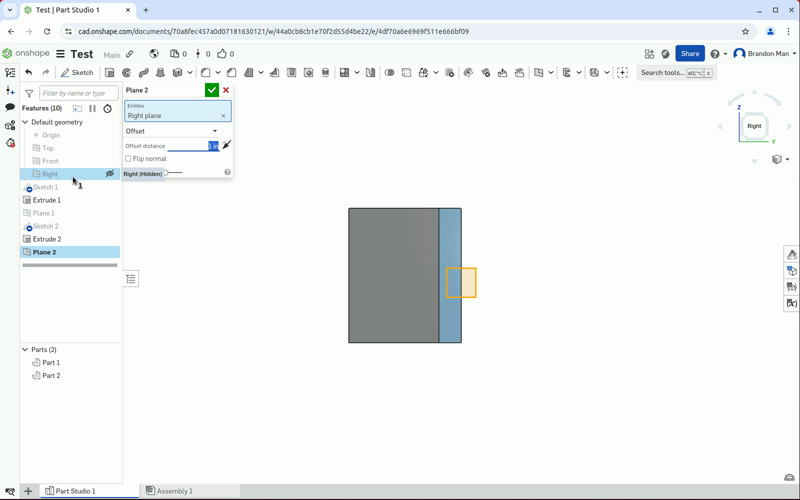
text(6.994)
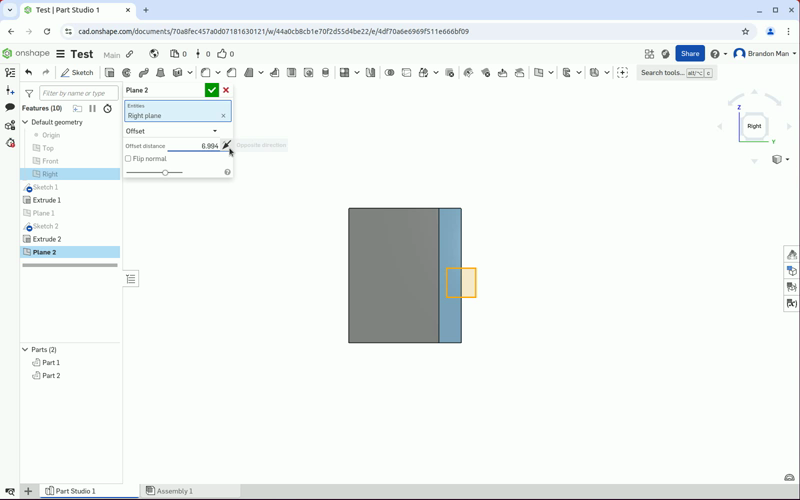
mouse_move(229, 147)
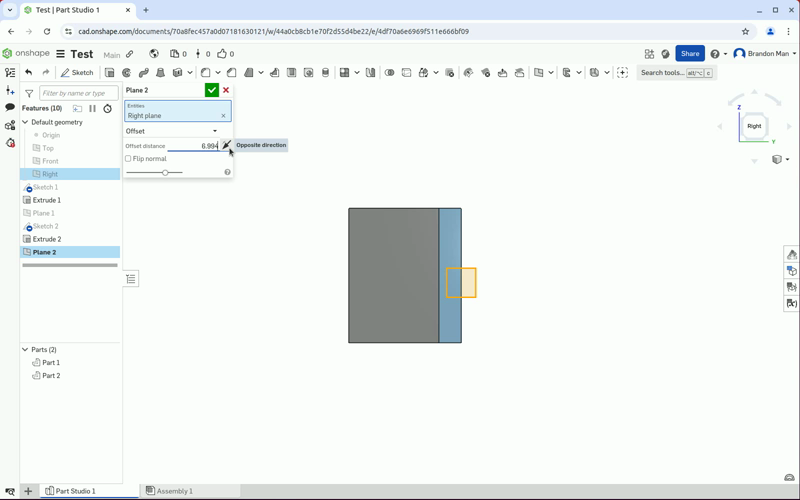
click(229, 147)
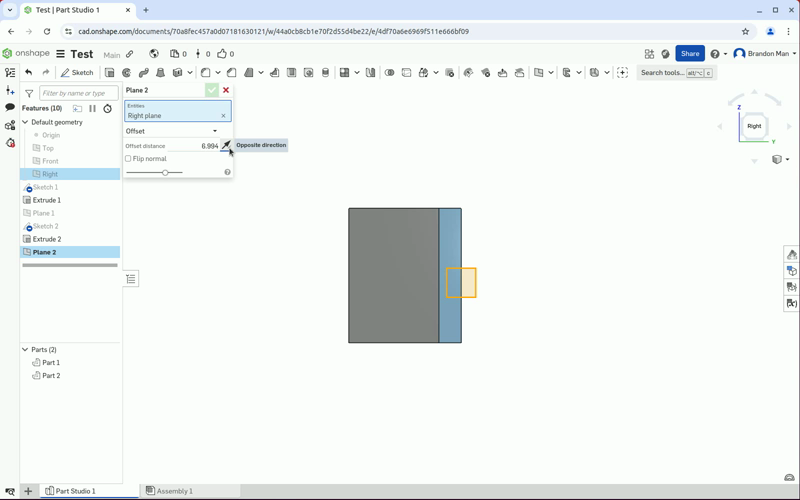
key(enter, 2)
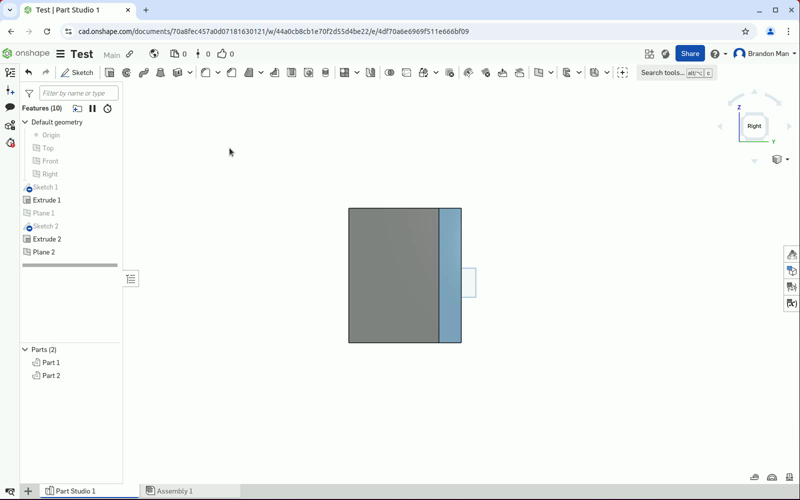
key(shift+s)
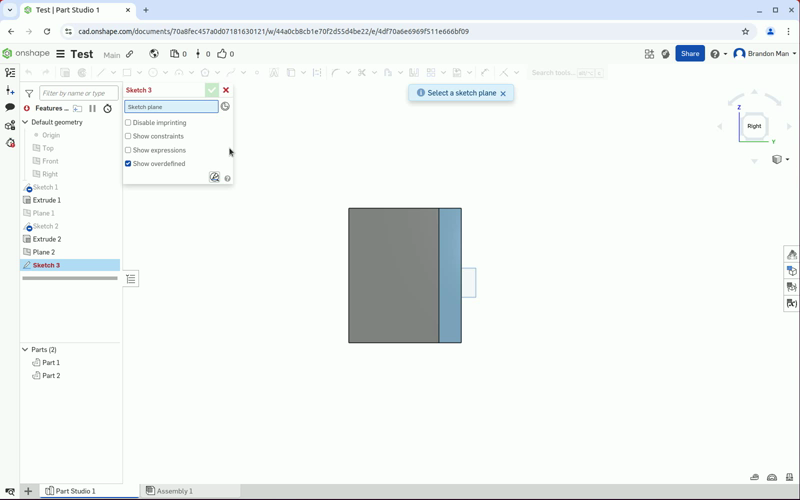
mouse_move(73, 254)
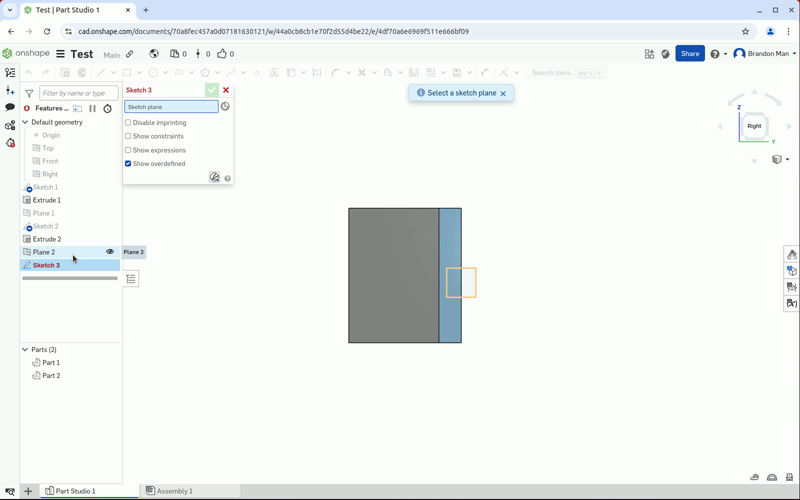
click(73, 254)
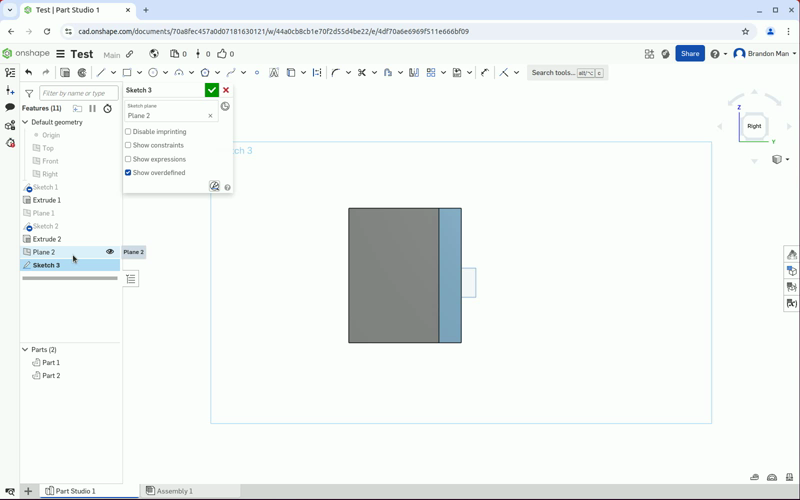
mouse_move(73, 352)
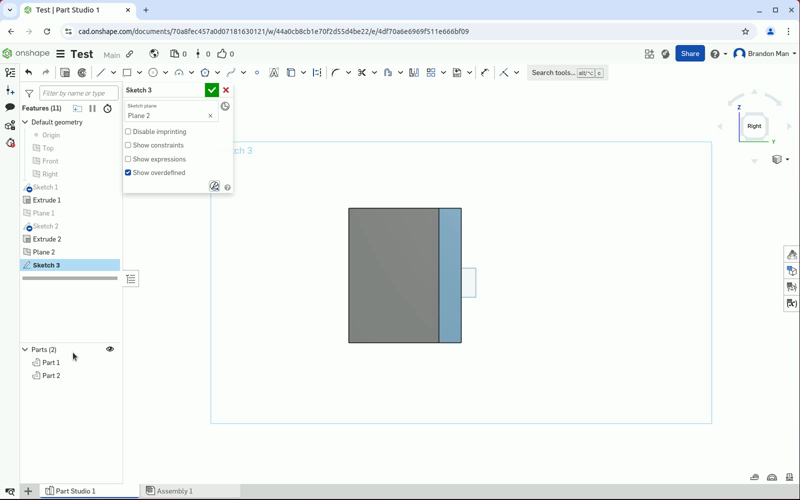
key(y)
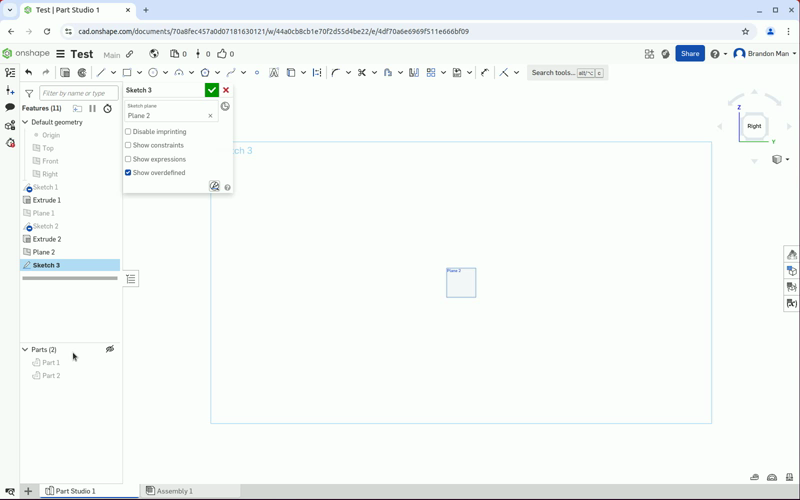
key(l)
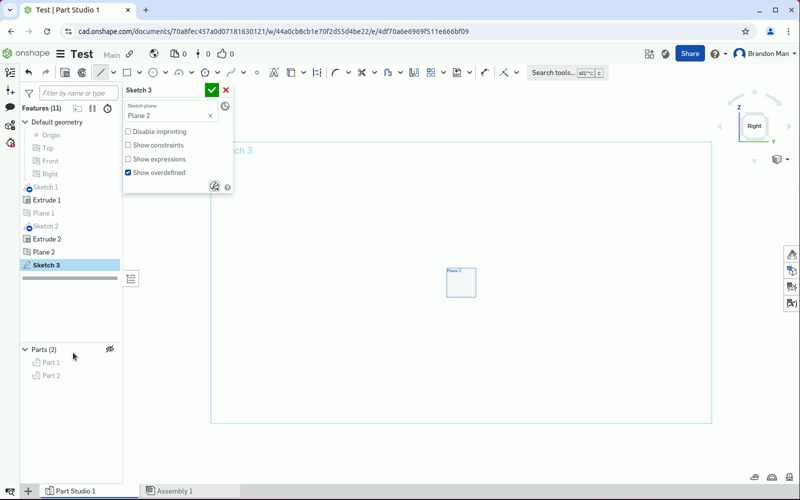
key_down(shift)
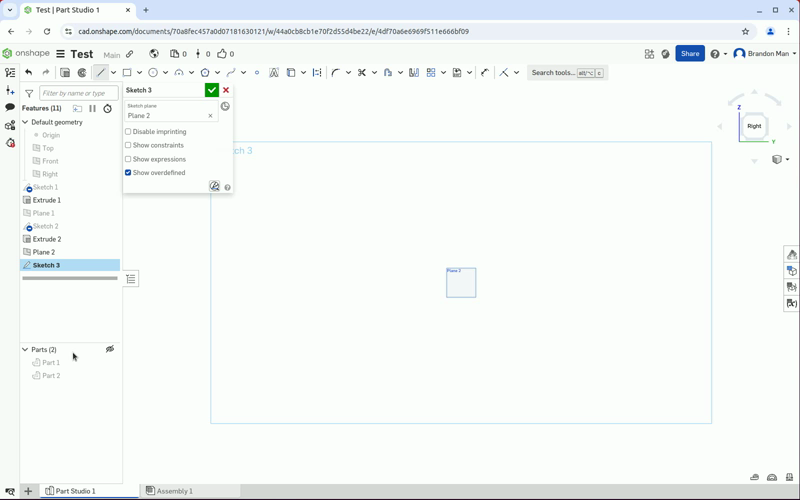
mouse_move(348, 275)
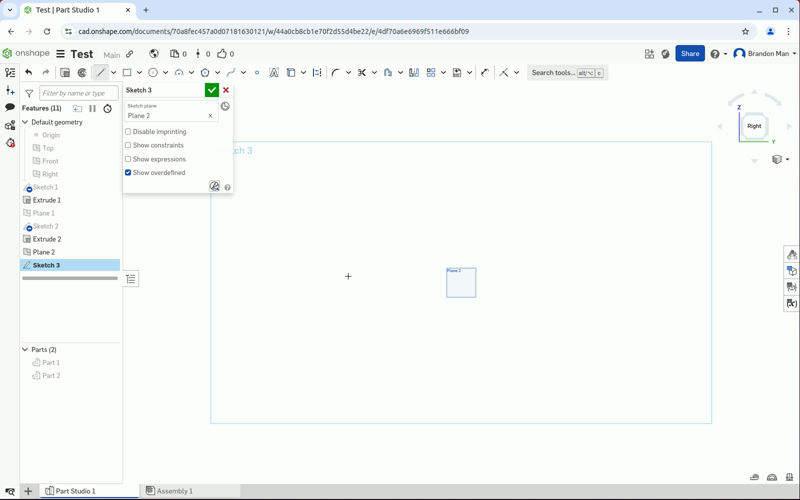
click(348, 275)
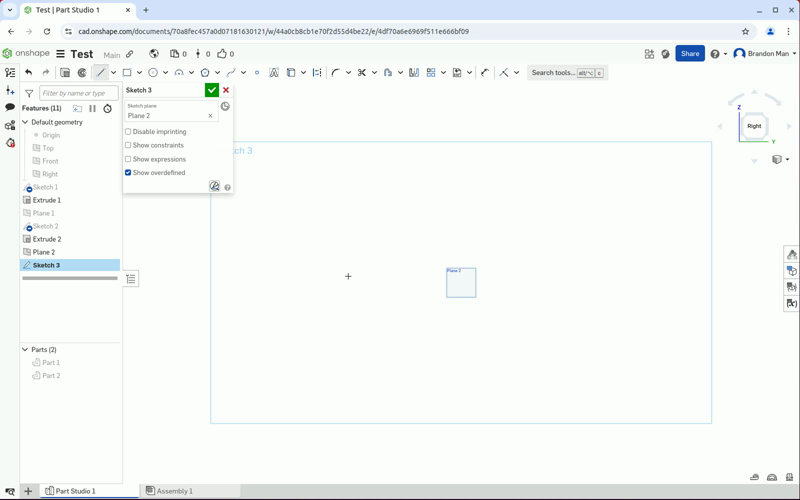
key_up(shift)
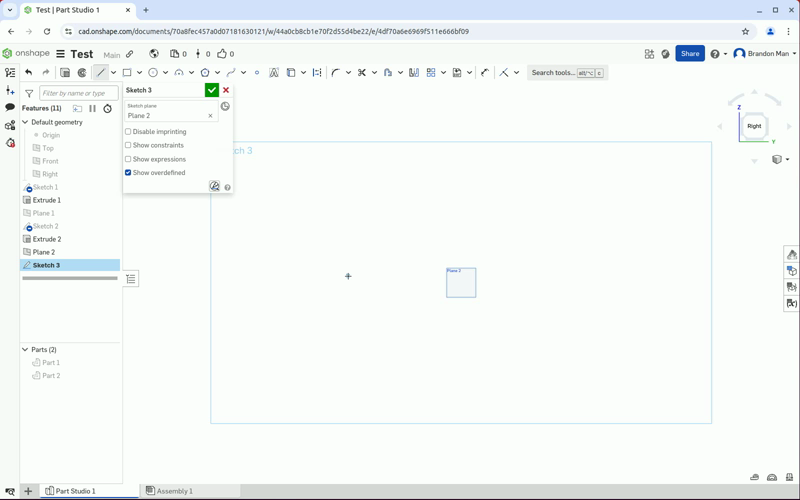
key_down(shift)
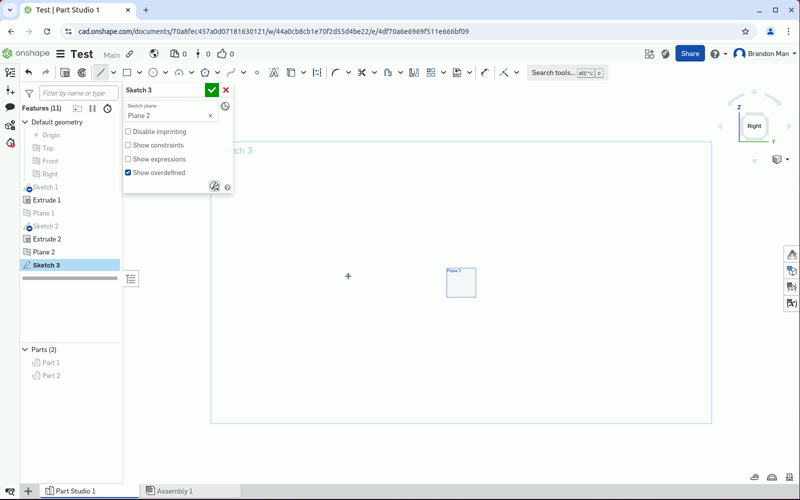
mouse_move(378, 275)
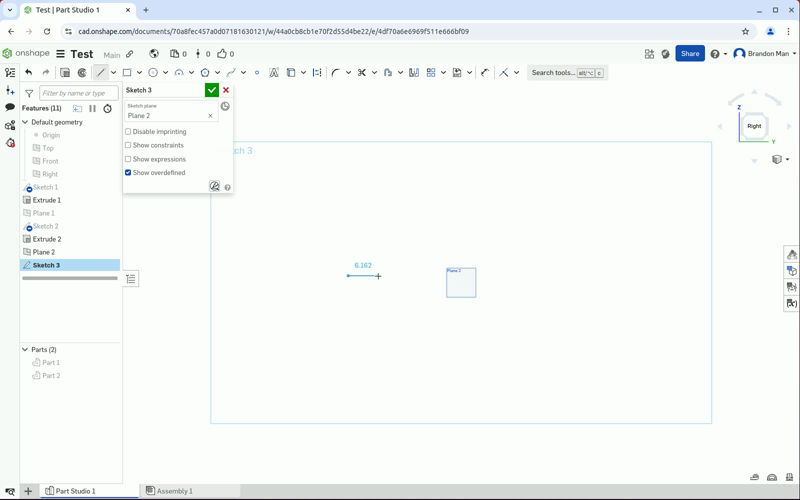
mouse_move(357, 275)
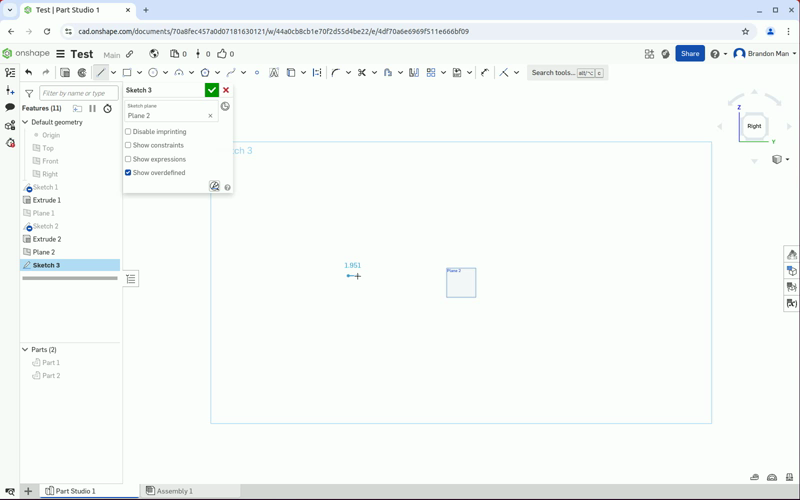
click(357, 275)
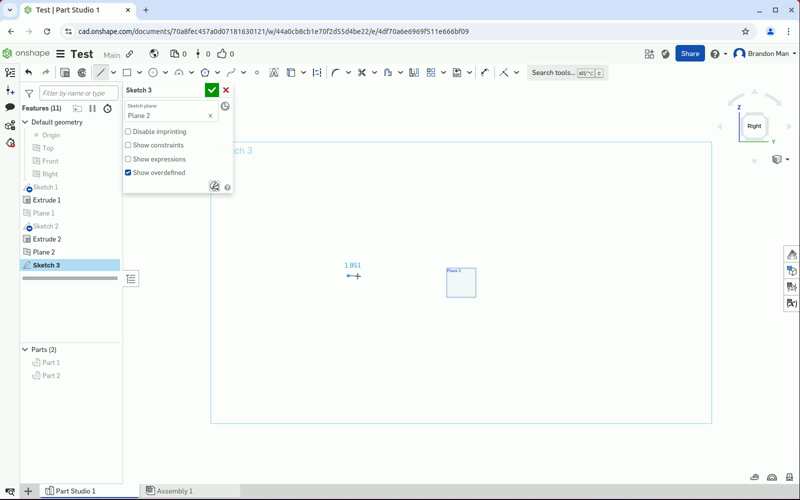
key_up(shift)
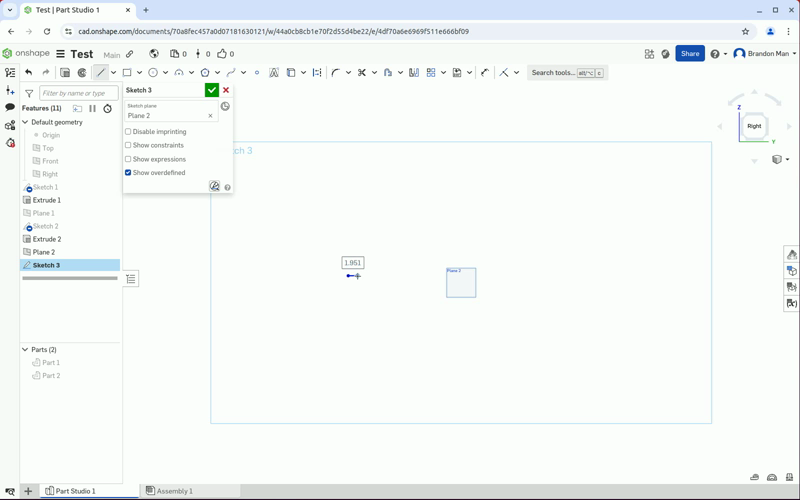
key_down(shift)
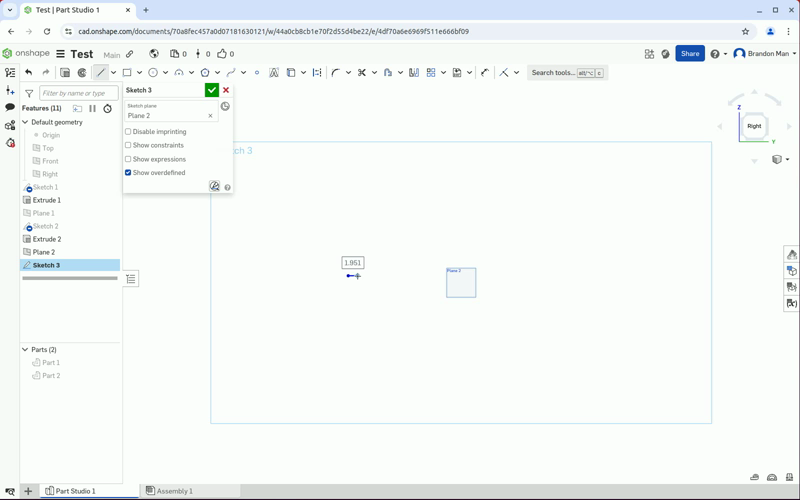
mouse_move(387, 275)
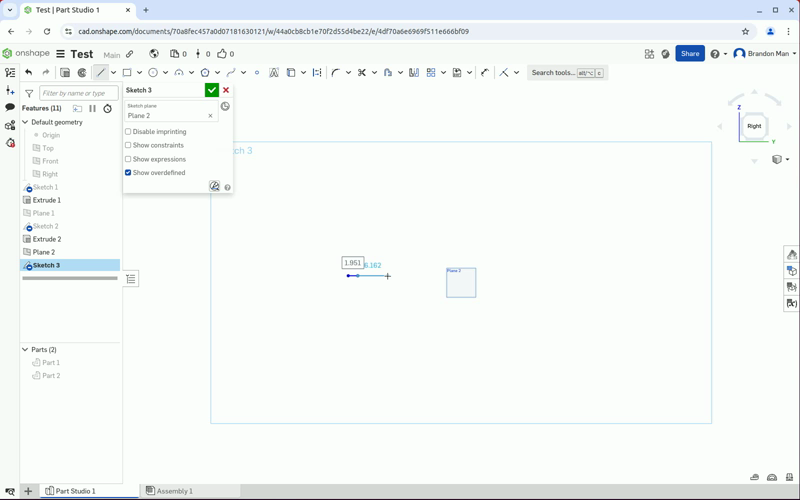
mouse_move(393, 276)
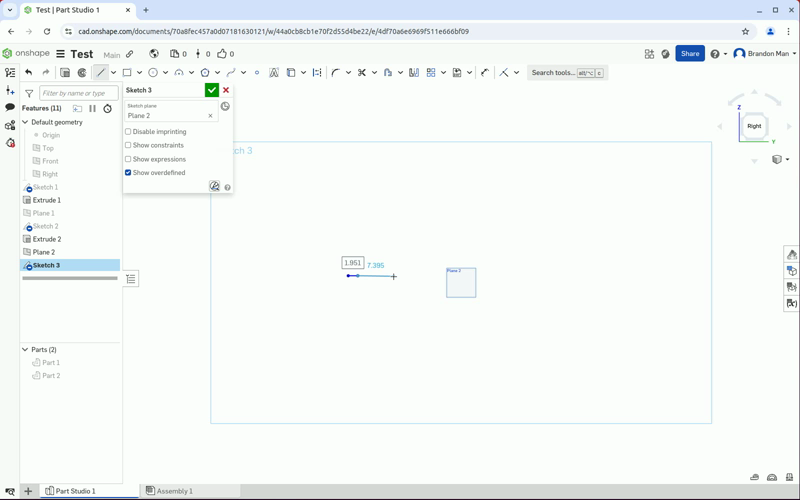
click(393, 276)
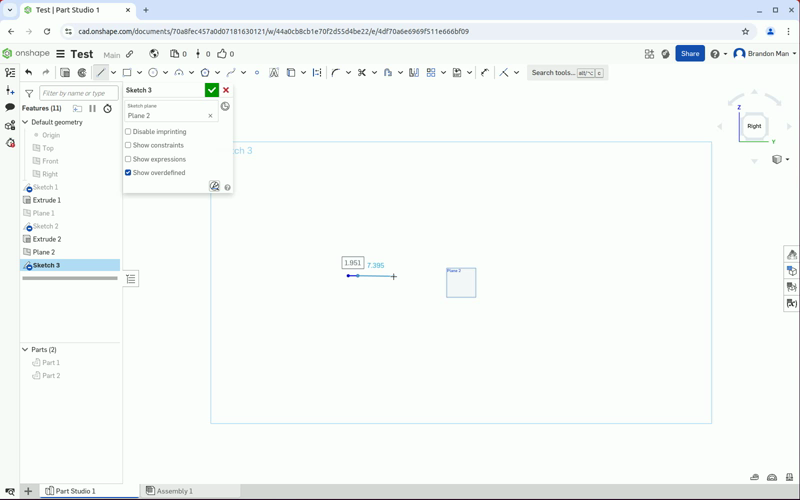
key_up(shift)
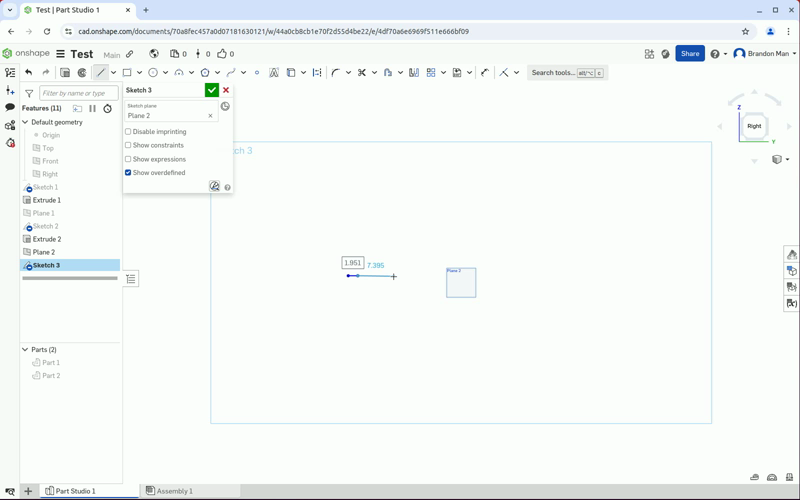
key_down(shift)
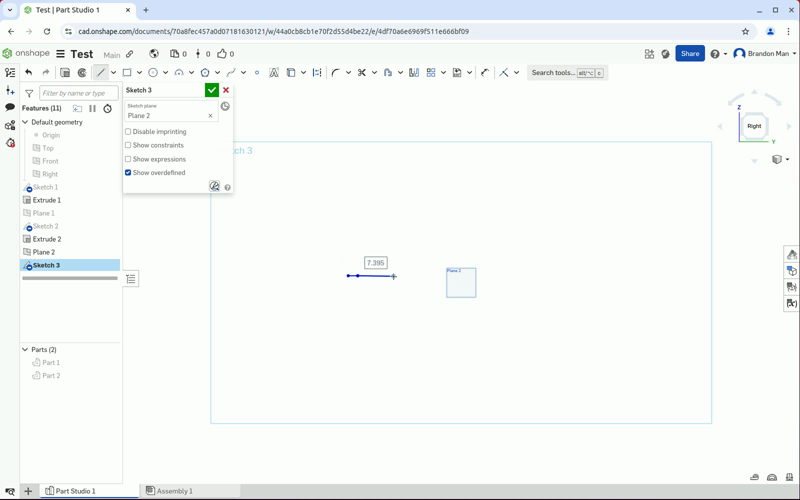
mouse_move(423, 276)
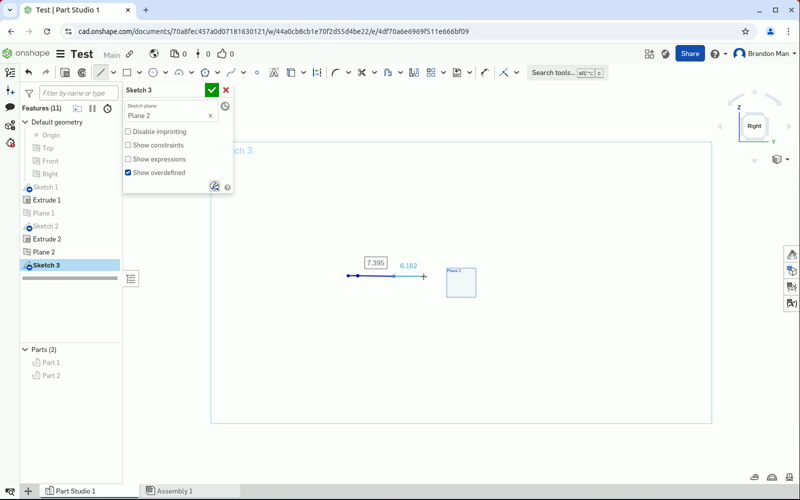
mouse_move(393, 252)
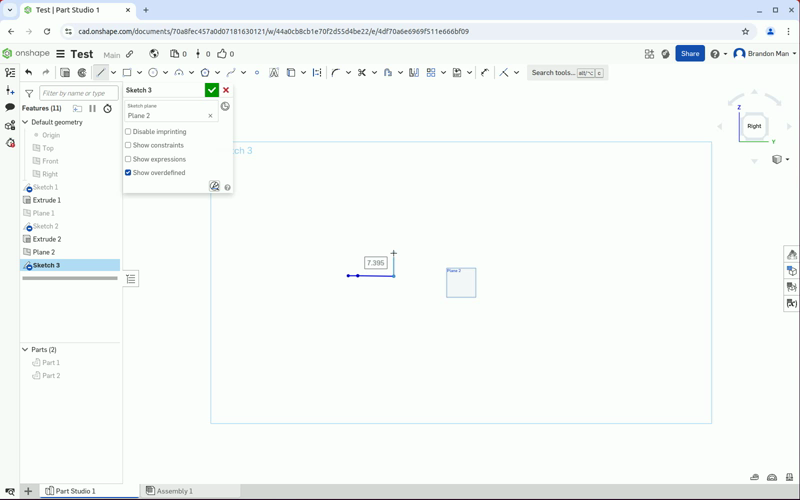
click(393, 252)
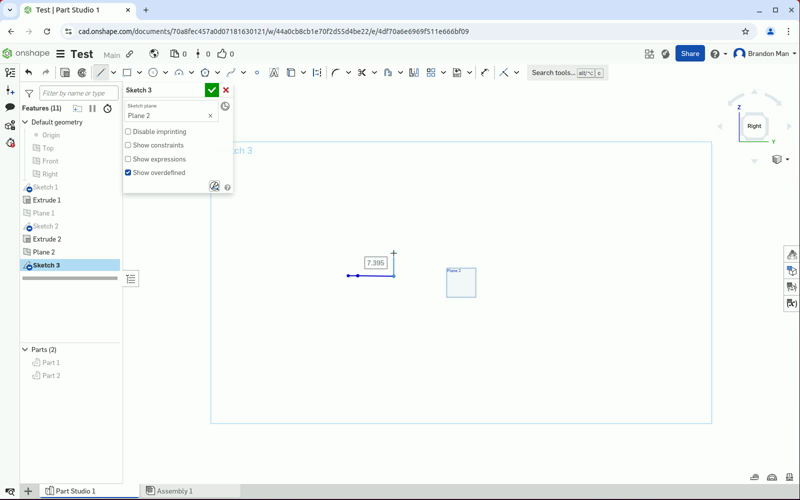
key_up(shift)
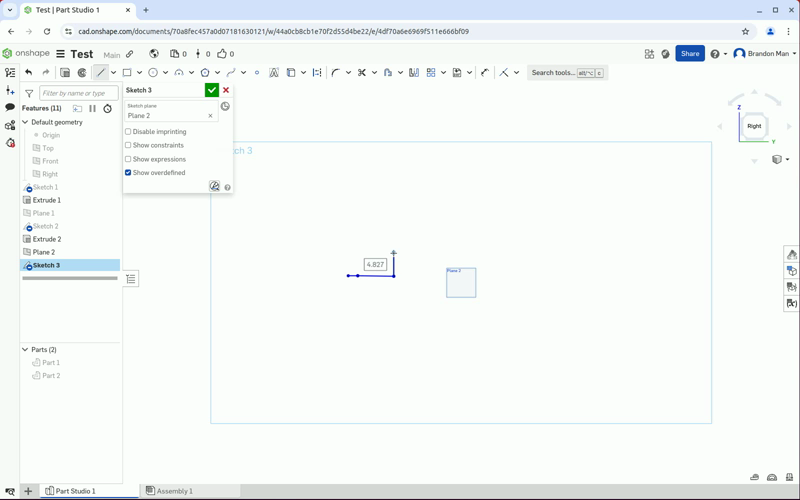
key_down(shift)
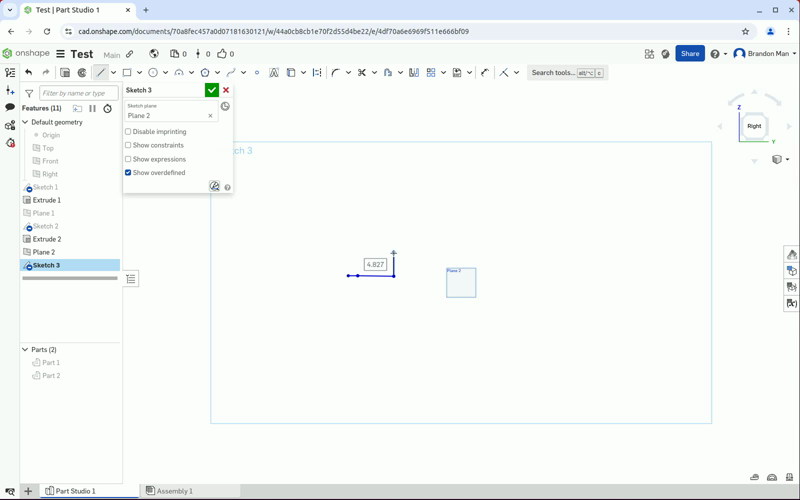
mouse_move(423, 252)
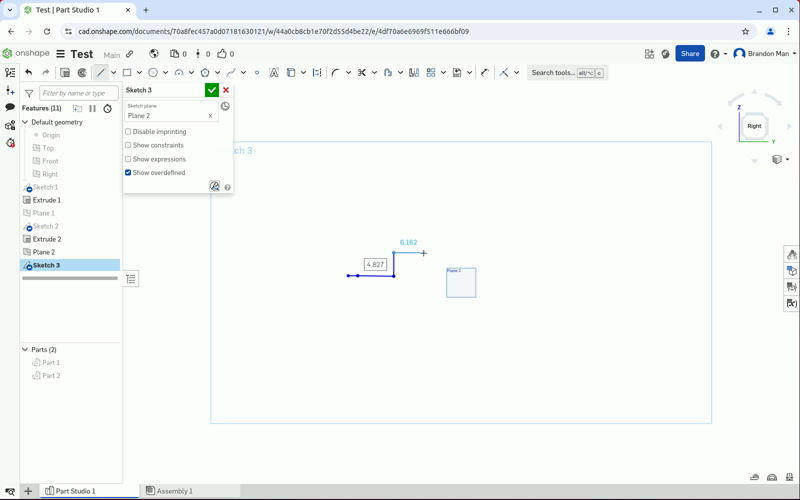
mouse_move(348, 252)
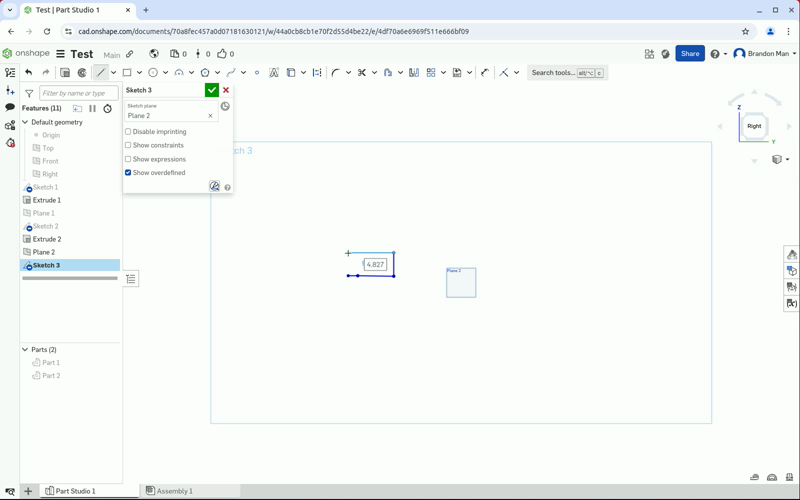
click(348, 252)
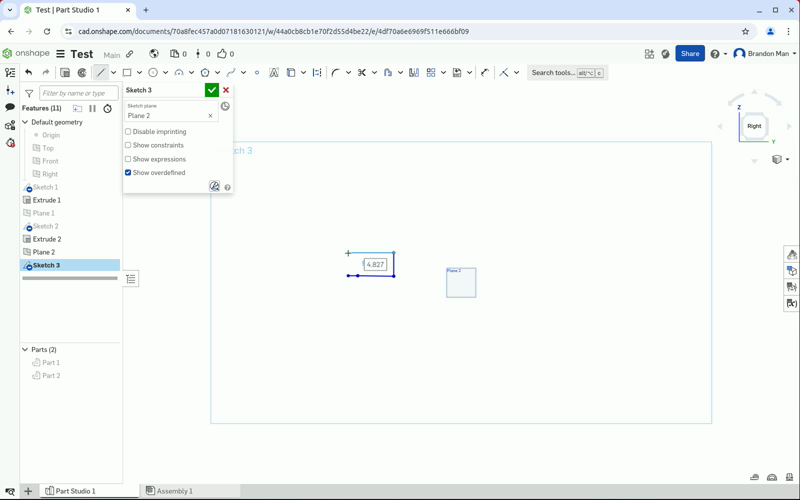
key_up(shift)
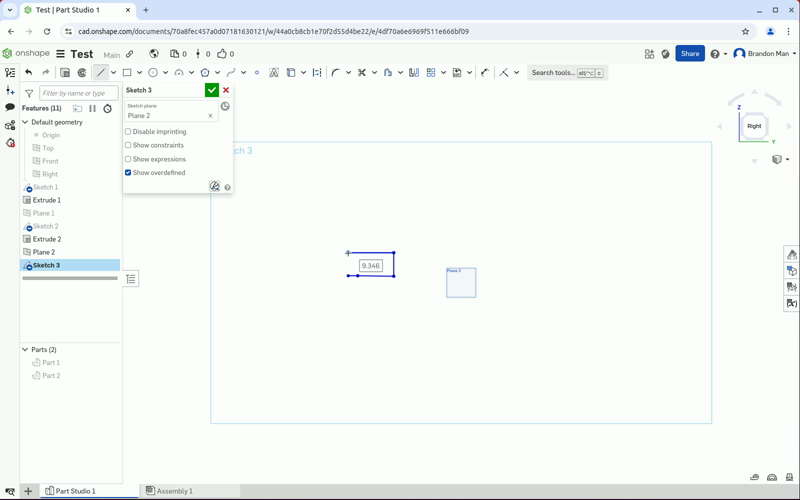
mouse_move(378, 252)
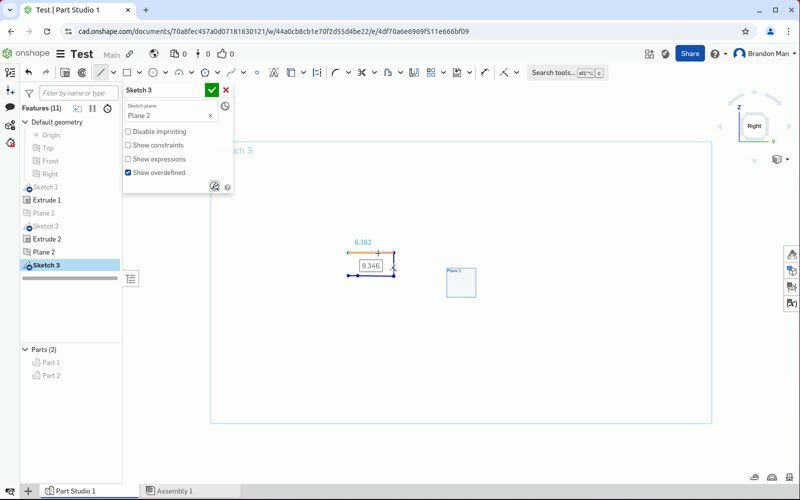
key_down(shift)
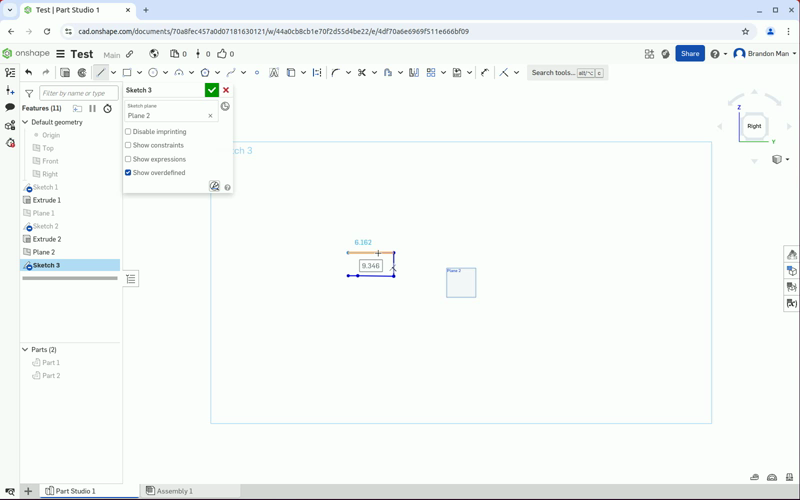
mouse_move(348, 275)
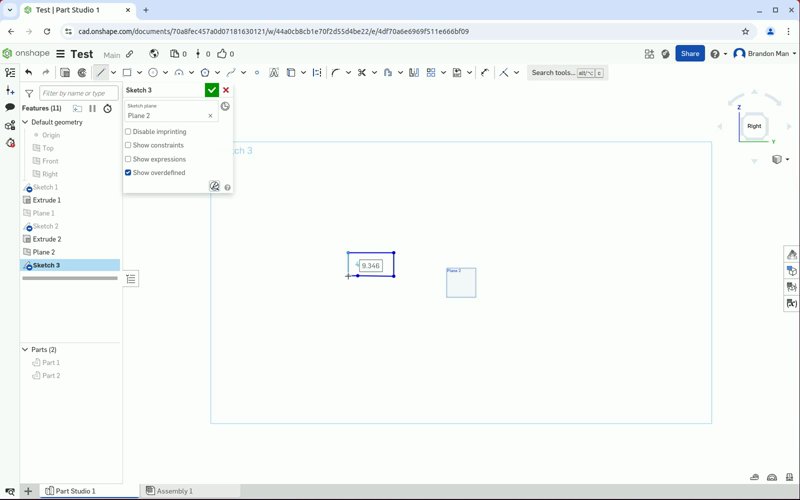
key_up(shift)
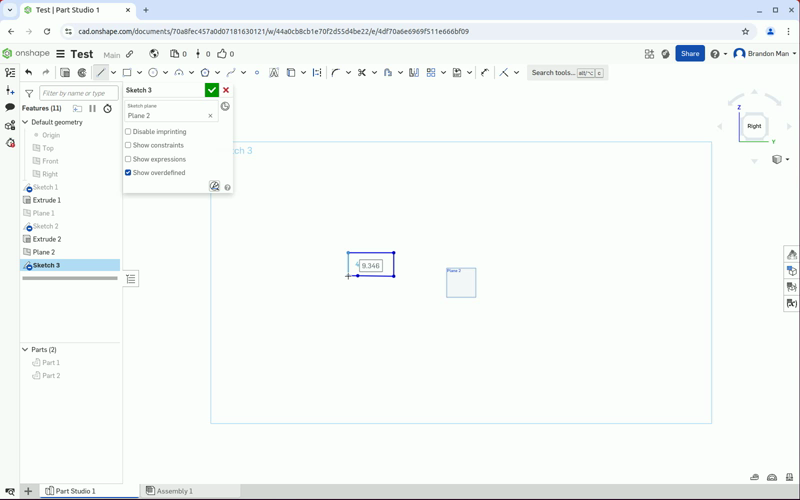
click(348, 275)
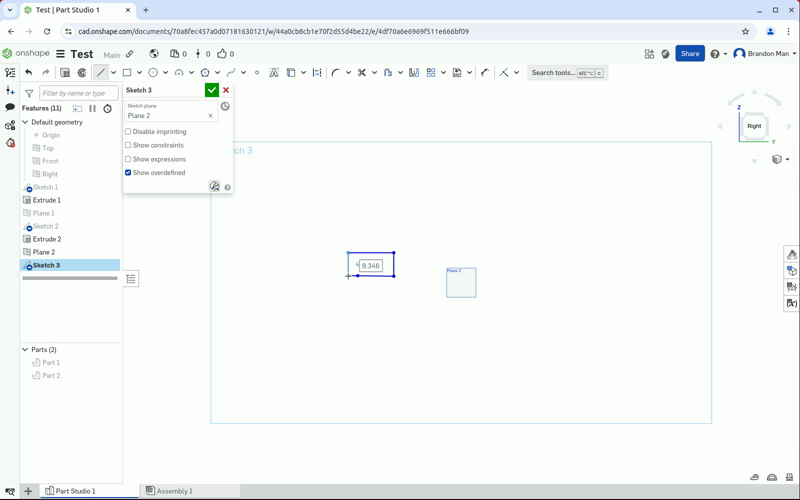
key(esc)
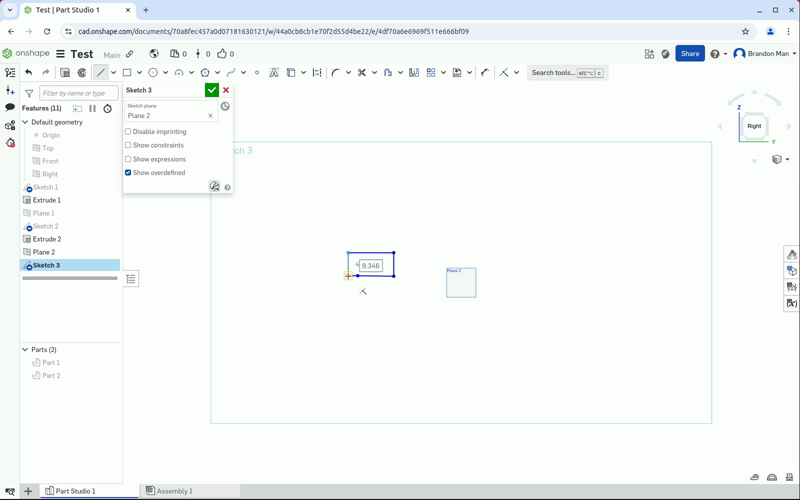
mouse_move(375, 266)
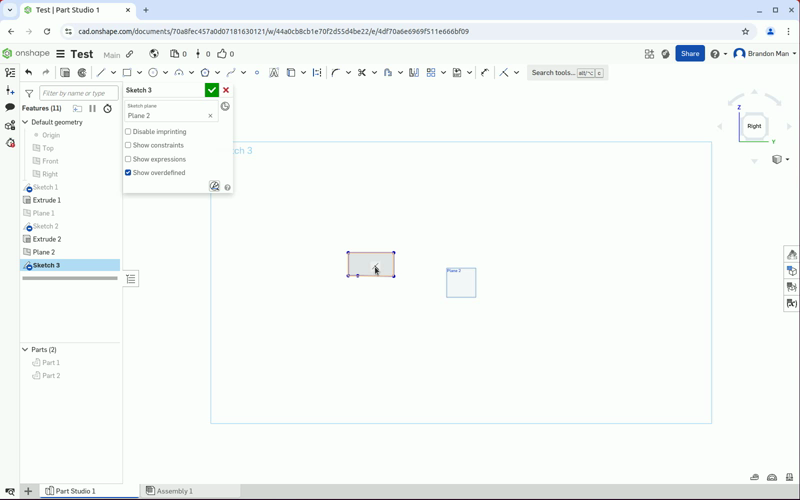
scroll(6)
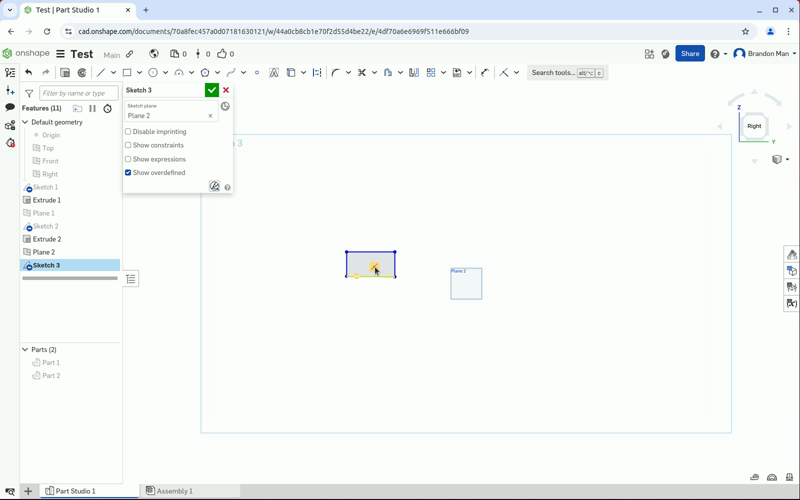
scroll(6)
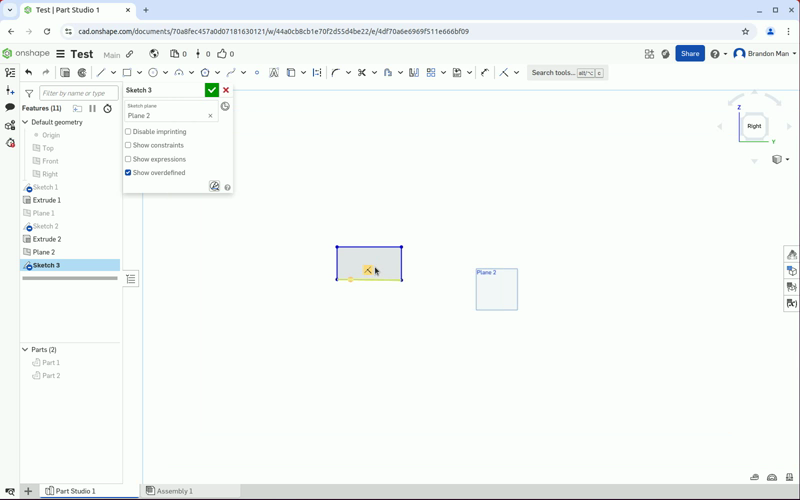
scroll(6)
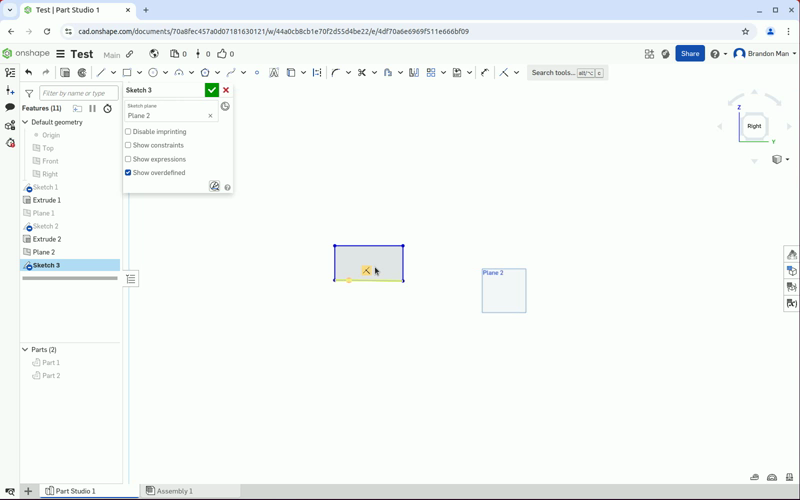
scroll(6)
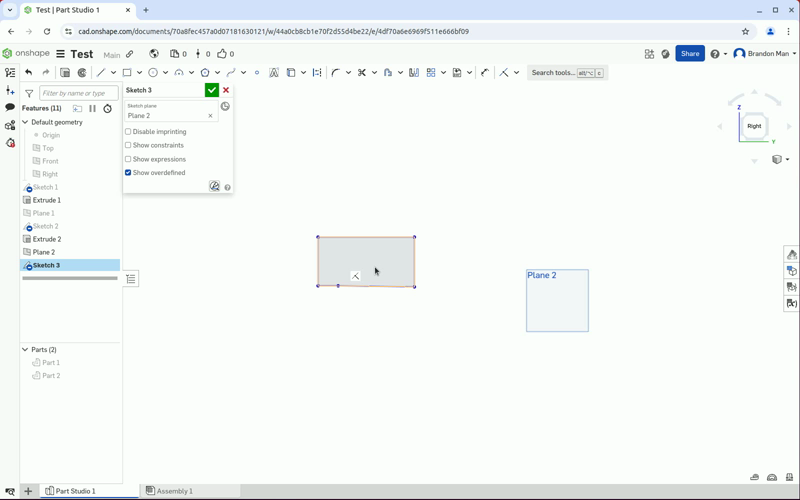
scroll(6)
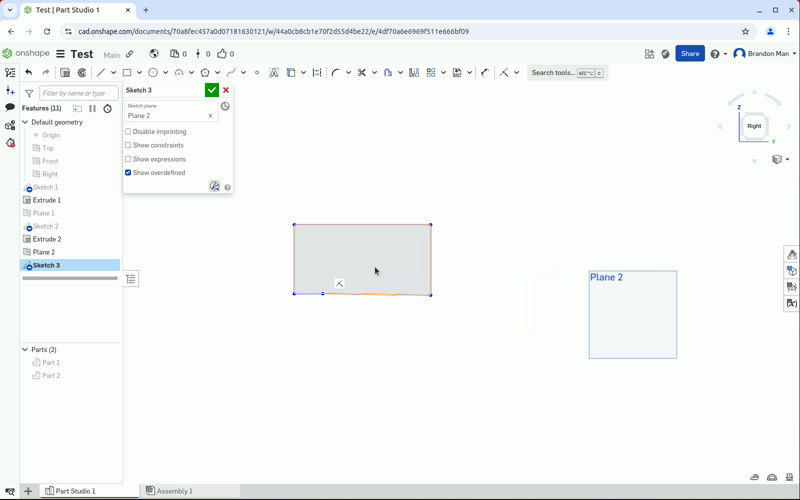
scroll(6)
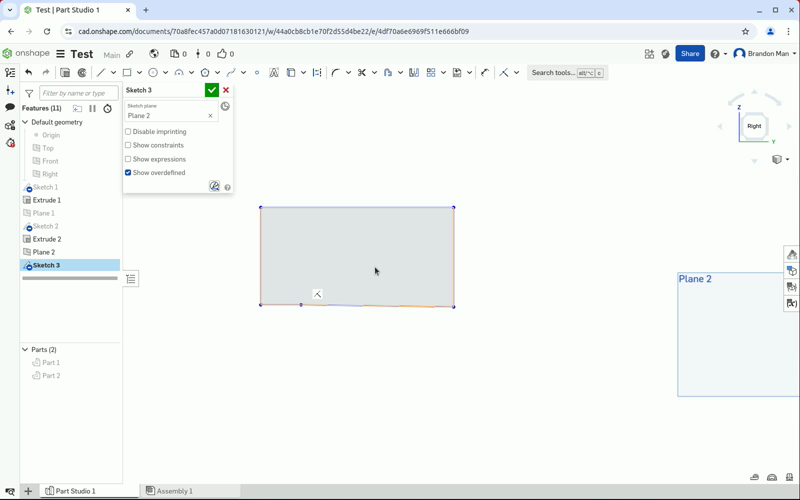
scroll(6)
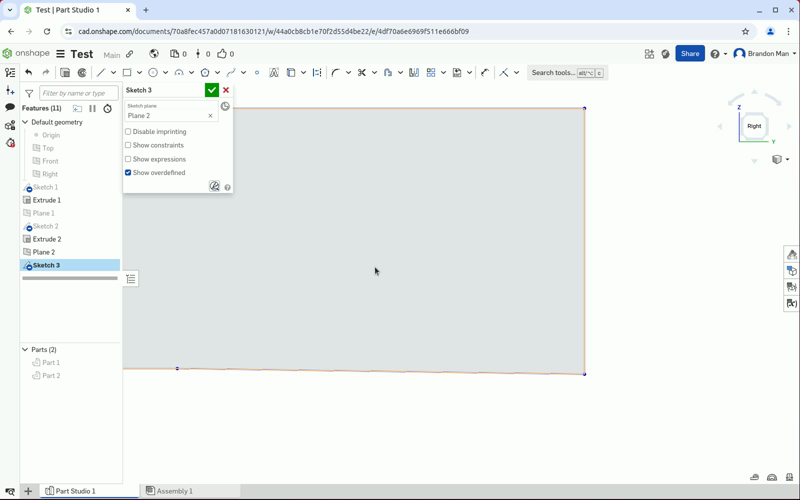
click(375, 266)
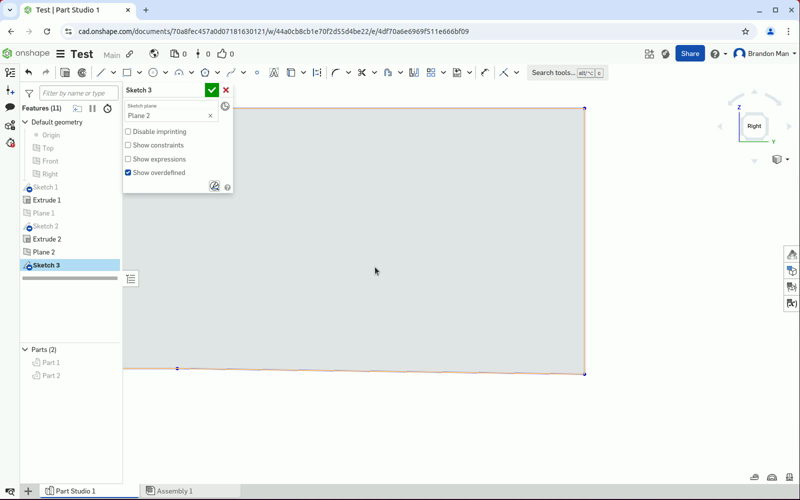
scroll(-6)
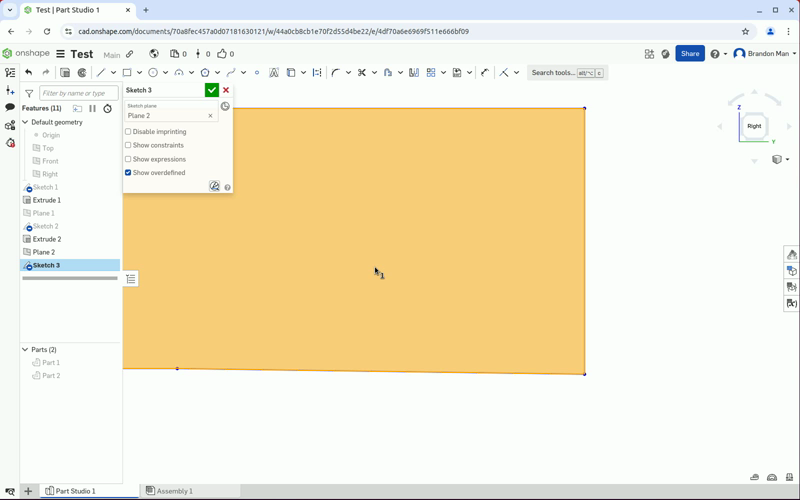
scroll(-6)
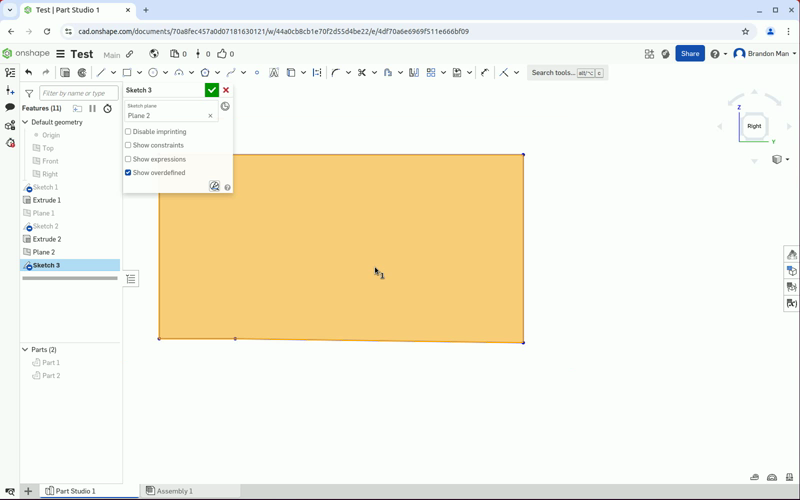
scroll(-6)
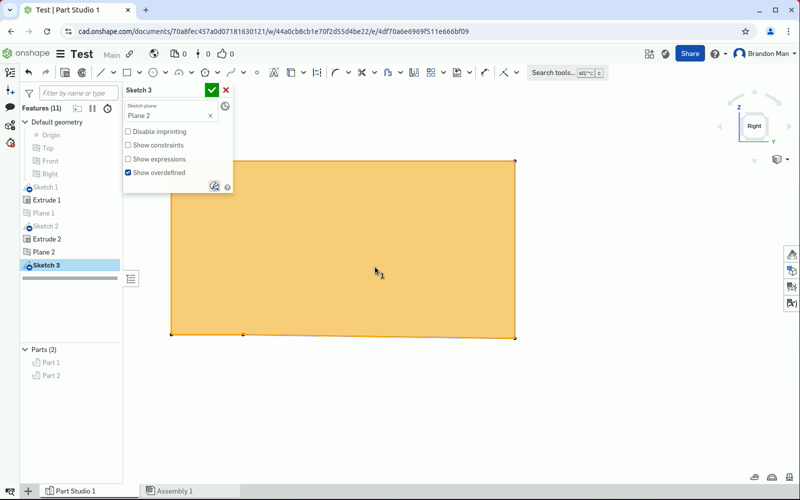
scroll(-6)
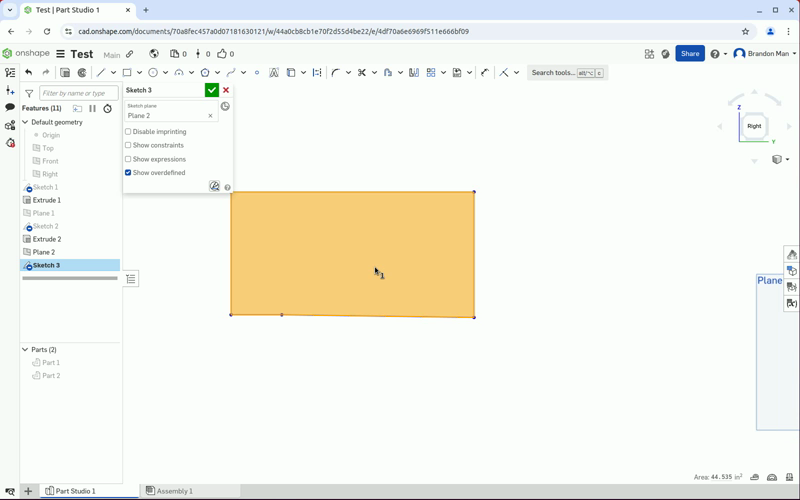
scroll(-6)
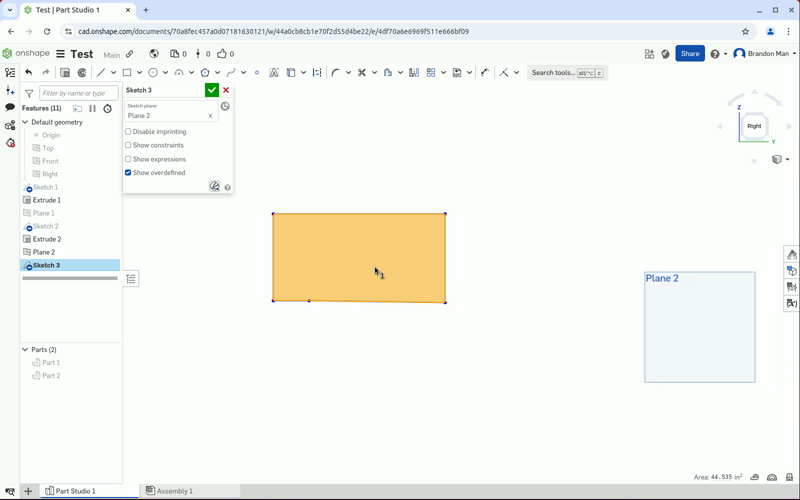
scroll(-6)
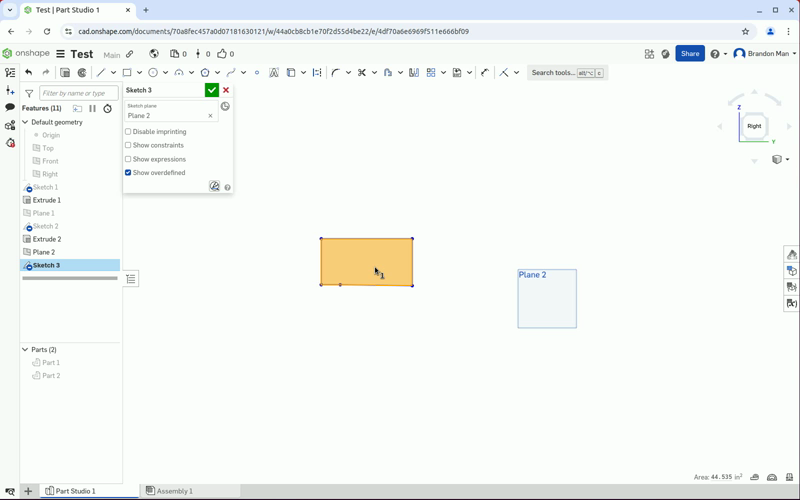
scroll(-6)
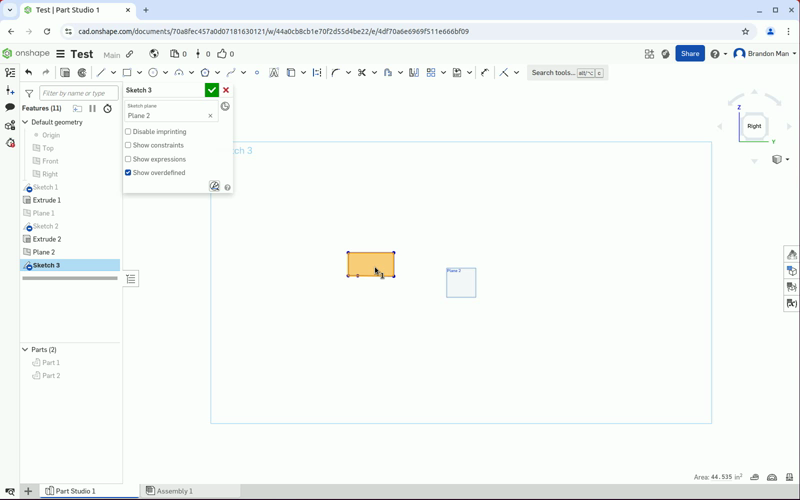
mouse_move(73, 352)
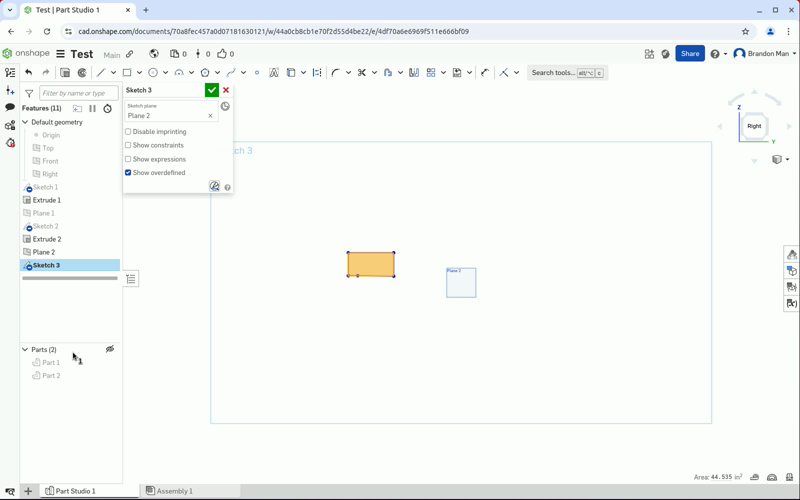
key(shift+y)
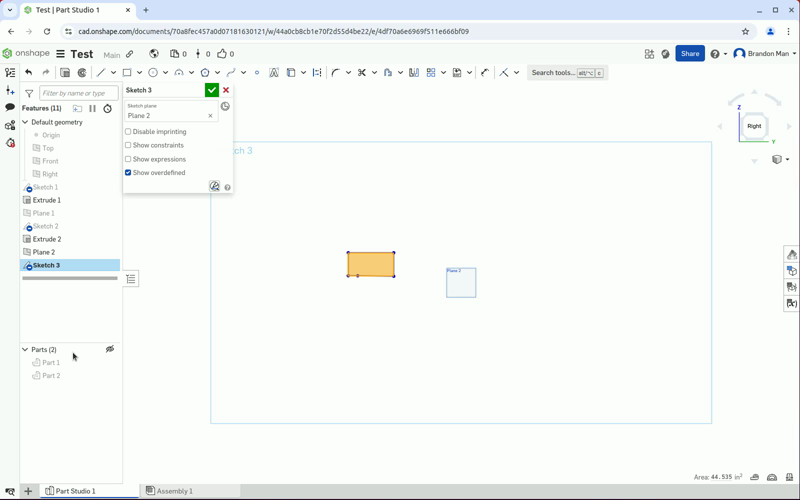
key(shift+e)
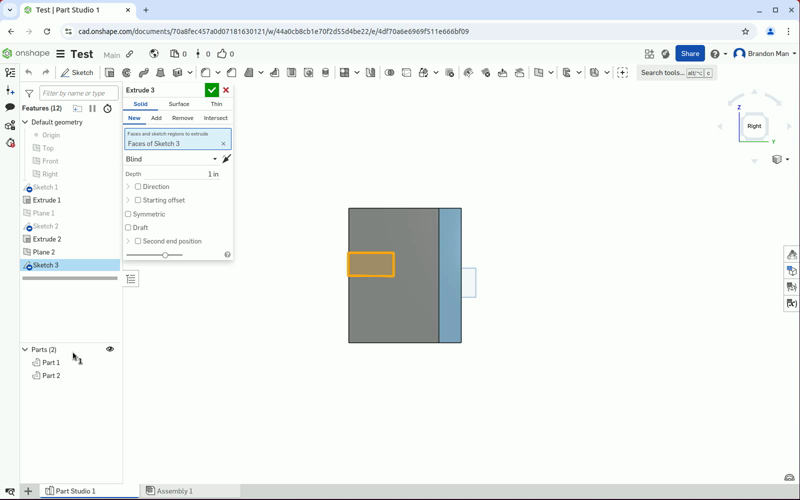
mouse_move(143, 106)
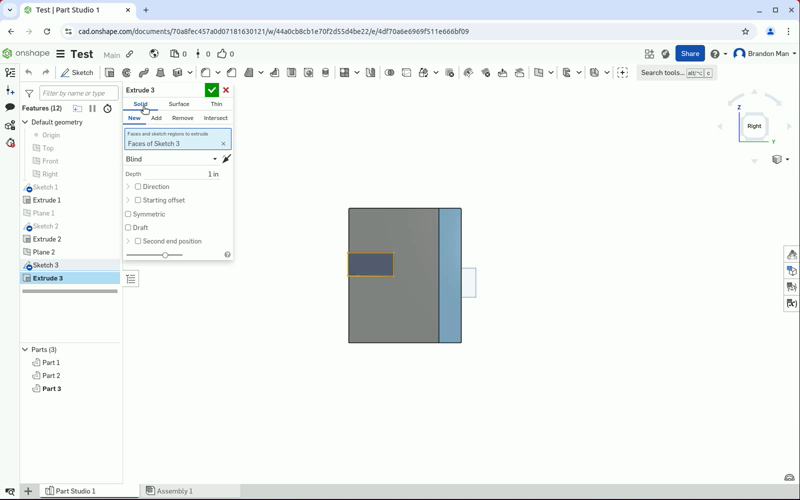
click(143, 106)
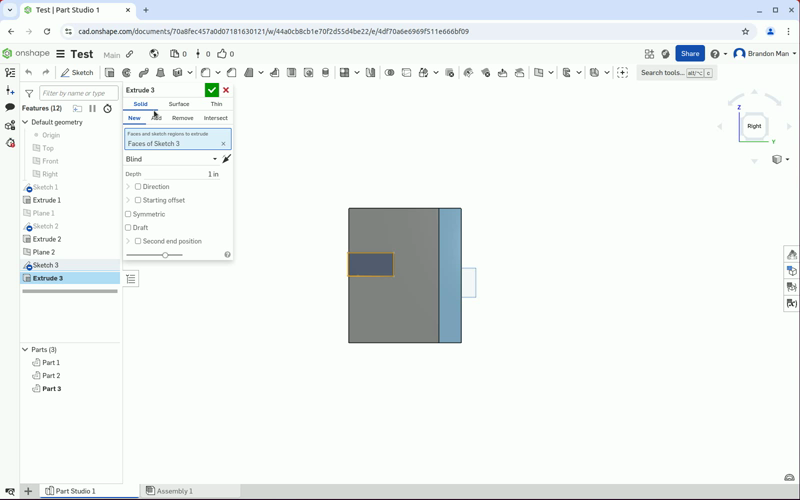
mouse_move(186, 120)
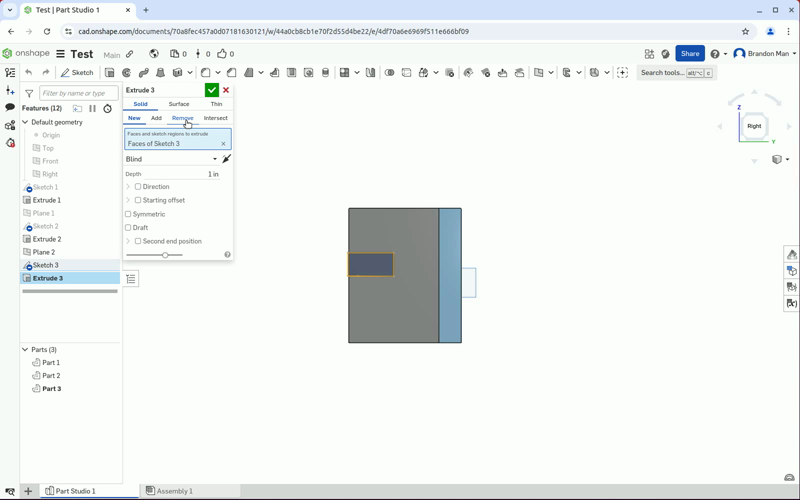
click(186, 120)
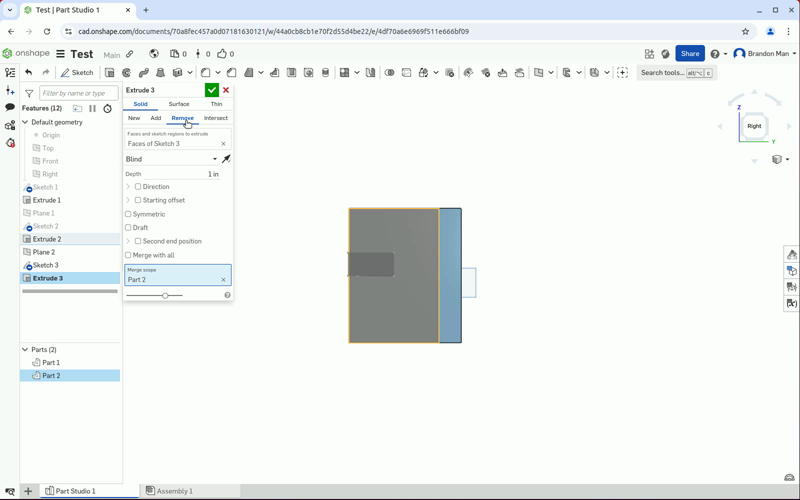
key(tab, 4)
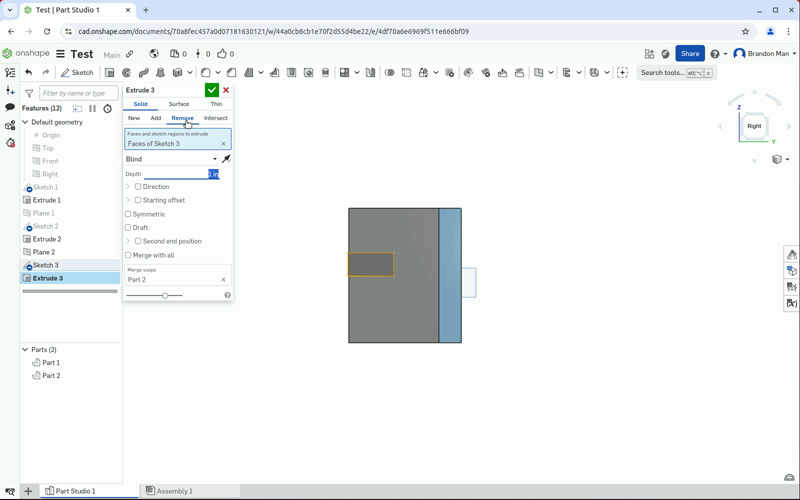
text(4.574)
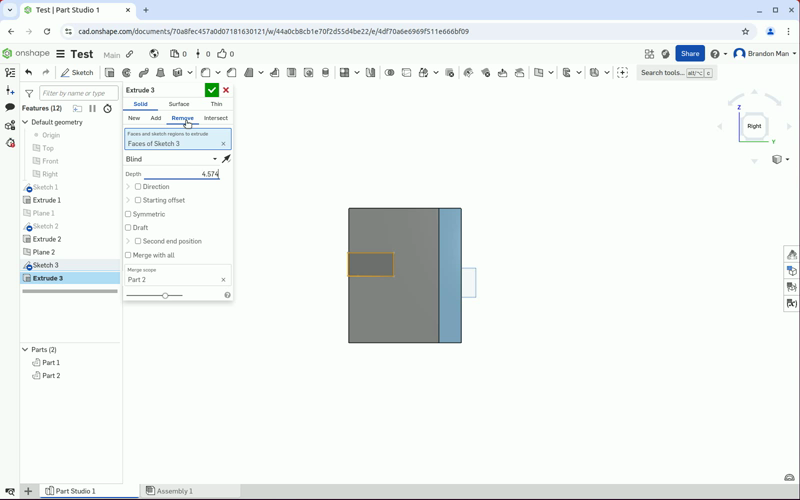
key(tab, 6)
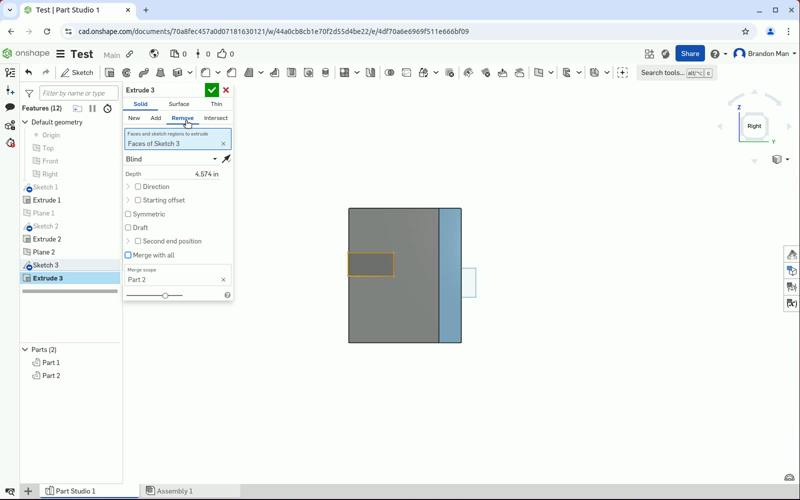
key(space)
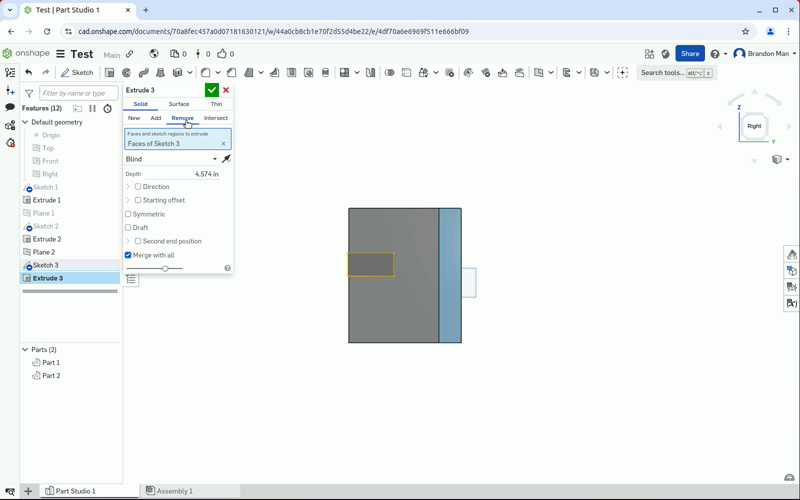
key(enter)
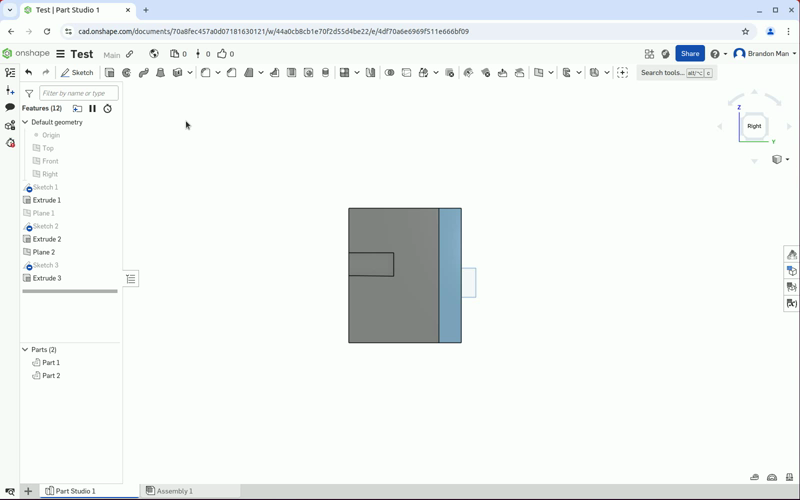
key(shift+h)
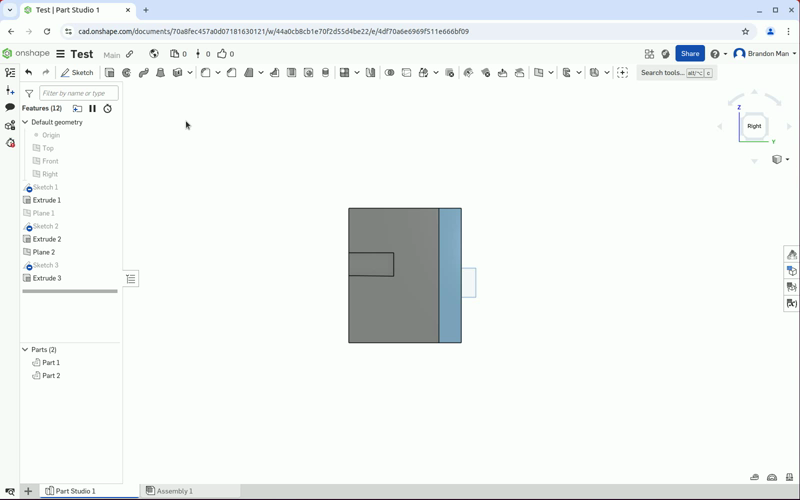
key(shift+h)
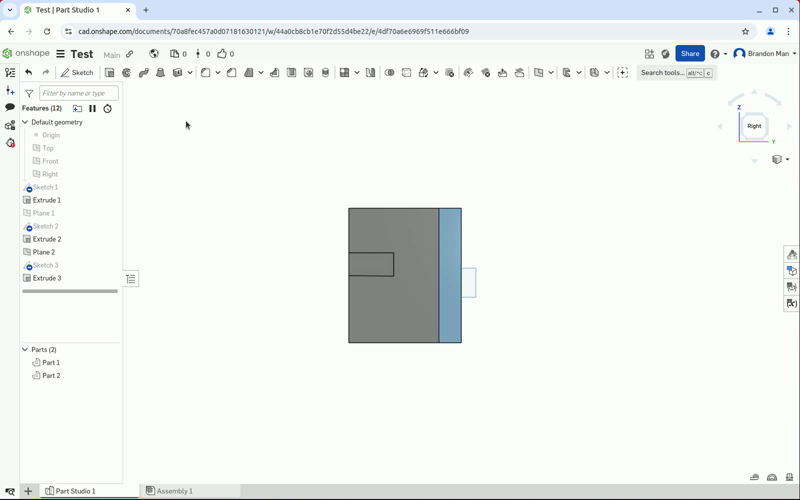
mouse_move(73, 189)
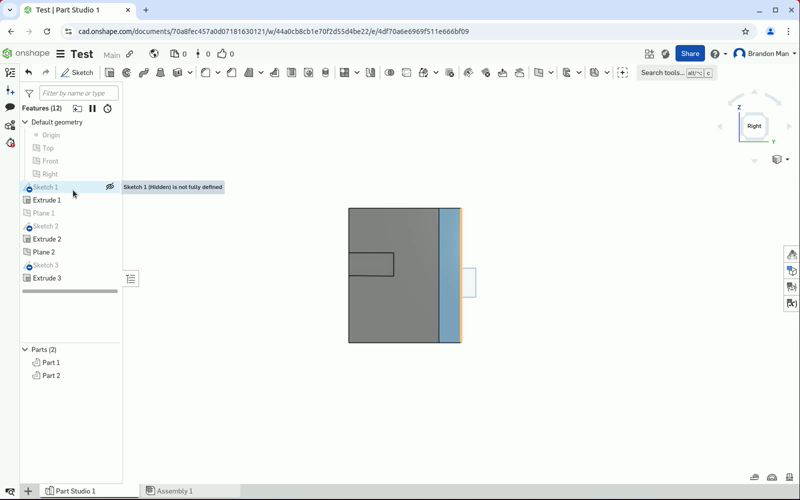
click(73, 189)
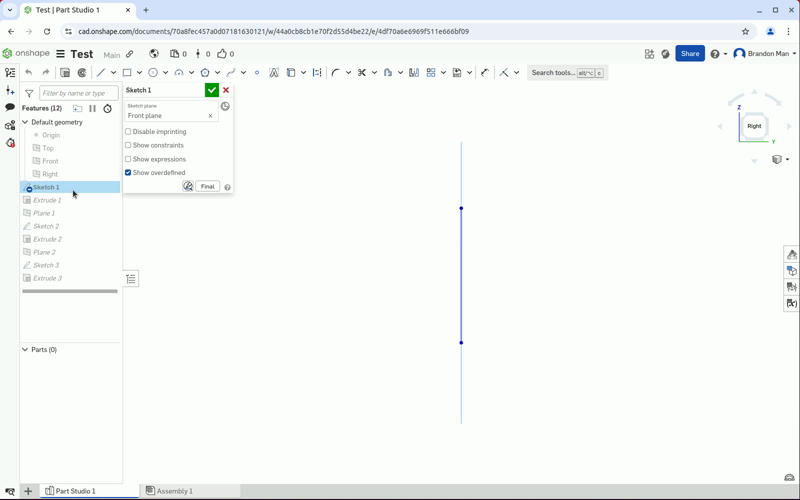
mouse_move(229, 92)
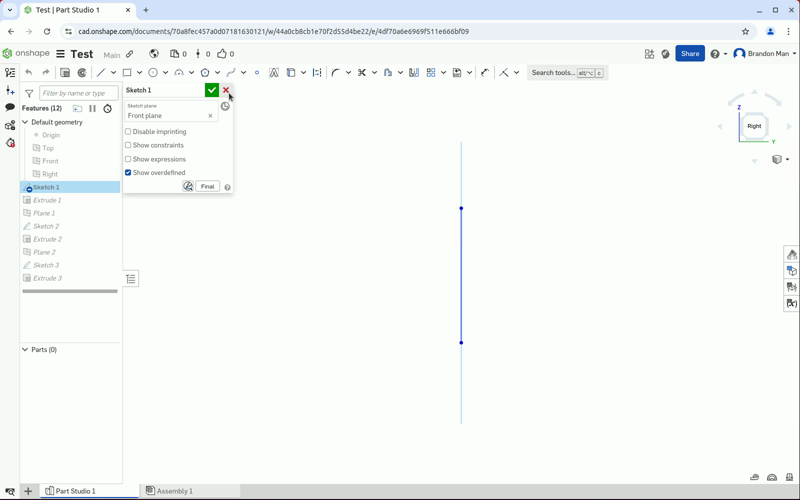
click(229, 92)
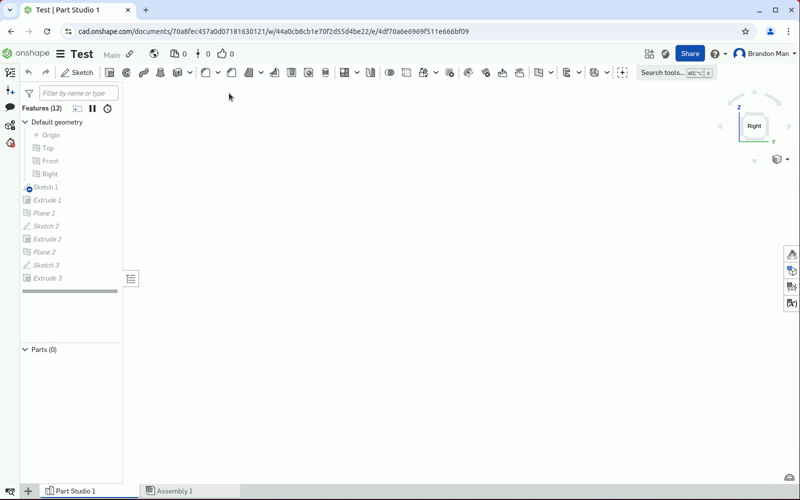
key(shift+s)
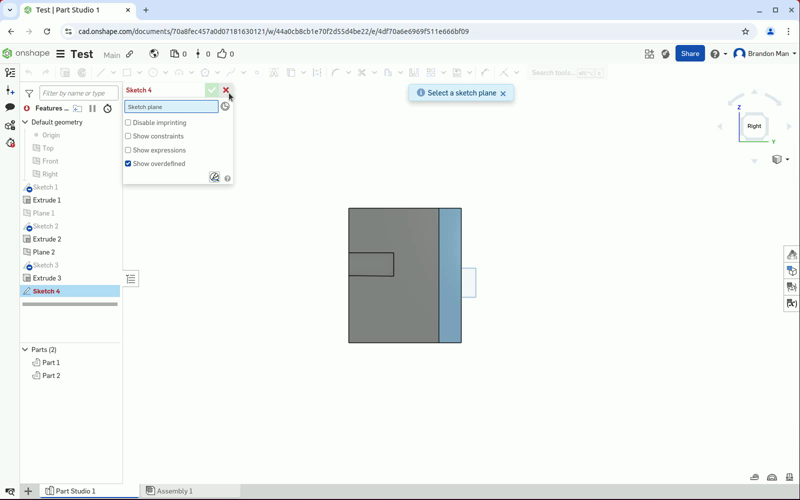
mouse_move(73, 254)
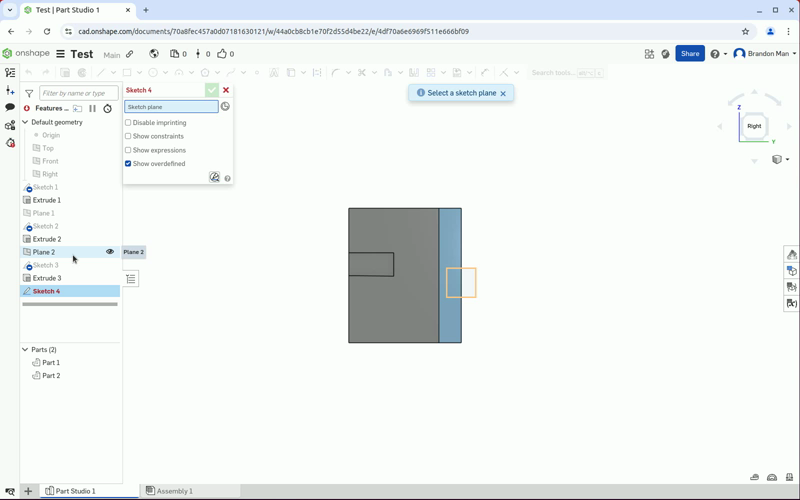
click(73, 254)
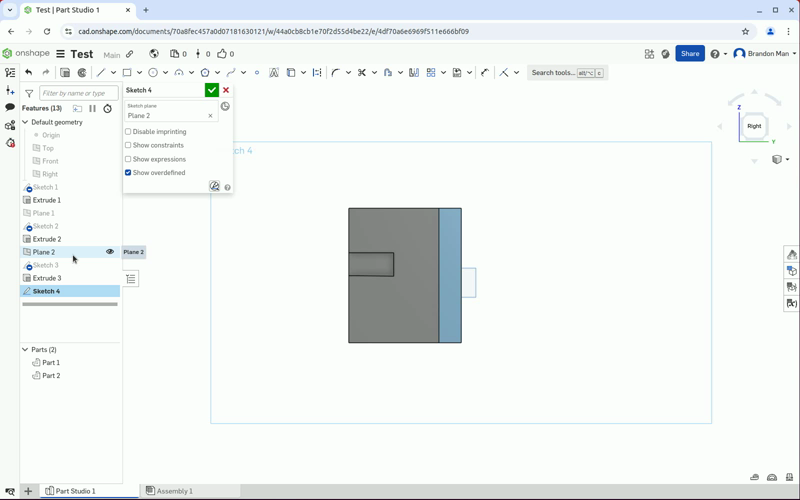
mouse_move(73, 352)
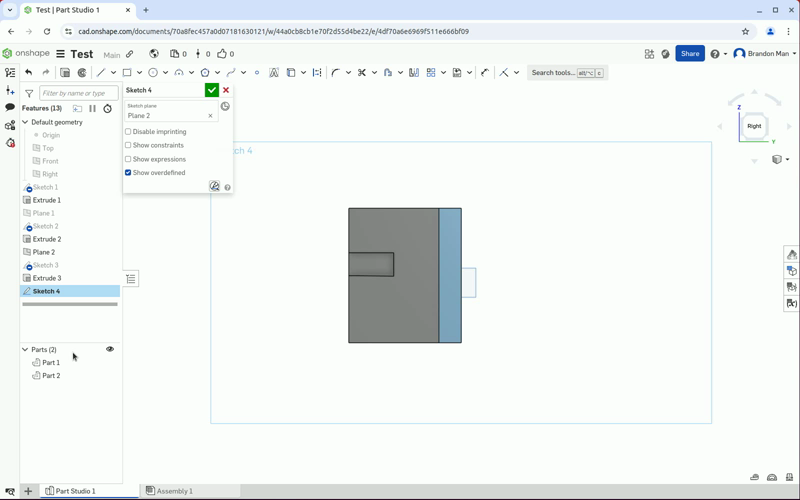
key(y)
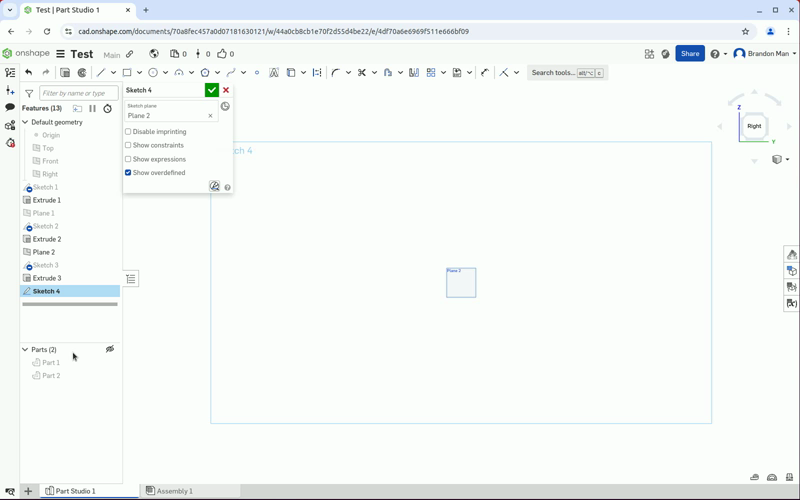
key(l)
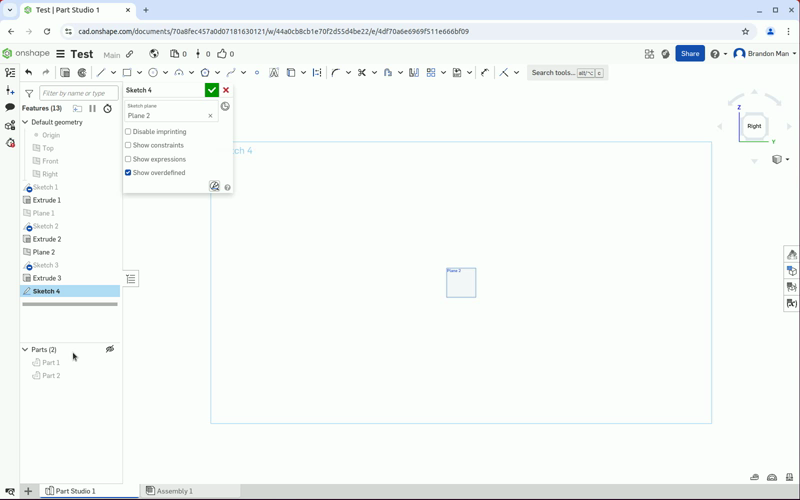
key_down(shift)
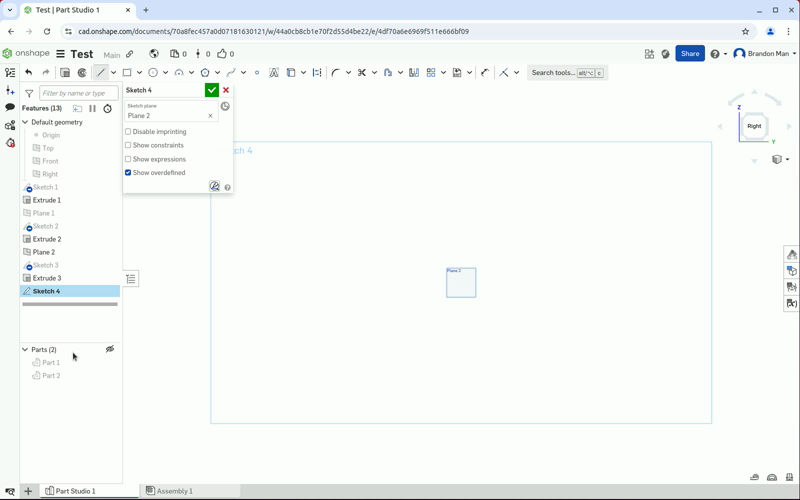
mouse_move(348, 320)
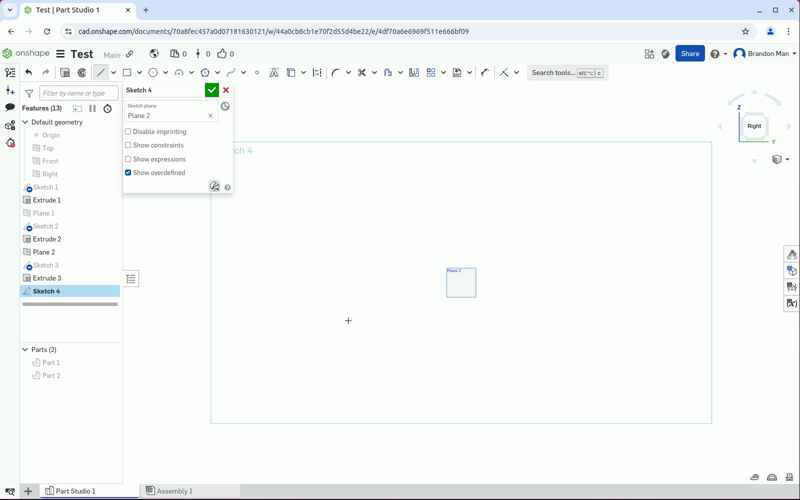
click(348, 320)
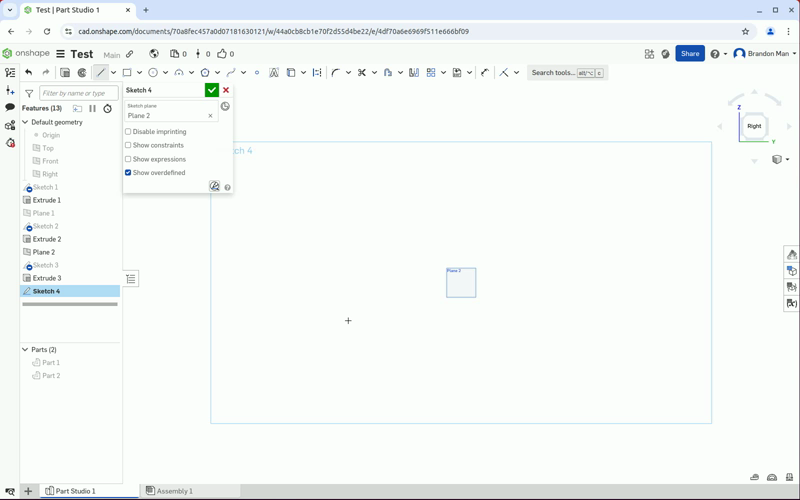
key_up(shift)
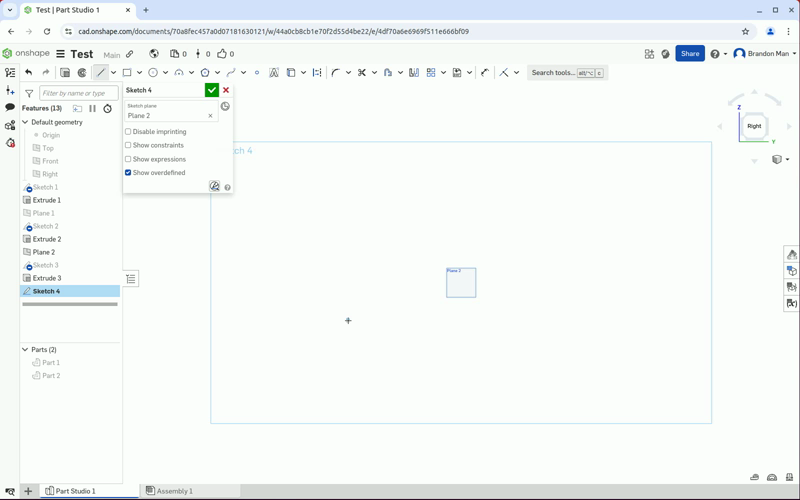
key_down(shift)
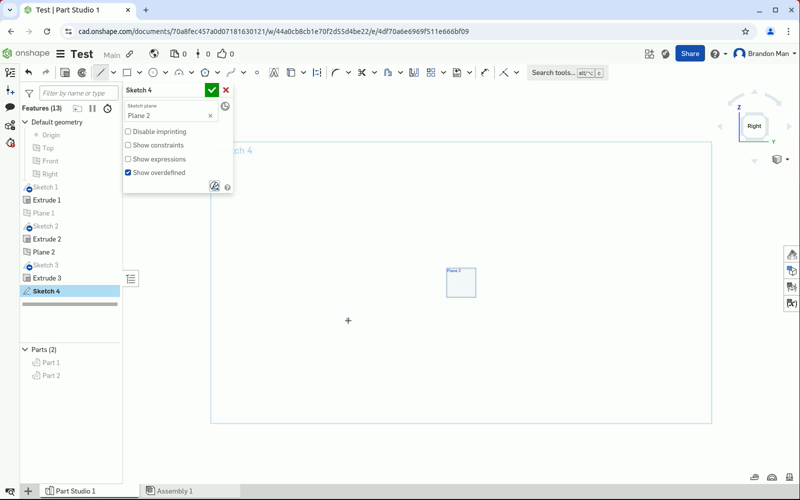
mouse_move(378, 320)
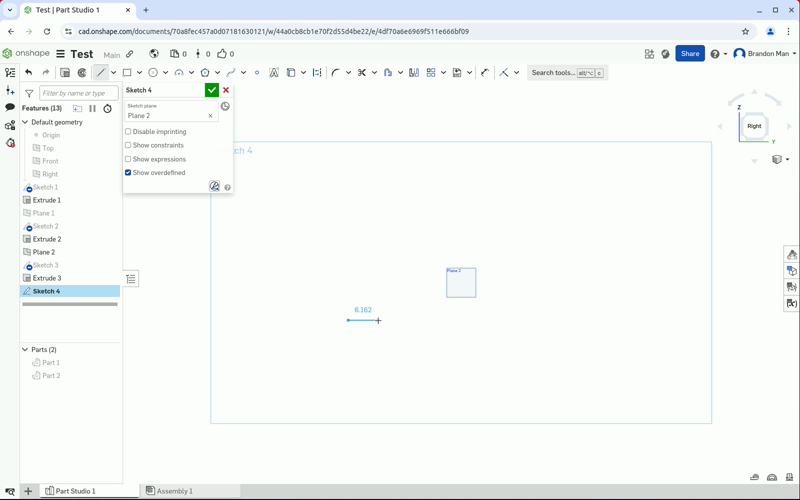
mouse_move(357, 320)
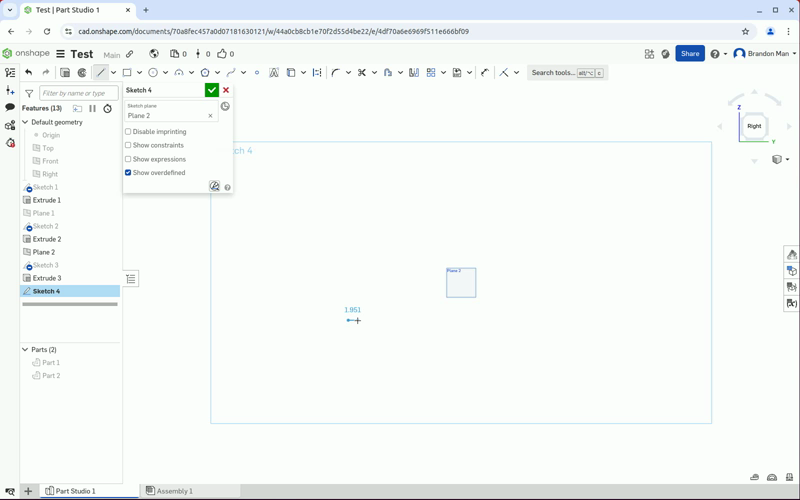
click(357, 320)
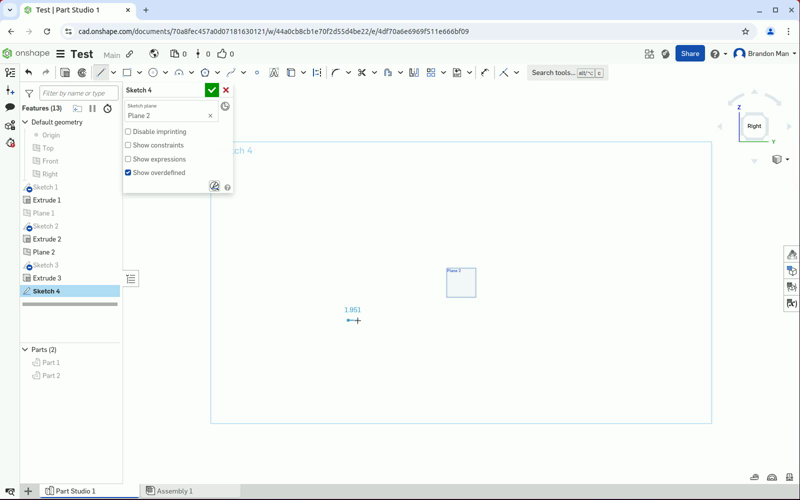
key_up(shift)
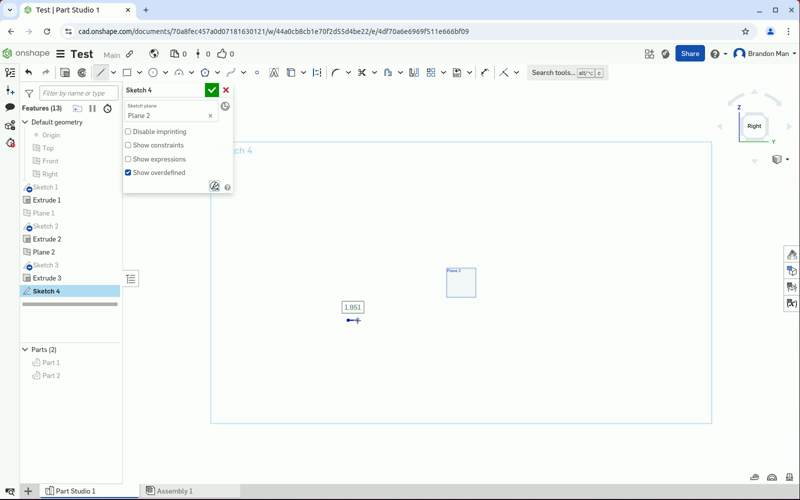
key_down(shift)
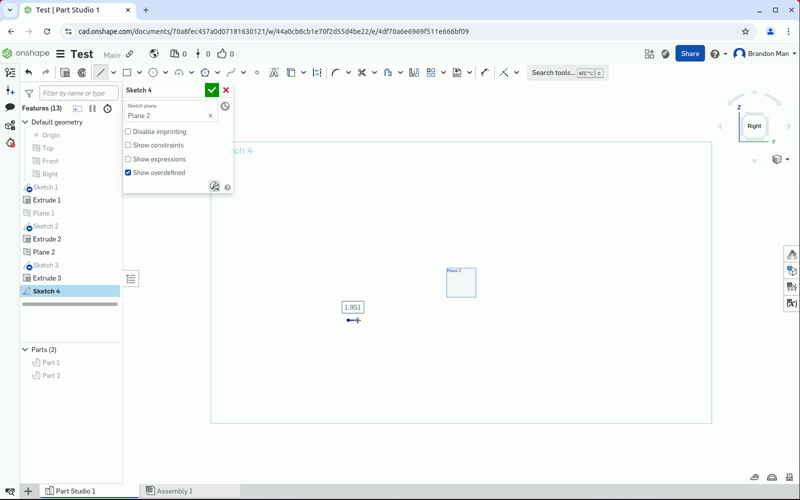
mouse_move(387, 320)
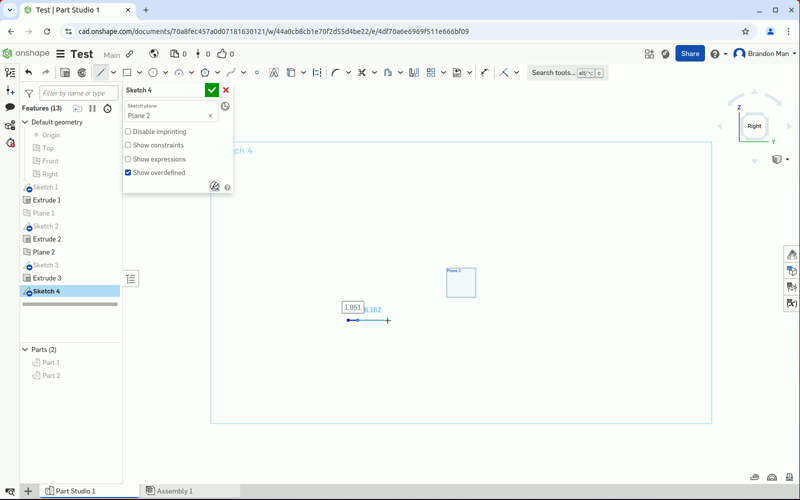
mouse_move(357, 275)
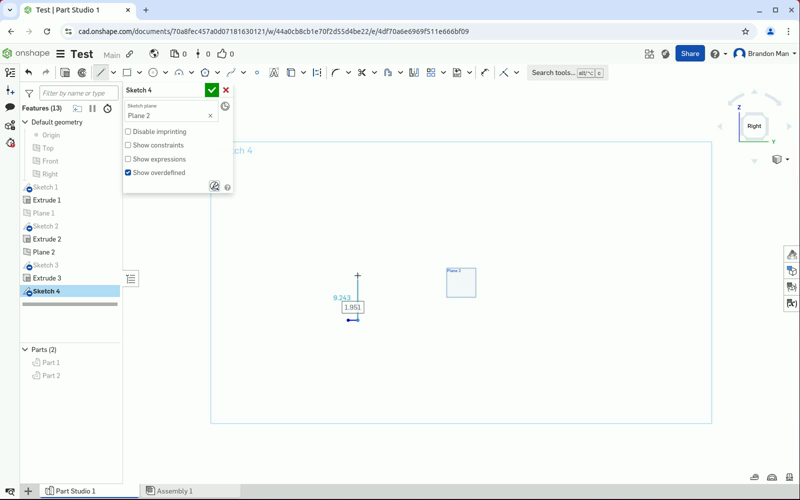
click(357, 275)
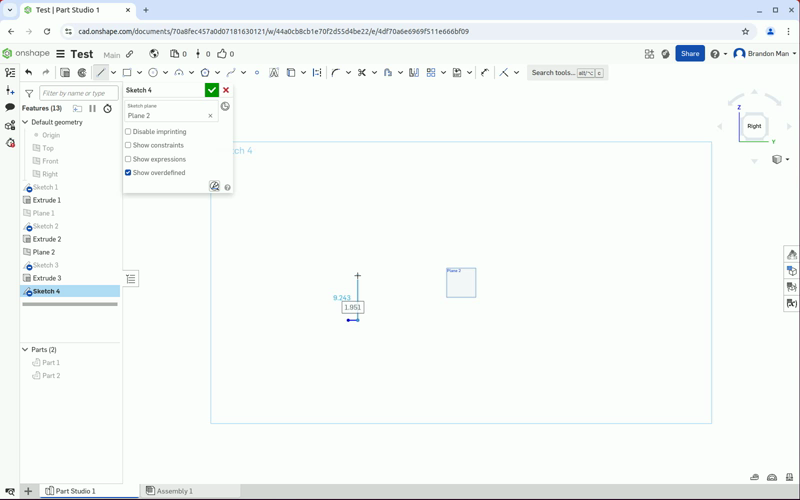
key_up(shift)
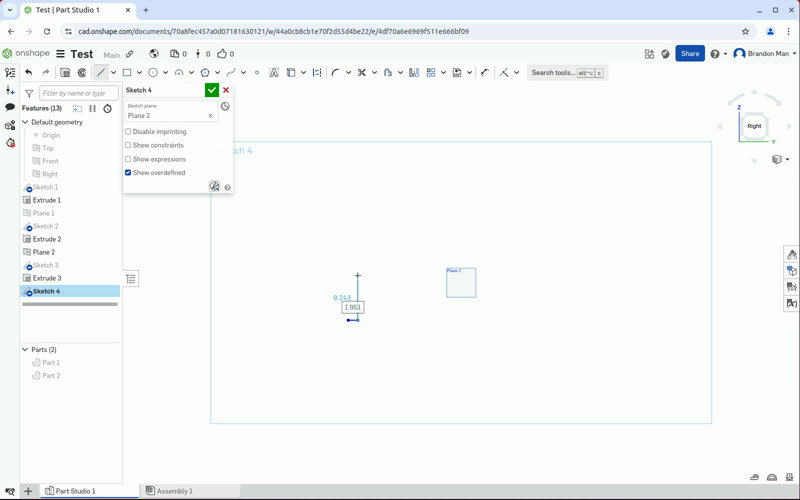
key_down(shift)
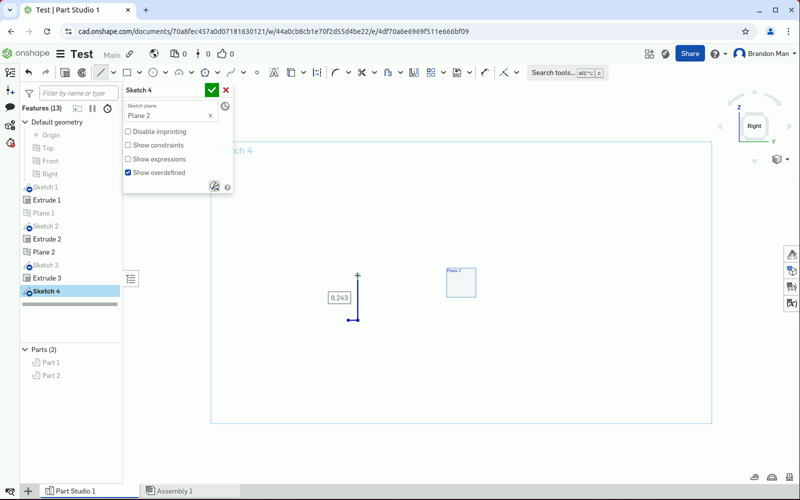
mouse_move(387, 275)
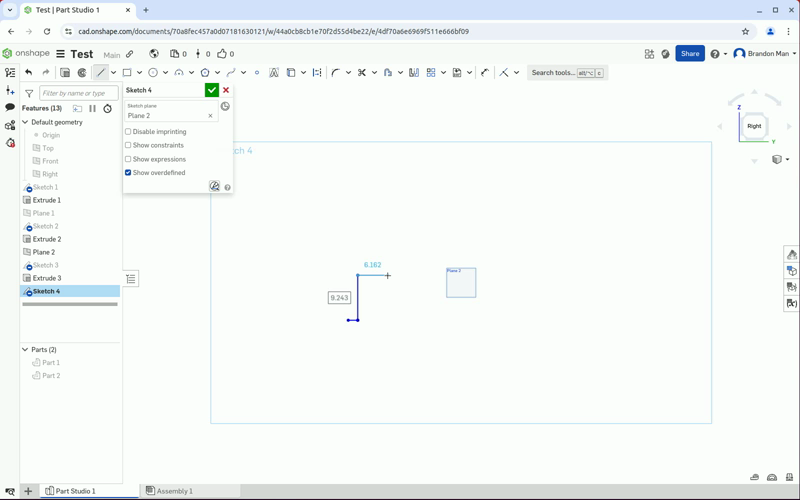
mouse_move(348, 275)
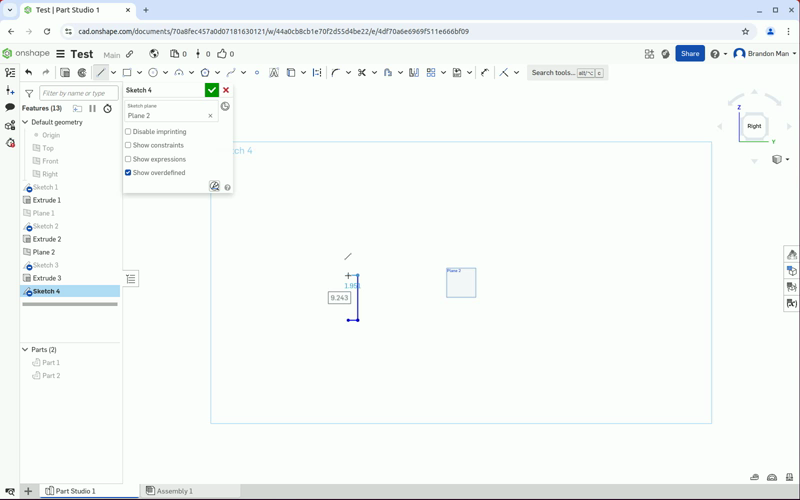
click(348, 275)
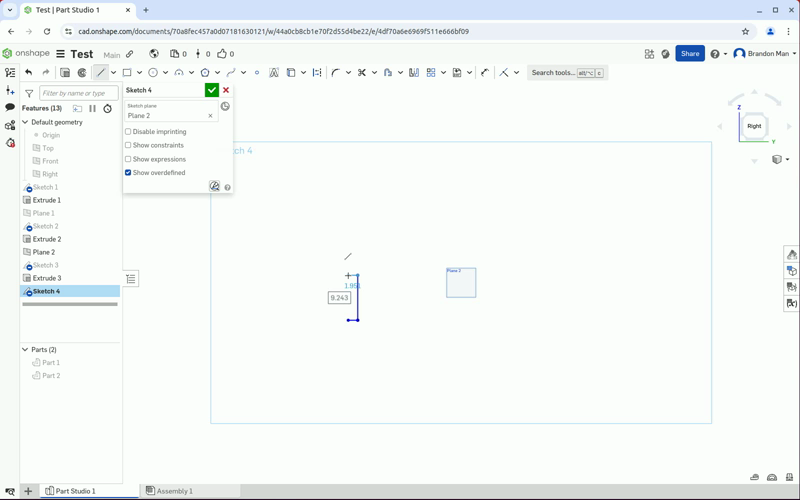
key_up(shift)
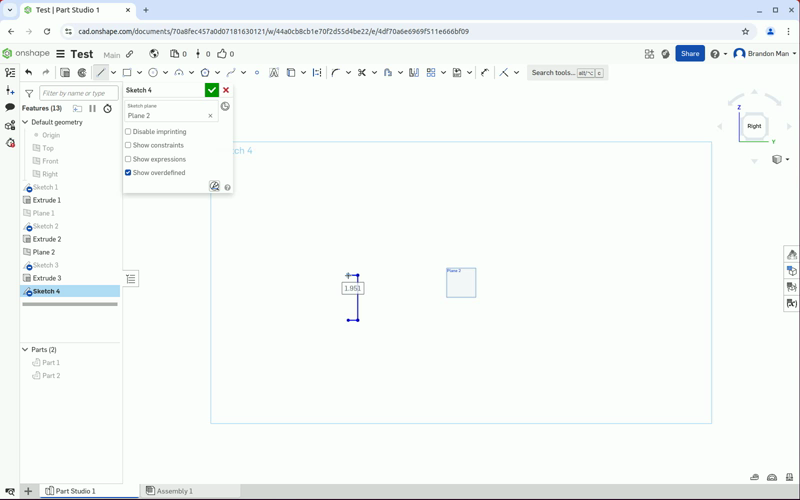
mouse_move(378, 275)
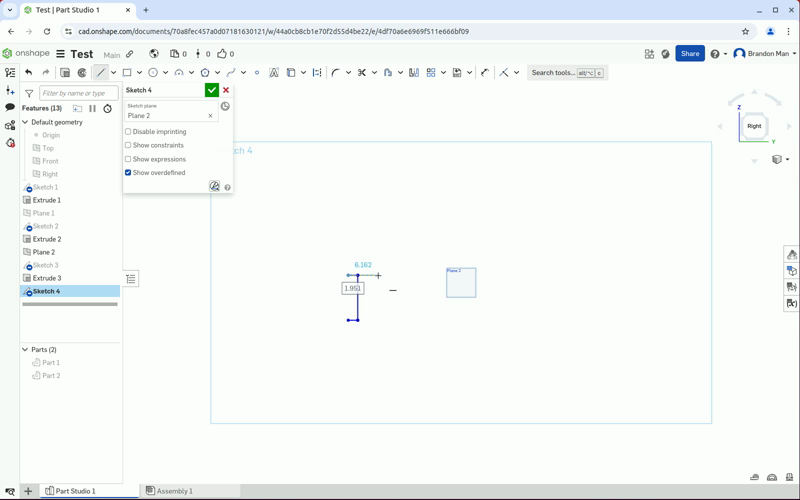
key_down(shift)
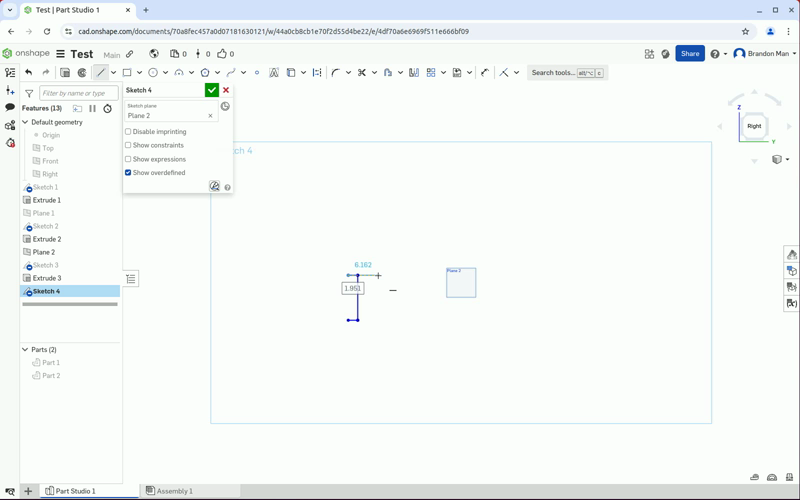
mouse_move(348, 320)
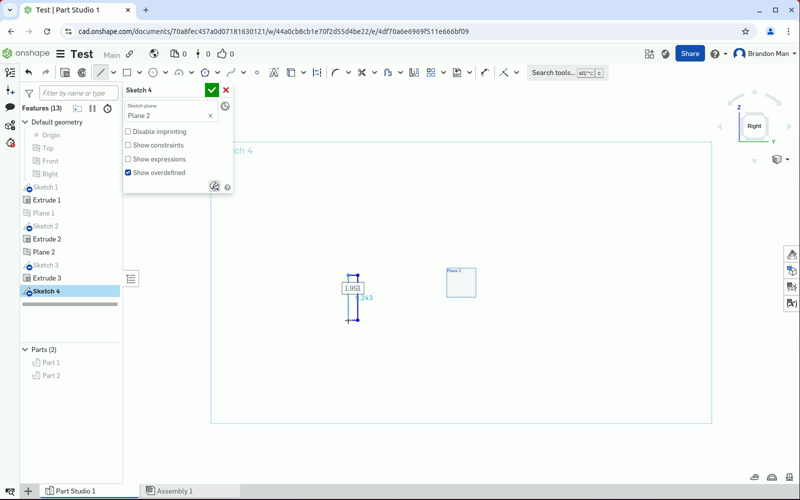
key_up(shift)
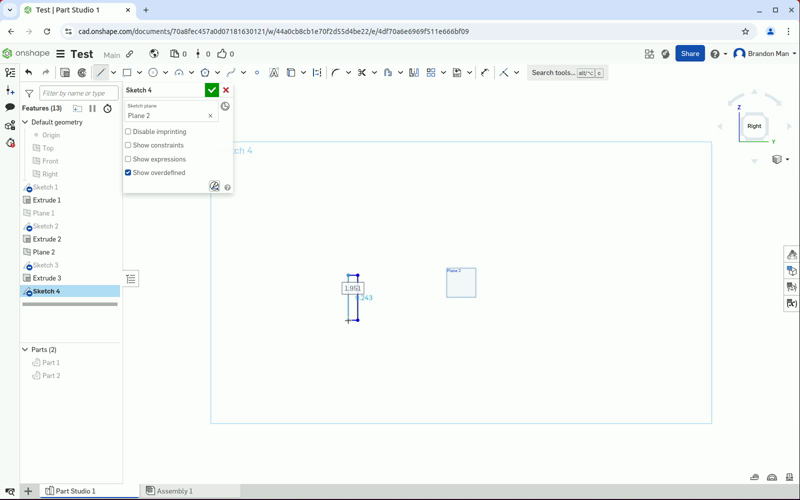
click(348, 320)
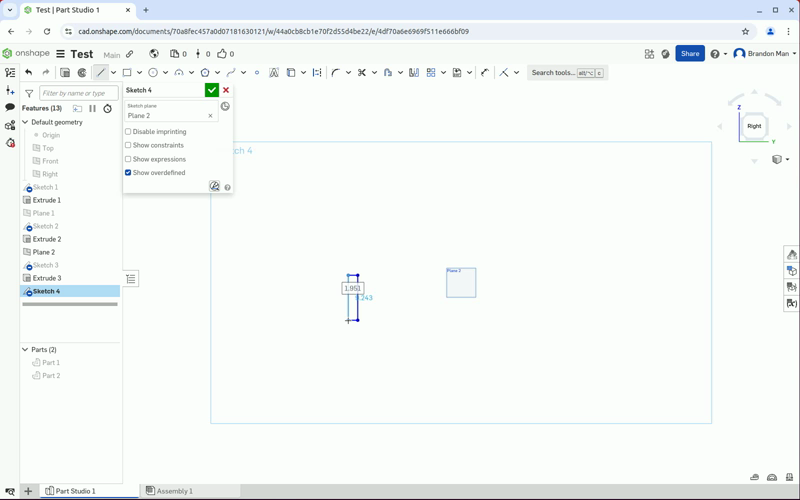
key(esc)
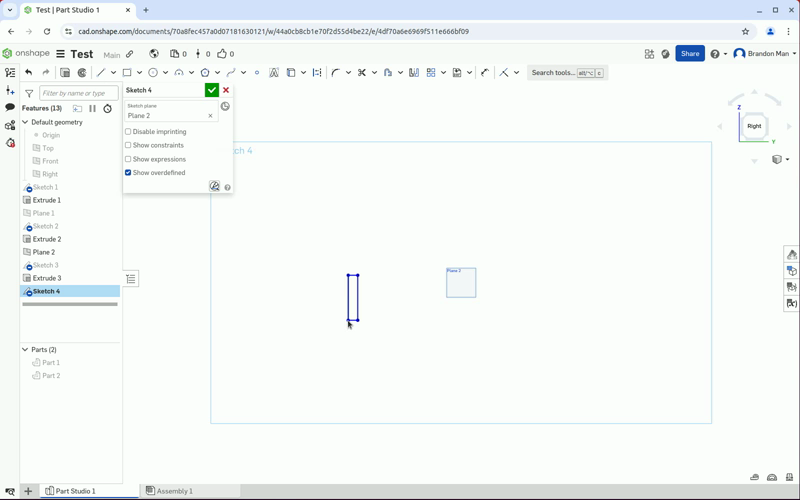
mouse_move(349, 308)
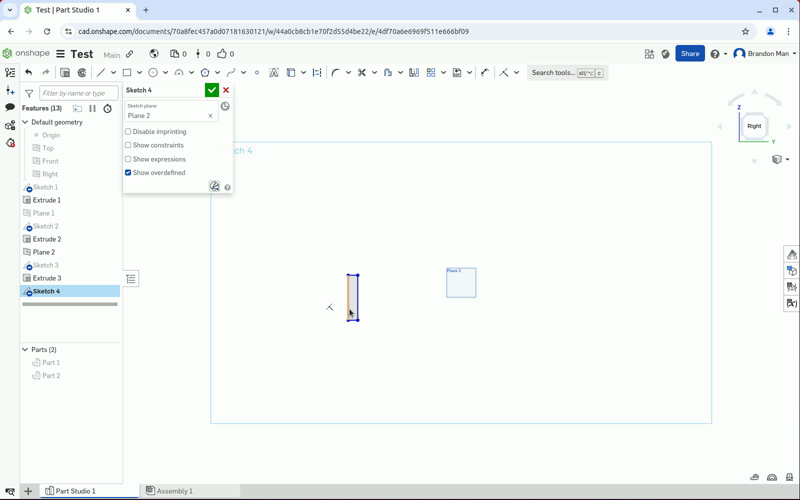
scroll(6)
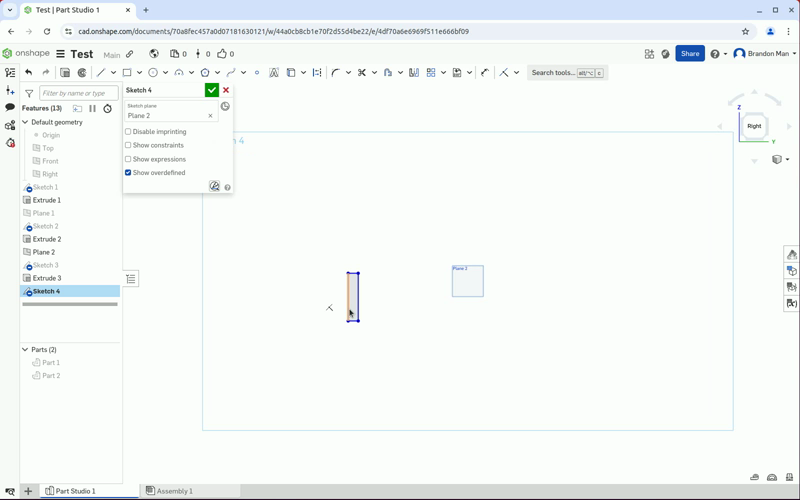
scroll(6)
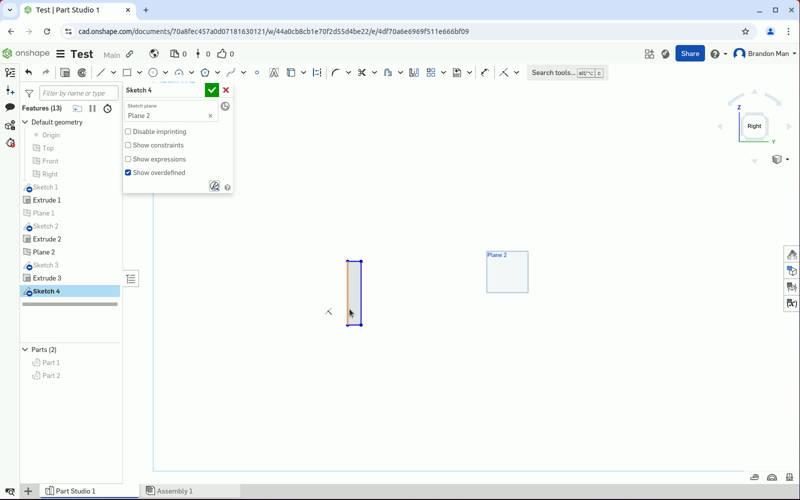
scroll(6)
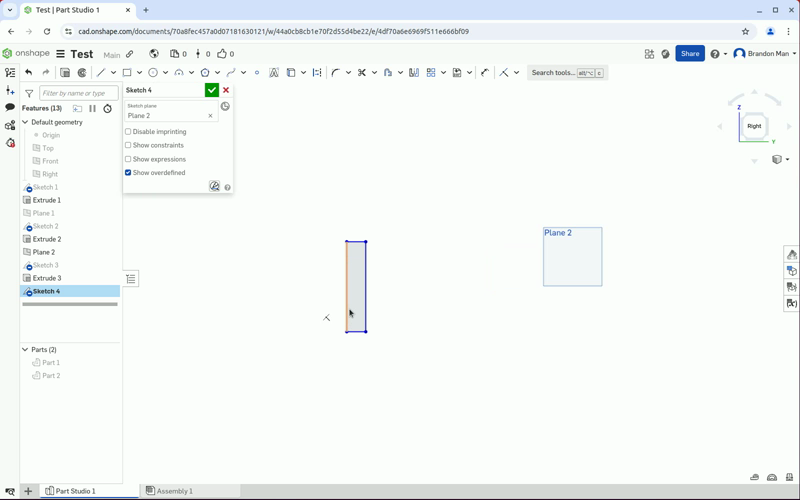
scroll(6)
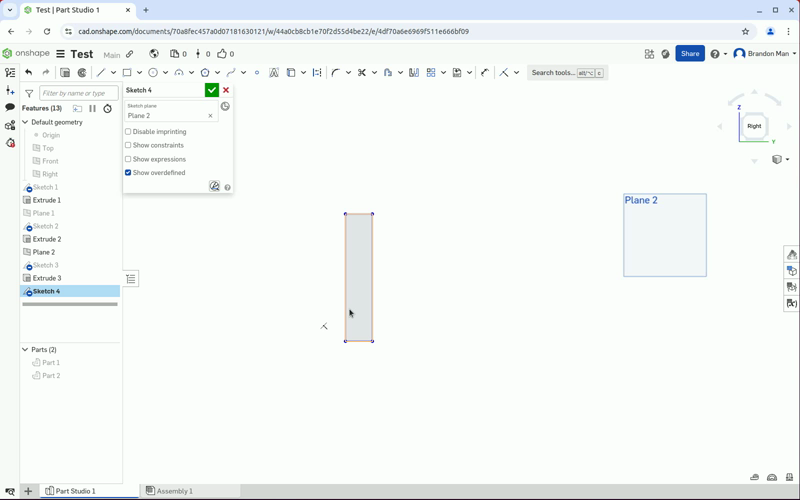
scroll(6)
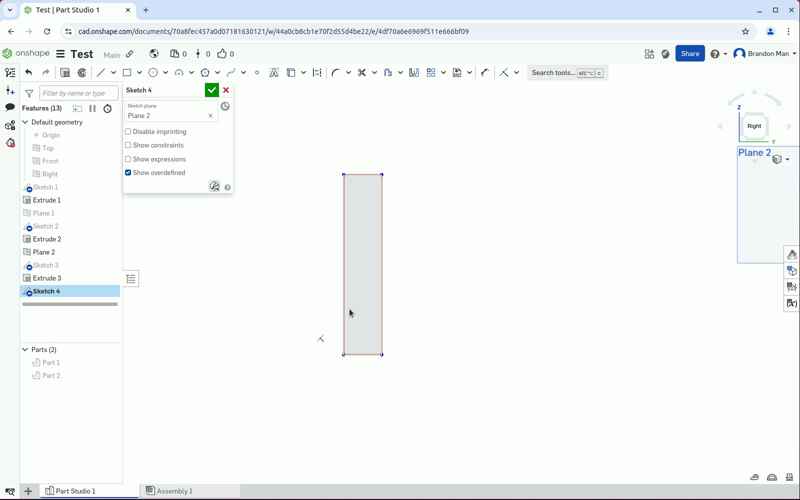
scroll(6)
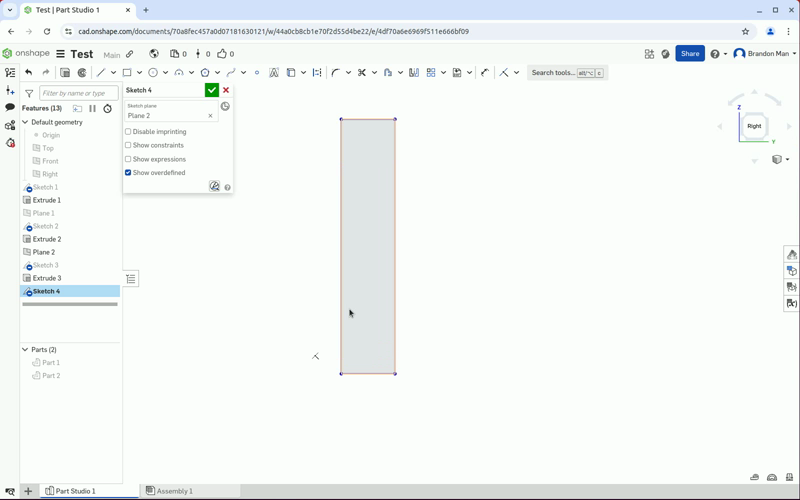
scroll(6)
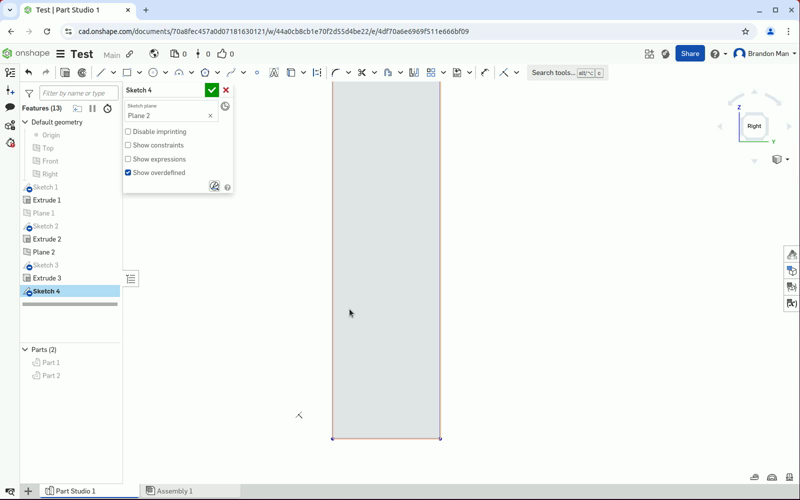
click(349, 308)
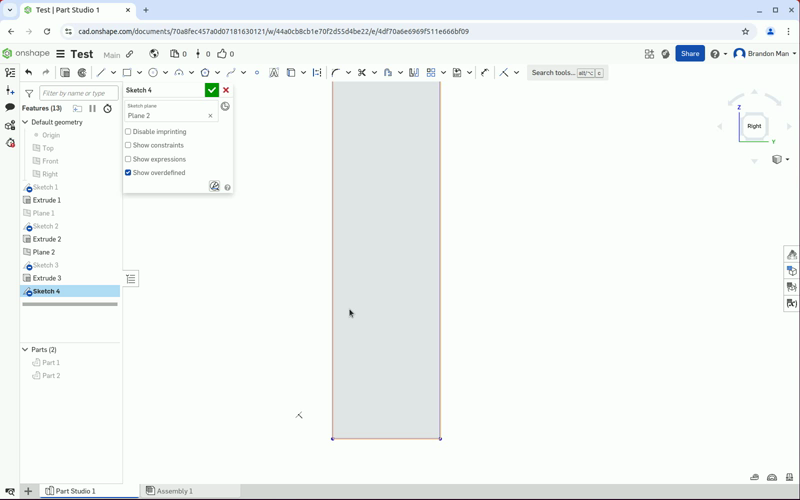
scroll(-6)
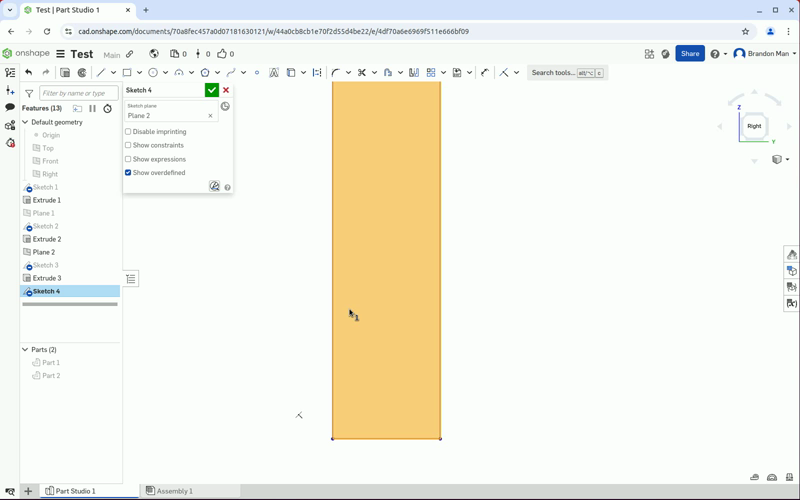
scroll(-6)
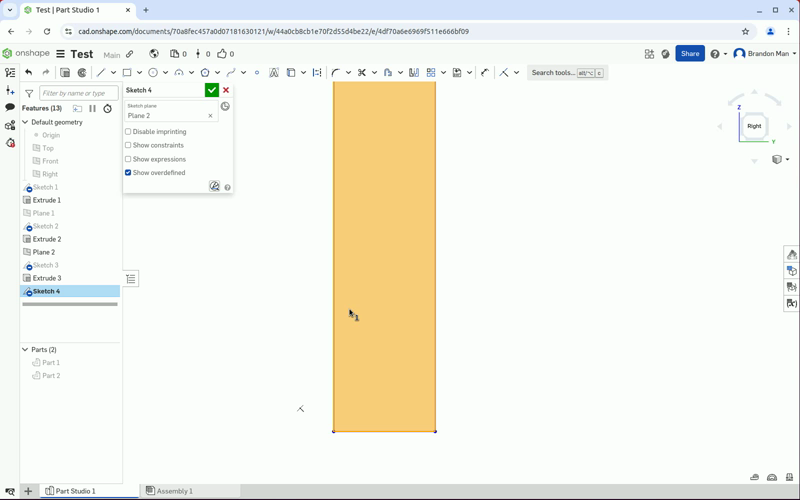
scroll(-6)
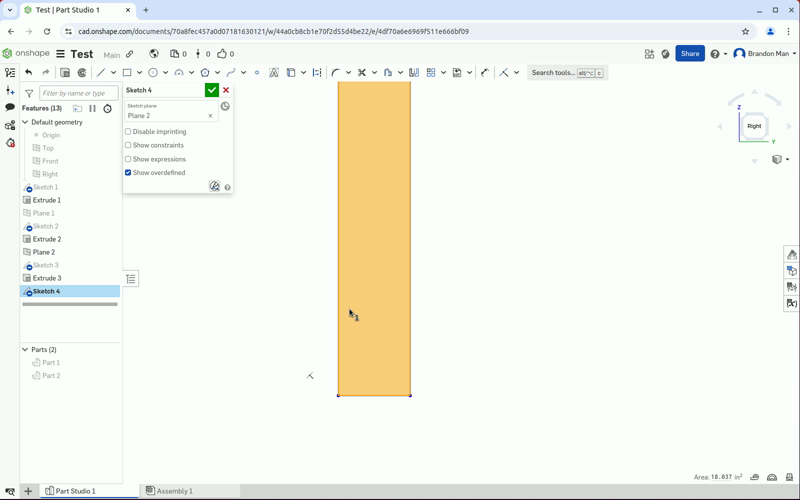
scroll(-6)
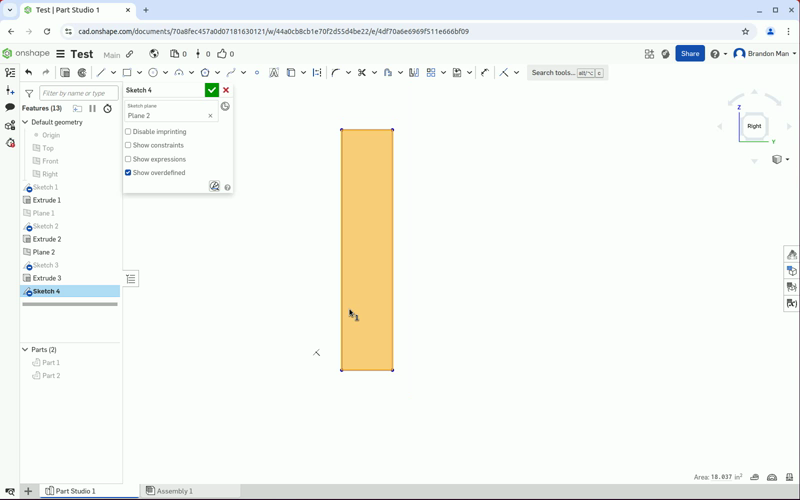
scroll(-6)
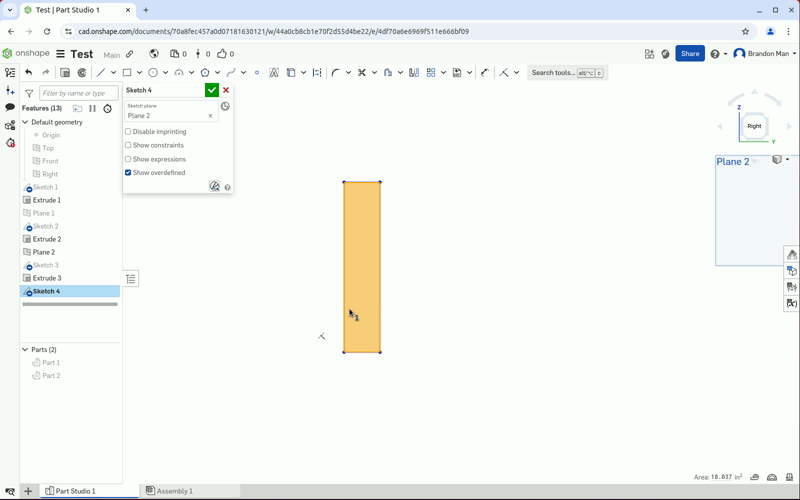
scroll(-6)
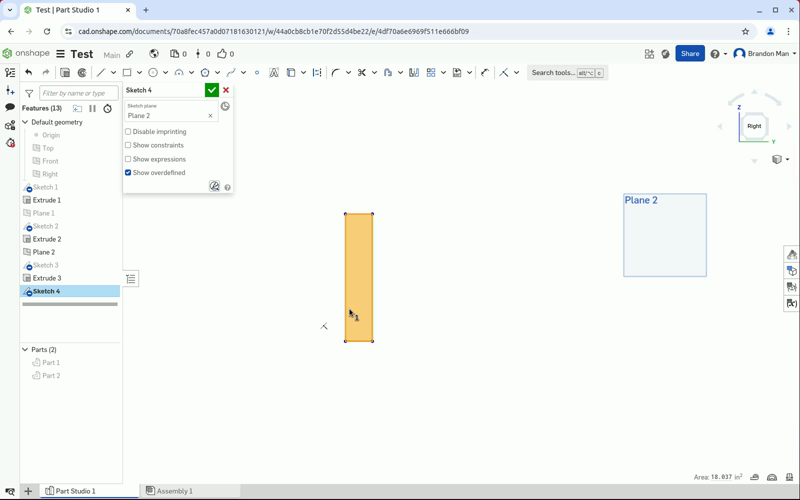
scroll(-6)
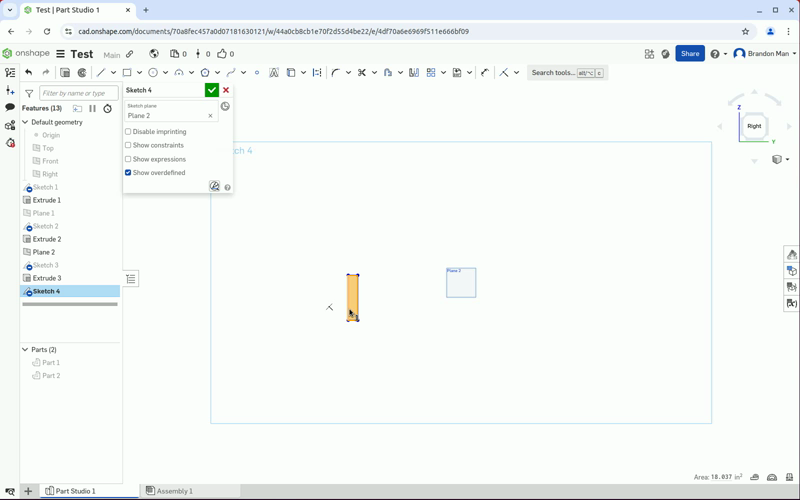
mouse_move(73, 352)
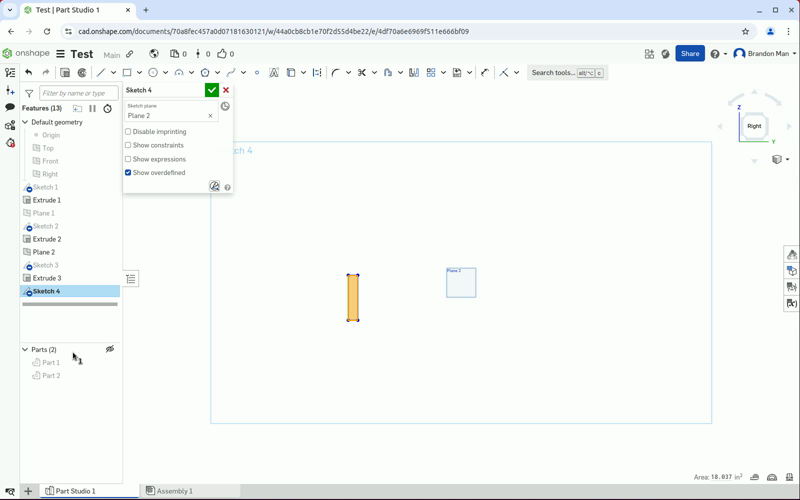
key(shift+y)
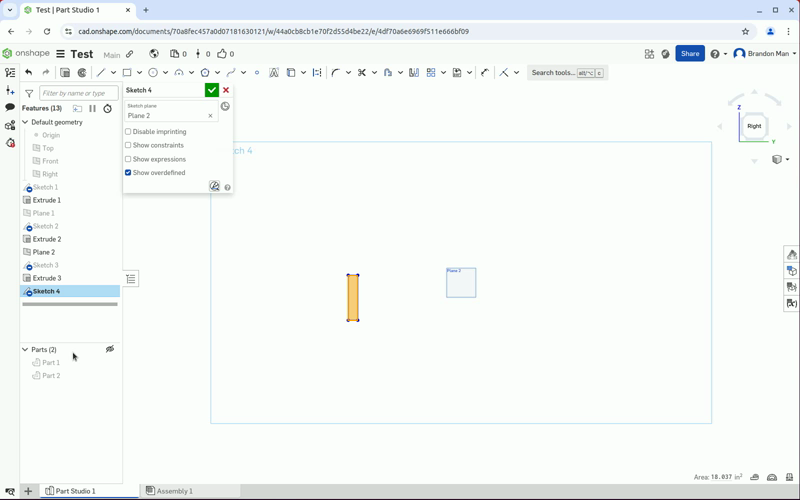
key(shift+e)
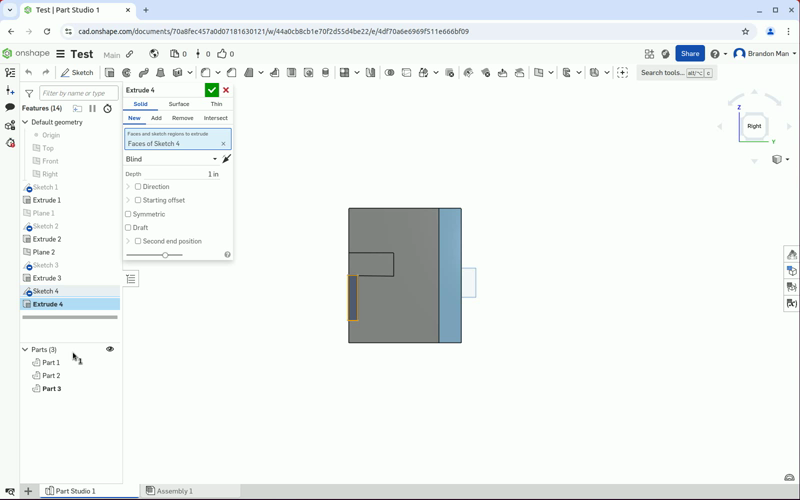
mouse_move(143, 106)
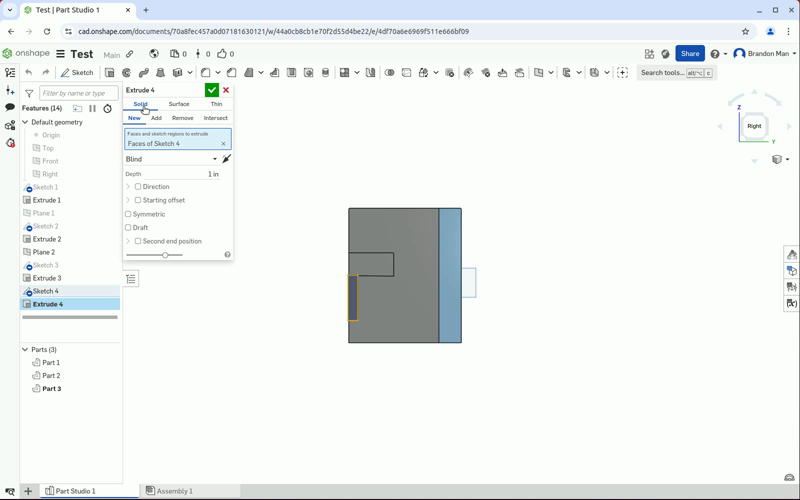
click(143, 106)
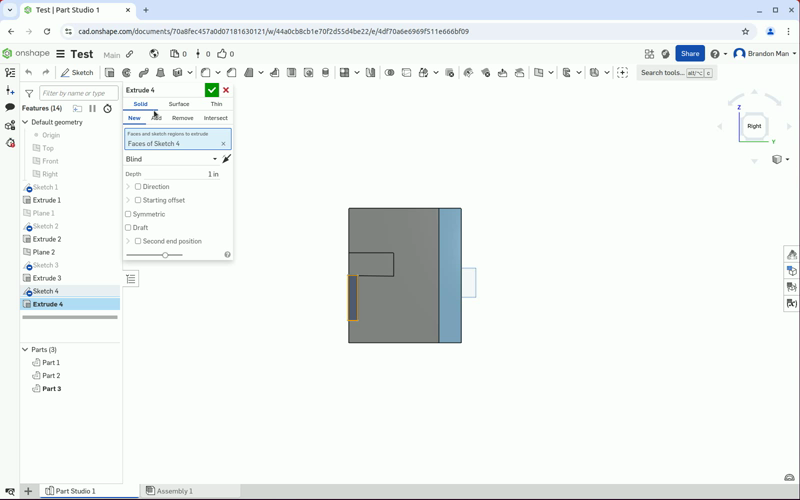
mouse_move(186, 120)
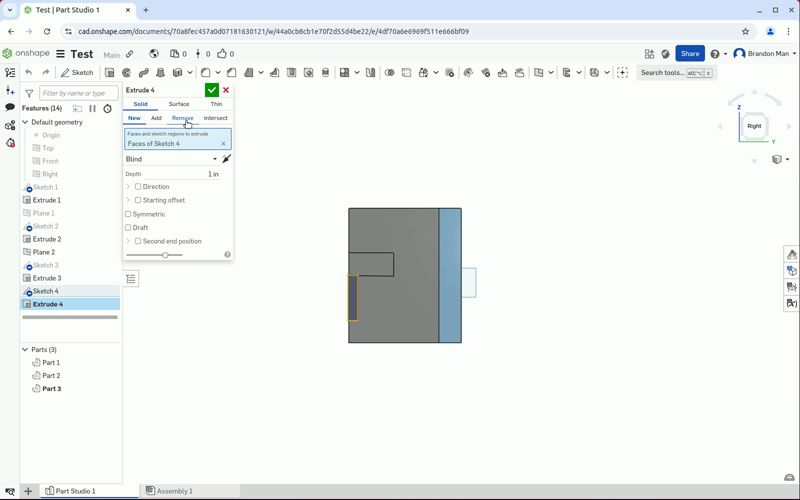
click(186, 120)
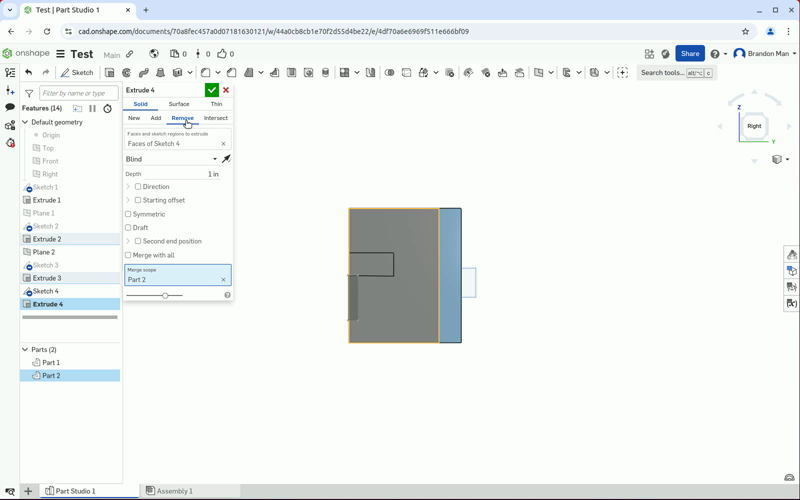
key(tab, 4)
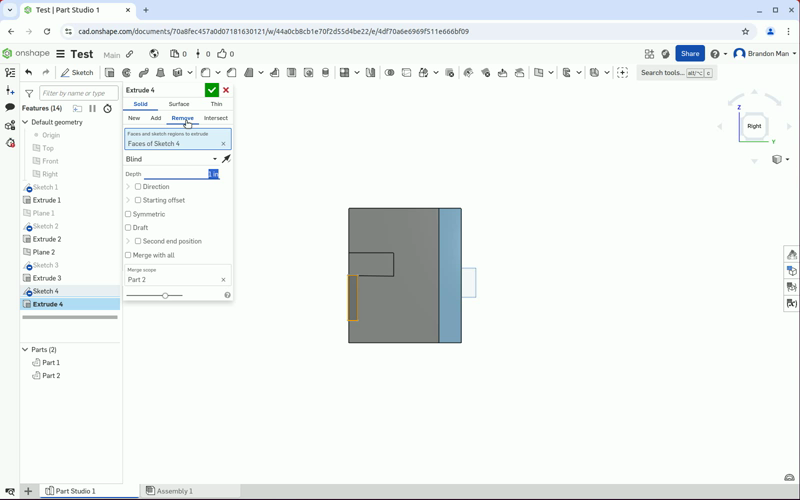
text(4.574)
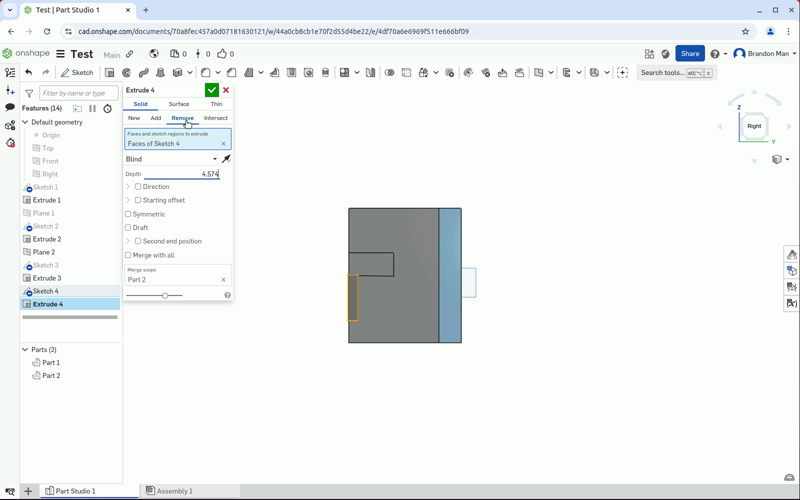
key(tab, 6)
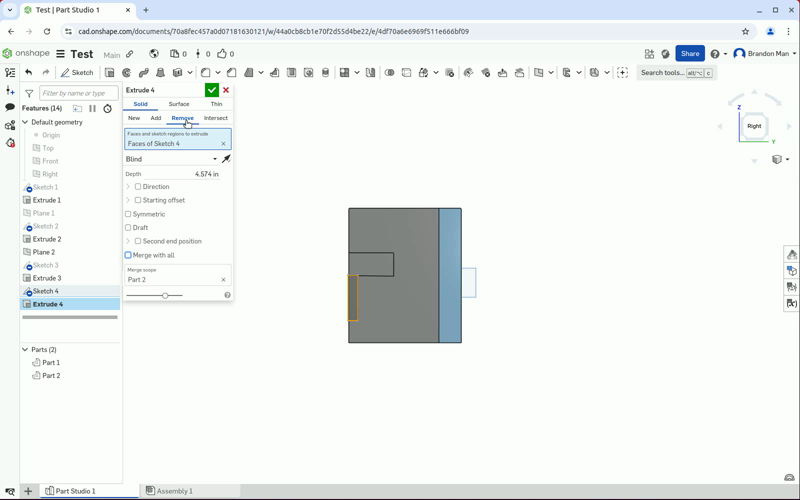
key(space)
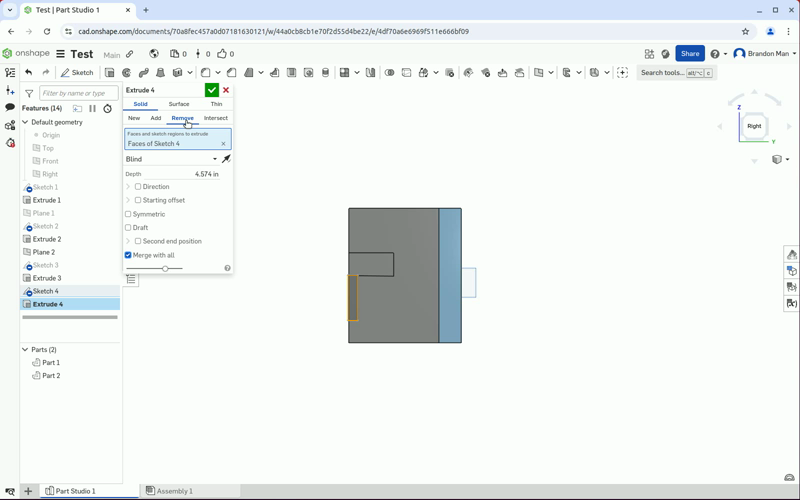
key(enter)
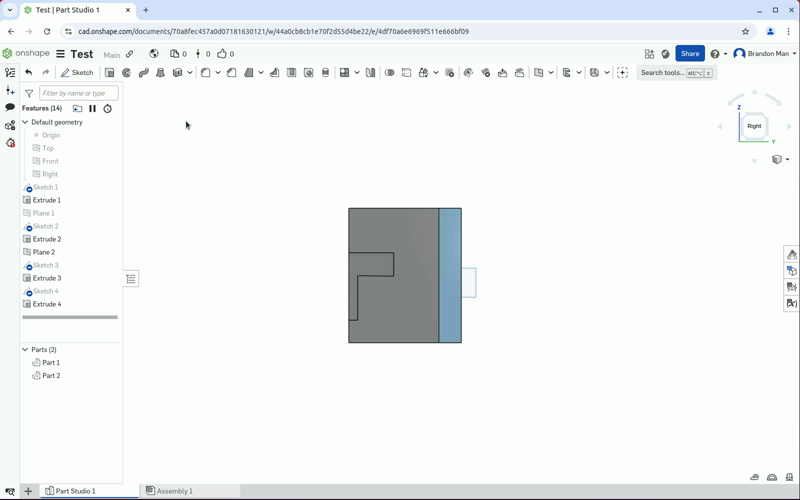
key(shift+h)
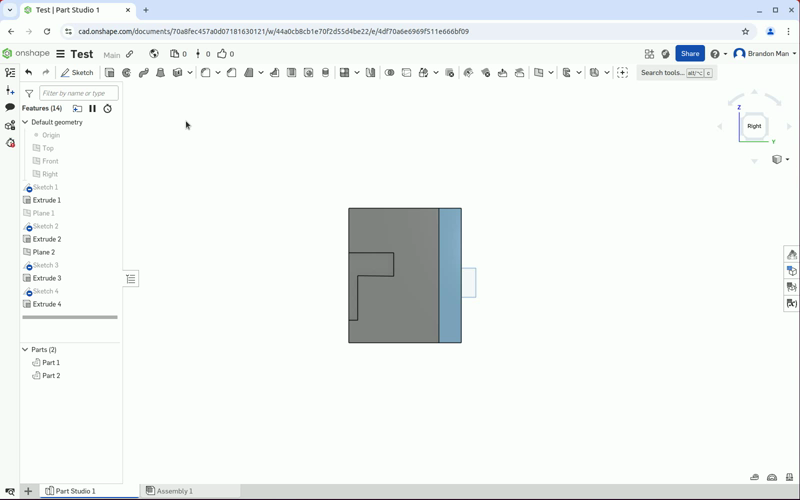
key(shift+h)
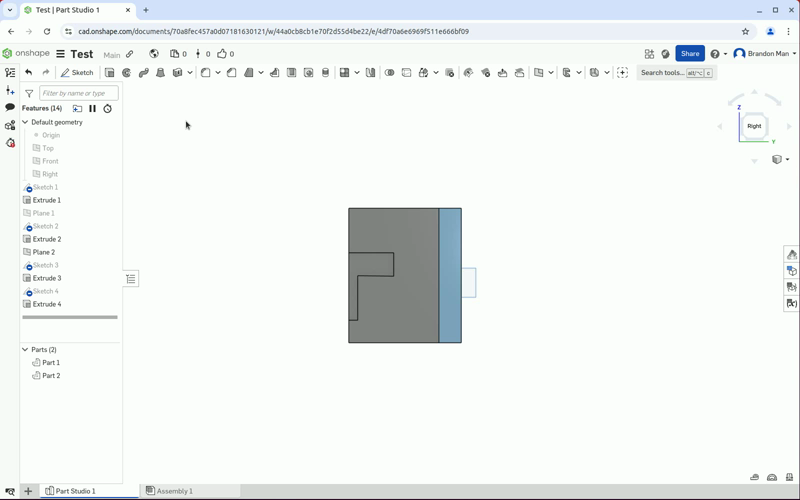
mouse_move(73, 189)
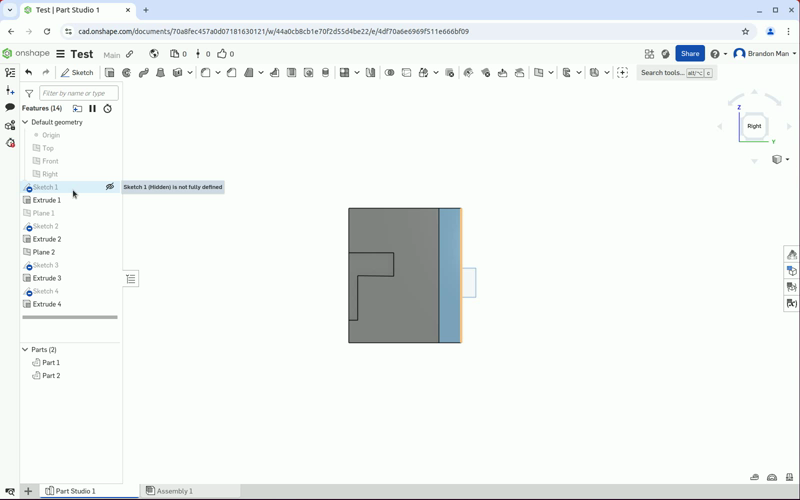
click(73, 189)
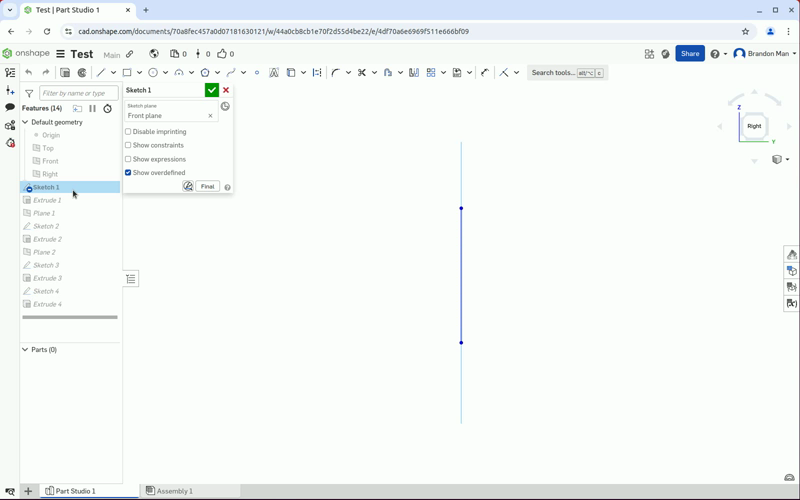
mouse_move(229, 92)
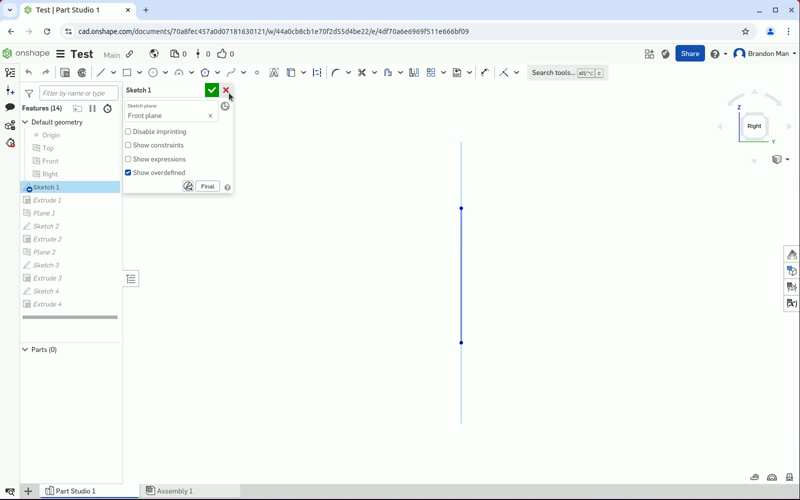
click(229, 92)
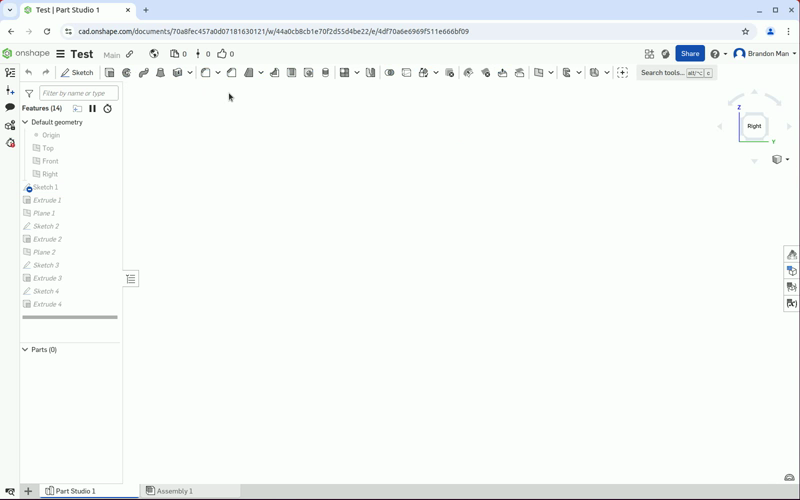
key(shift+s)
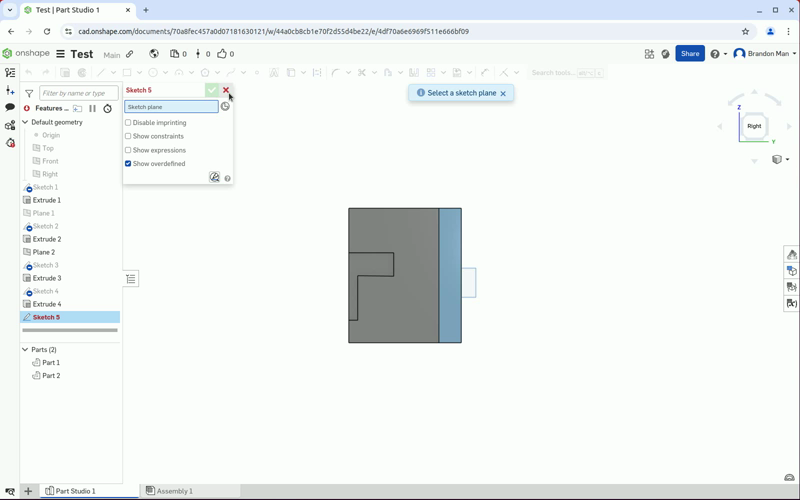
mouse_move(73, 254)
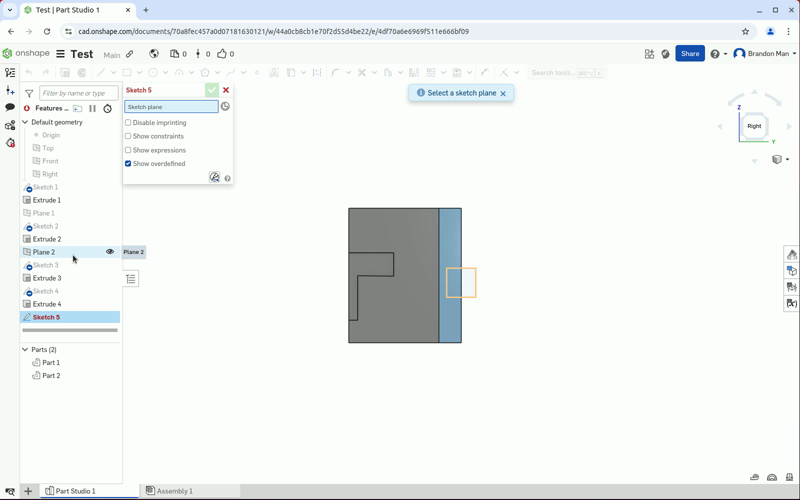
click(73, 254)
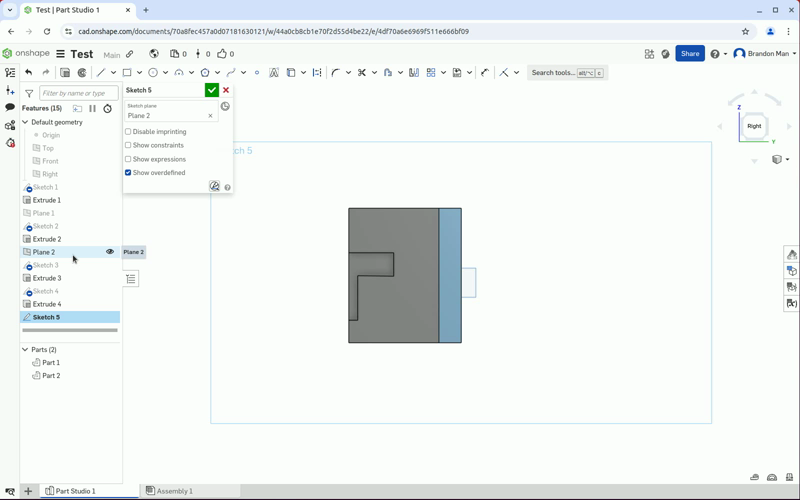
mouse_move(73, 352)
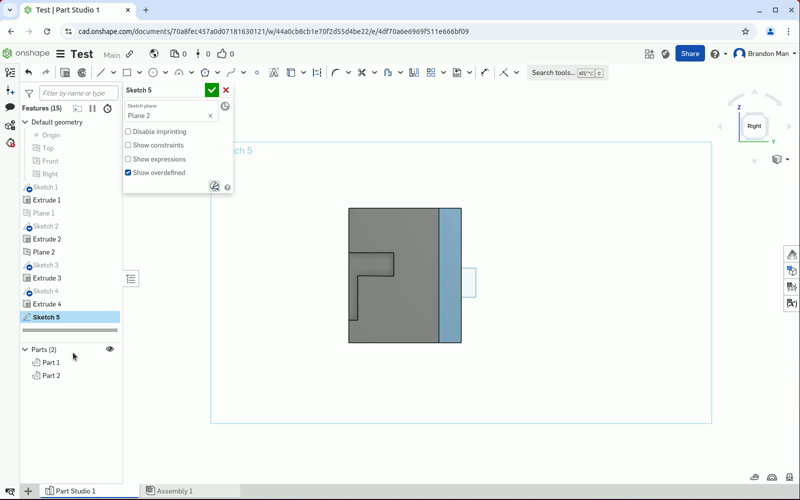
key(y)
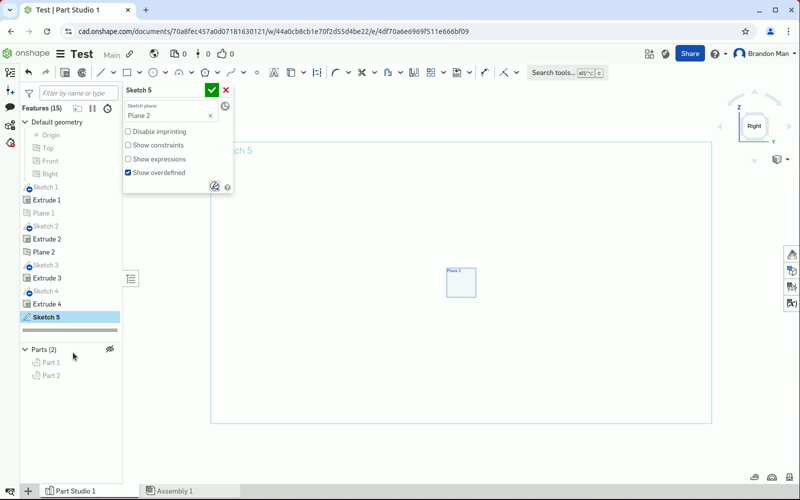
key(l)
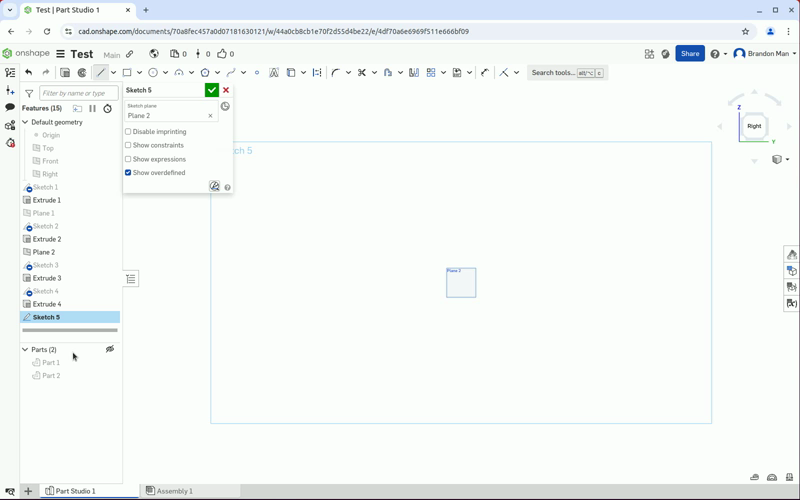
key_down(shift)
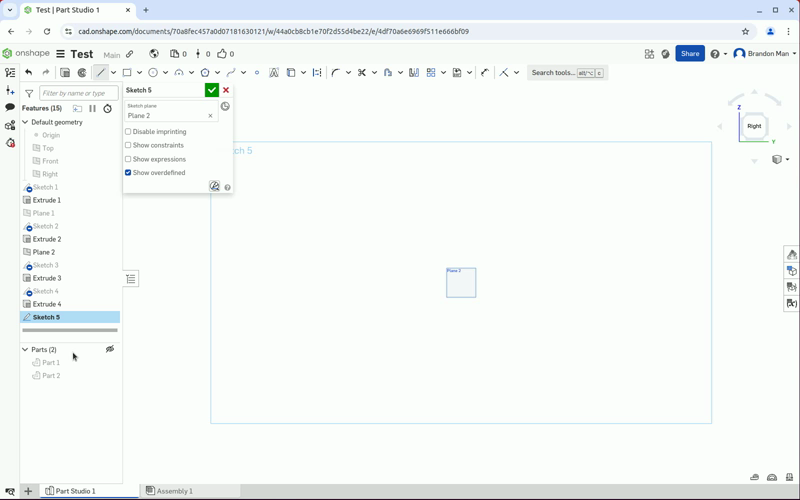
mouse_move(348, 342)
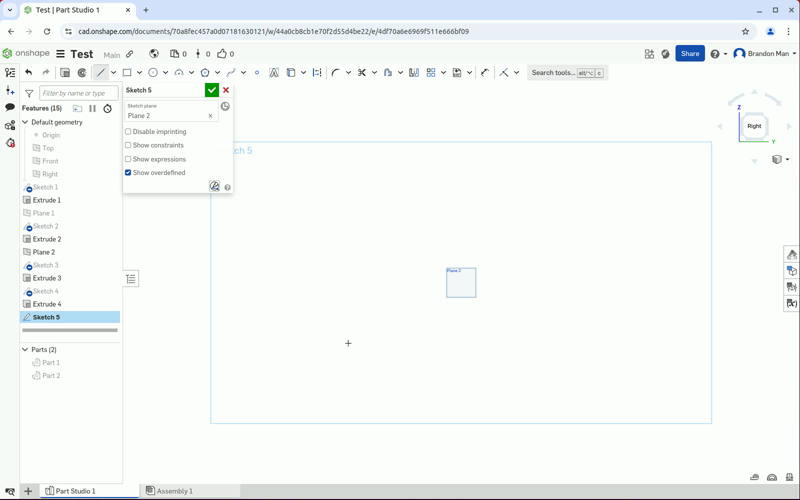
click(348, 342)
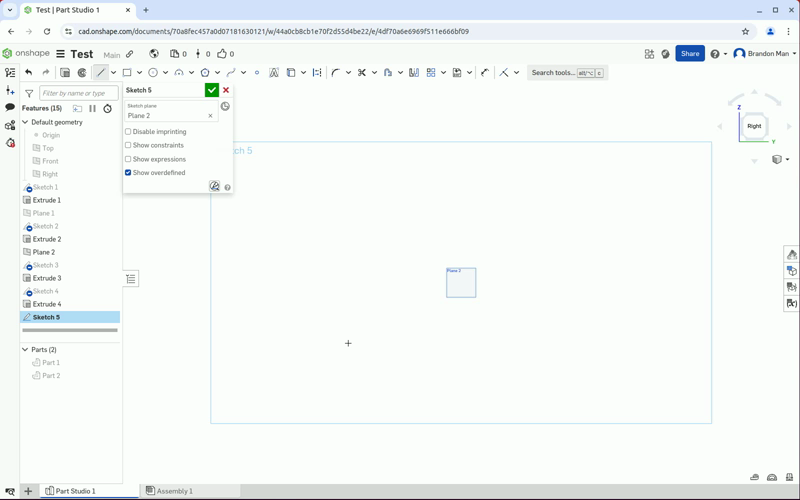
key_up(shift)
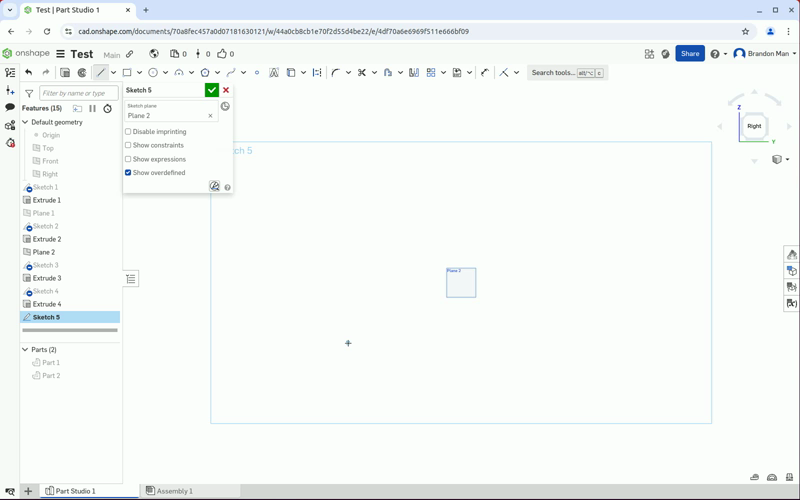
key_down(shift)
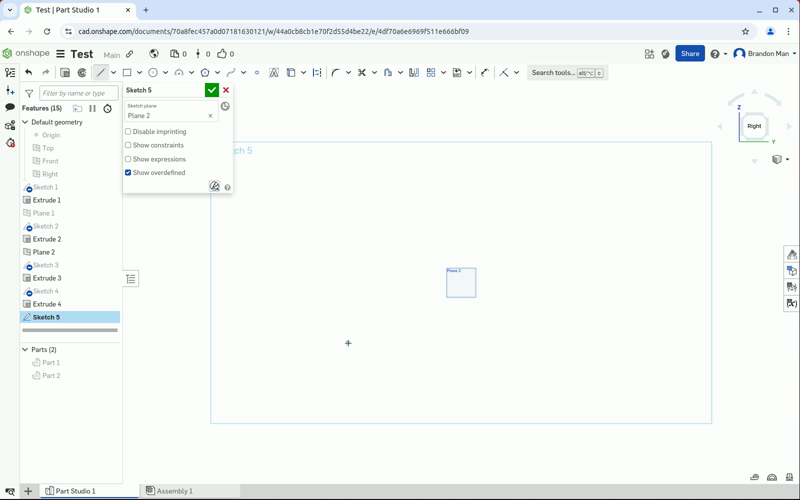
mouse_move(378, 342)
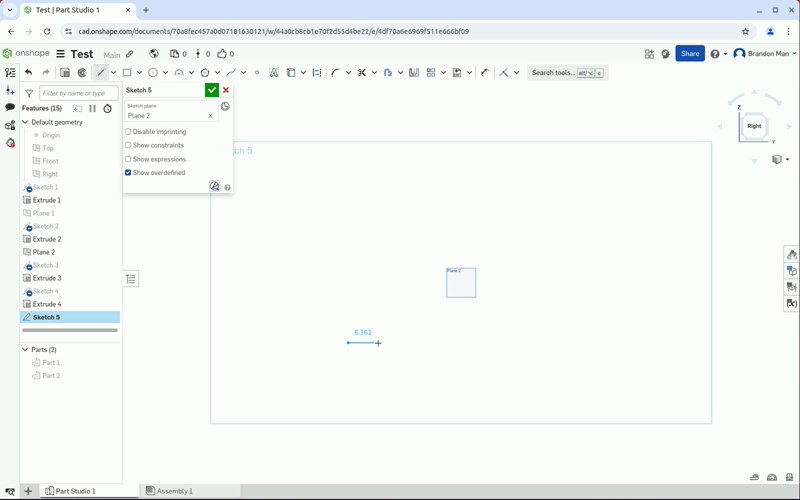
mouse_move(358, 342)
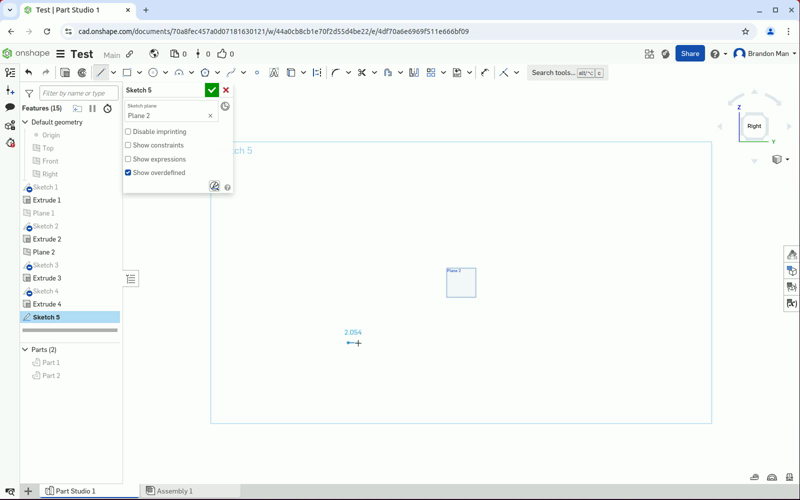
click(358, 342)
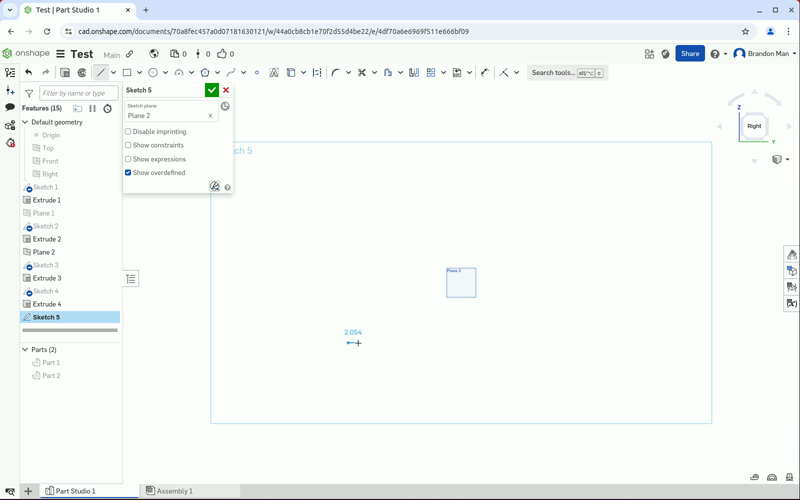
key_up(shift)
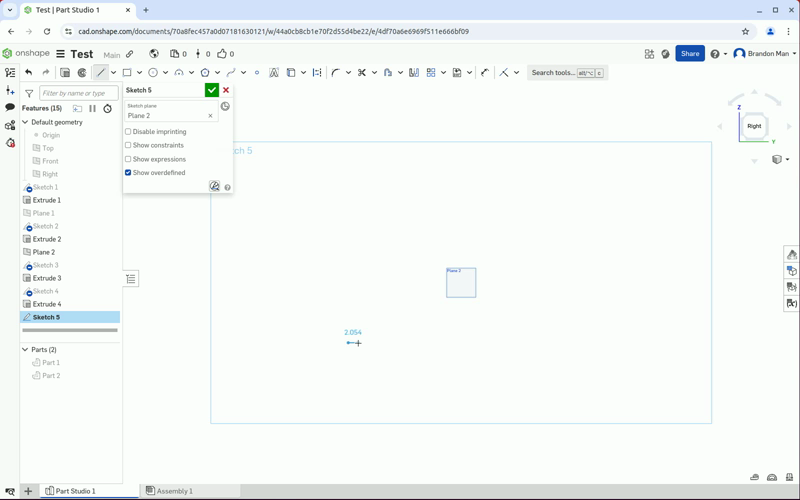
key_down(shift)
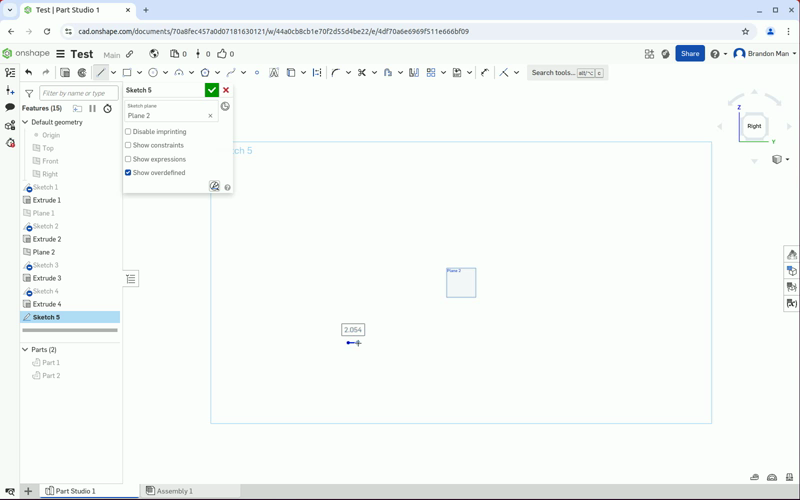
mouse_move(388, 342)
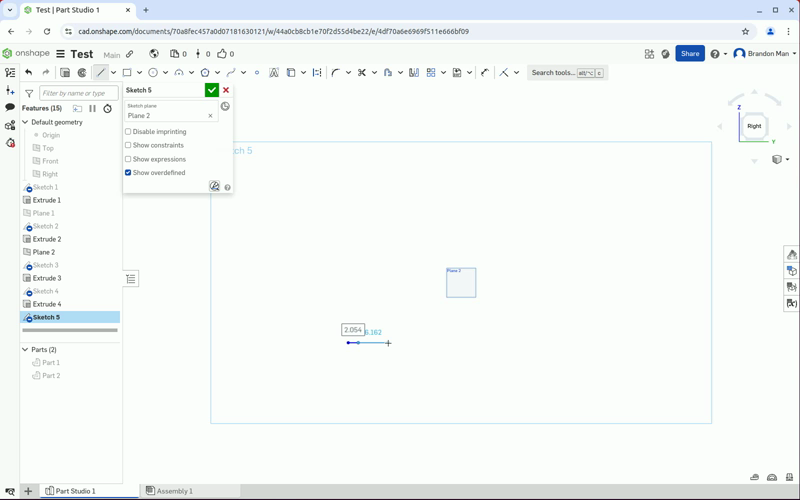
mouse_move(358, 319)
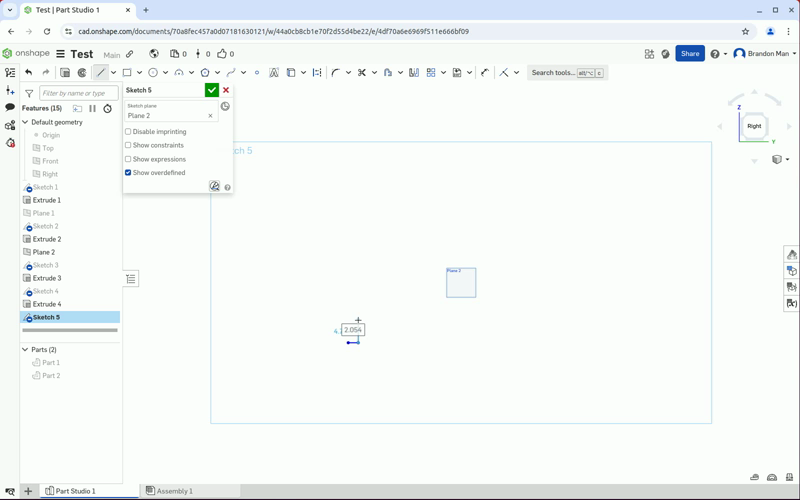
click(358, 319)
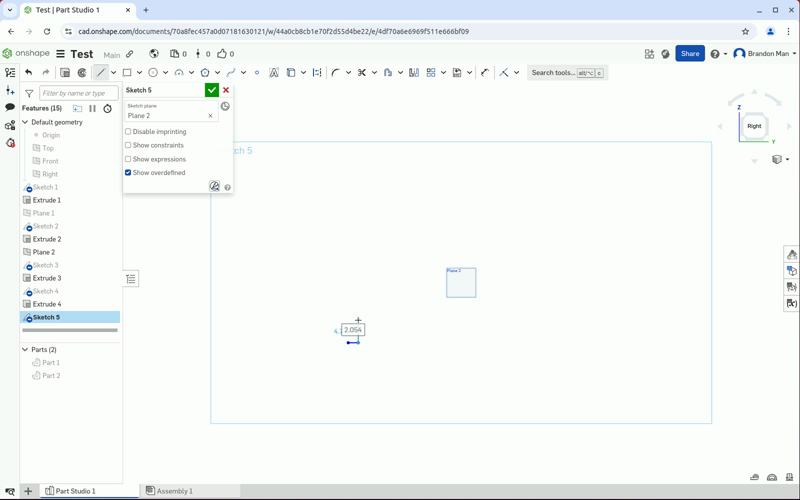
key_up(shift)
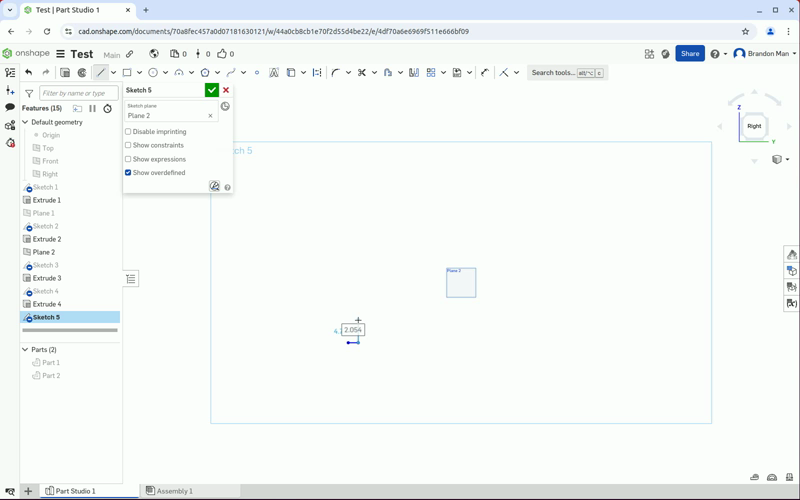
key_down(shift)
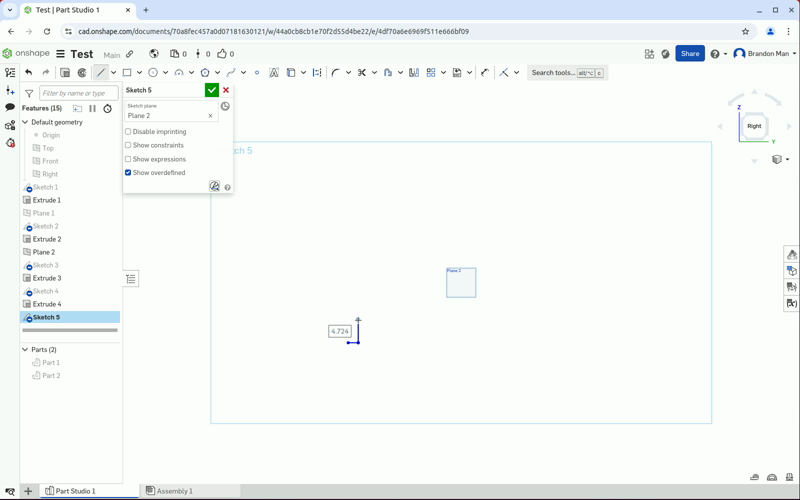
mouse_move(388, 319)
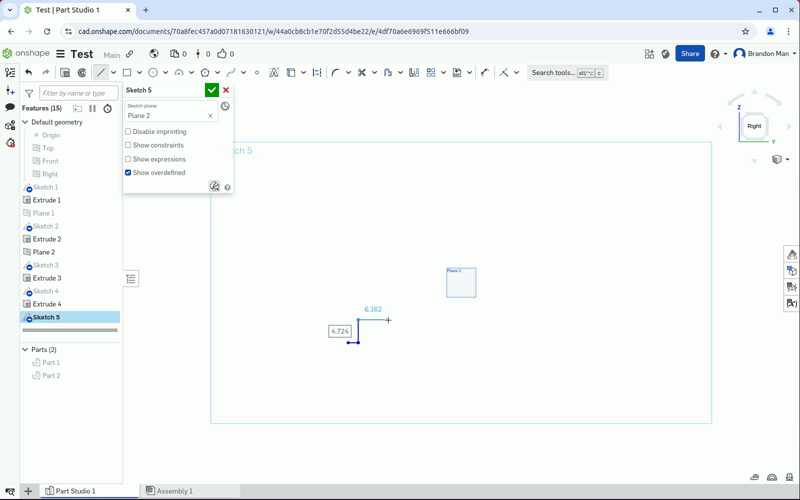
mouse_move(348, 319)
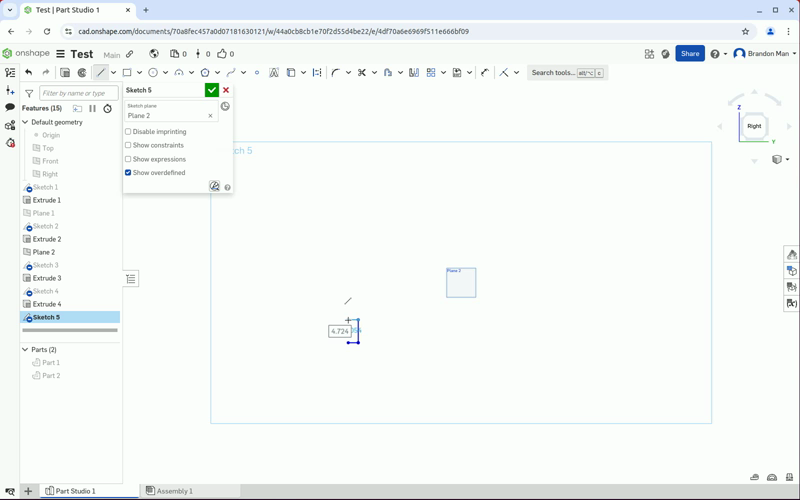
click(348, 319)
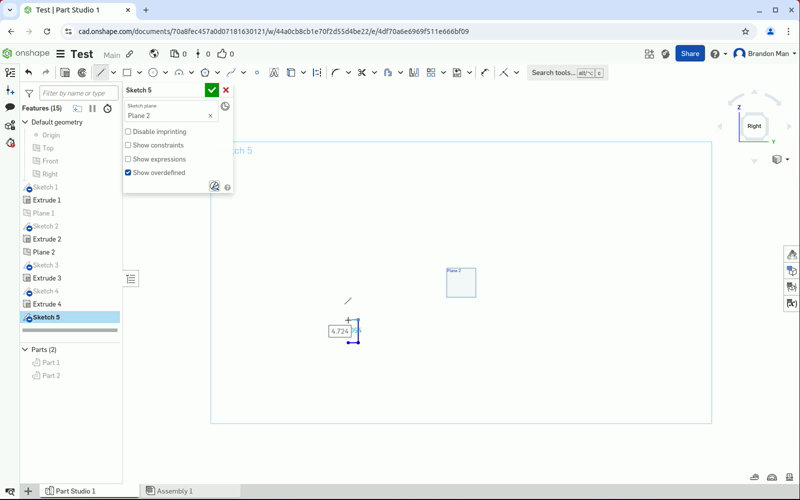
key_up(shift)
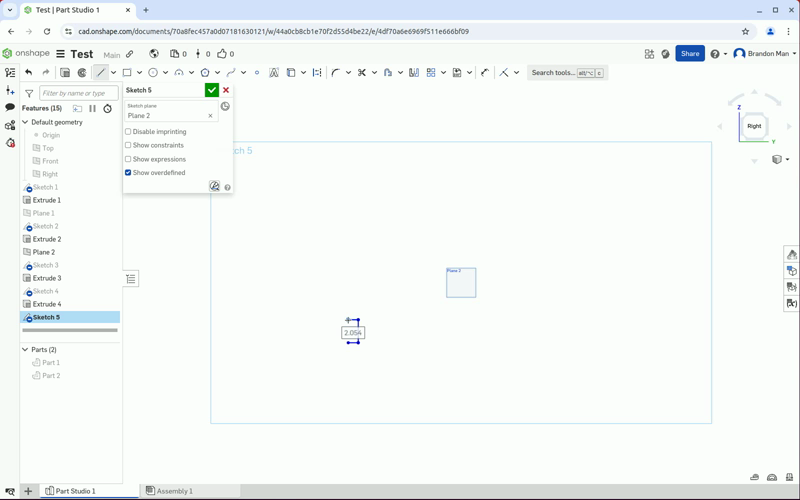
mouse_move(378, 319)
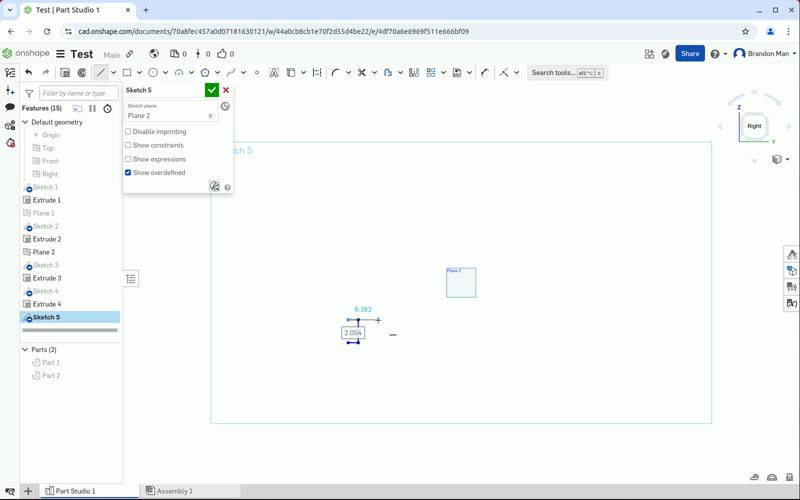
key_down(shift)
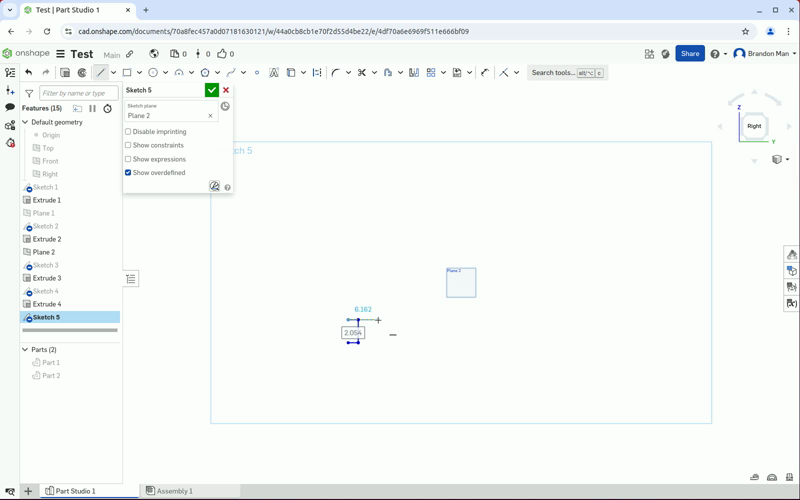
mouse_move(348, 342)
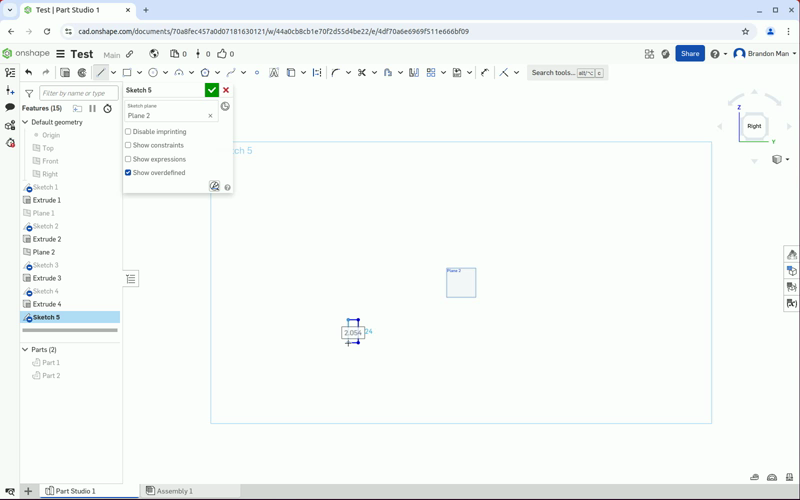
key_up(shift)
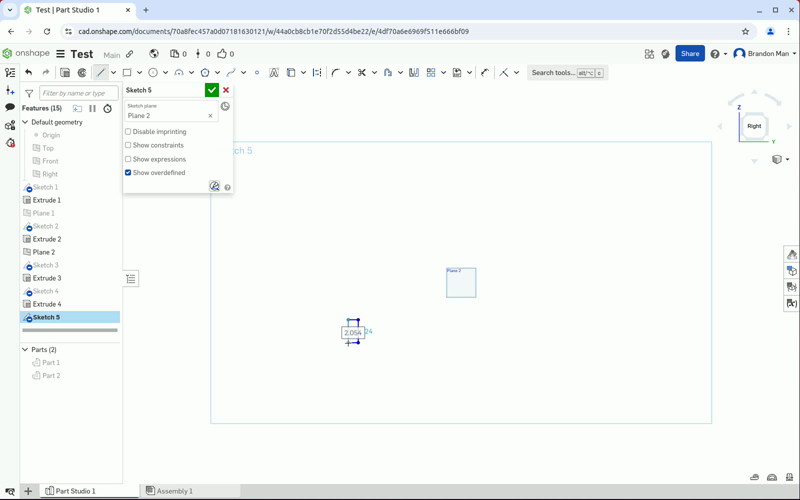
click(348, 342)
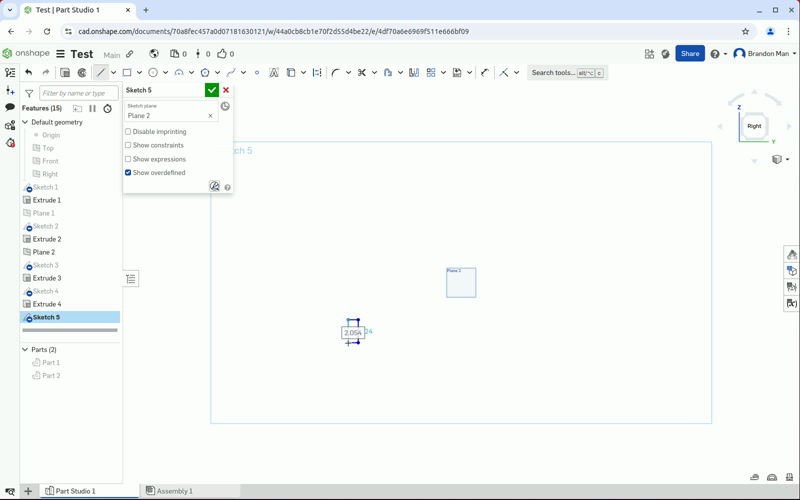
key(esc)
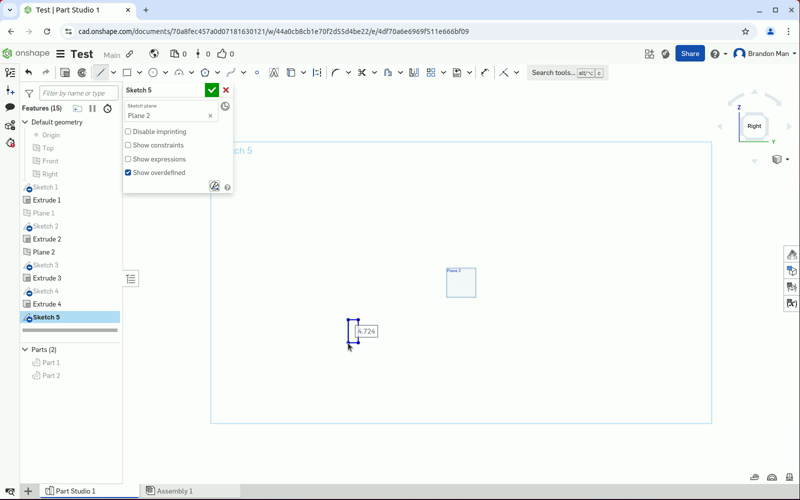
mouse_move(356, 326)
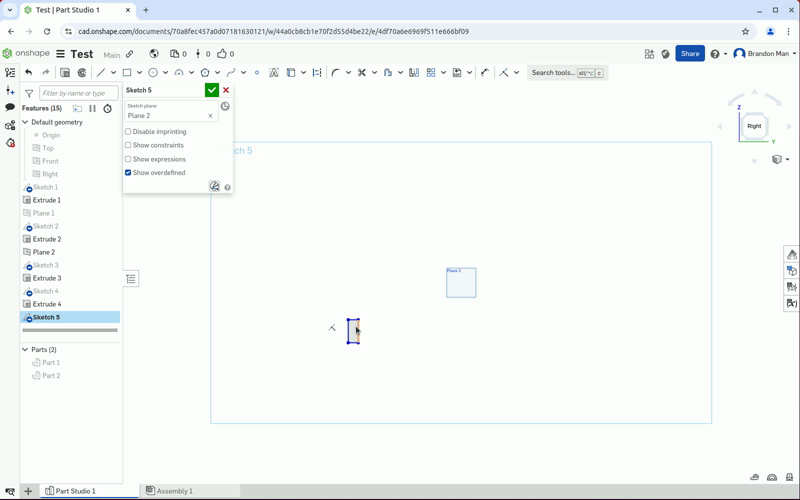
scroll(6)
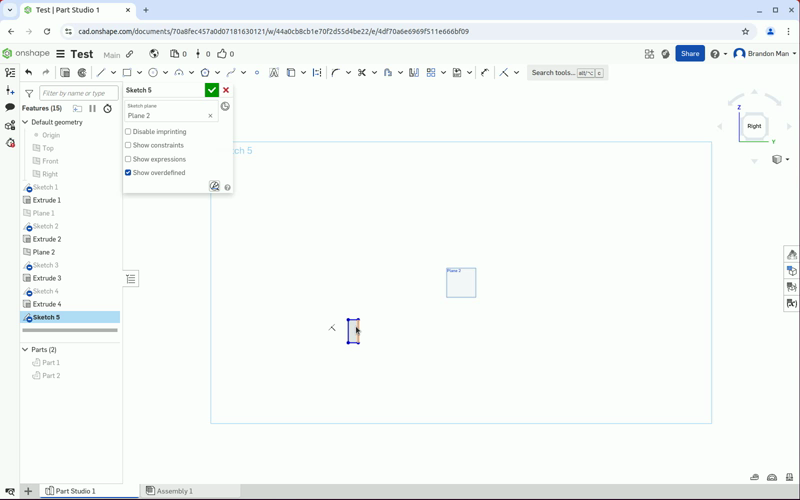
scroll(6)
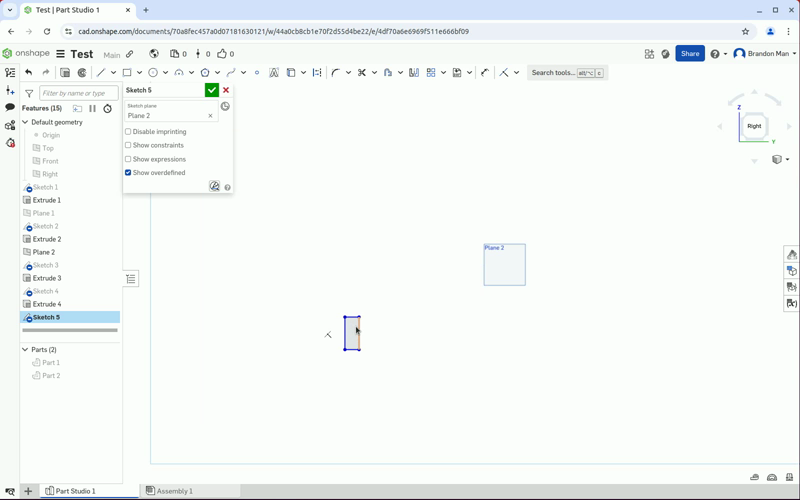
scroll(6)
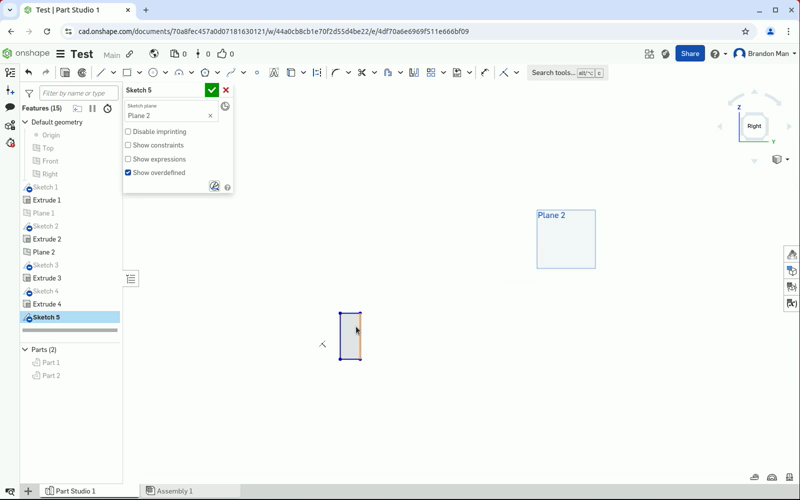
scroll(6)
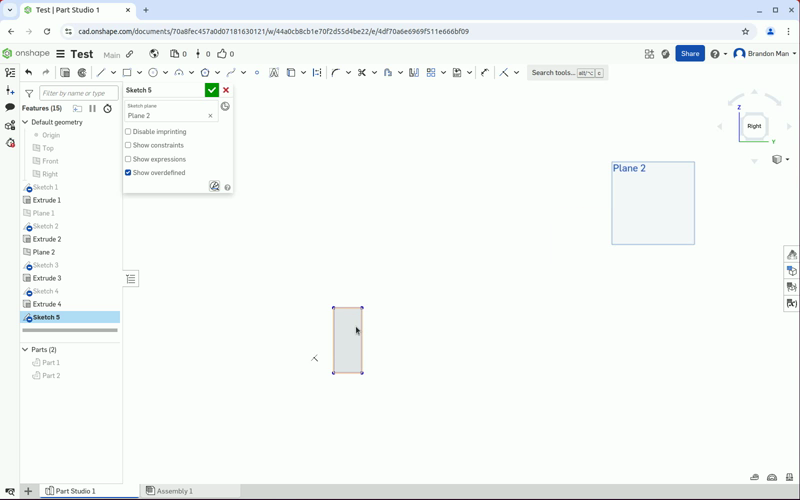
scroll(6)
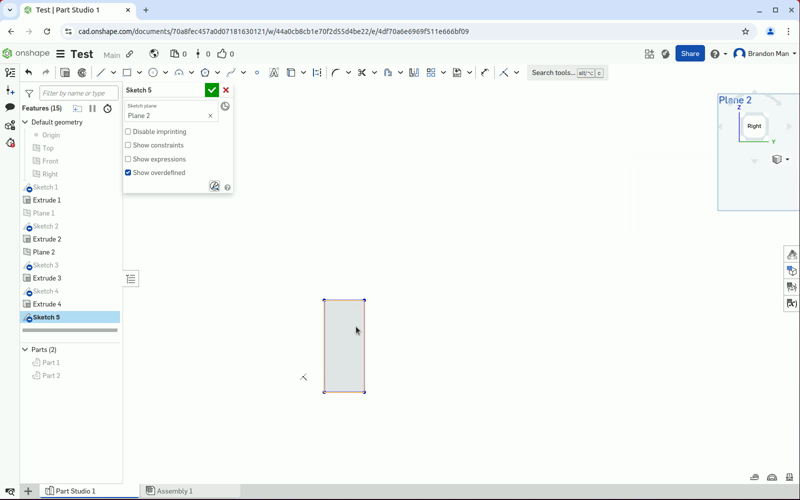
scroll(6)
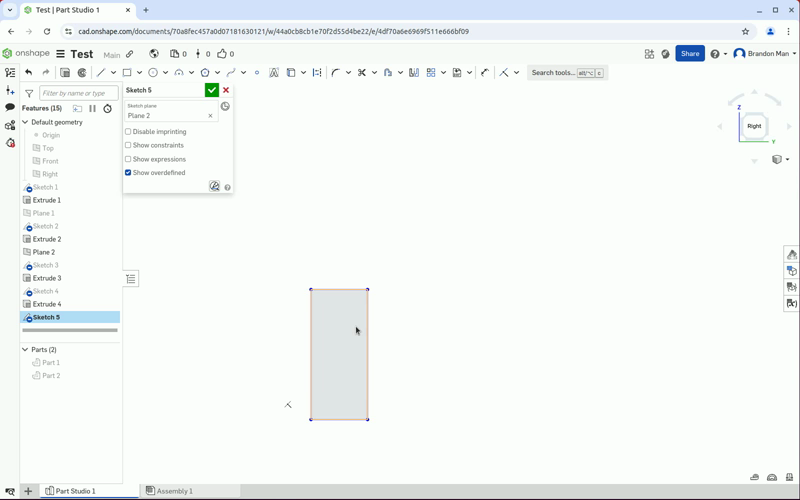
scroll(6)
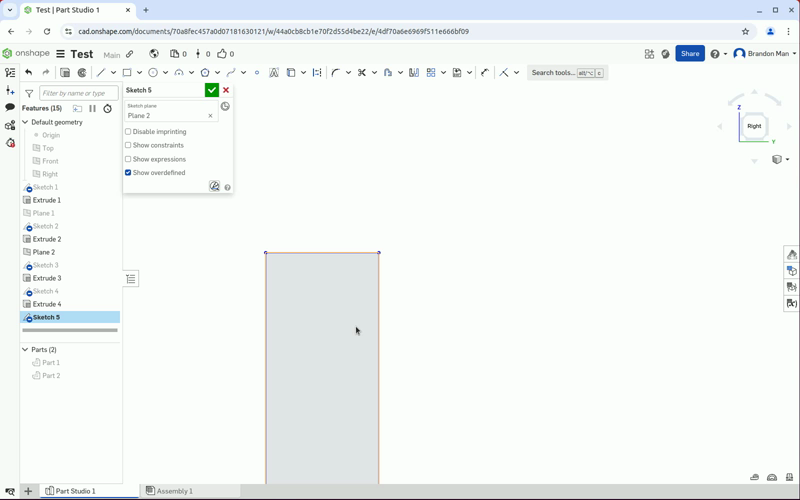
click(356, 326)
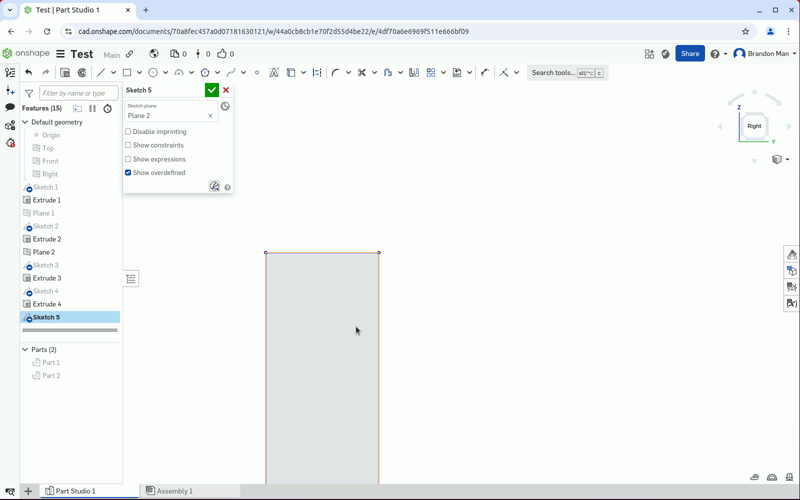
scroll(-6)
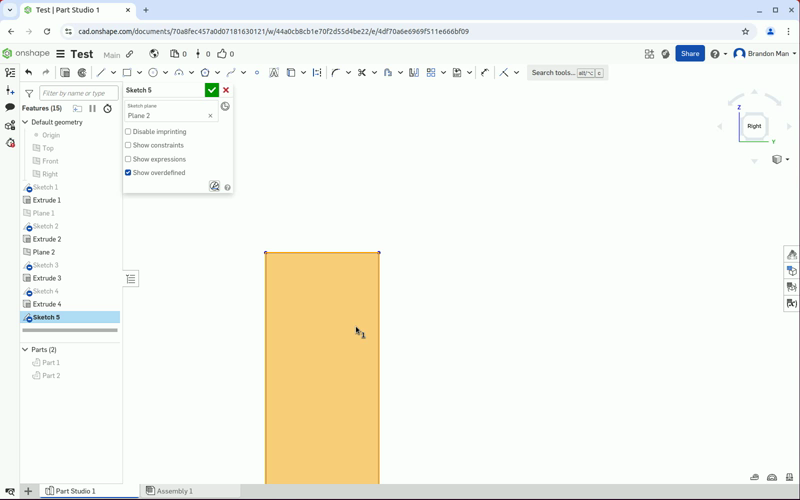
scroll(-6)
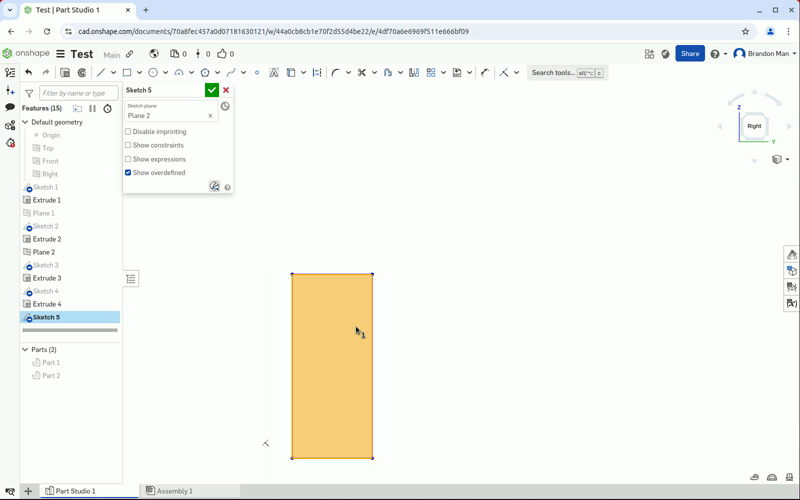
scroll(-6)
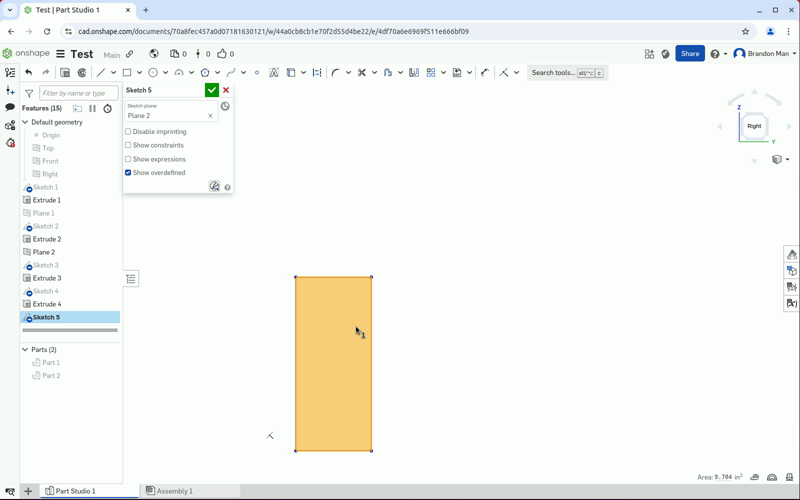
scroll(-6)
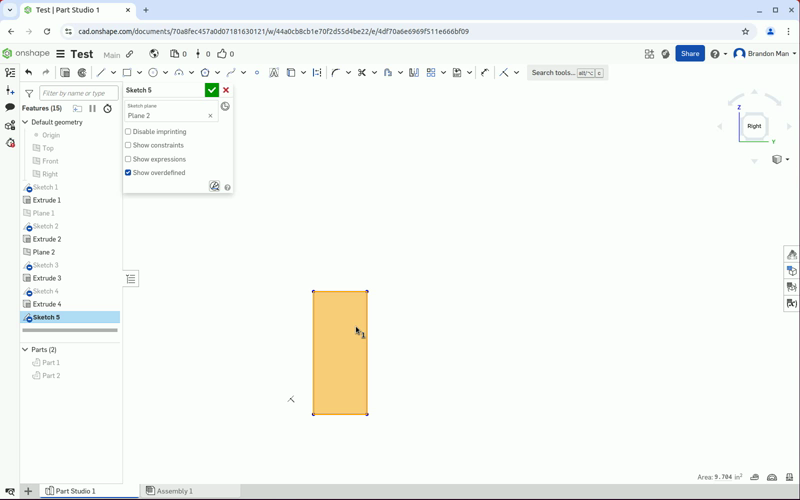
scroll(-6)
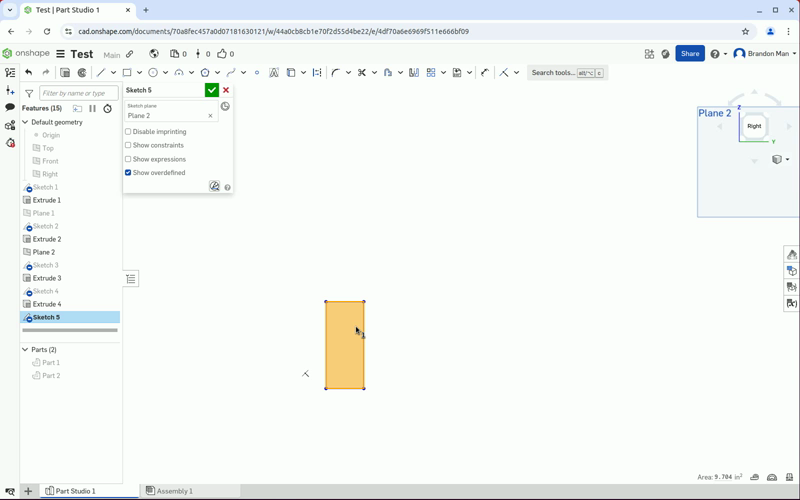
scroll(-6)
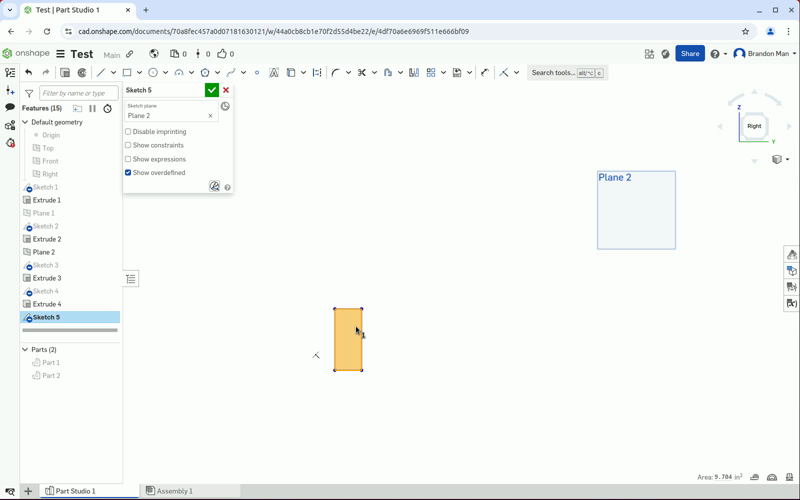
scroll(-6)
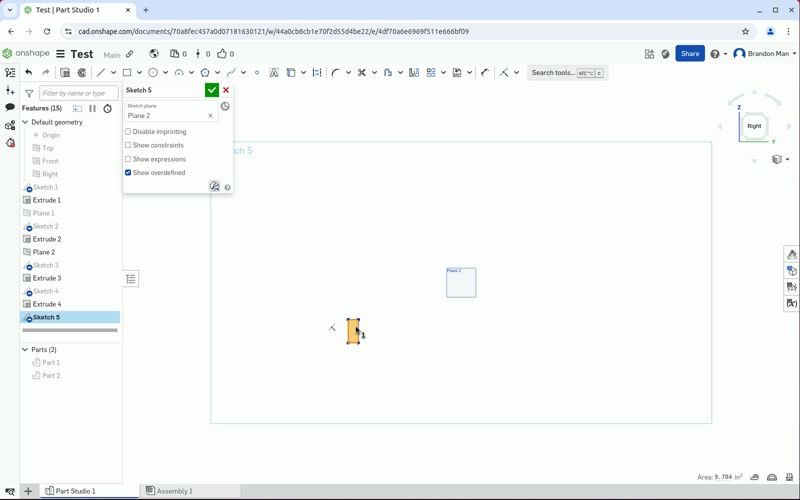
mouse_move(73, 352)
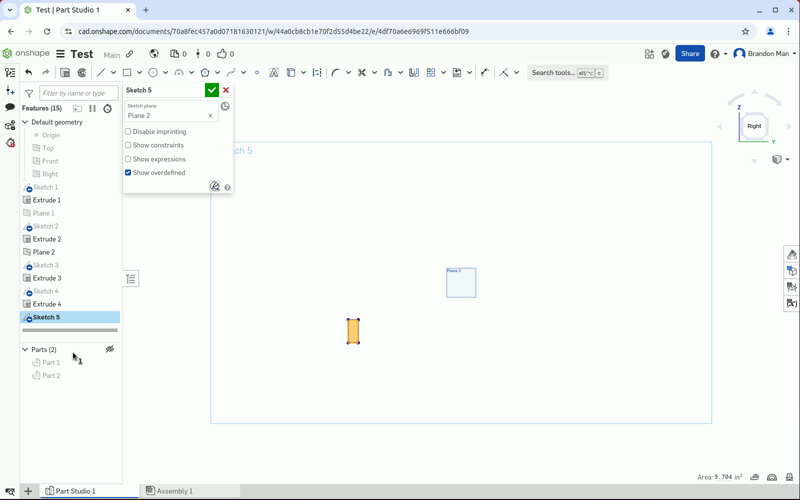
key(shift+y)
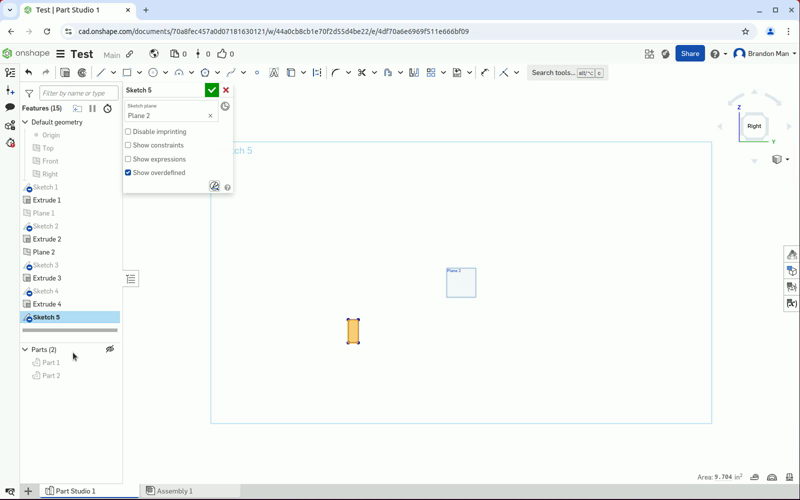
key(shift+e)
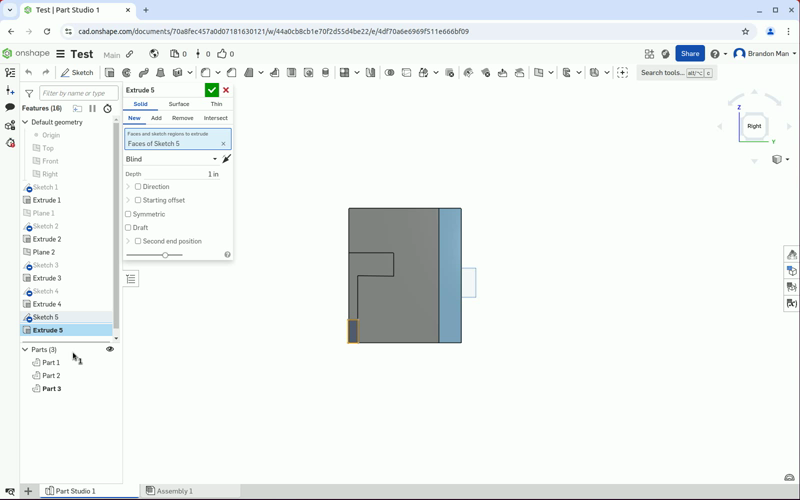
mouse_move(143, 106)
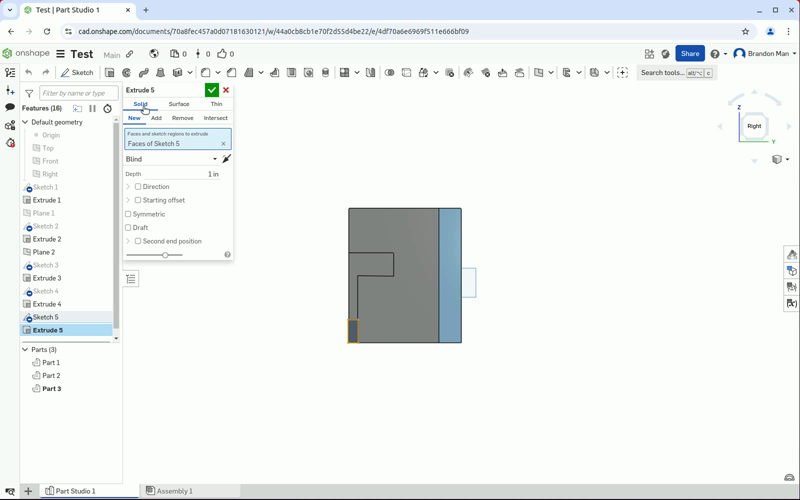
click(143, 106)
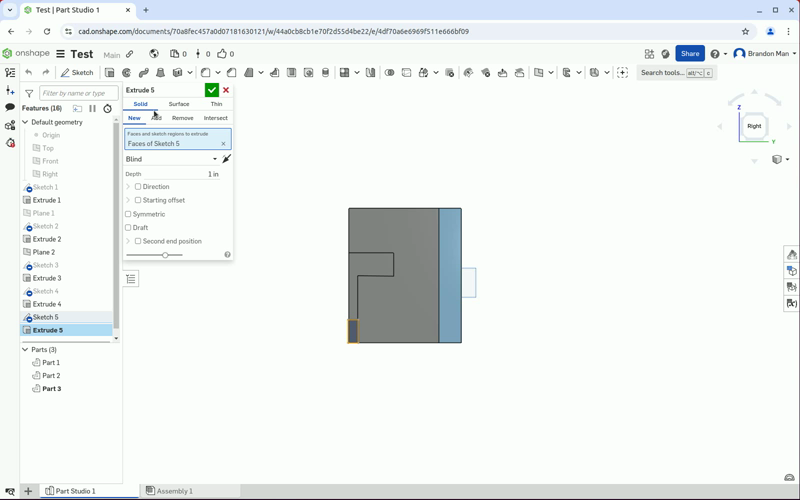
mouse_move(186, 120)
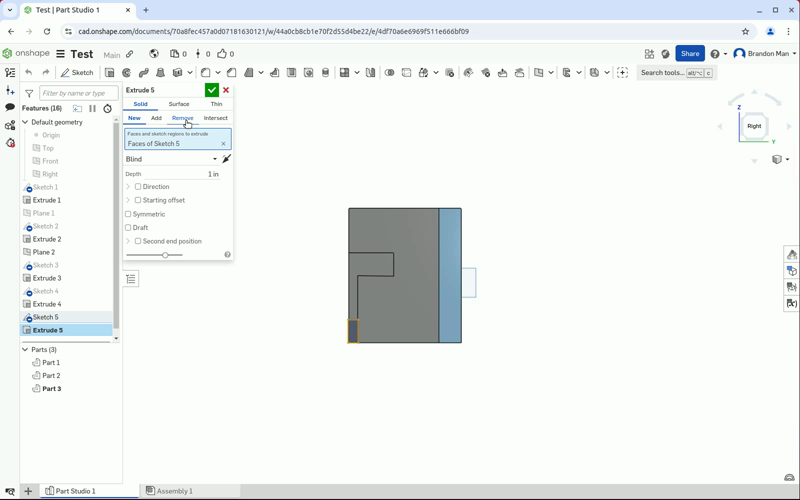
click(186, 120)
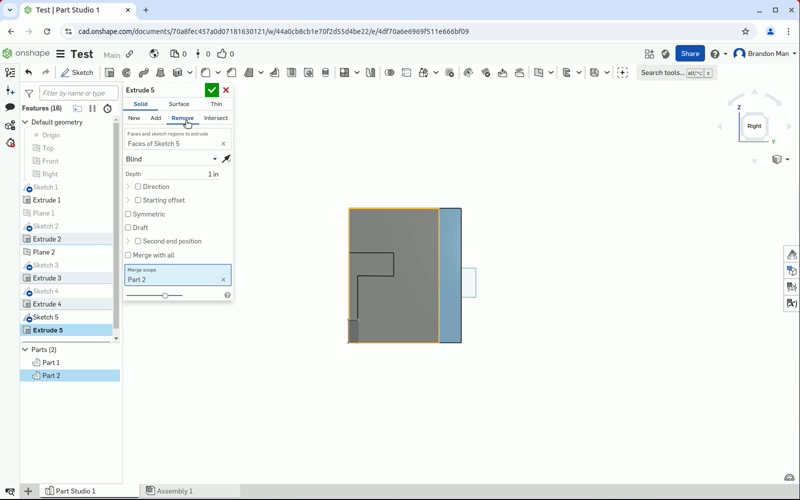
key(tab, 4)
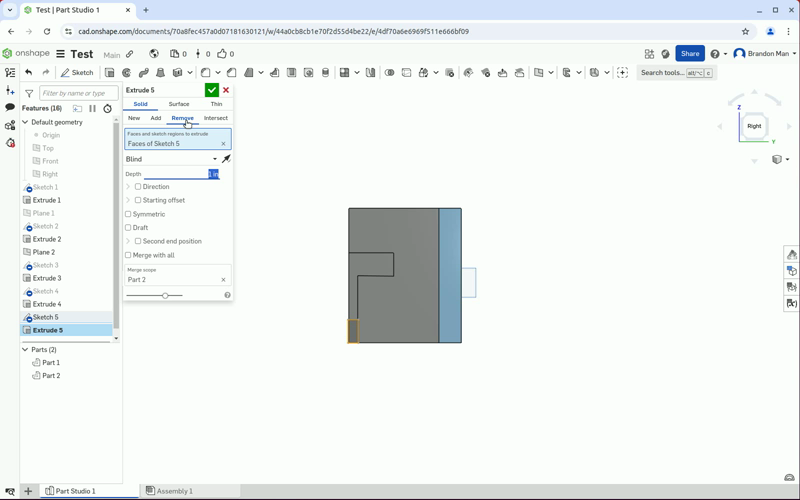
text(4.574)
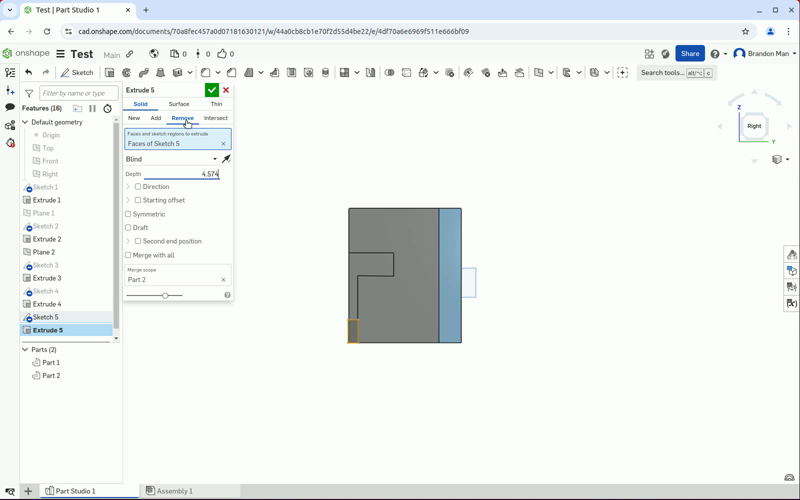
key(tab, 6)
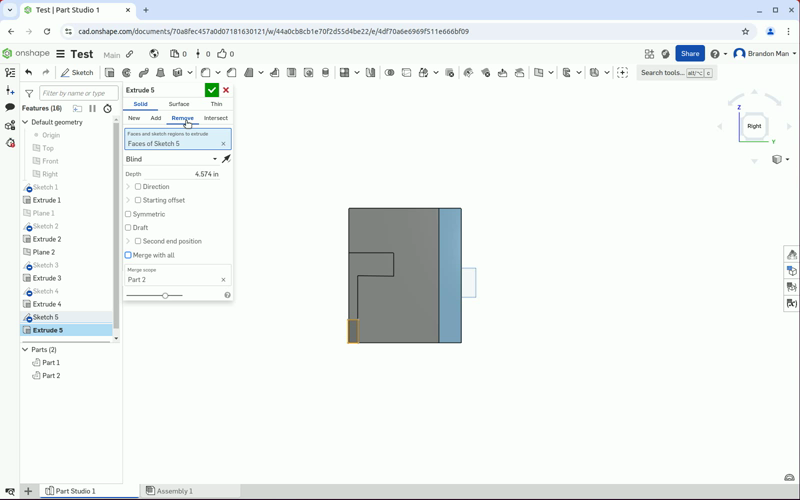
key(space)
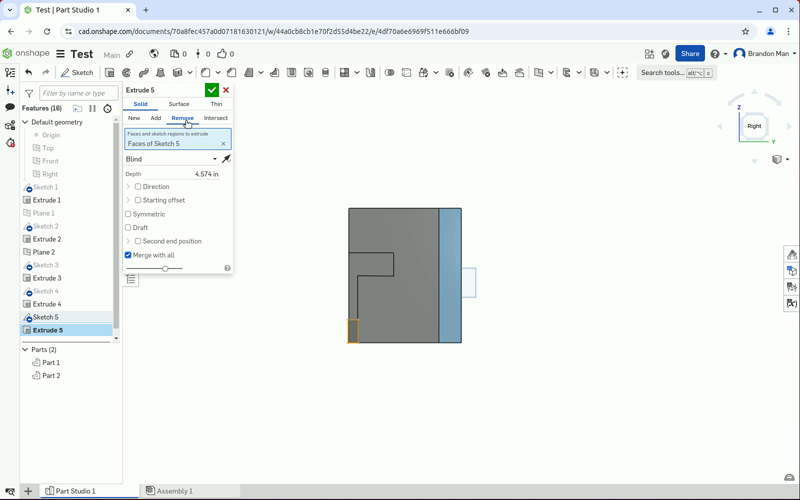
key(enter)
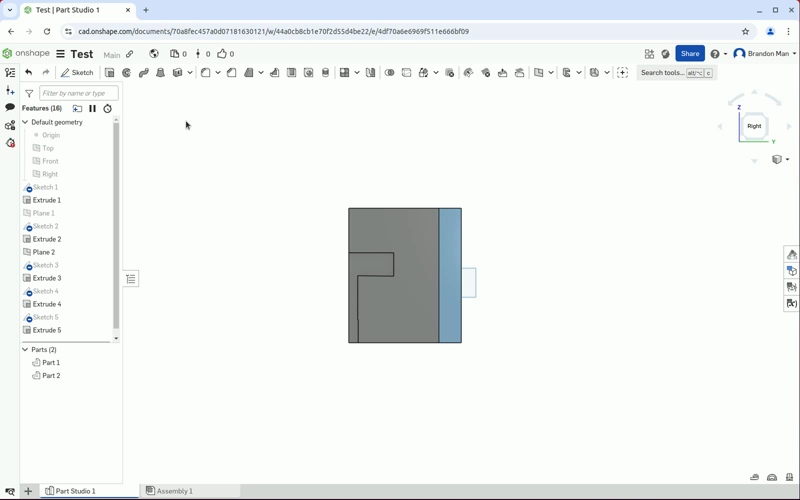
key(shift+h)
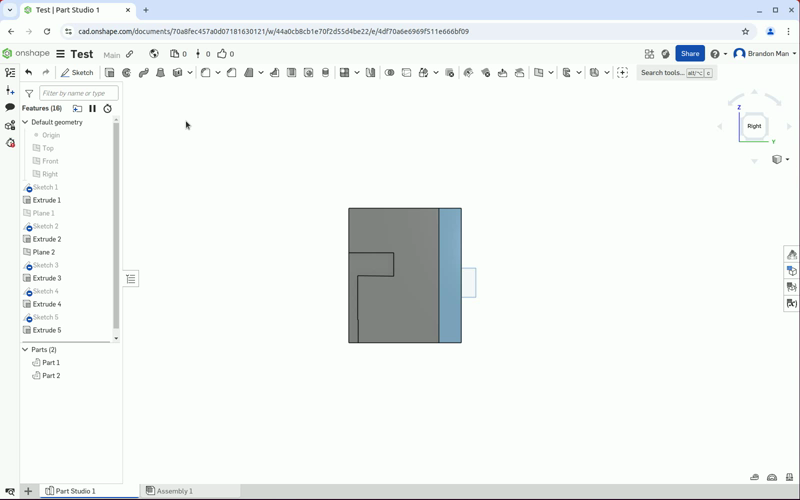
key(shift+h)
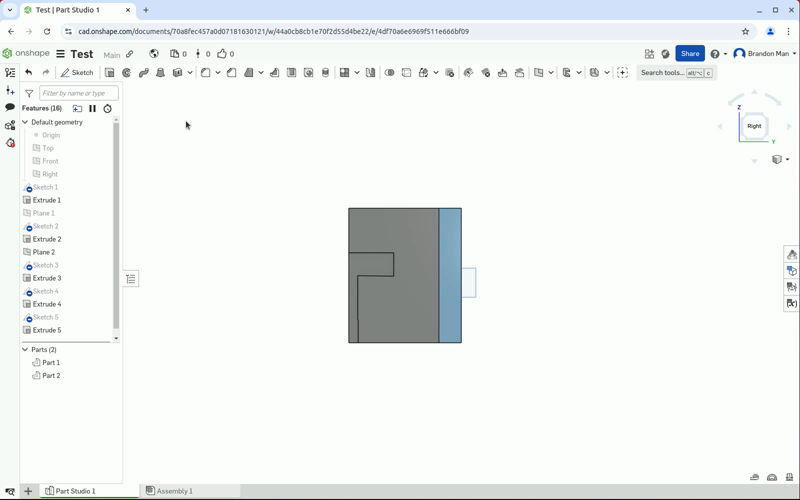
mouse_move(69, 189)
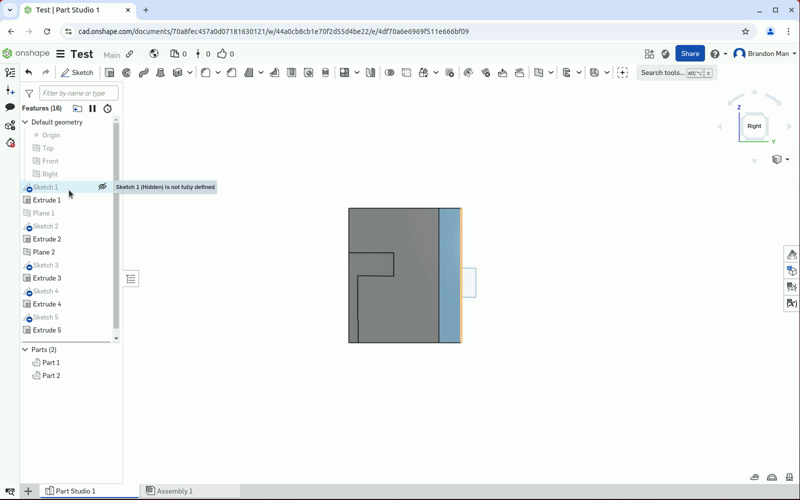
click(69, 189)
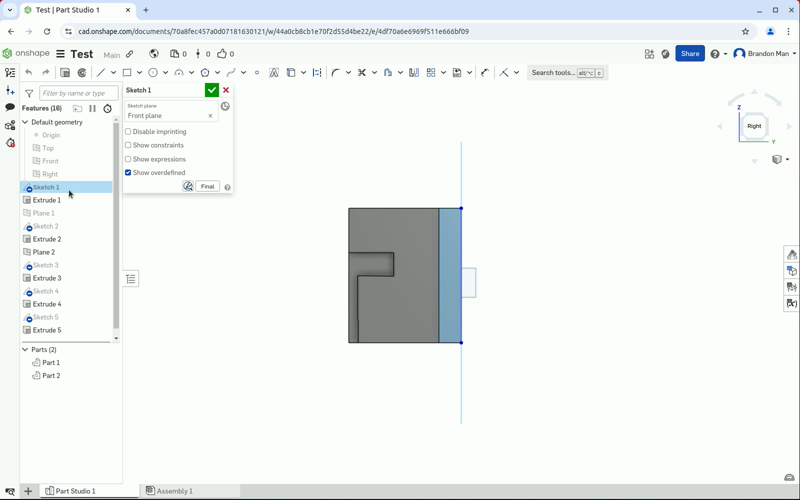
mouse_move(229, 92)
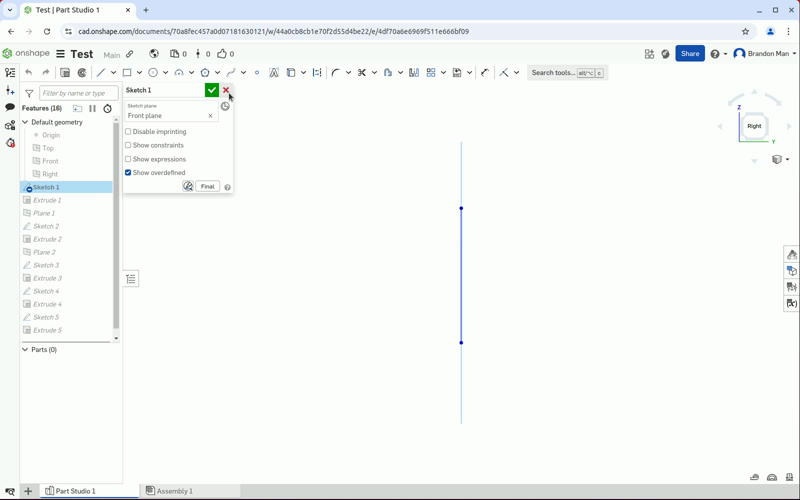
click(229, 92)
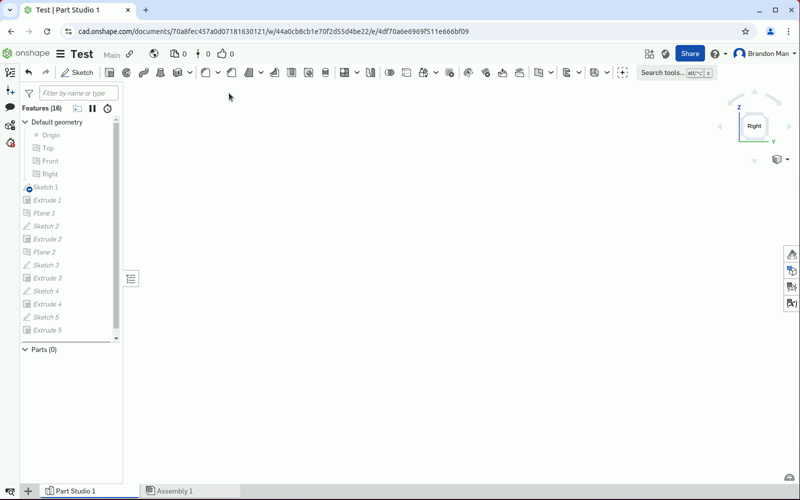
key(shift+s)
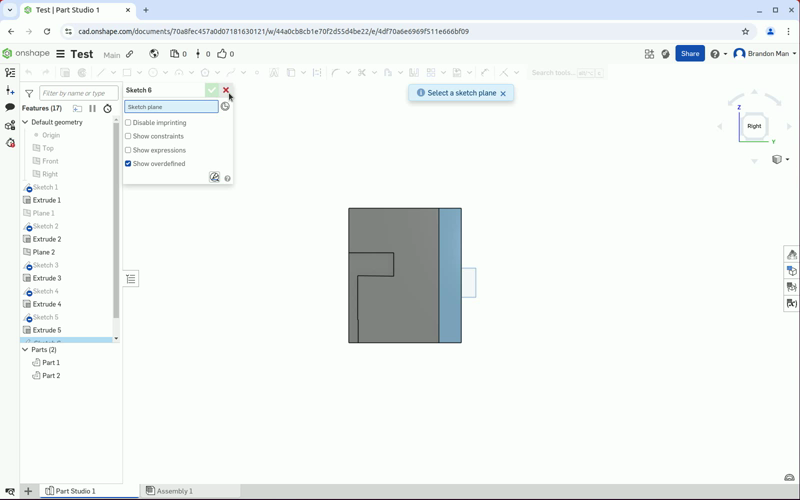
mouse_move(69, 241)
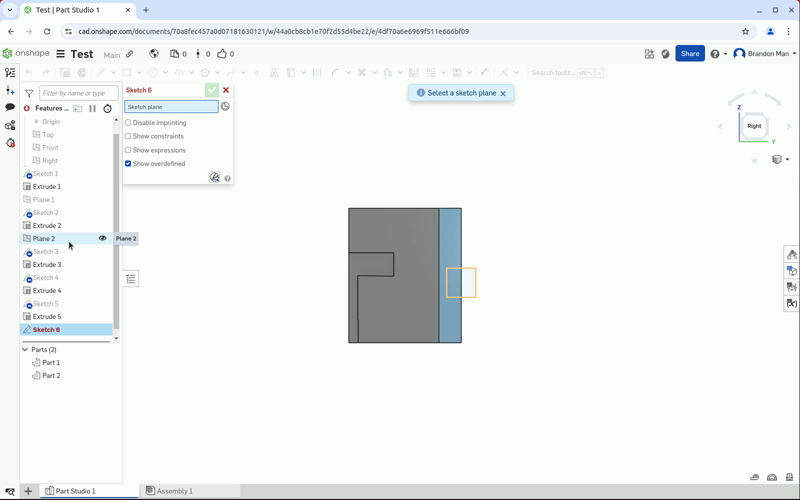
click(69, 241)
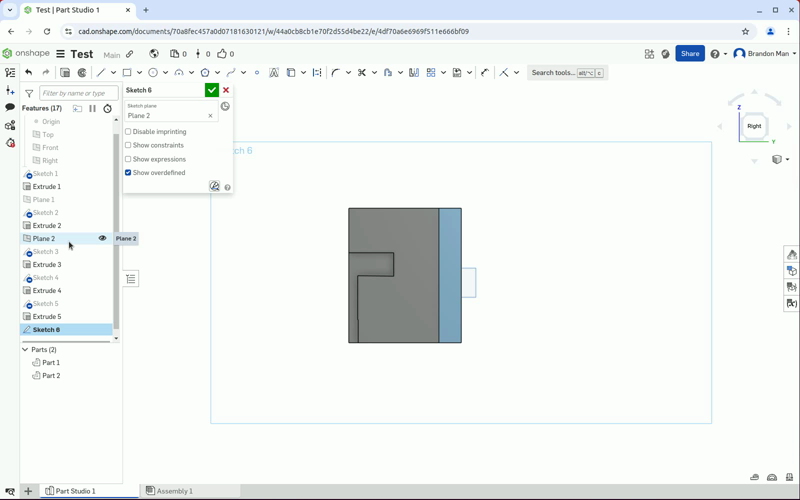
mouse_move(73, 352)
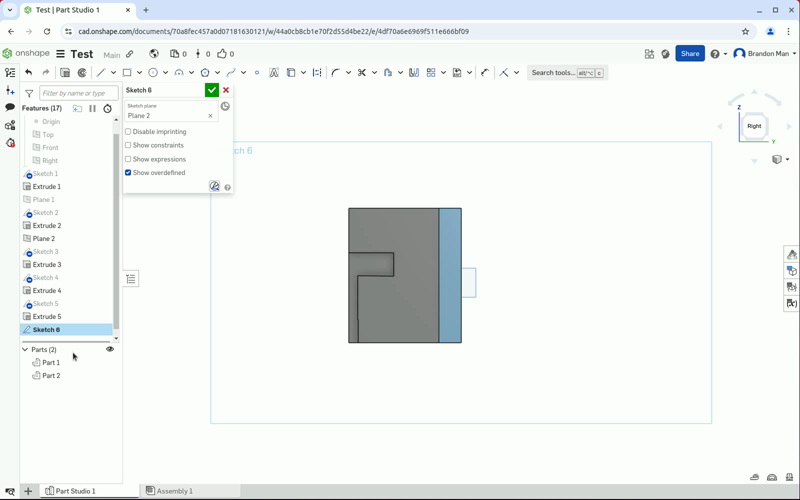
key(y)
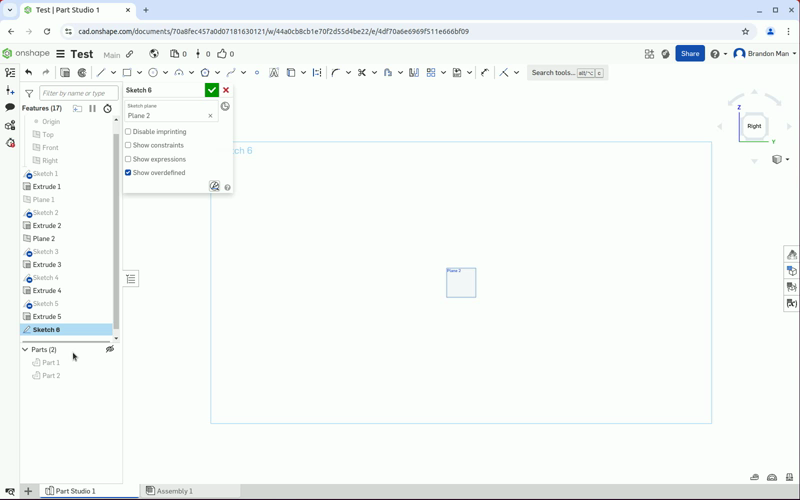
key(l)
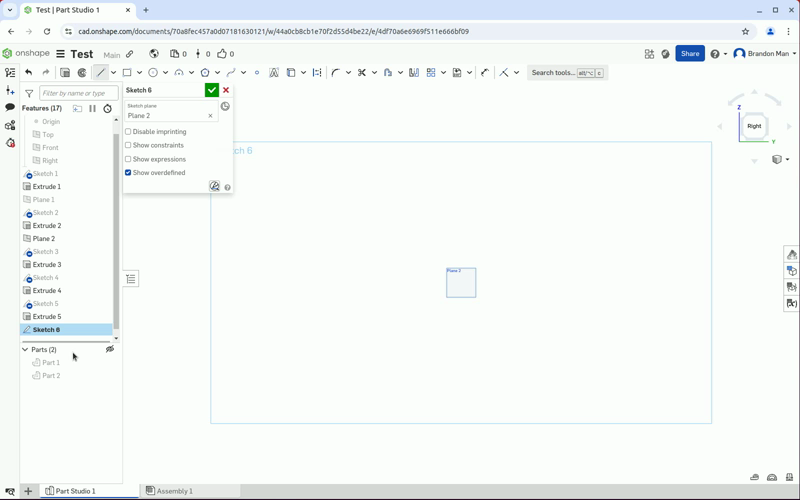
key_down(shift)
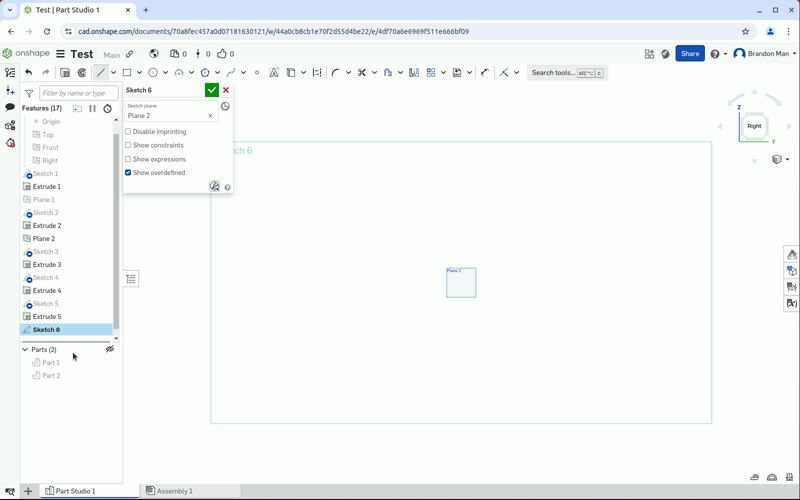
mouse_move(357, 342)
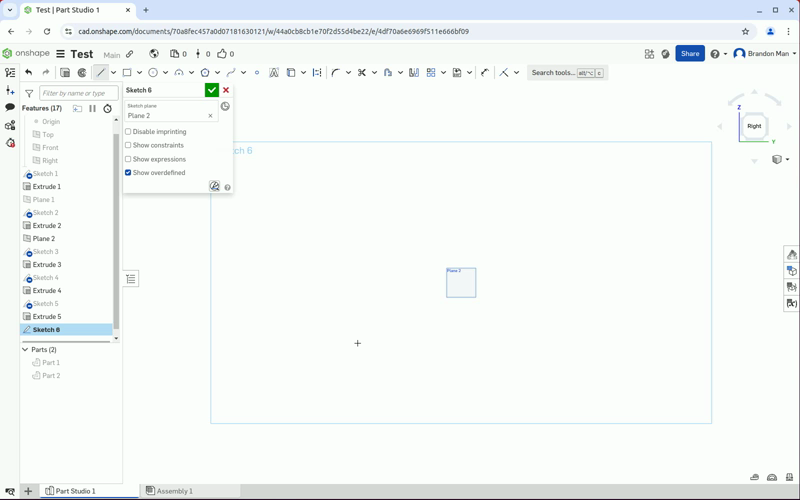
click(357, 342)
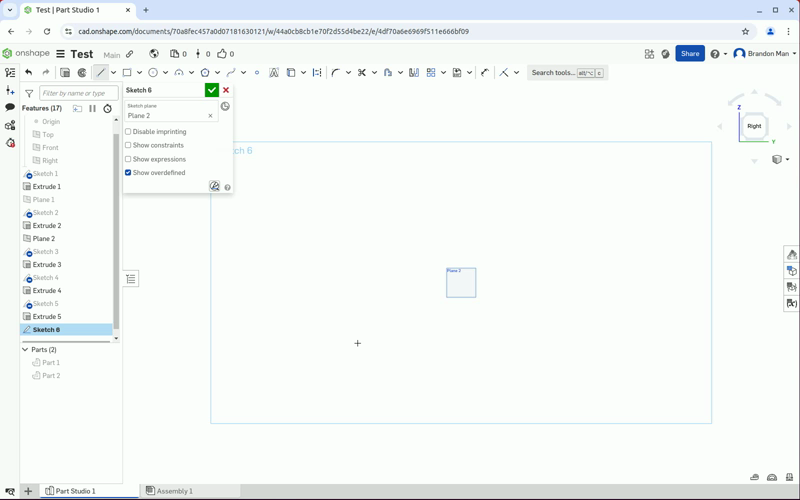
key_up(shift)
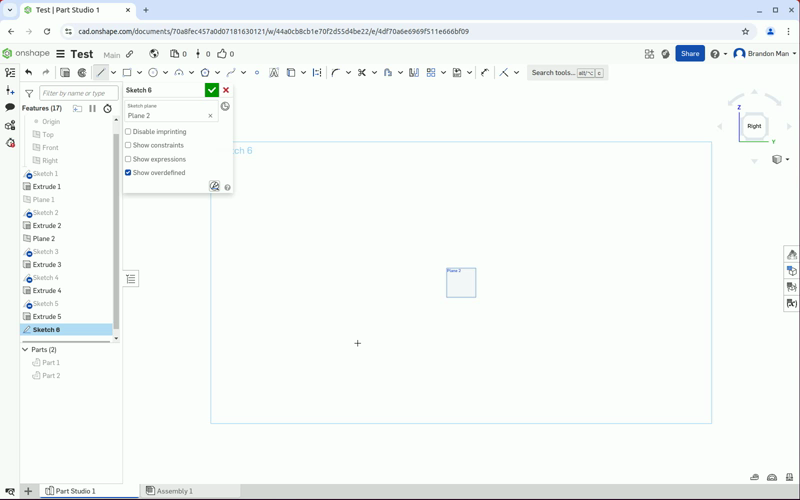
key_down(shift)
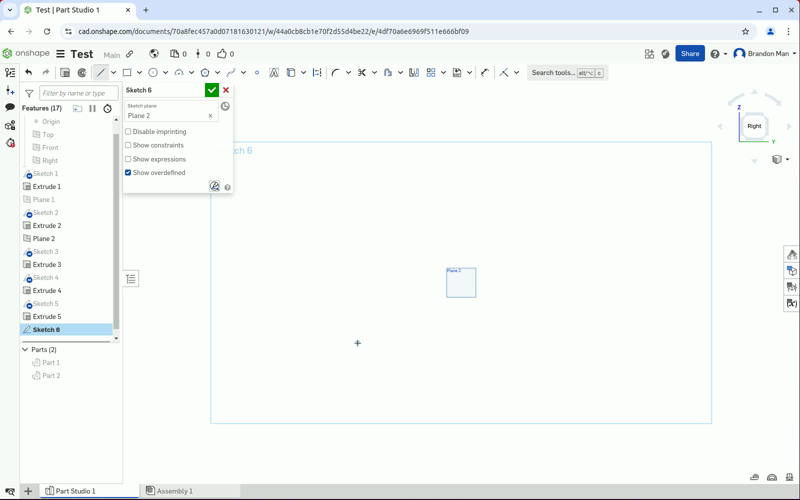
mouse_move(387, 342)
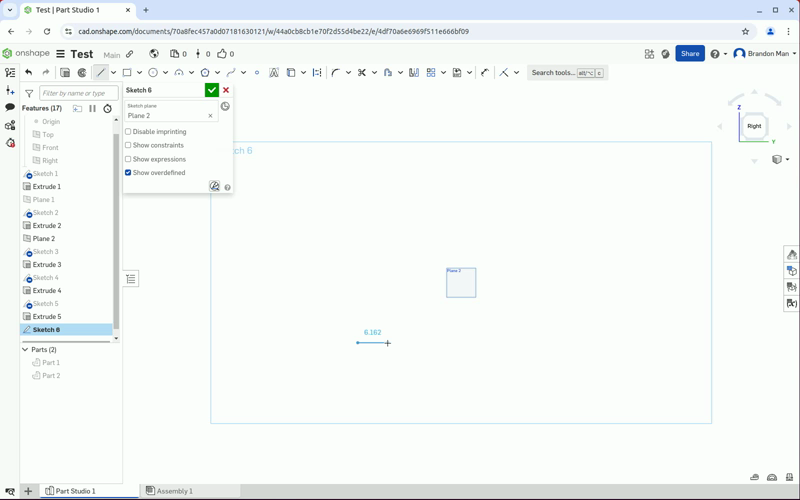
mouse_move(402, 342)
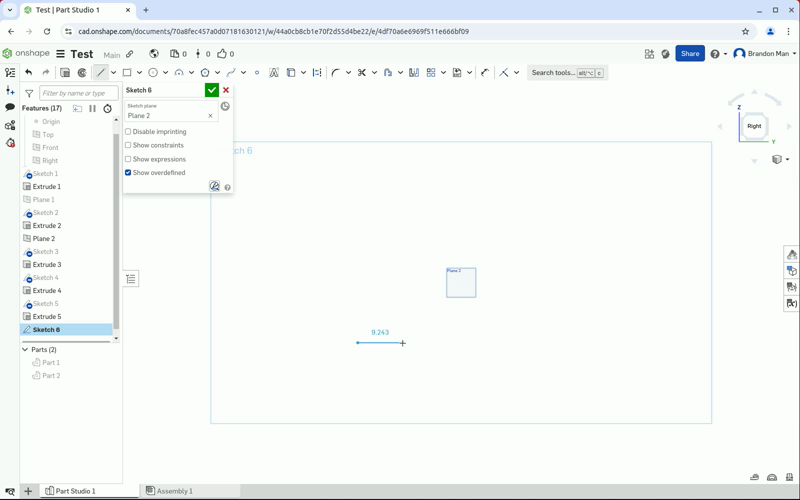
click(402, 342)
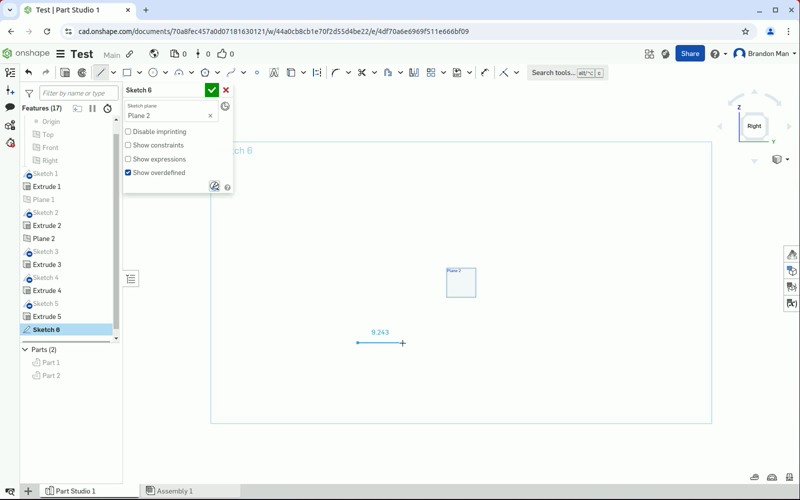
key_up(shift)
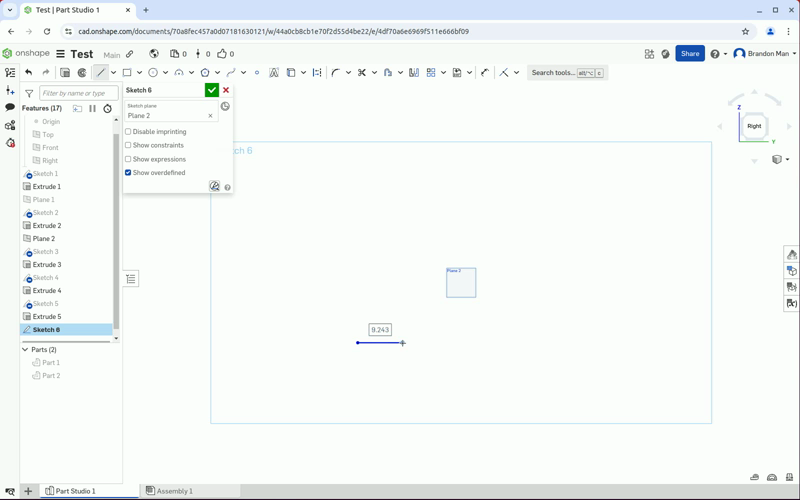
key_down(shift)
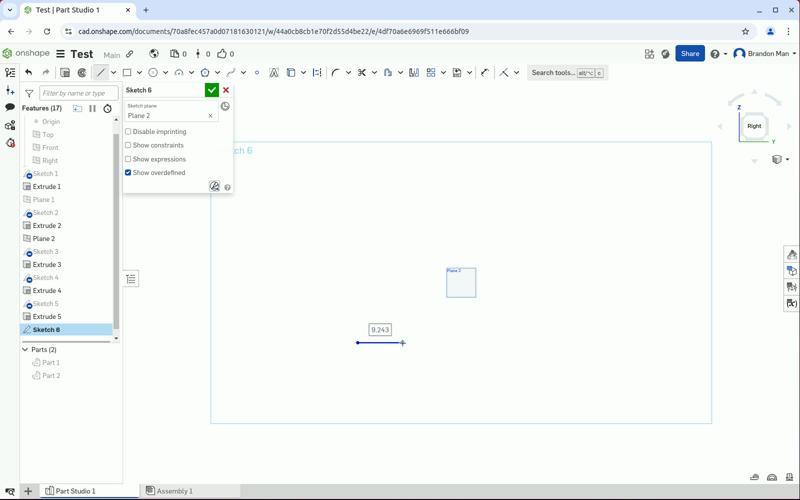
mouse_move(432, 342)
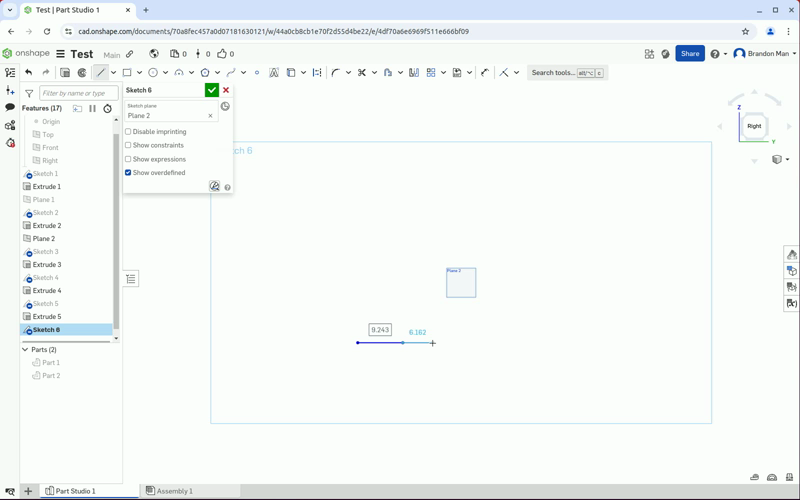
mouse_move(402, 297)
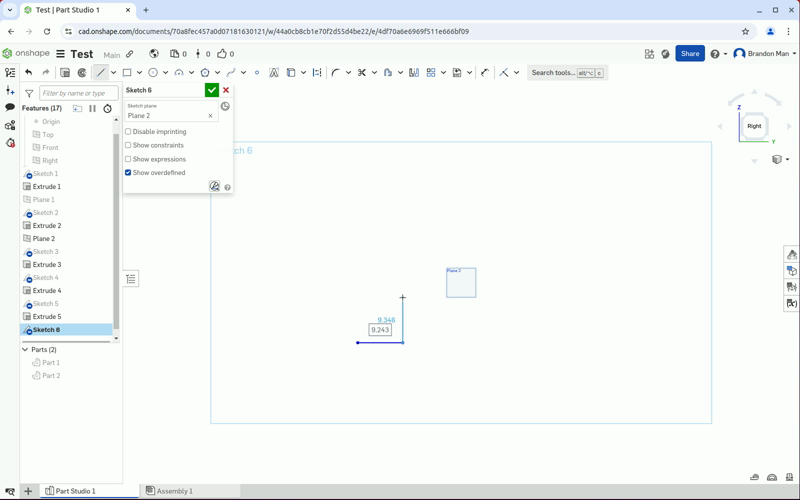
click(402, 297)
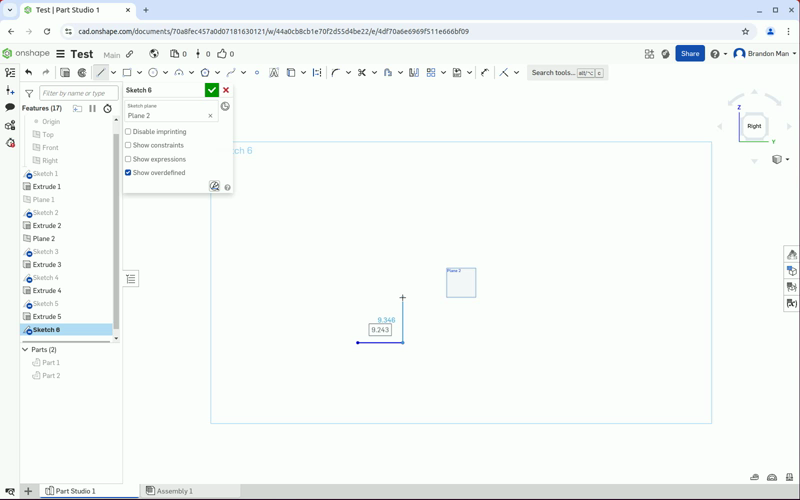
key_up(shift)
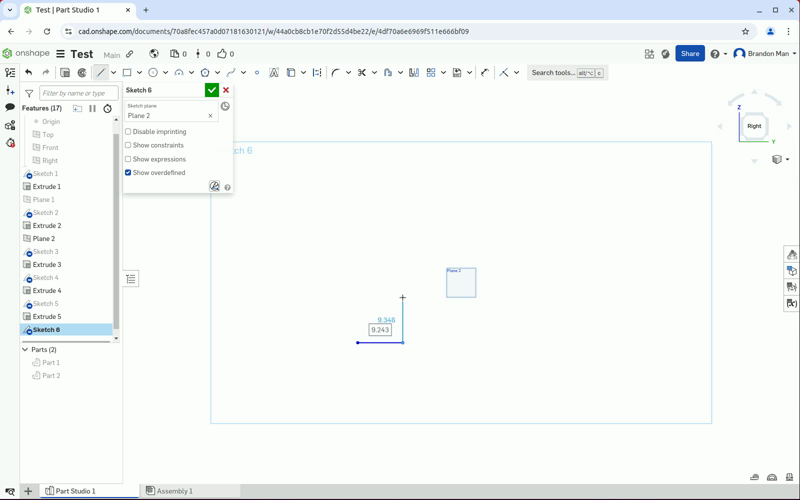
key_down(shift)
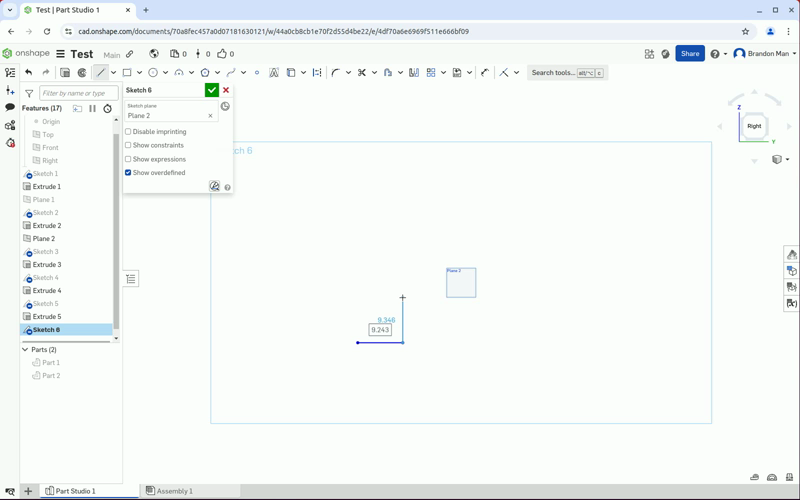
mouse_move(432, 297)
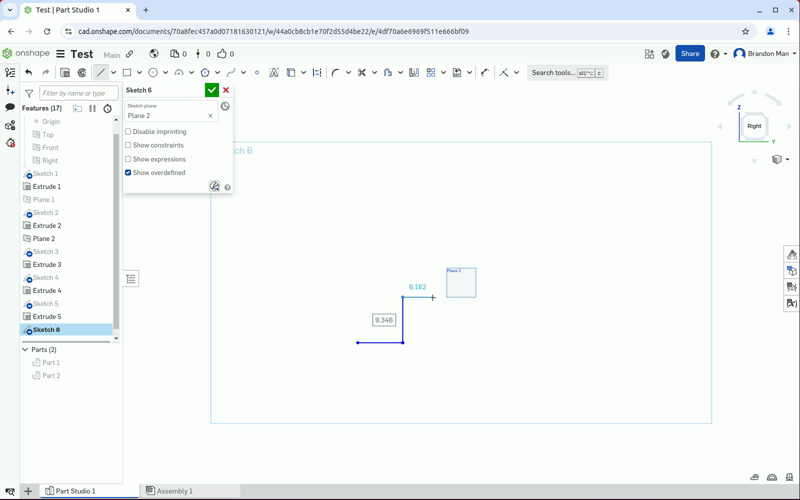
mouse_move(357, 297)
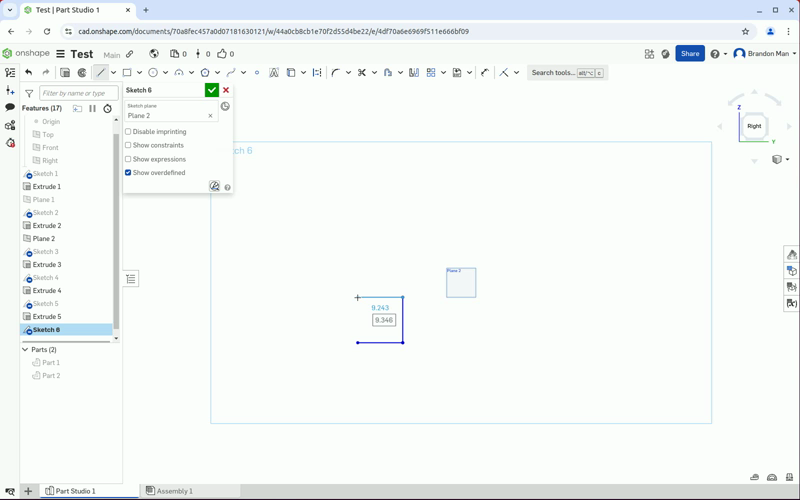
click(357, 297)
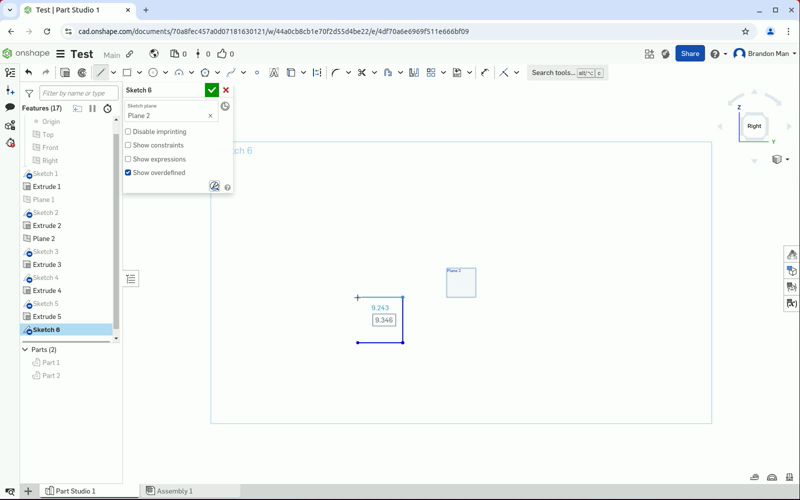
key_up(shift)
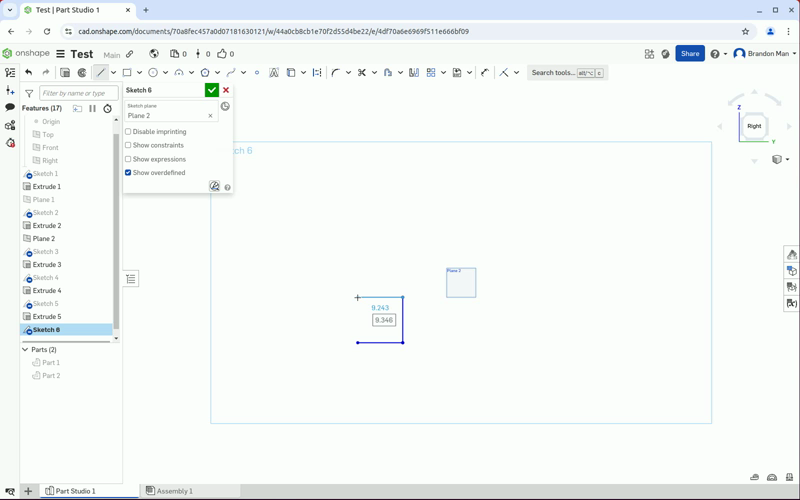
mouse_move(387, 297)
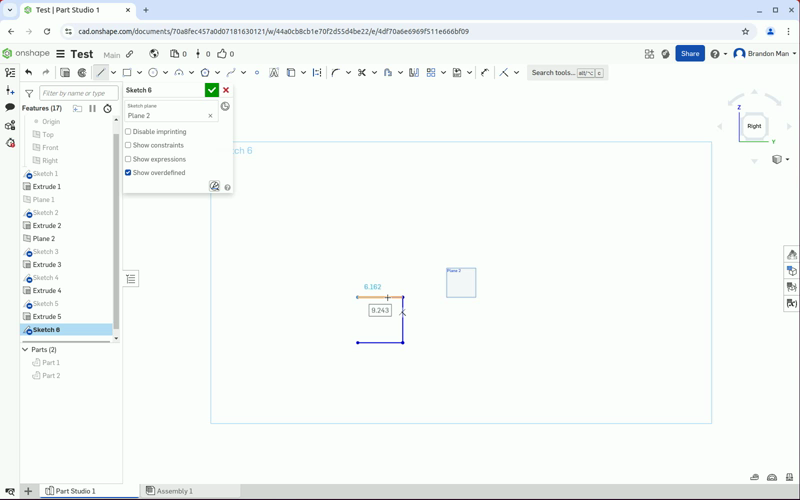
key_down(shift)
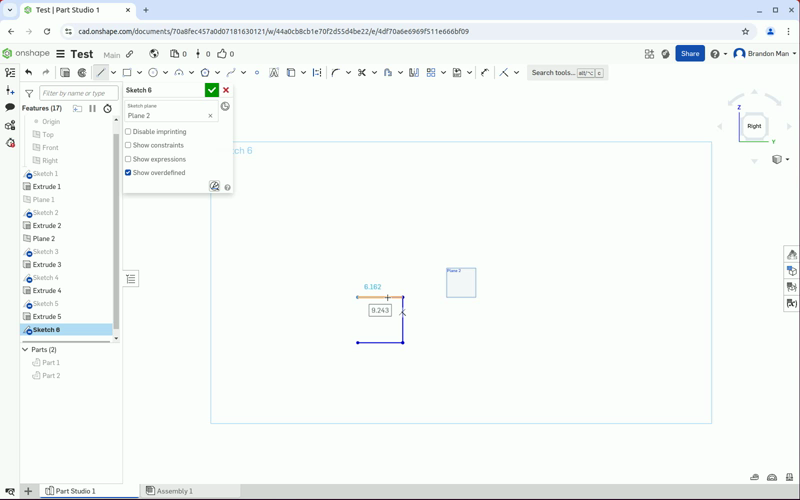
mouse_move(357, 342)
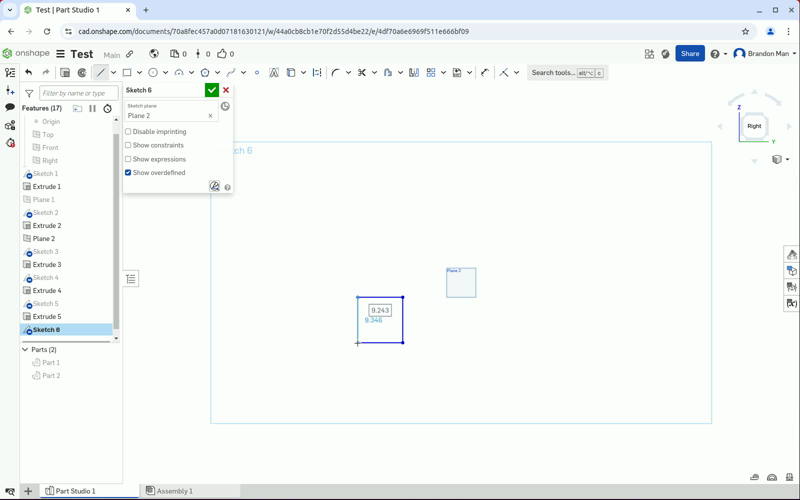
key_up(shift)
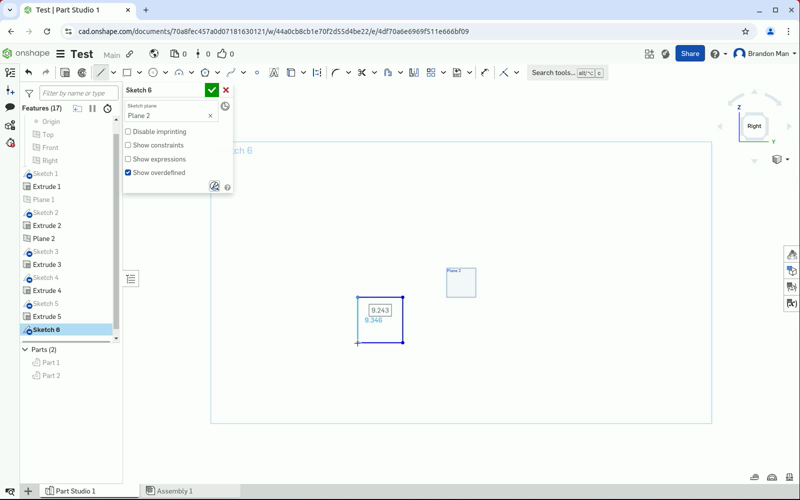
click(357, 342)
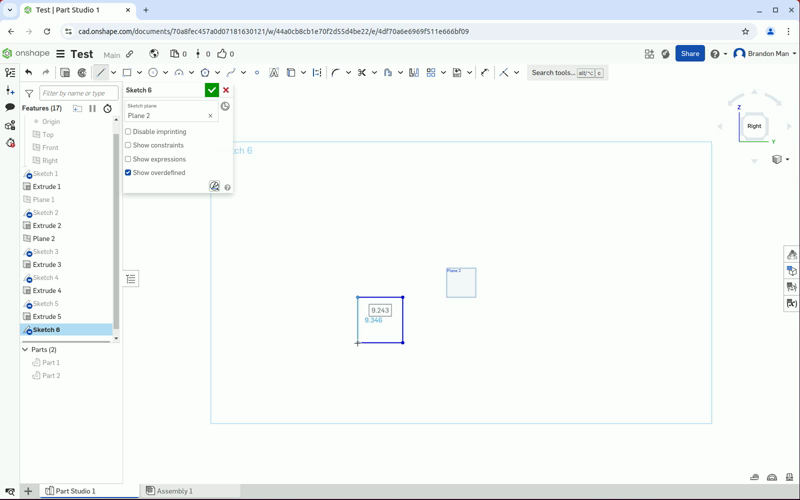
key(esc)
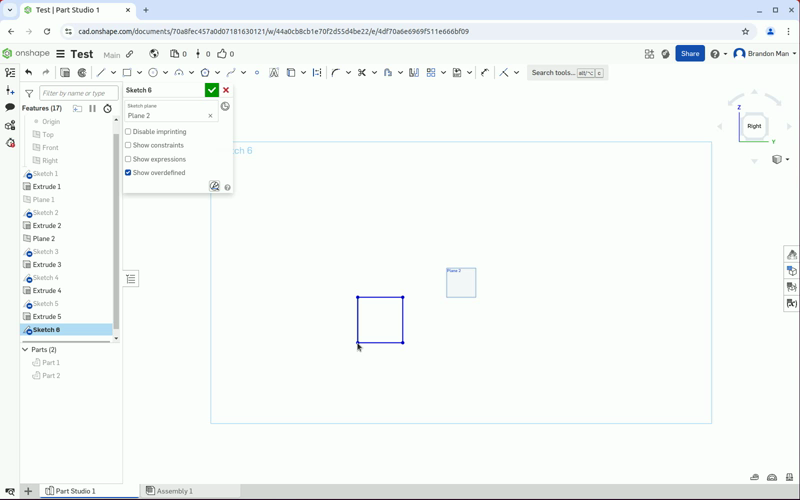
mouse_move(390, 312)
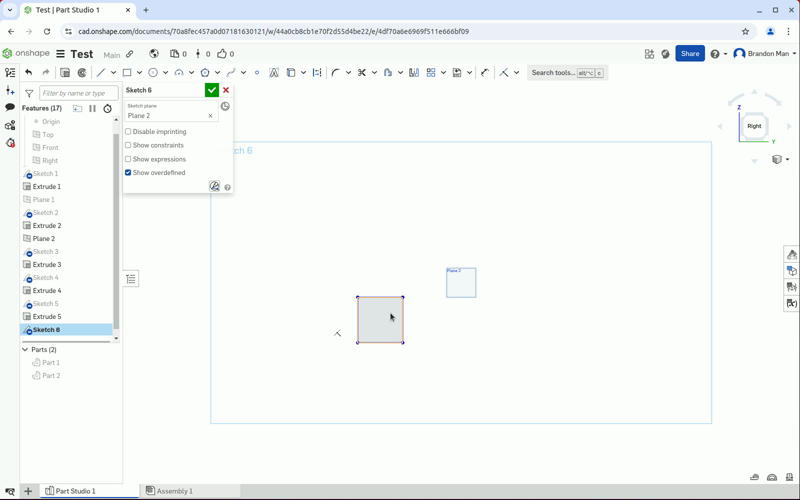
click(390, 312)
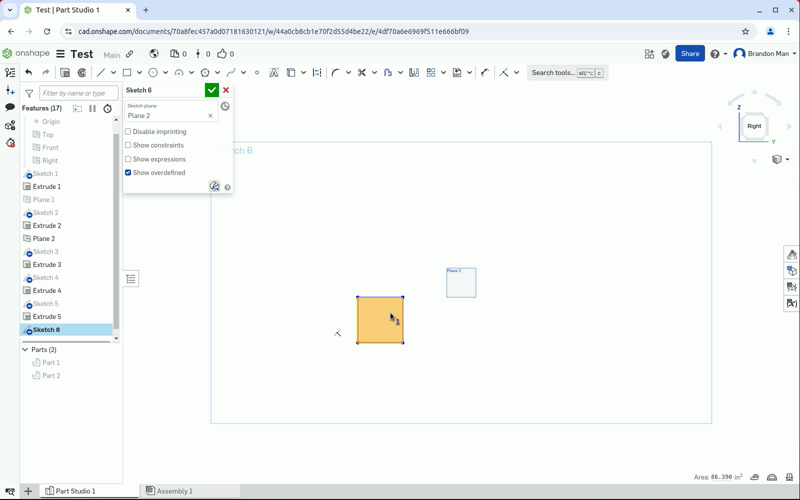
mouse_move(73, 352)
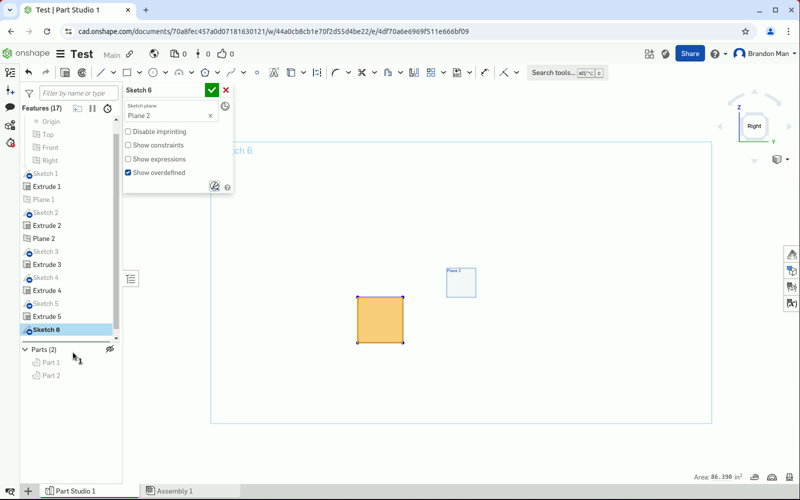
key(shift+y)
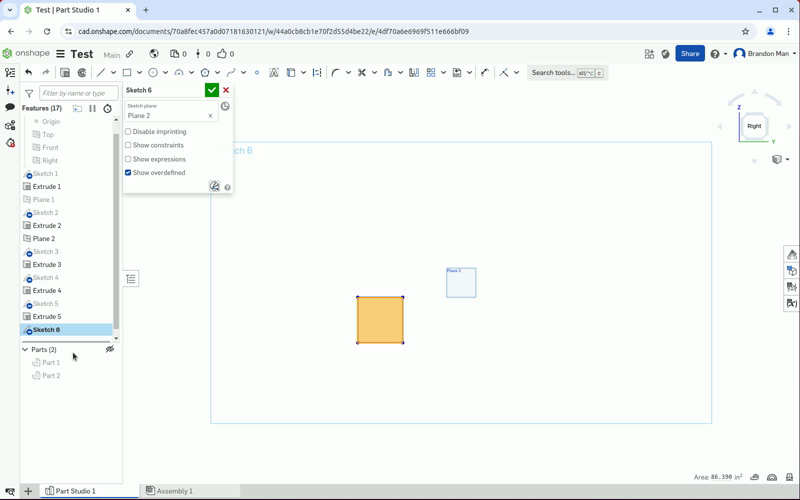
key(shift+e)
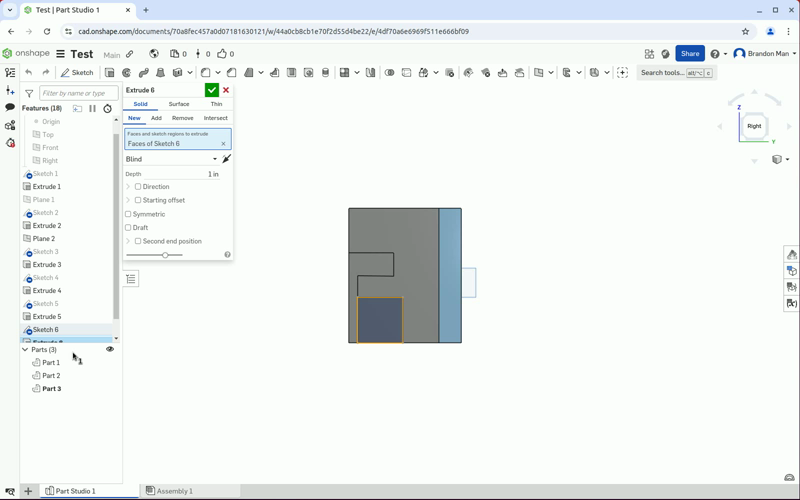
mouse_move(143, 106)
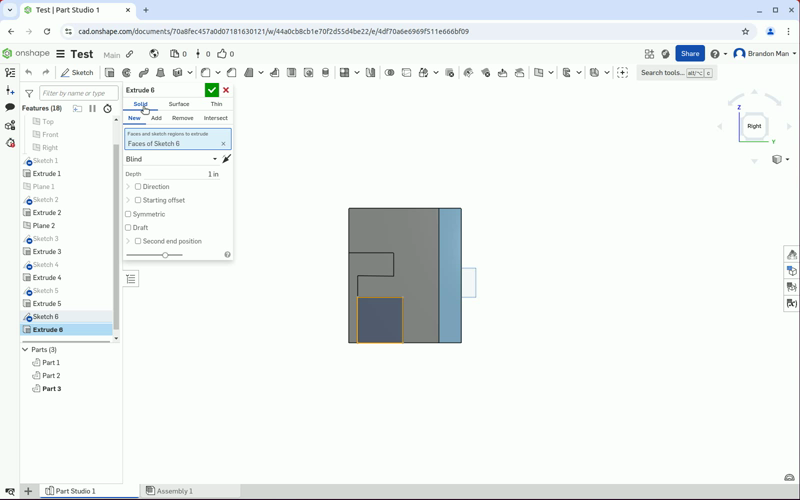
click(143, 106)
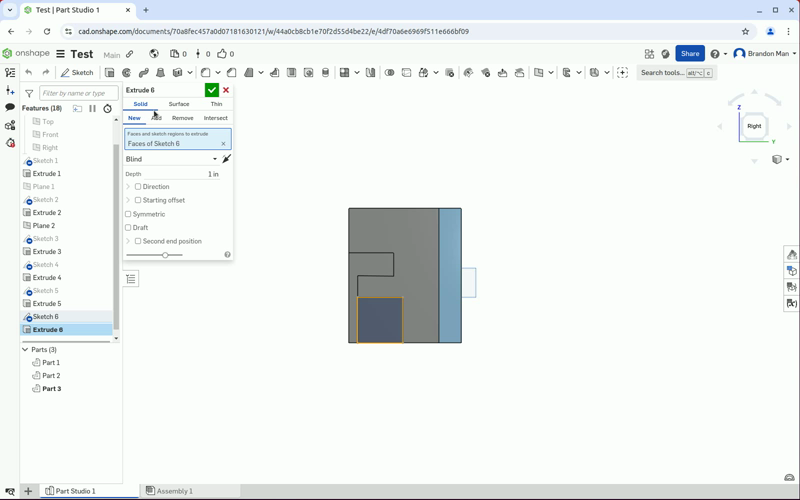
mouse_move(186, 120)
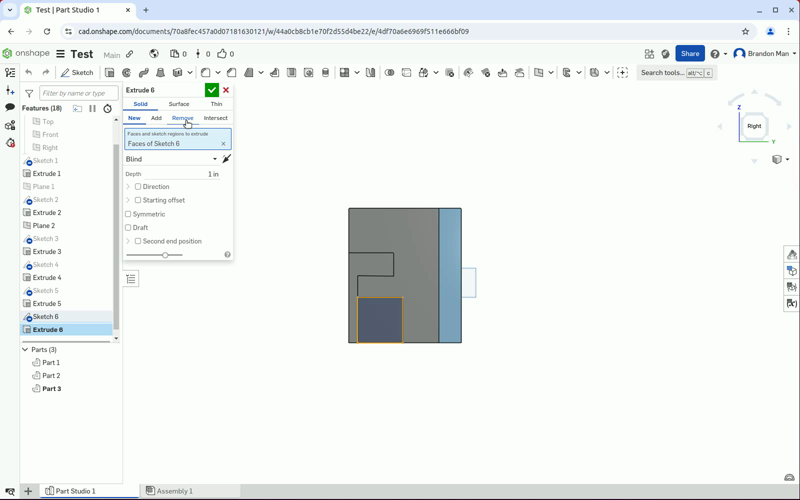
click(186, 120)
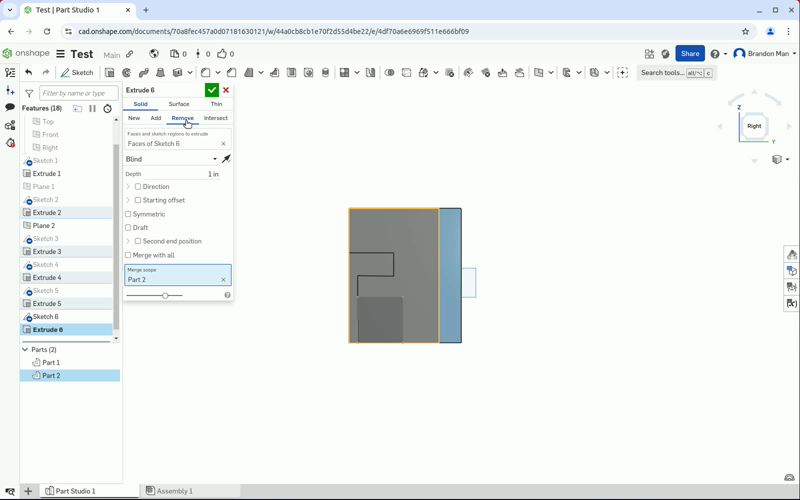
key(tab, 4)
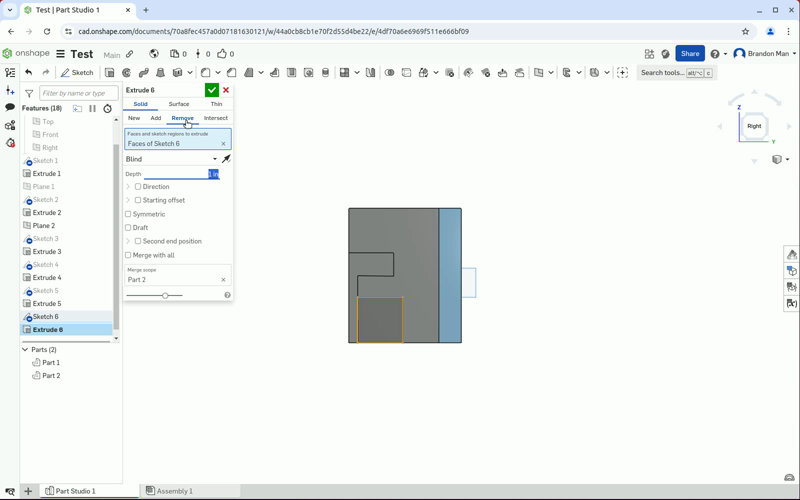
text(4.574)
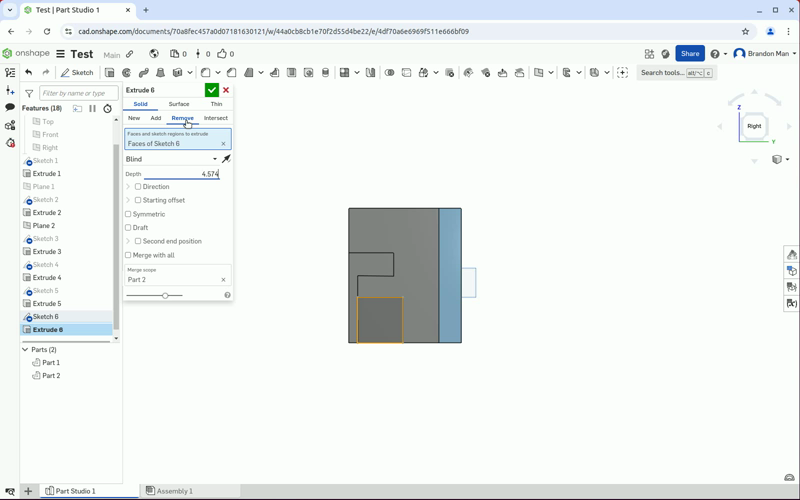
key(tab, 6)
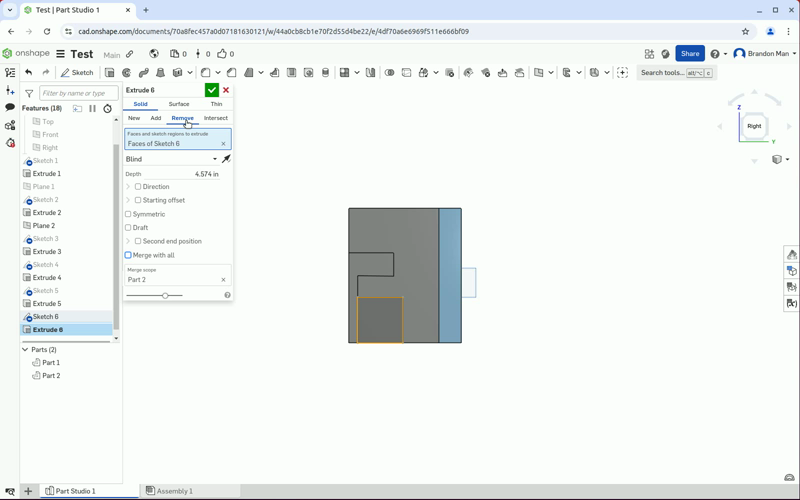
key(space)
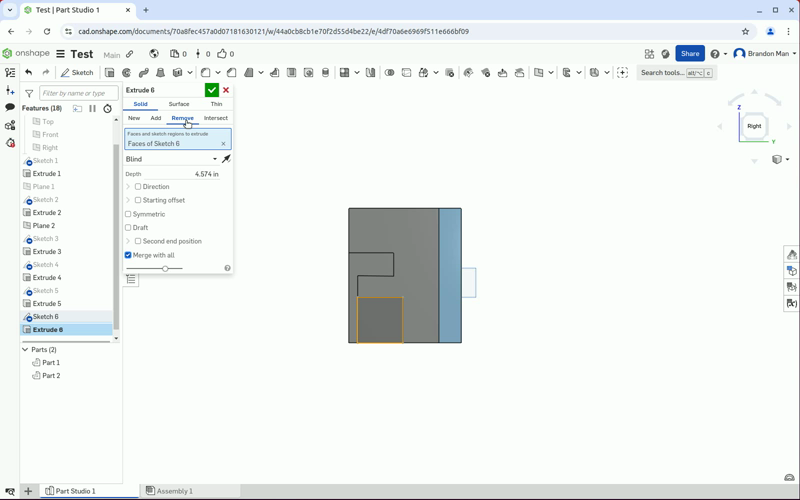
key(enter)
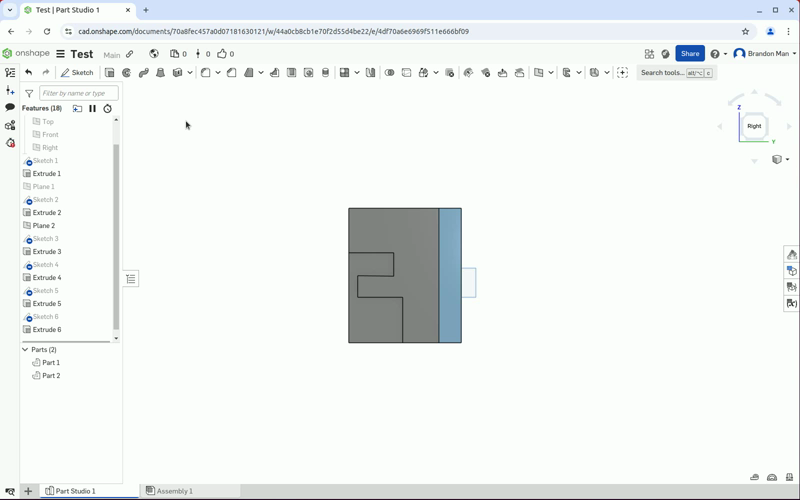
key(shift+h)
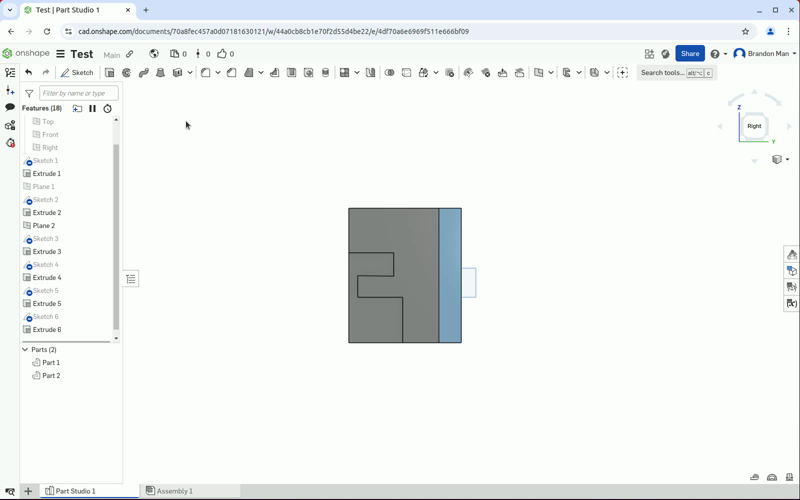
key(shift+h)
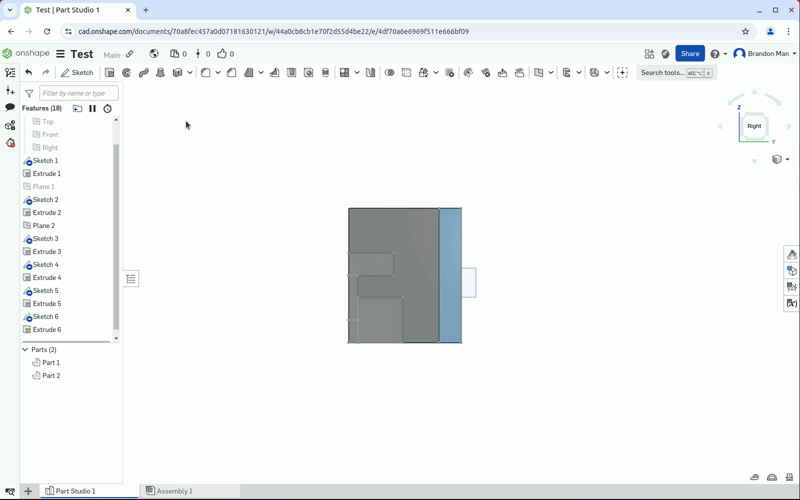
key(shift+7)
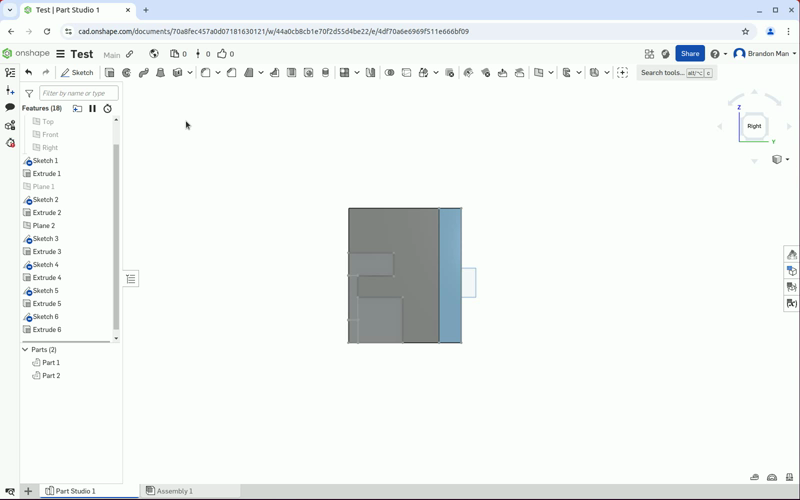
key(right, 2)
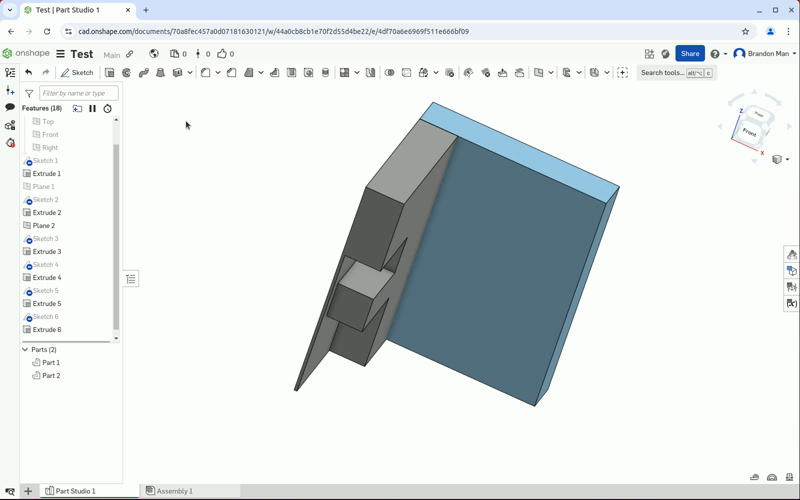
key(down, 2)
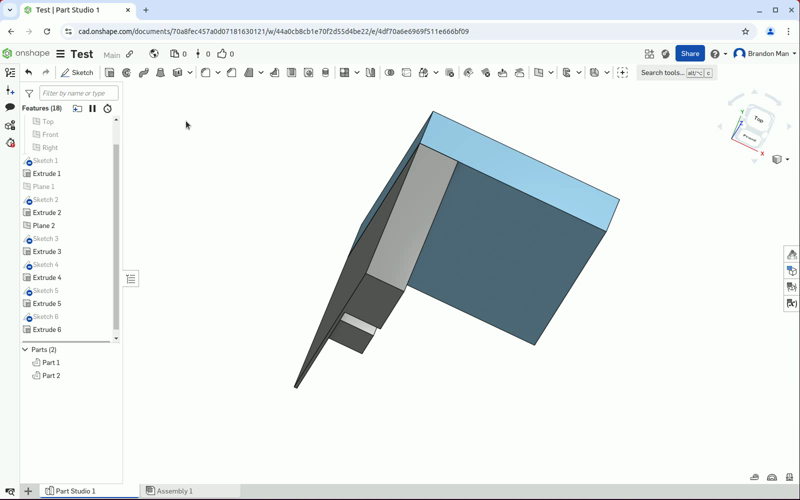
key(up, 2)
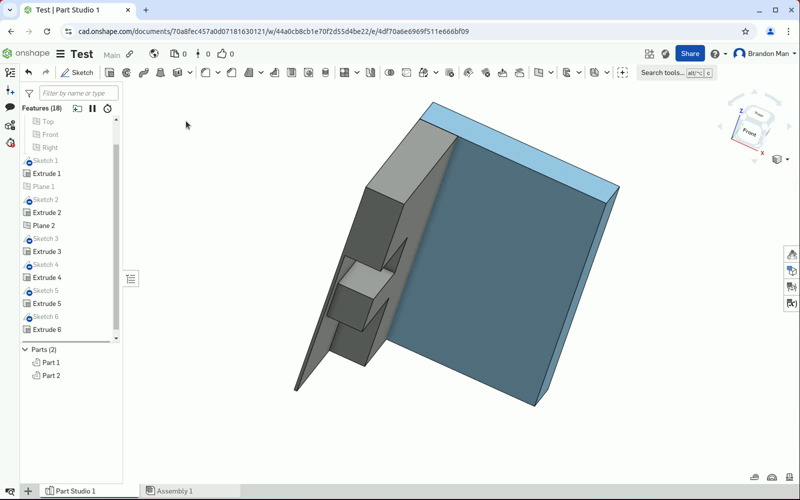
key(left, 2)
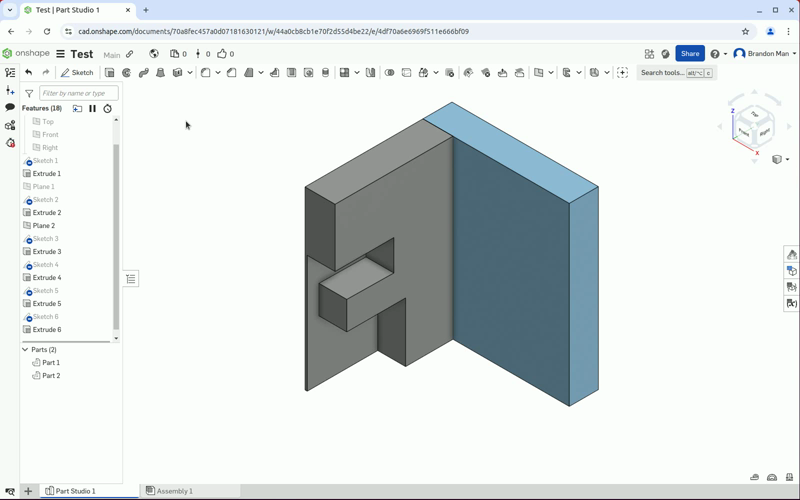
mouse_move(69, 163)
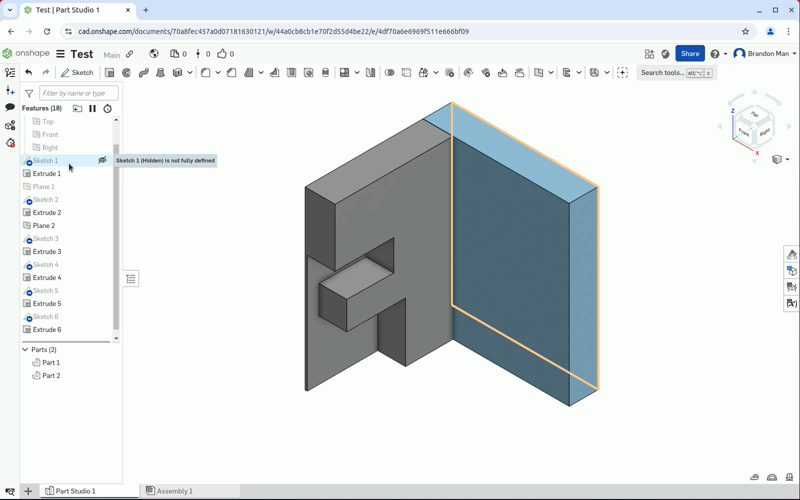
click(69, 163)